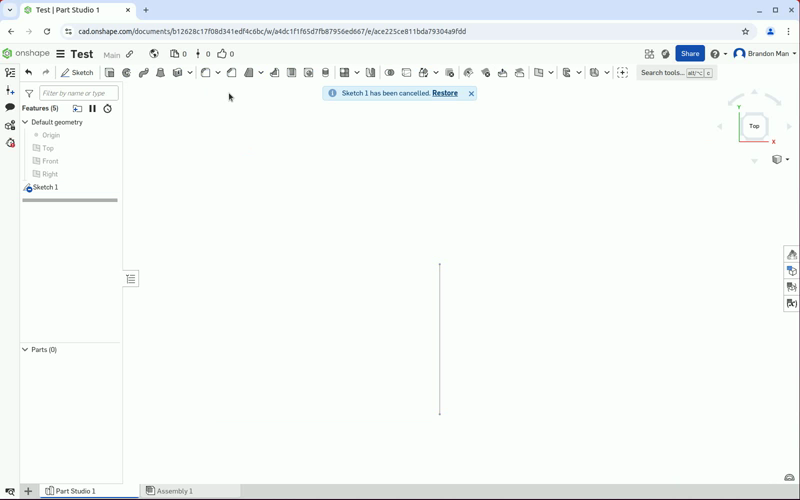
key(shift+h)
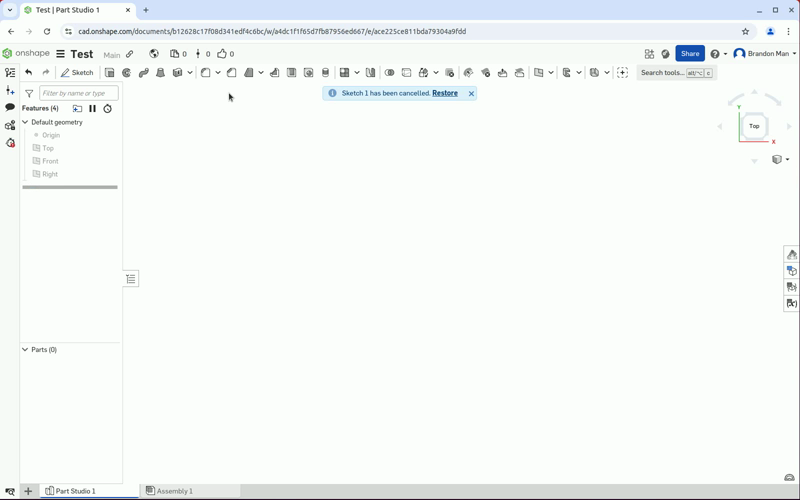
key(shift+s)
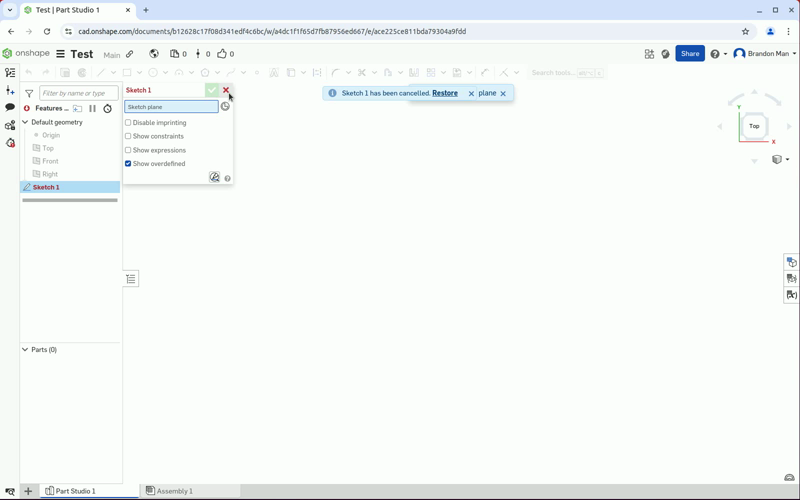
mouse_move(73, 150)
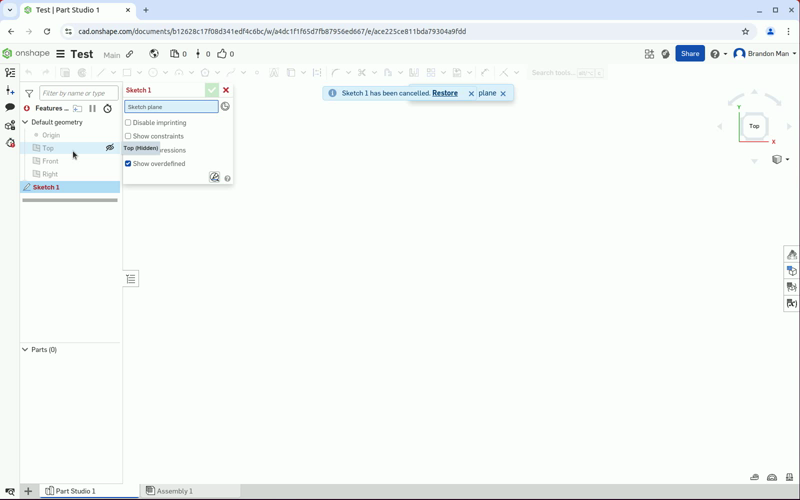
click(73, 150)
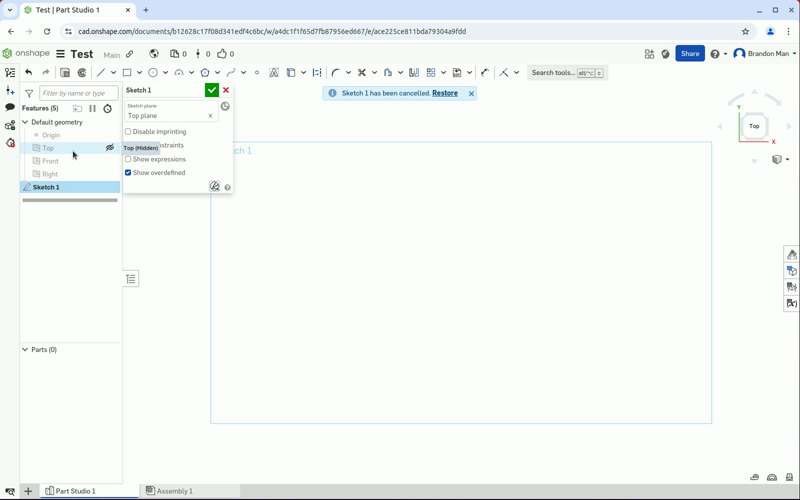
mouse_move(73, 352)
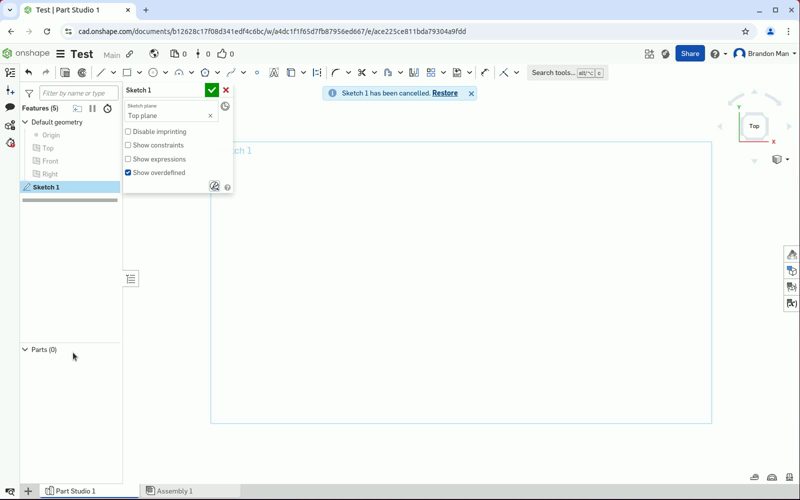
key(y)
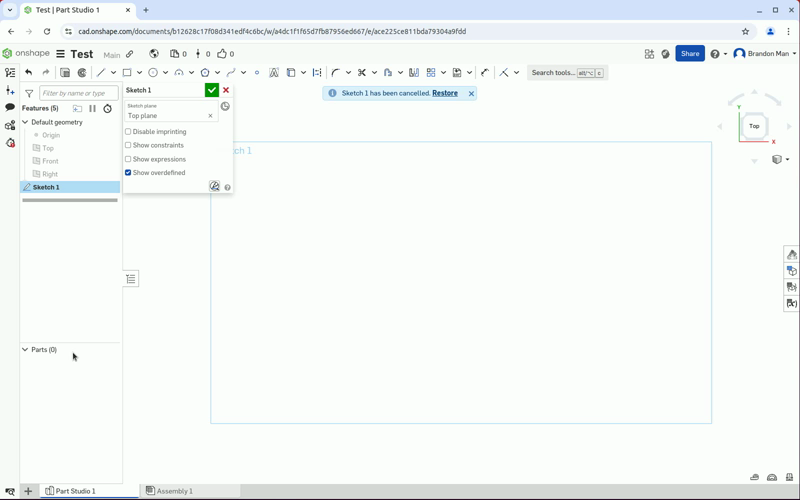
key(l)
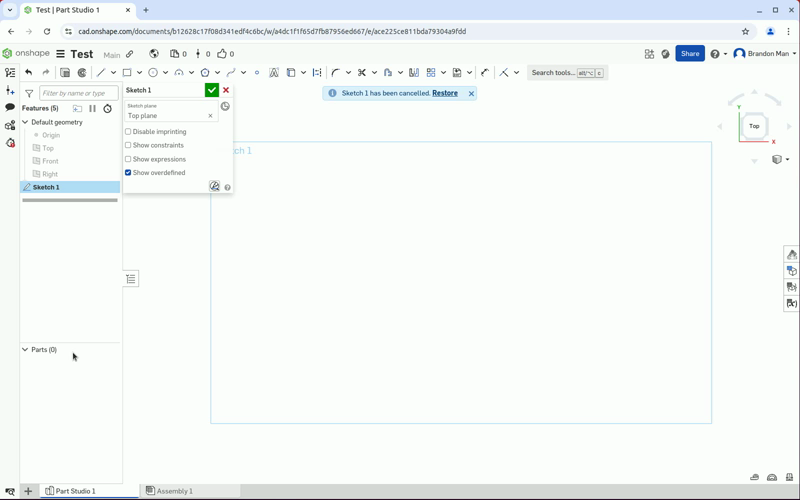
key_down(shift)
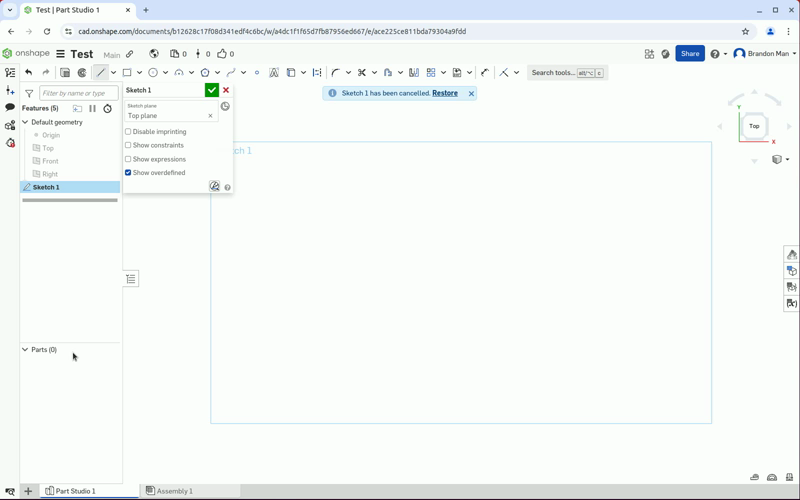
mouse_move(365, 303)
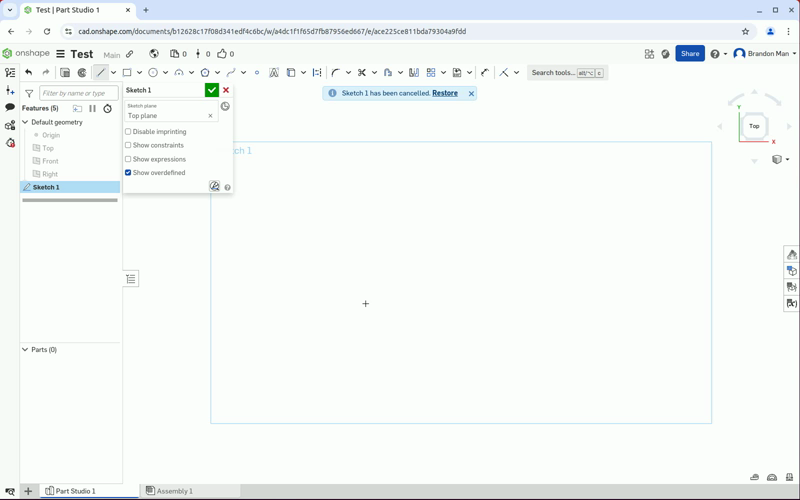
click(365, 303)
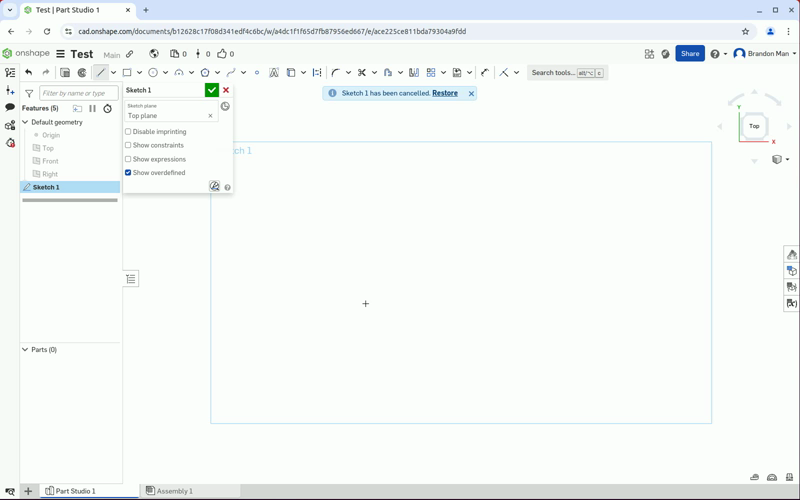
key_up(shift)
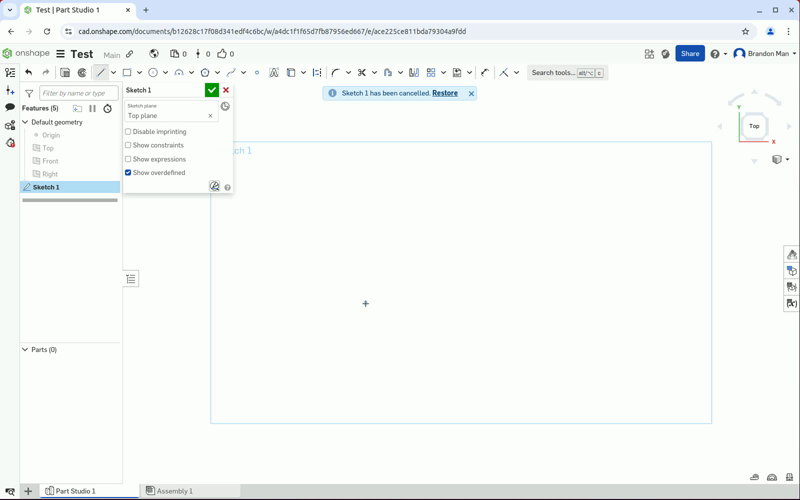
key_down(shift)
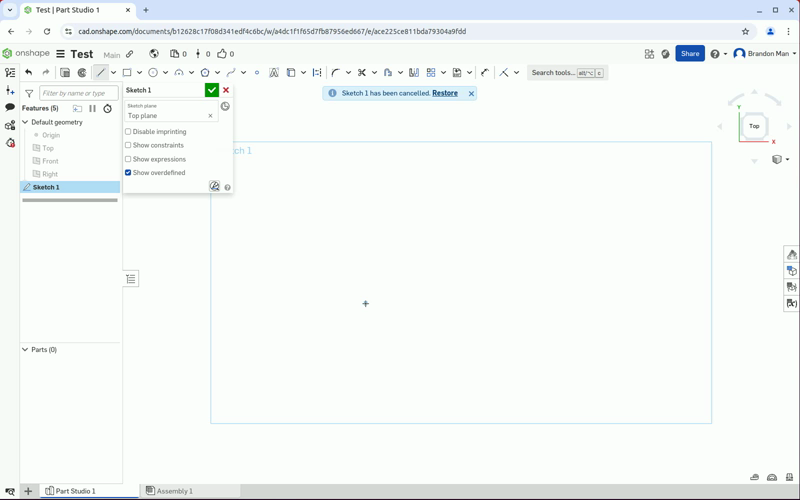
mouse_move(459, 315)
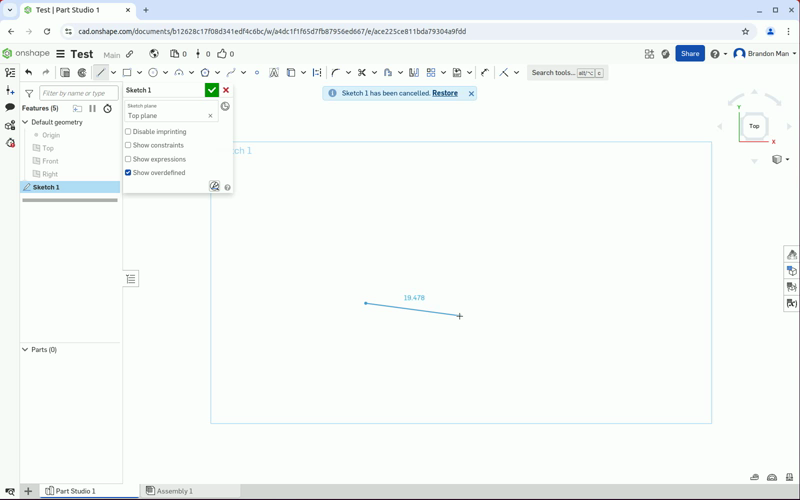
click(459, 315)
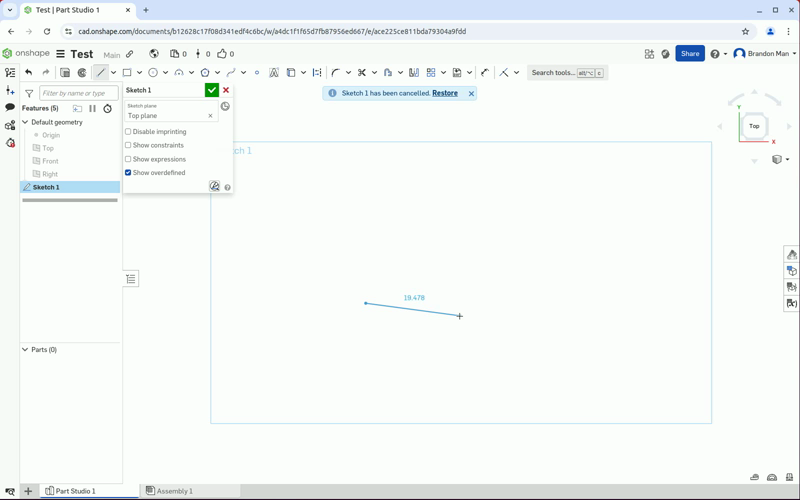
key_up(shift)
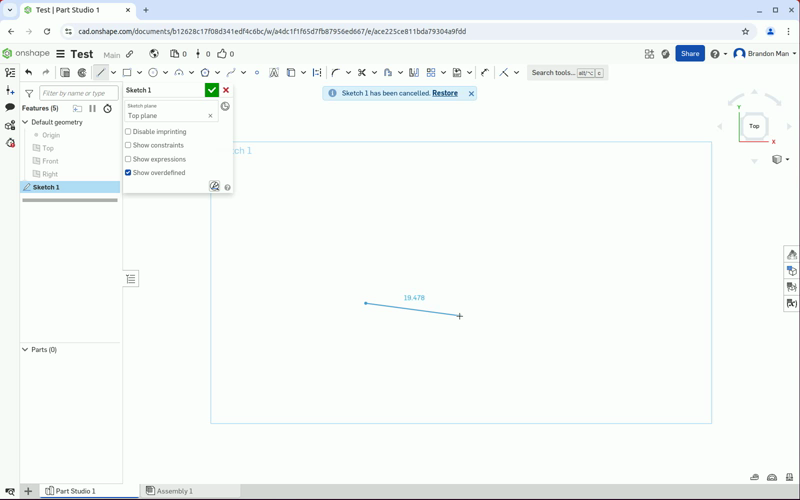
key(esc)
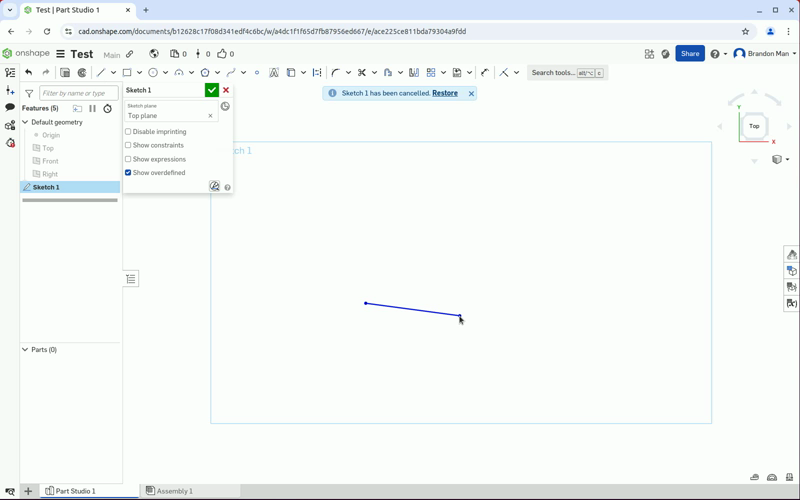
key(a)
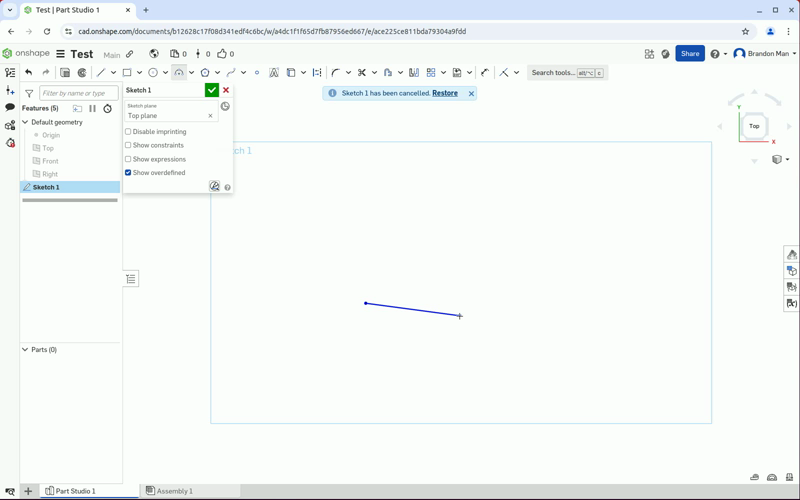
mouse_move(459, 315)
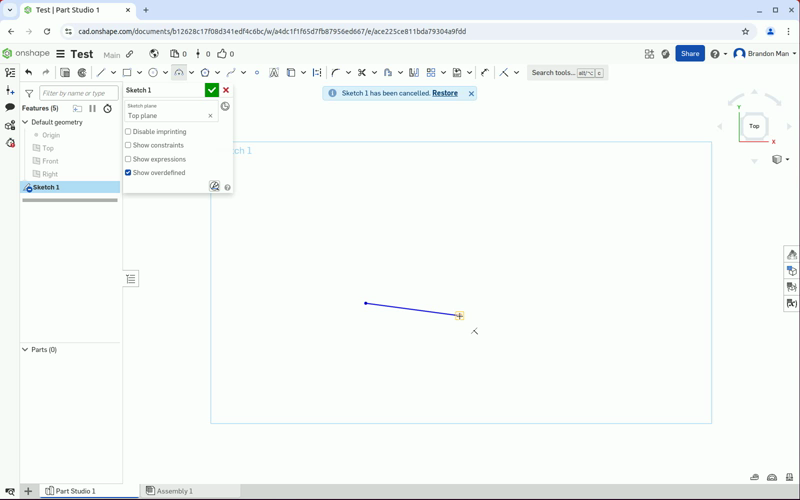
click(459, 315)
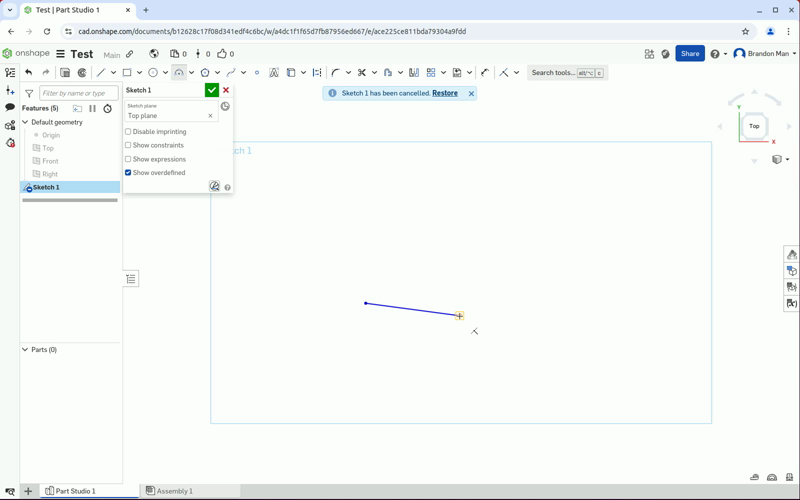
key_down(shift)
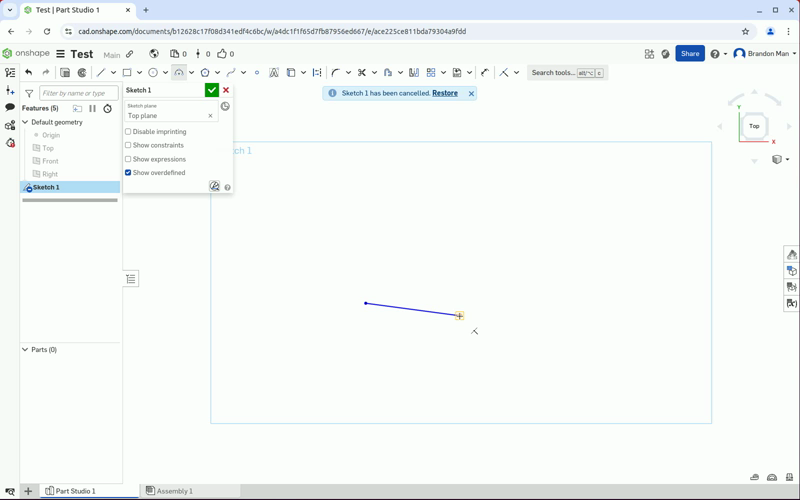
mouse_move(489, 308)
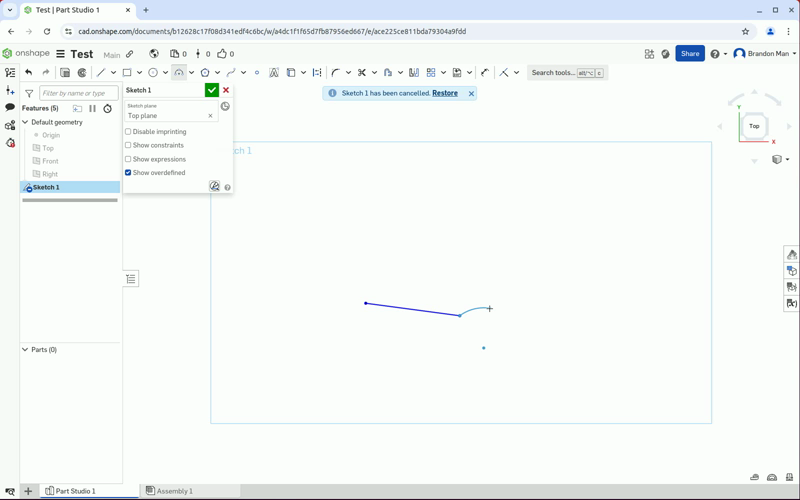
click(489, 308)
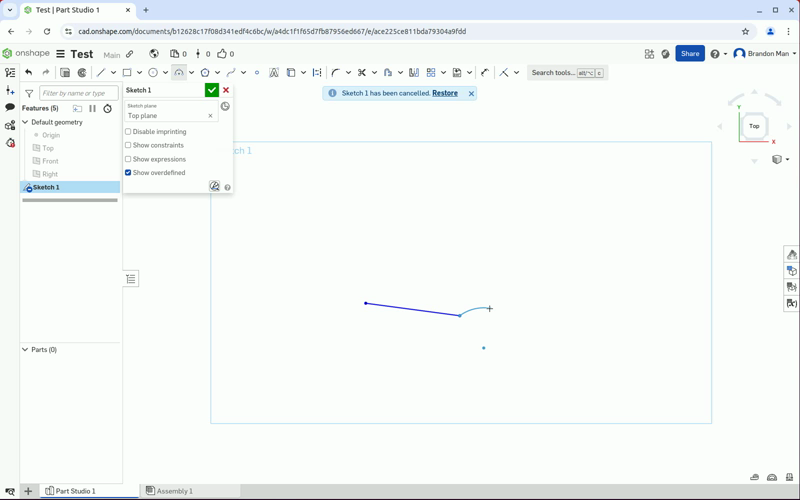
mouse_move(475, 316)
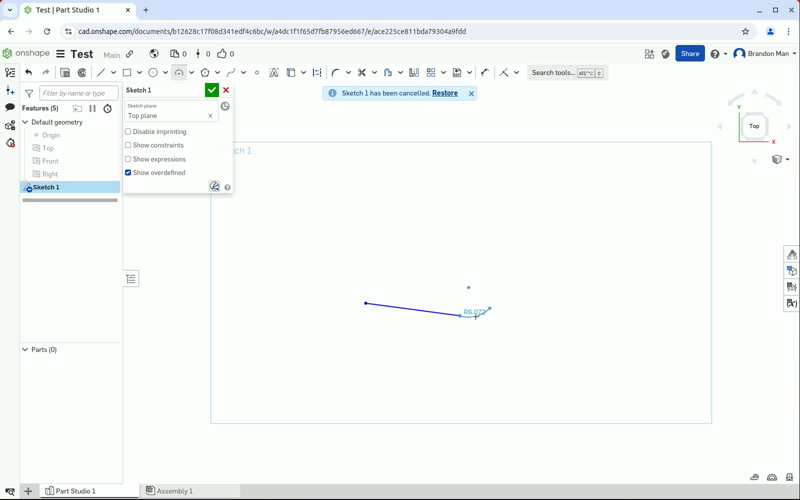
click(475, 316)
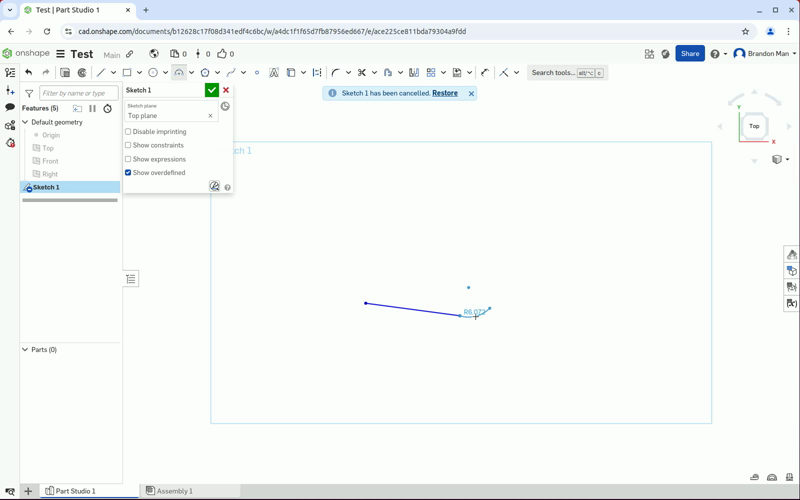
key_up(shift)
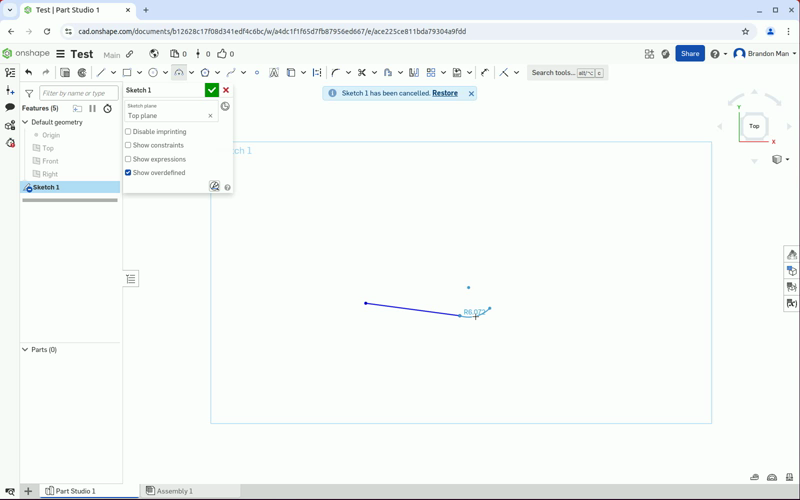
mouse_move(489, 308)
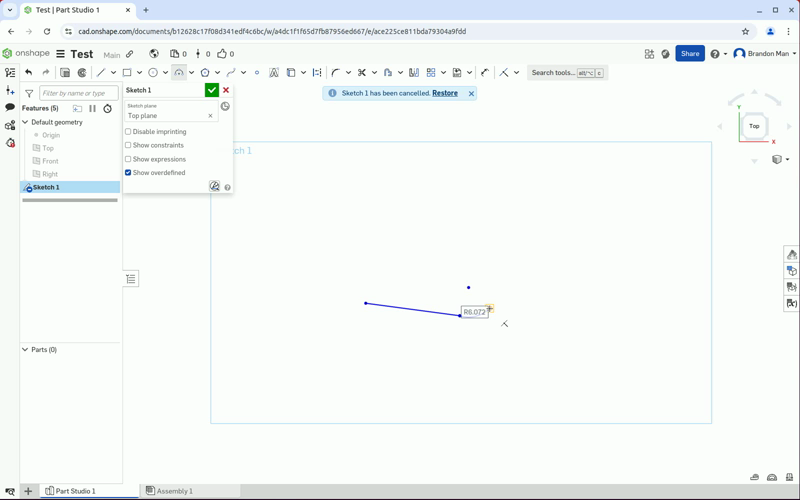
click(489, 308)
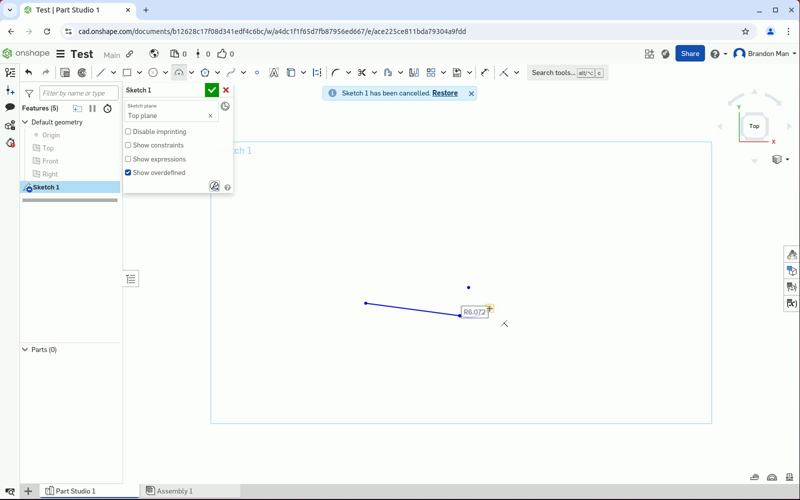
key_down(shift)
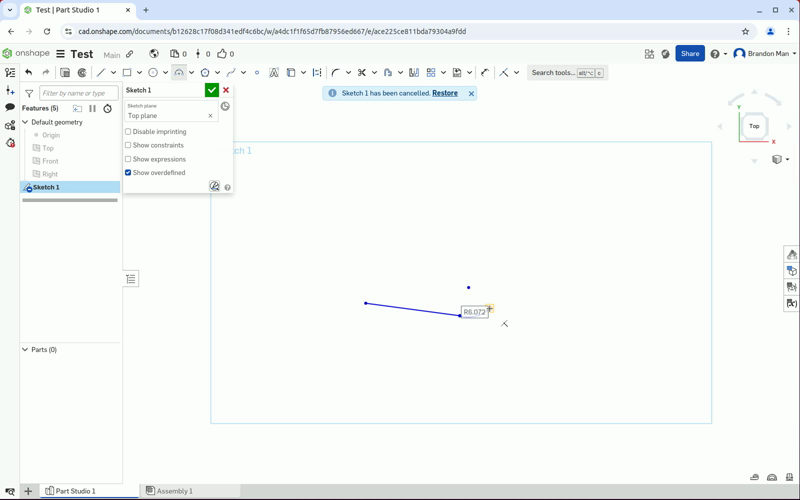
mouse_move(508, 304)
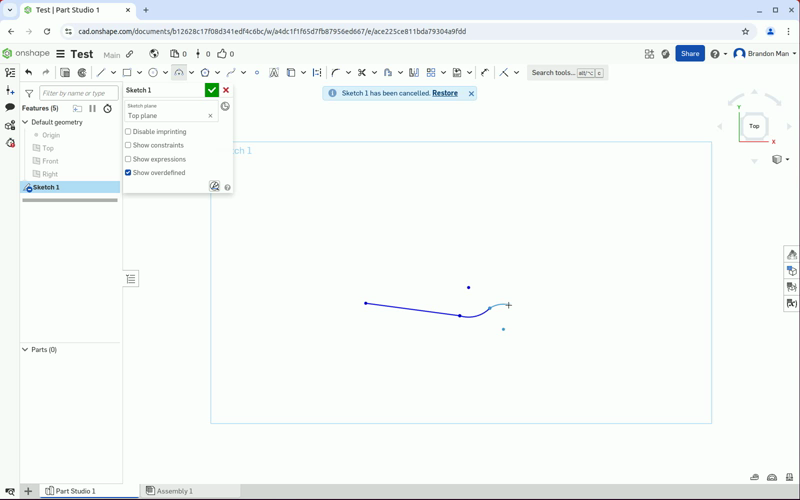
click(508, 304)
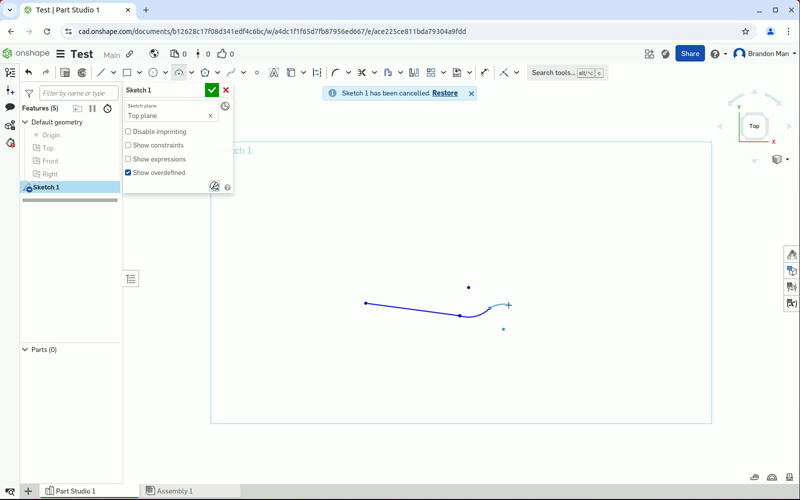
mouse_move(498, 302)
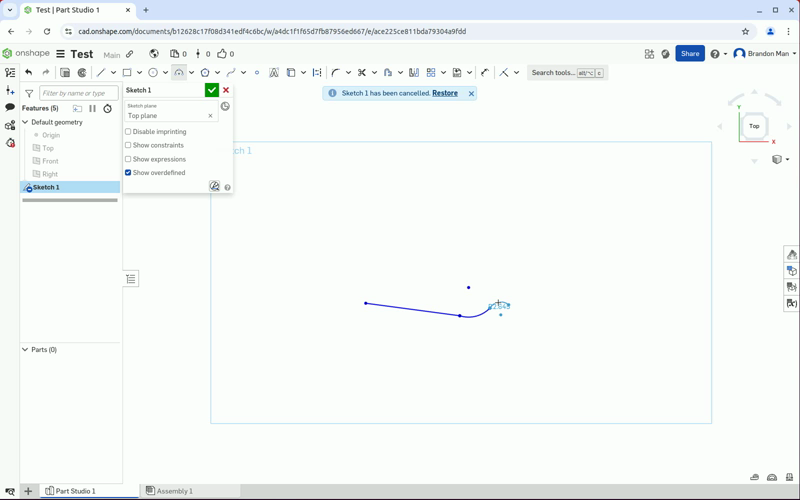
click(498, 302)
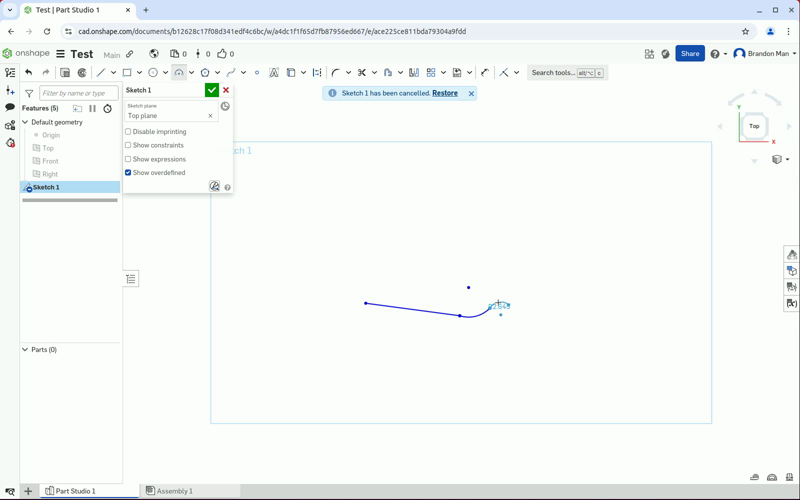
key_up(shift)
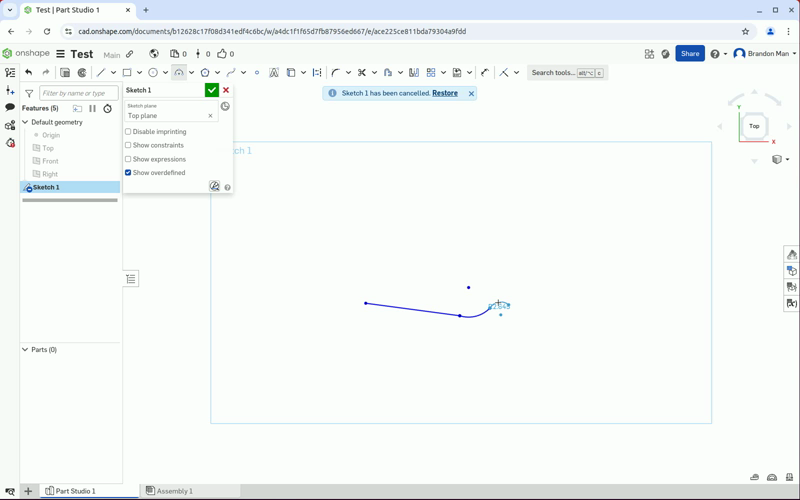
mouse_move(508, 304)
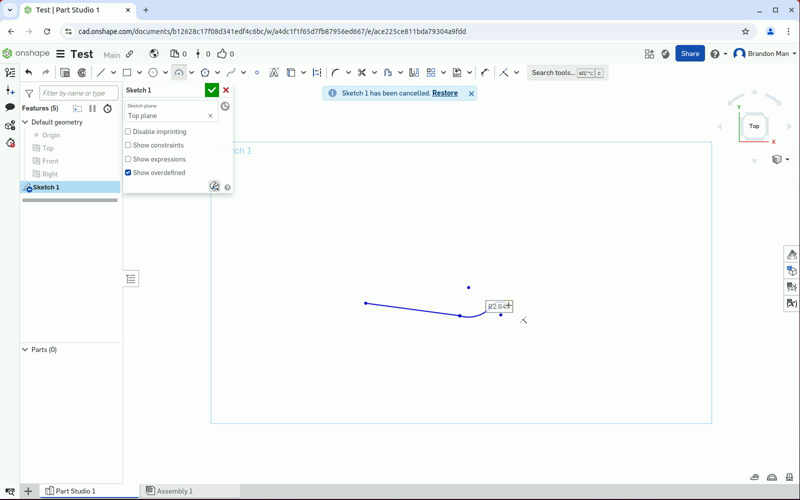
click(508, 304)
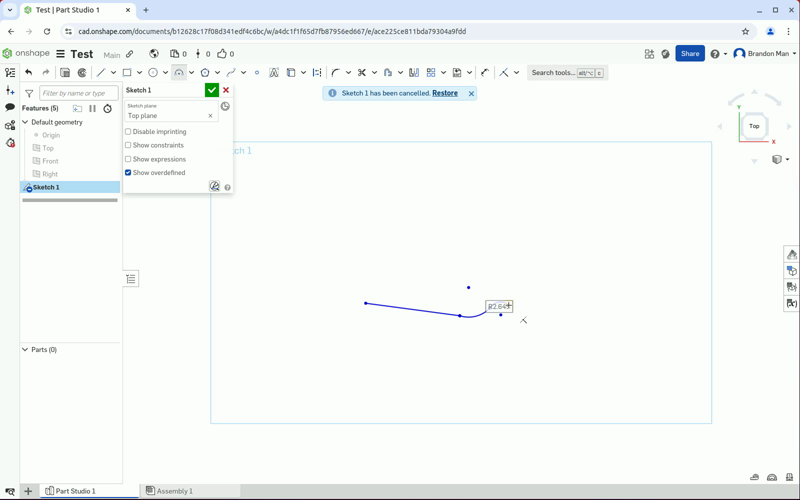
key_down(shift)
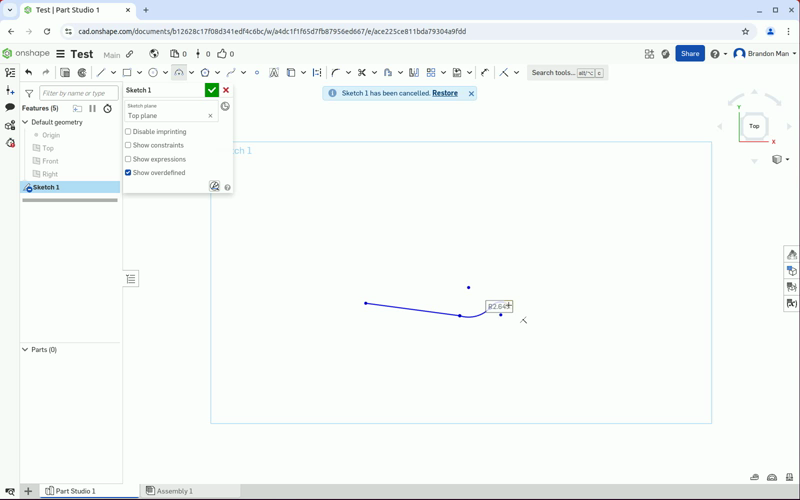
mouse_move(544, 284)
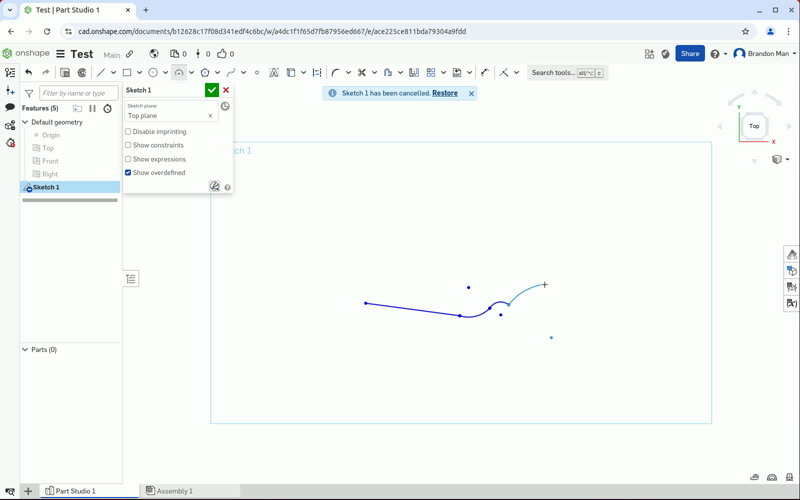
click(544, 284)
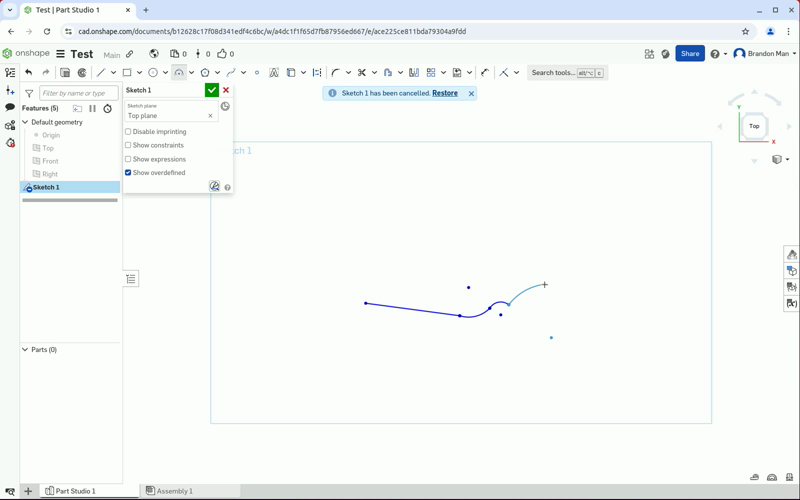
mouse_move(533, 305)
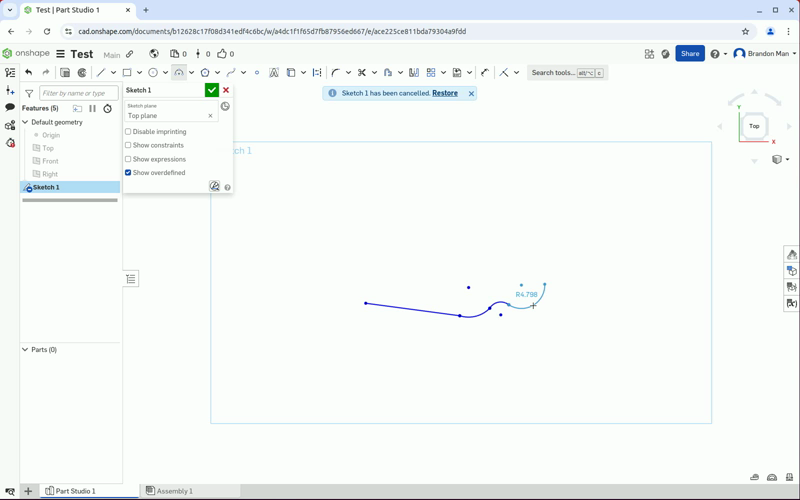
click(533, 305)
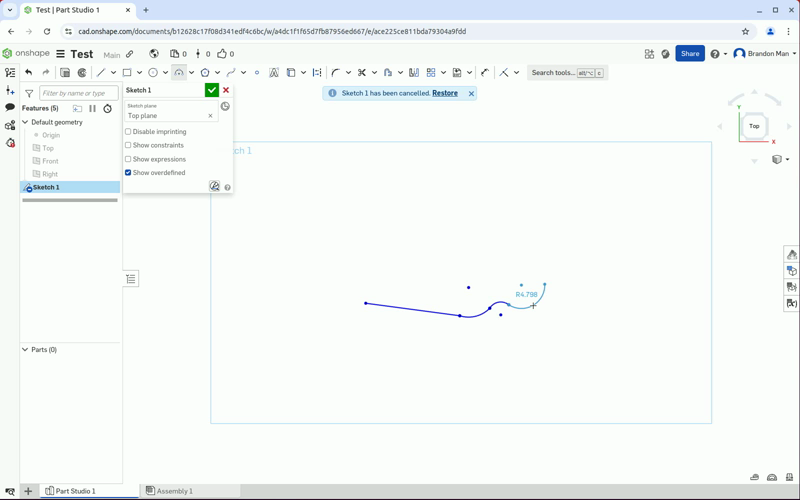
key_up(shift)
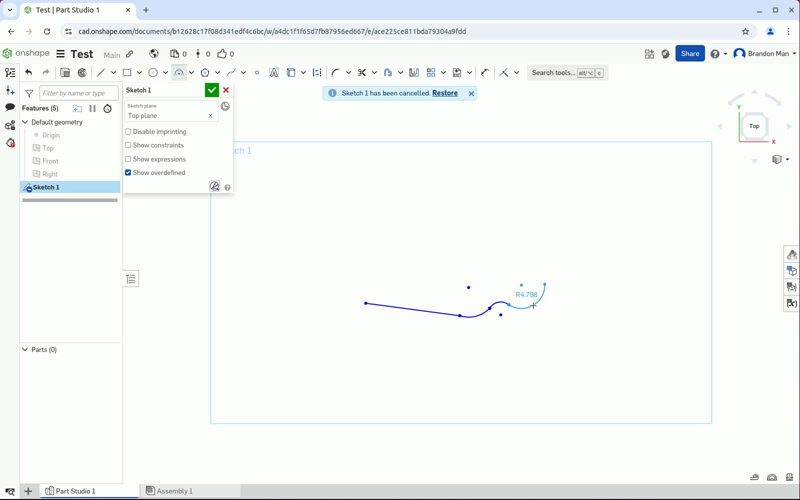
mouse_move(544, 284)
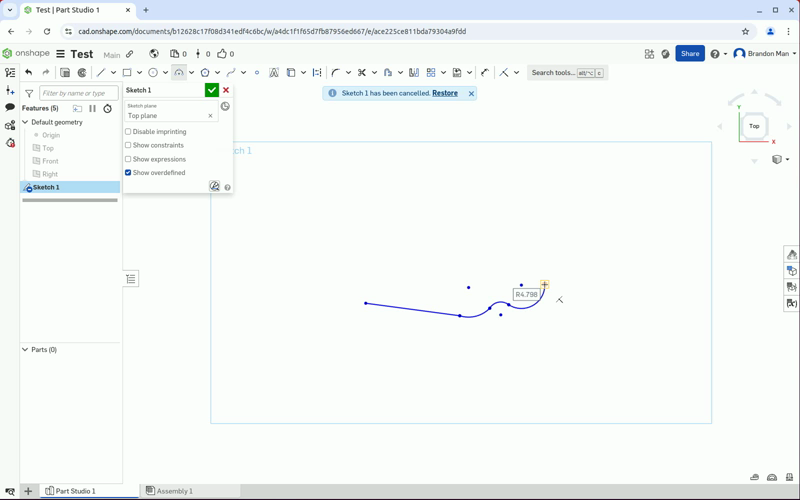
click(544, 284)
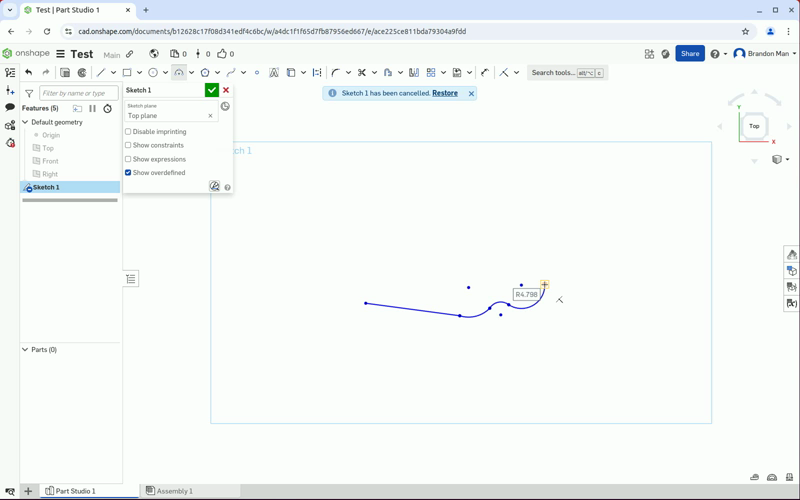
key_down(shift)
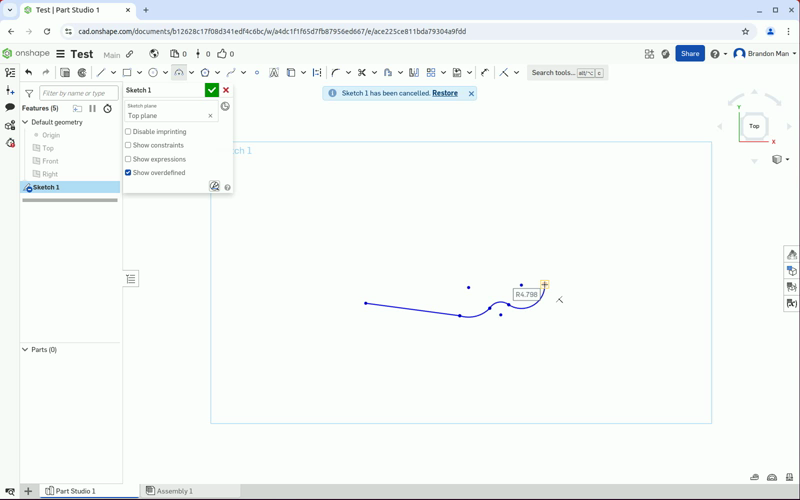
mouse_move(525, 229)
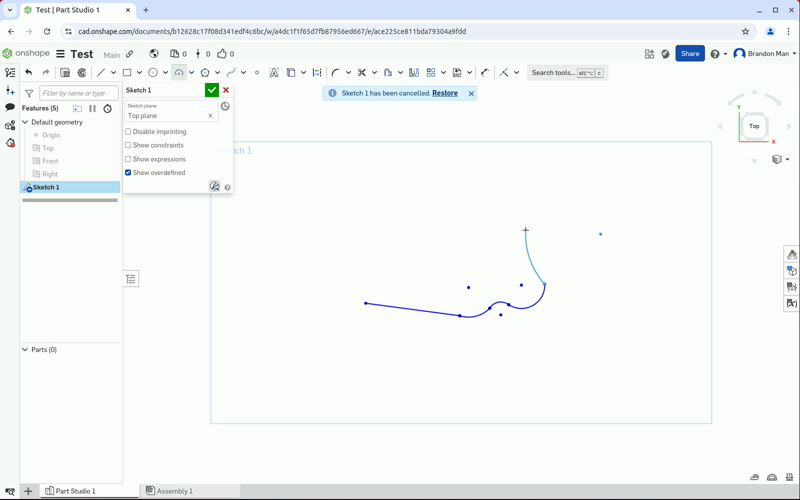
click(525, 229)
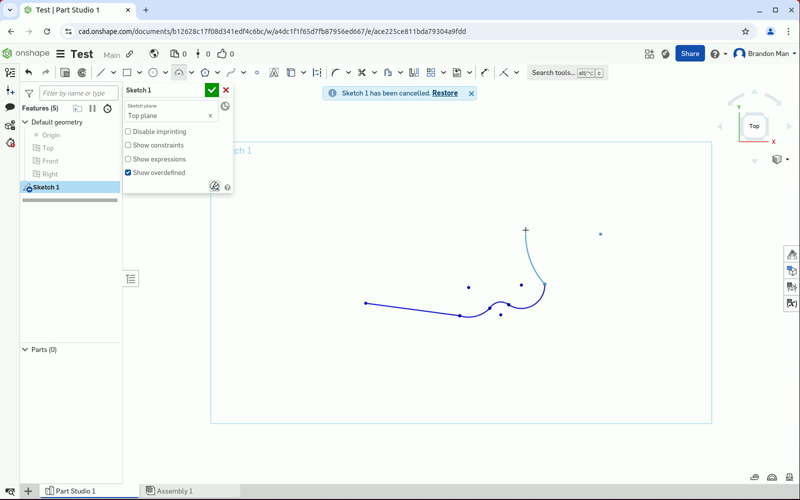
mouse_move(539, 255)
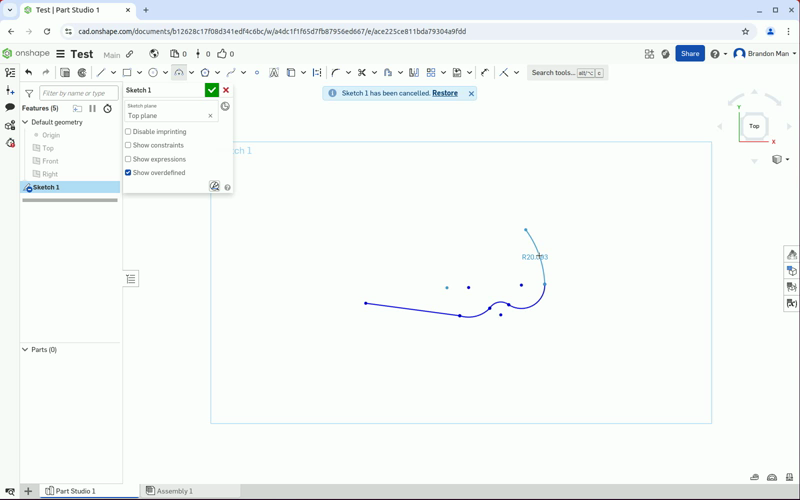
click(539, 255)
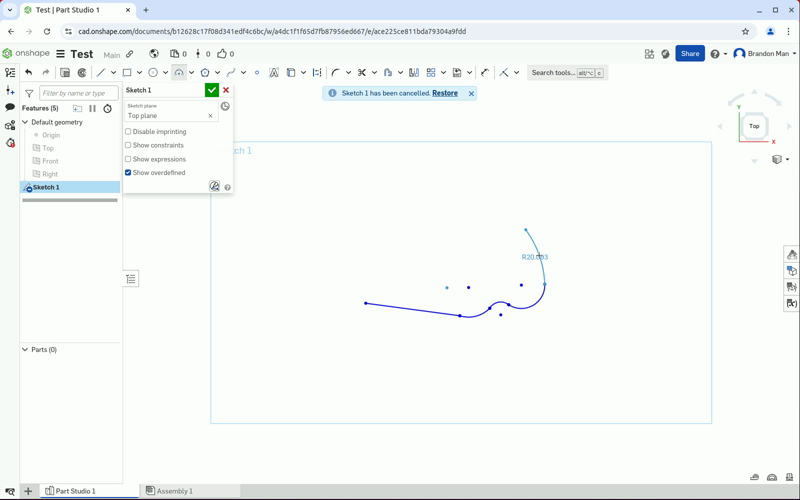
key_up(shift)
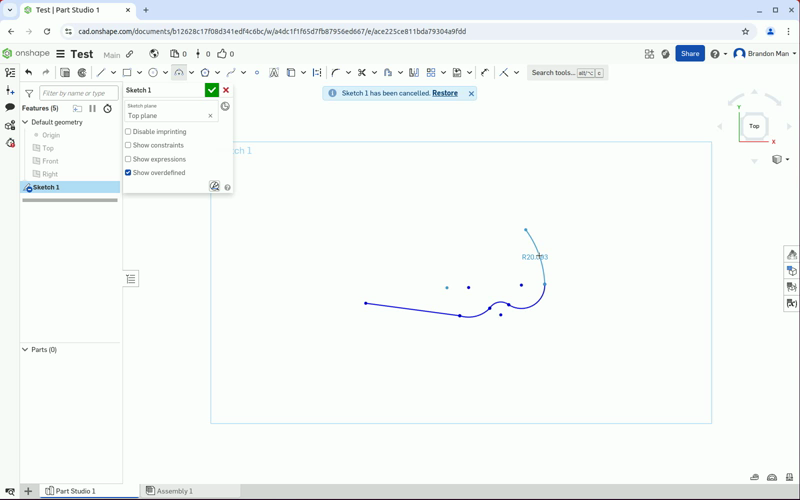
mouse_move(525, 229)
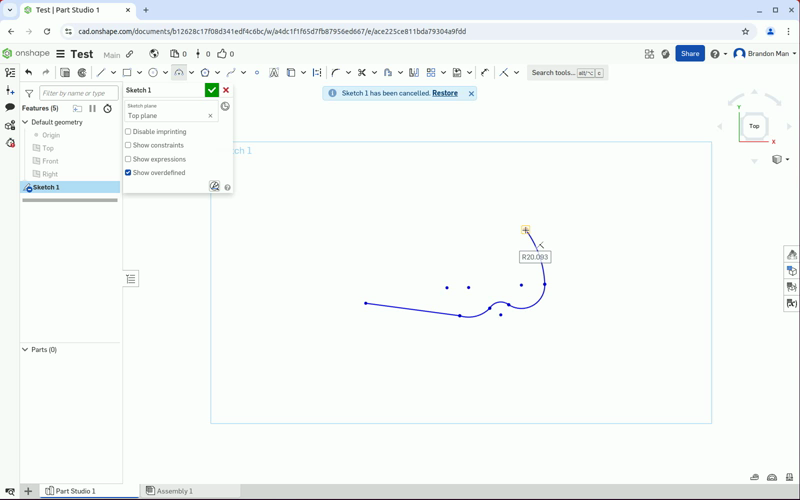
click(525, 229)
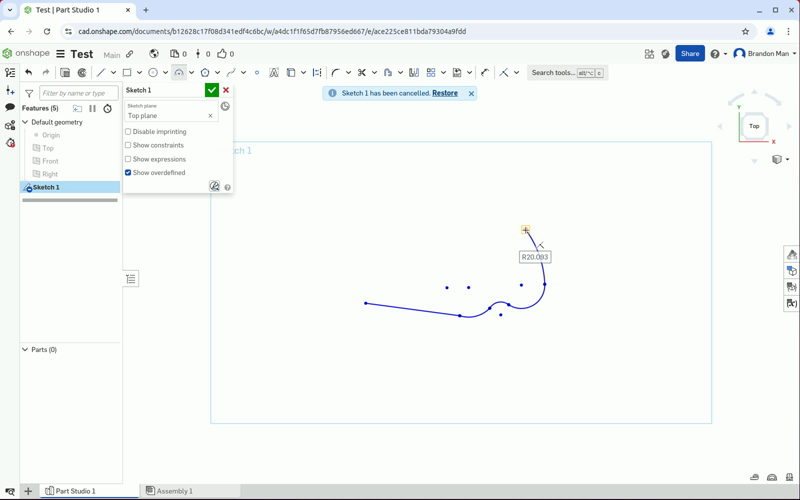
key_down(shift)
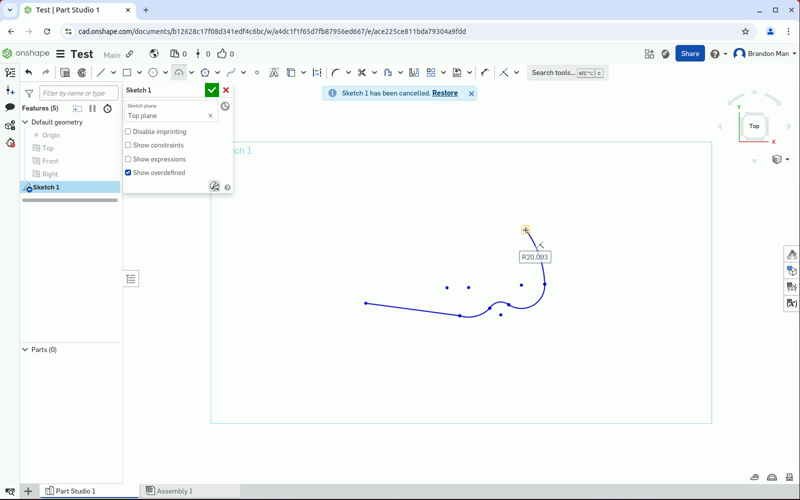
mouse_move(486, 233)
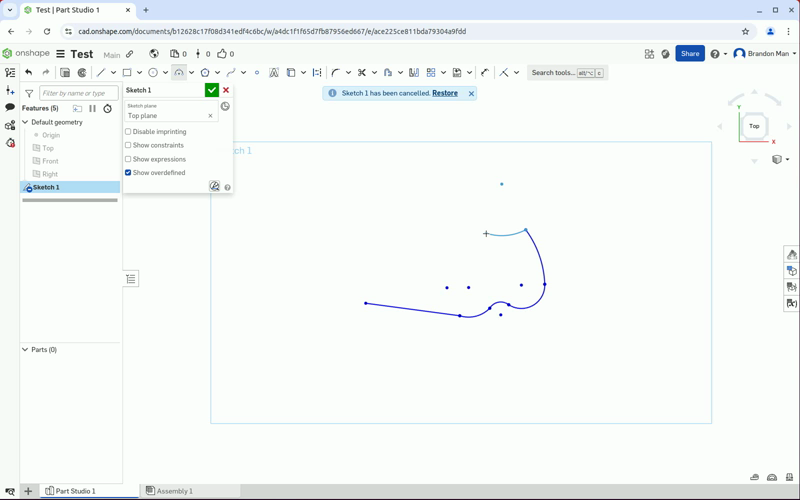
click(486, 233)
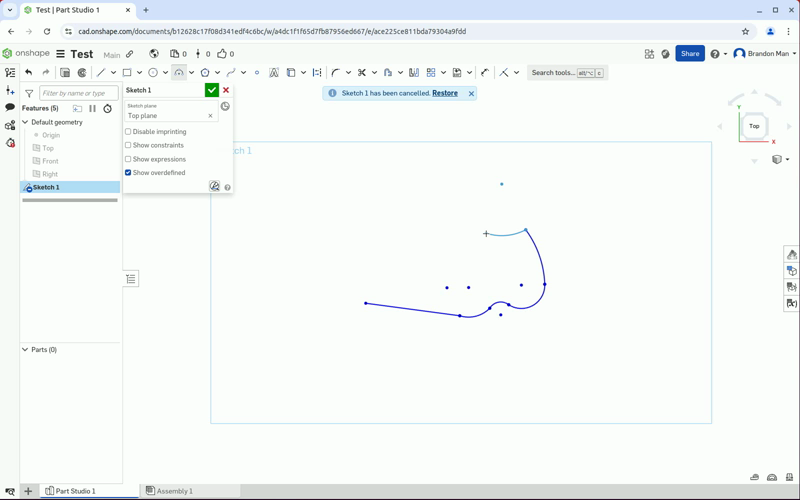
mouse_move(504, 219)
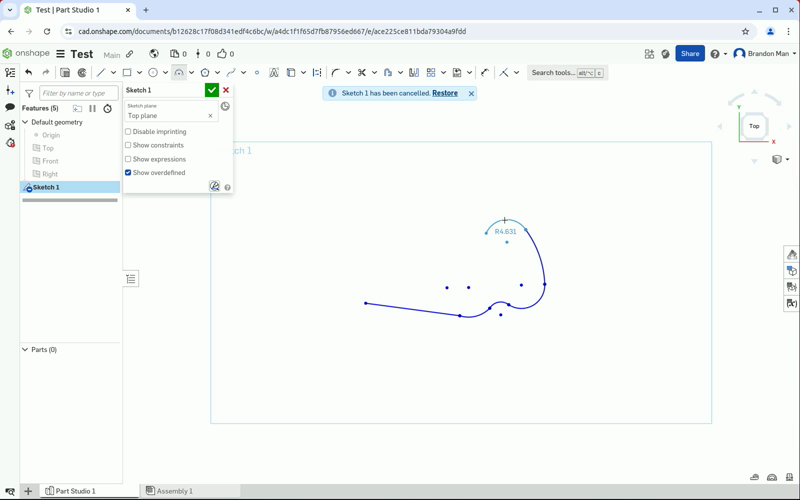
click(504, 219)
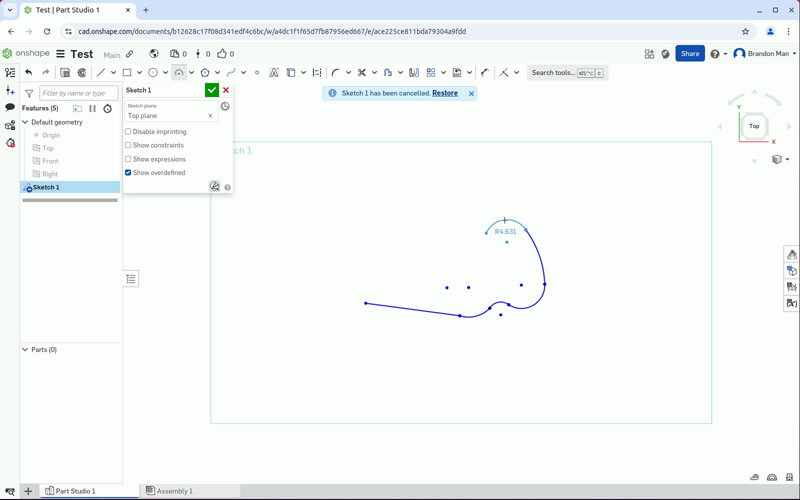
key_up(shift)
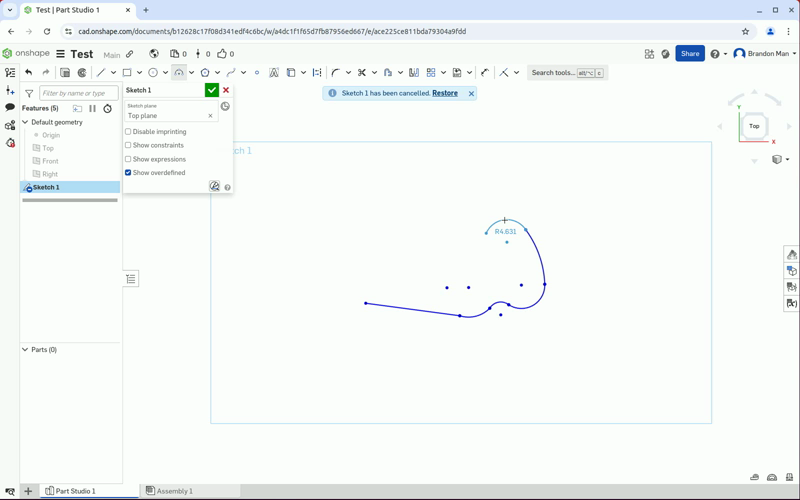
mouse_move(486, 233)
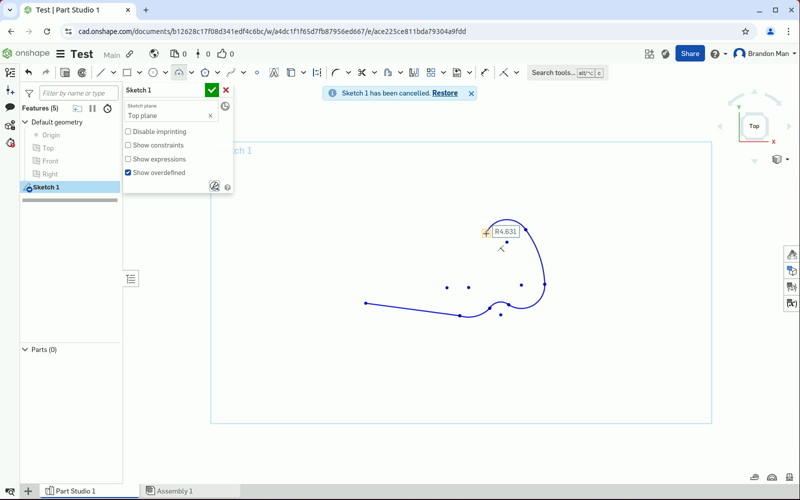
click(486, 233)
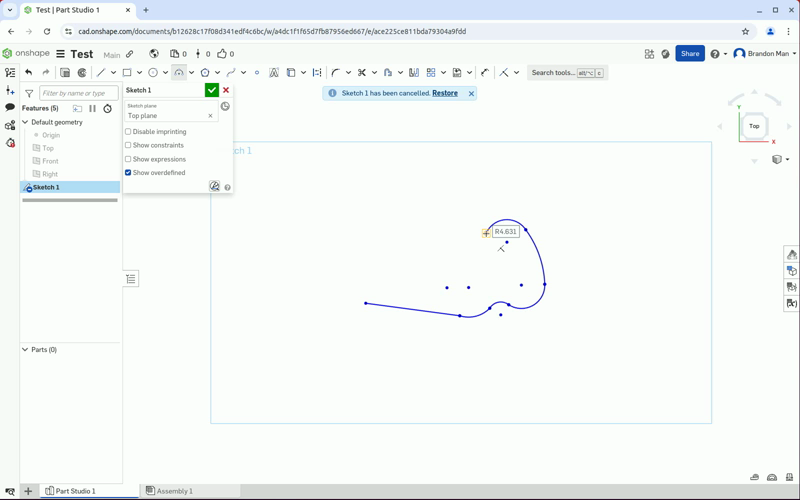
key_down(shift)
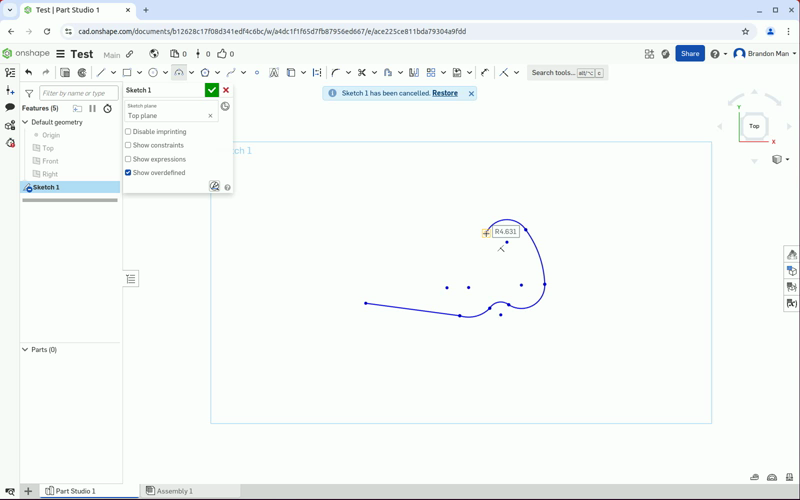
mouse_move(459, 225)
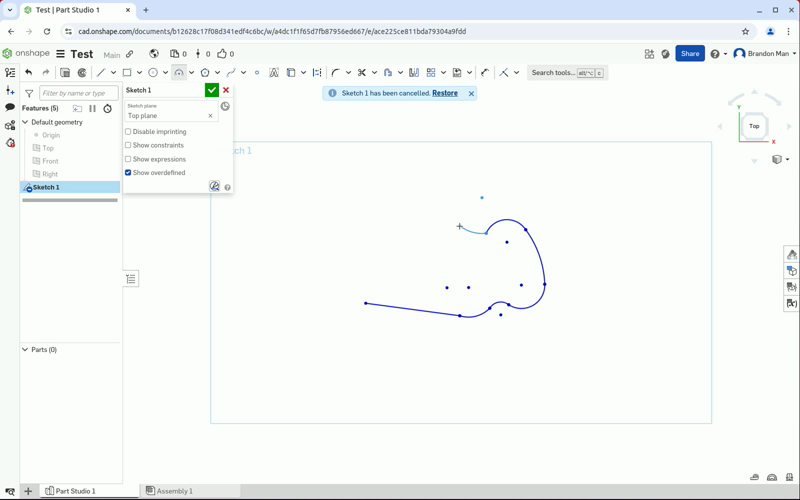
click(459, 225)
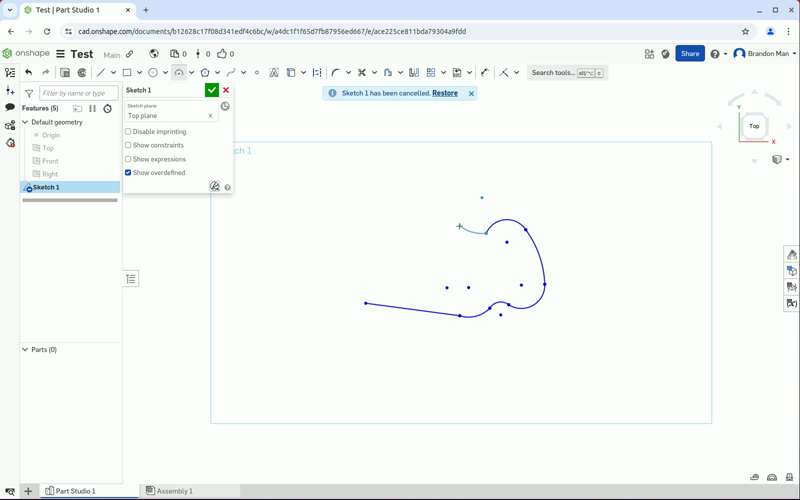
mouse_move(471, 236)
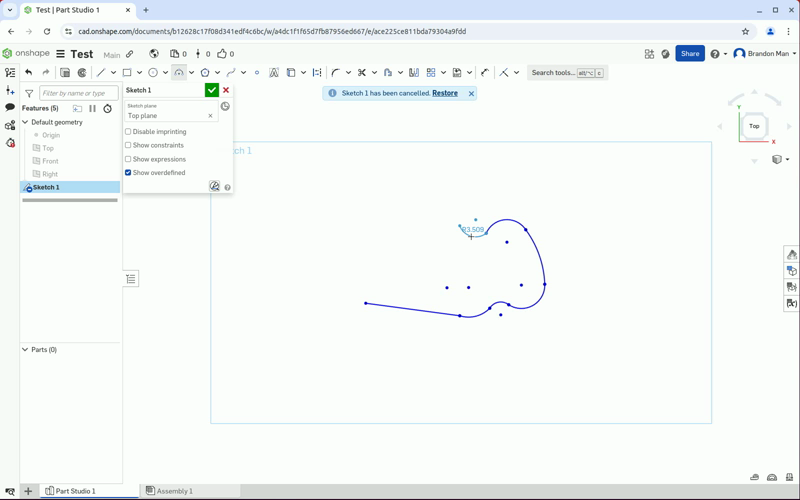
click(471, 236)
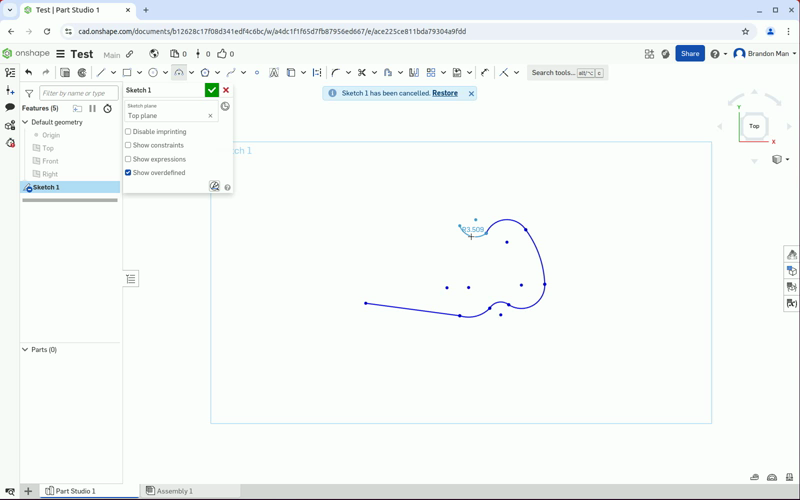
key_up(shift)
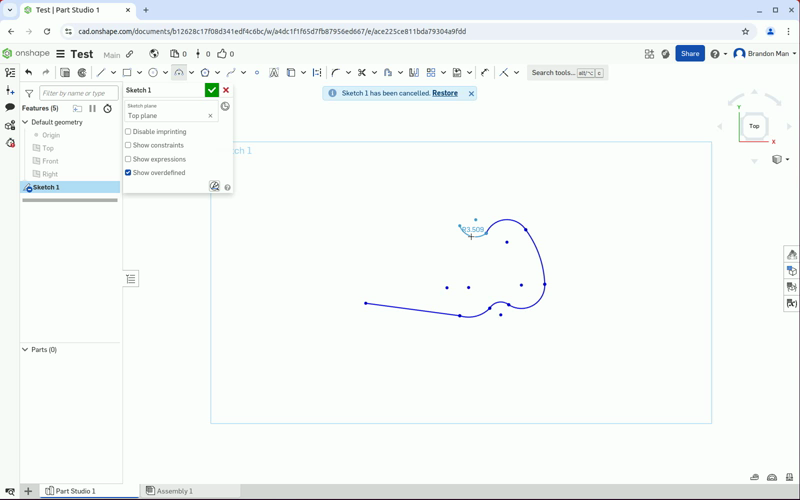
mouse_move(459, 225)
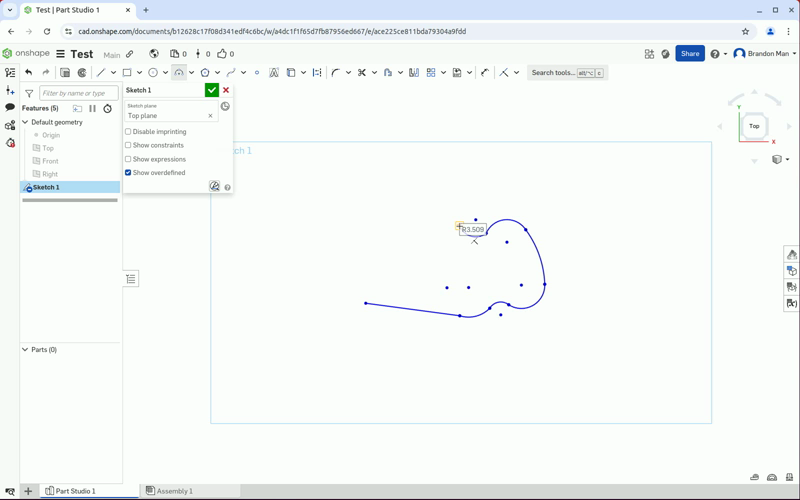
click(459, 225)
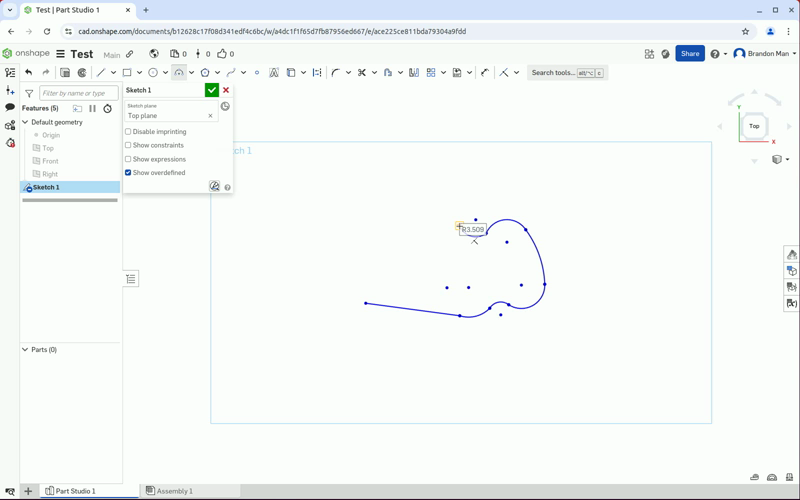
key_down(shift)
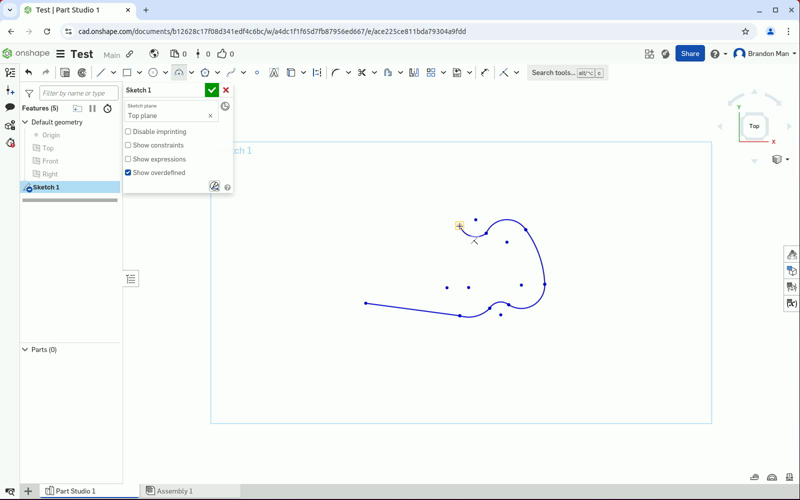
mouse_move(420, 229)
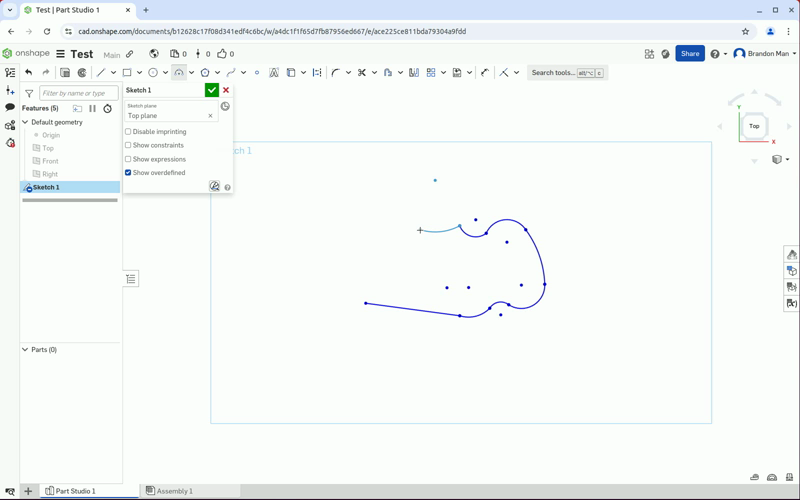
click(420, 229)
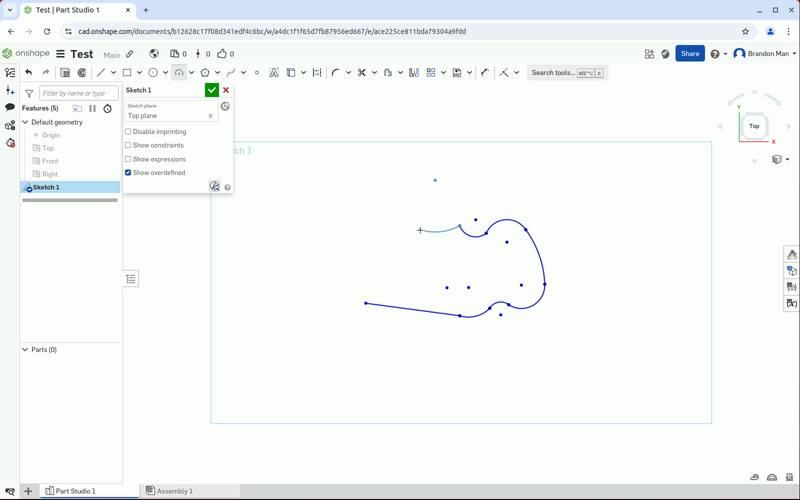
mouse_move(442, 255)
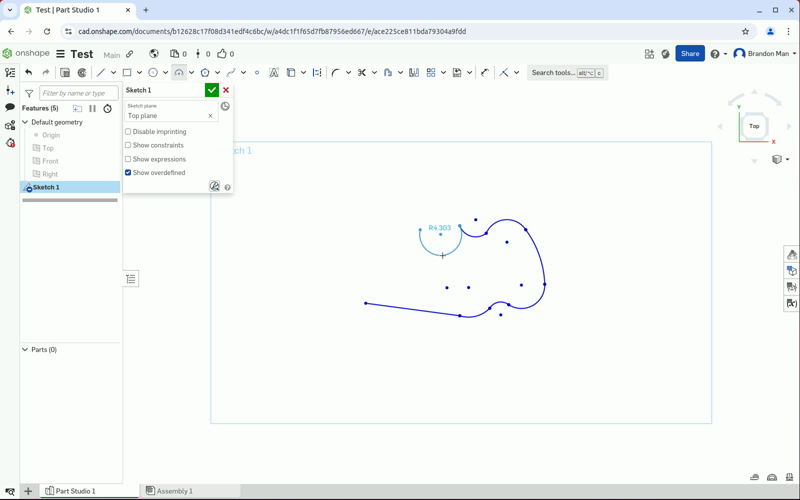
click(442, 255)
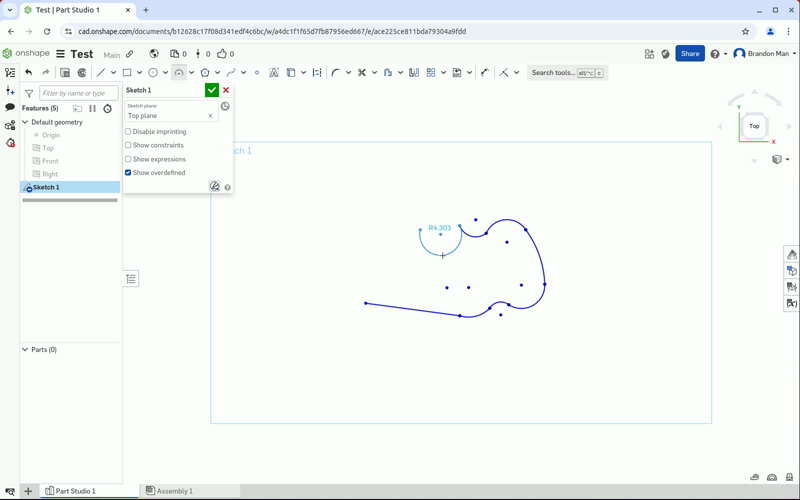
key_up(shift)
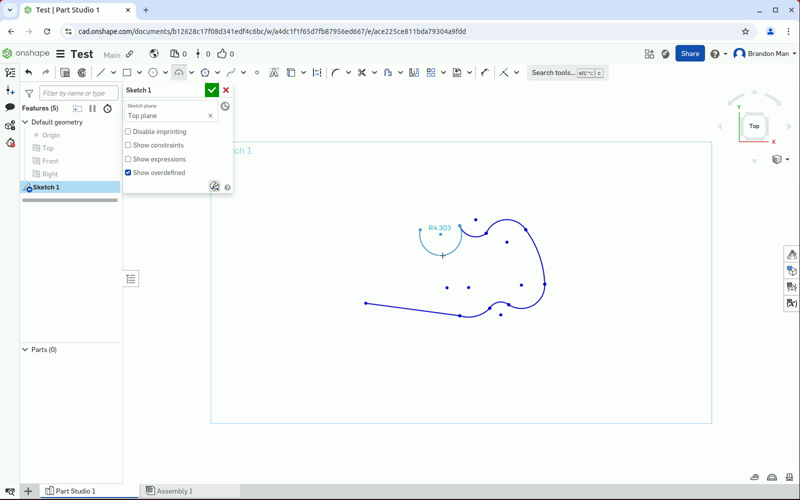
mouse_move(420, 229)
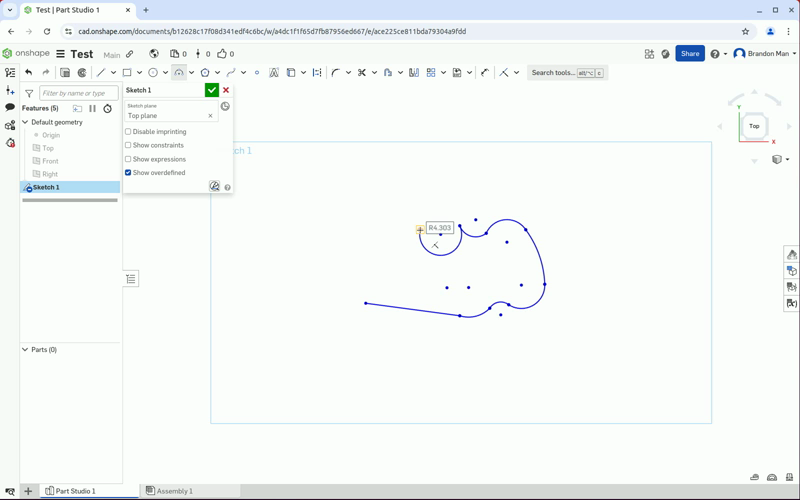
click(420, 229)
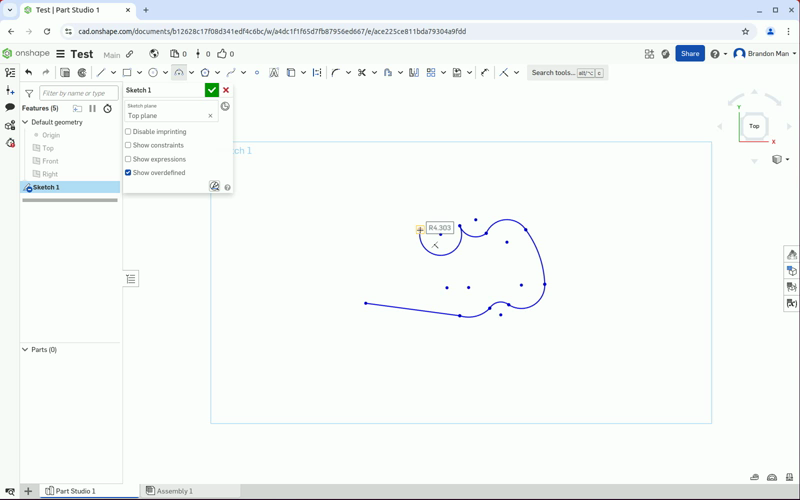
key_down(shift)
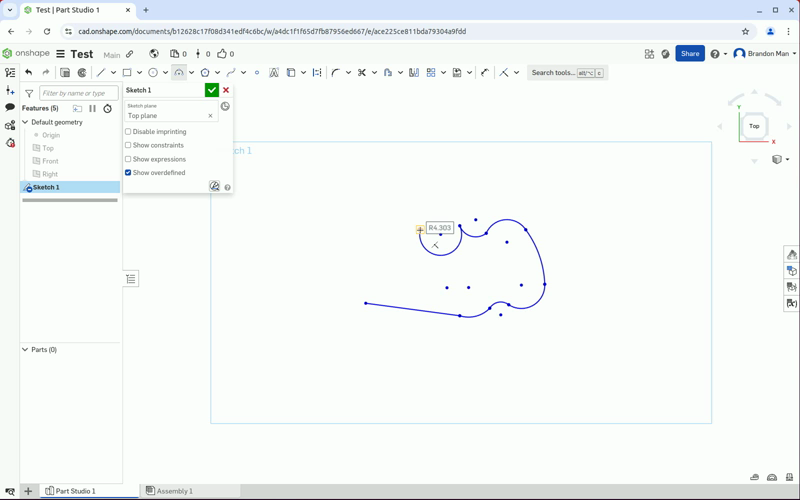
mouse_move(380, 263)
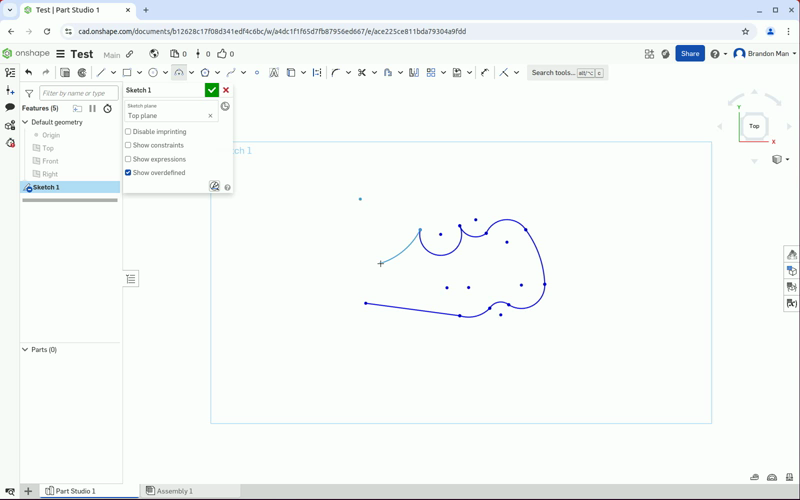
click(380, 263)
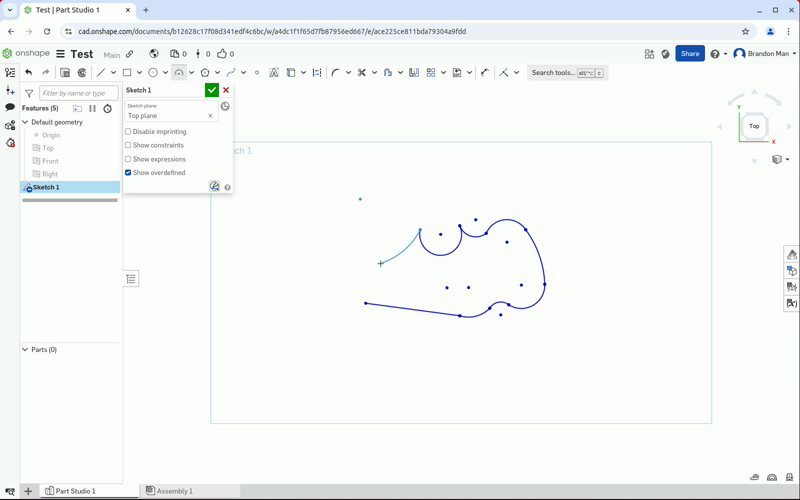
mouse_move(405, 252)
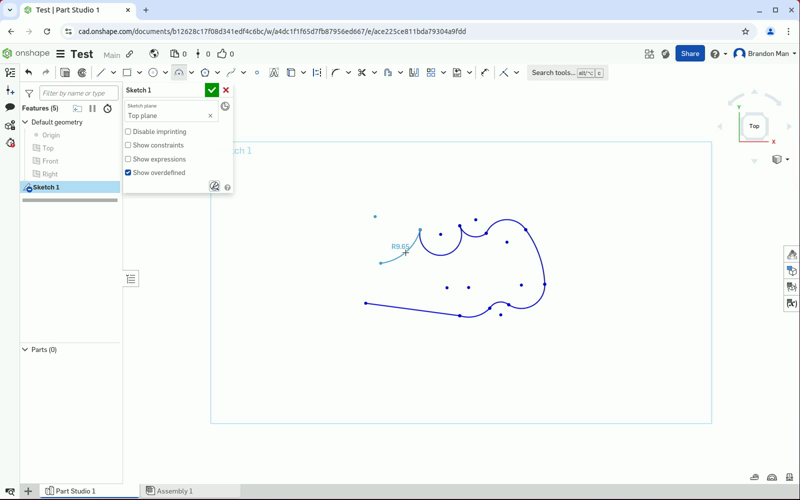
click(405, 252)
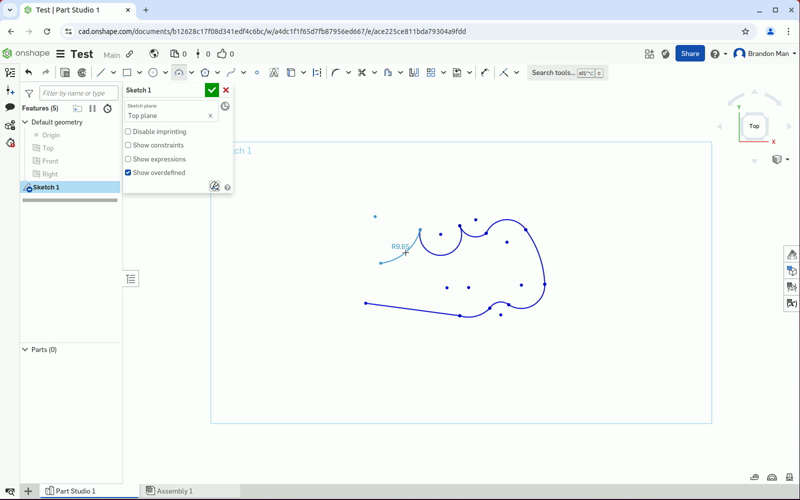
key_up(shift)
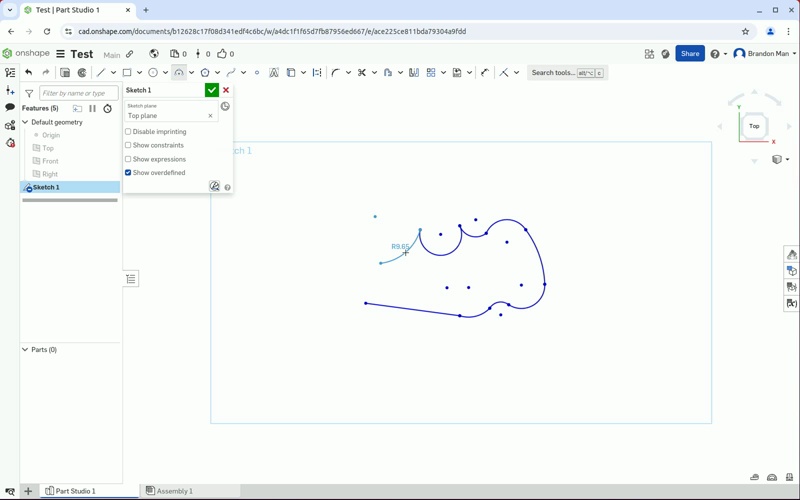
key(esc)
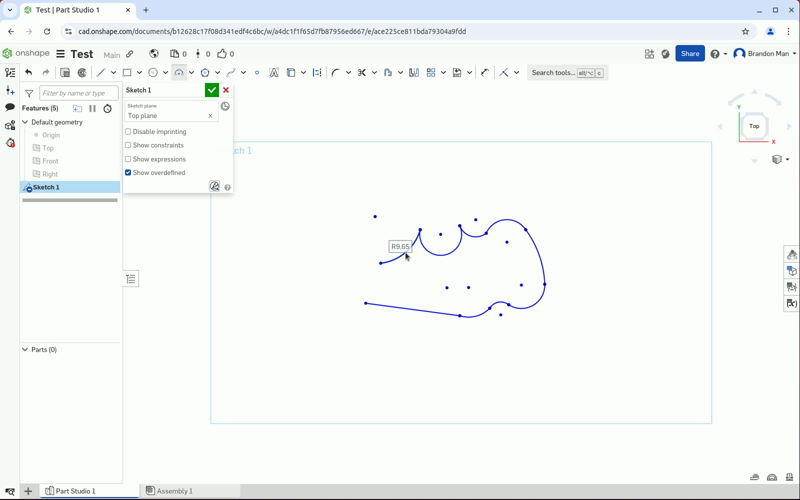
key(l)
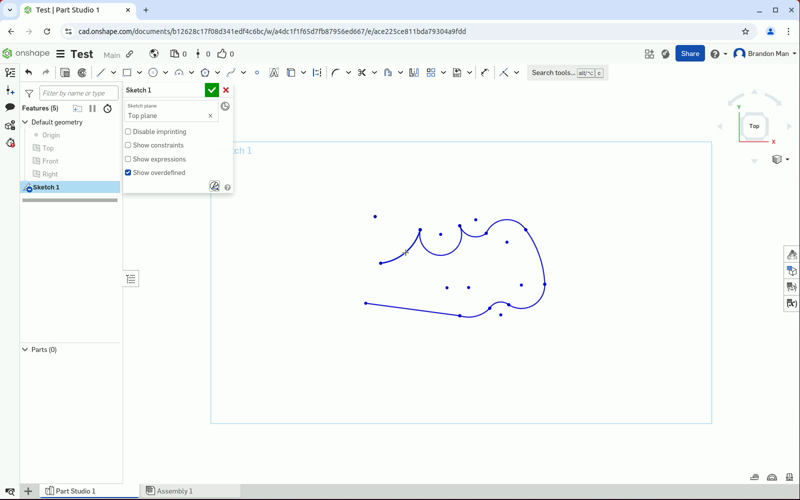
mouse_move(380, 263)
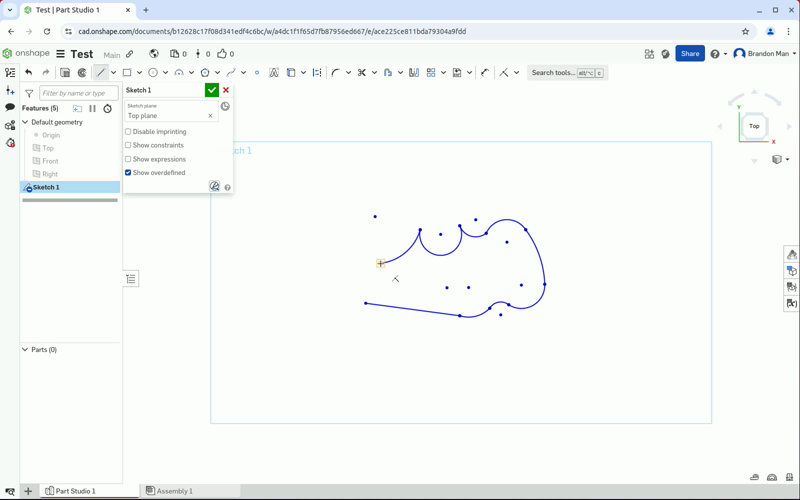
click(380, 263)
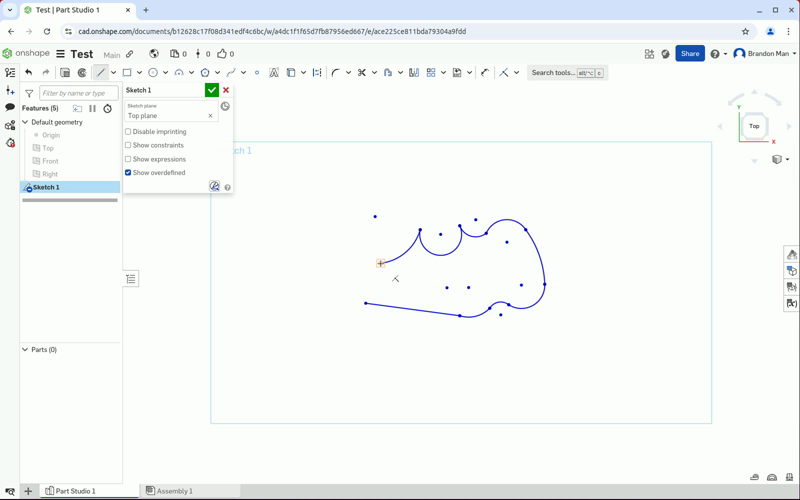
key_down(shift)
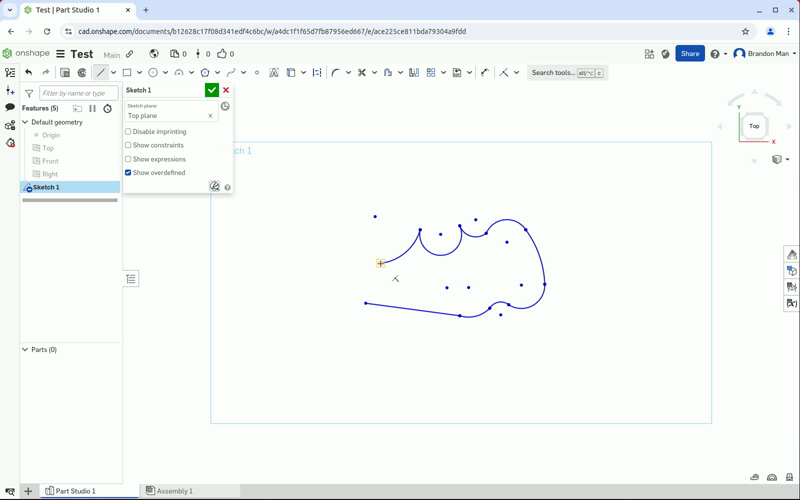
mouse_move(410, 263)
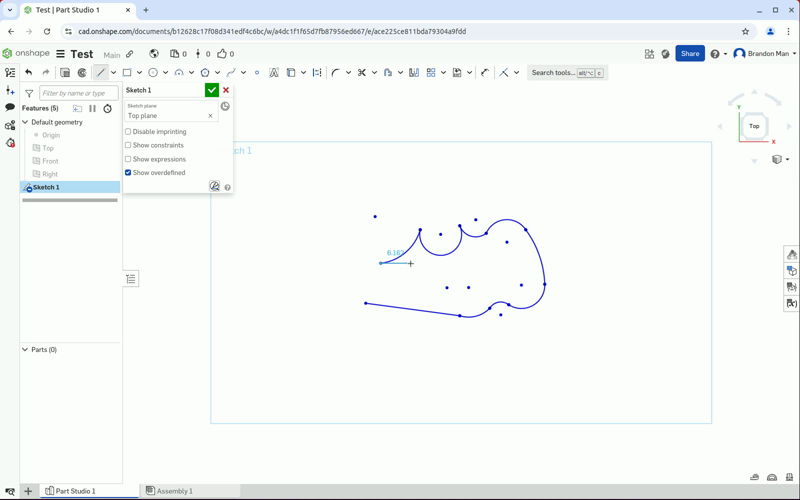
mouse_move(393, 263)
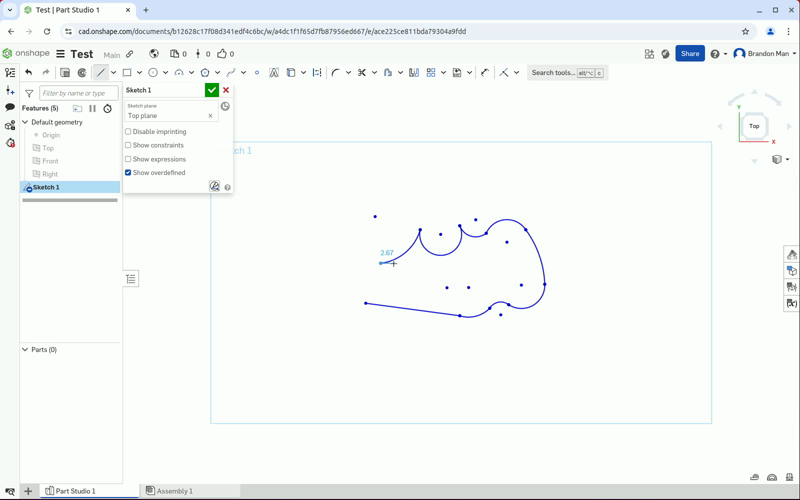
click(393, 263)
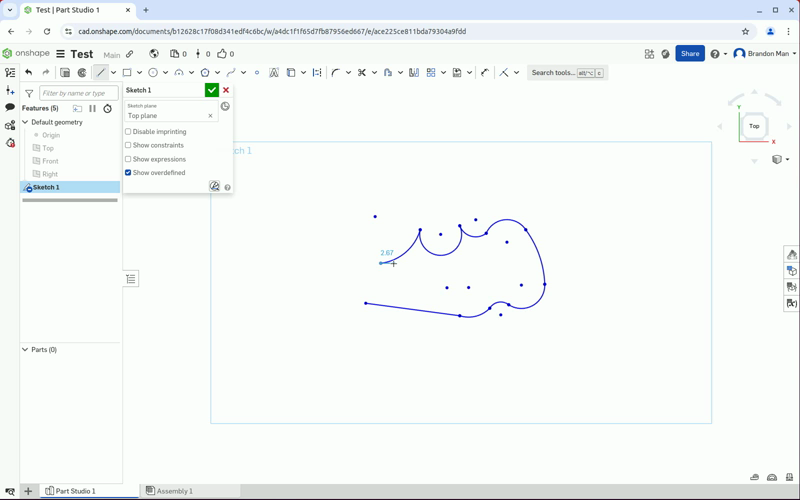
key_up(shift)
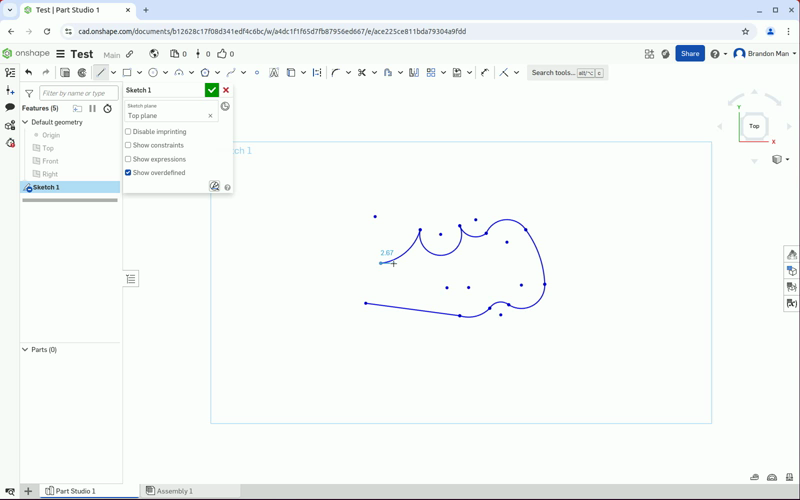
key(esc)
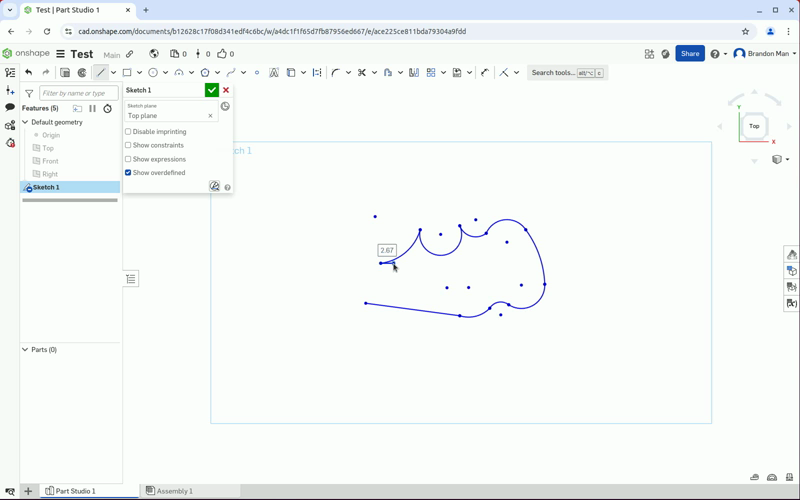
key(a)
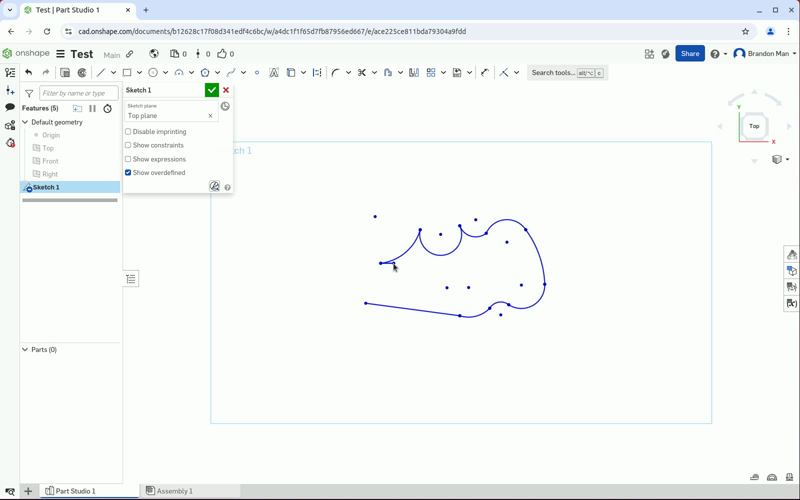
mouse_move(393, 263)
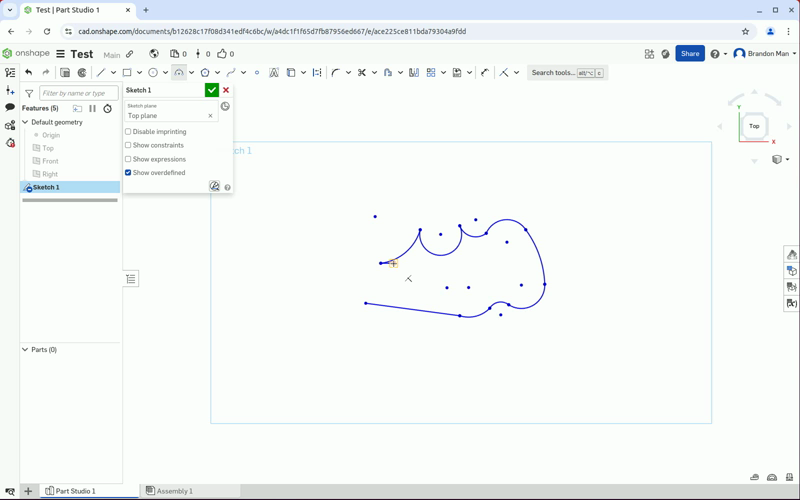
click(393, 263)
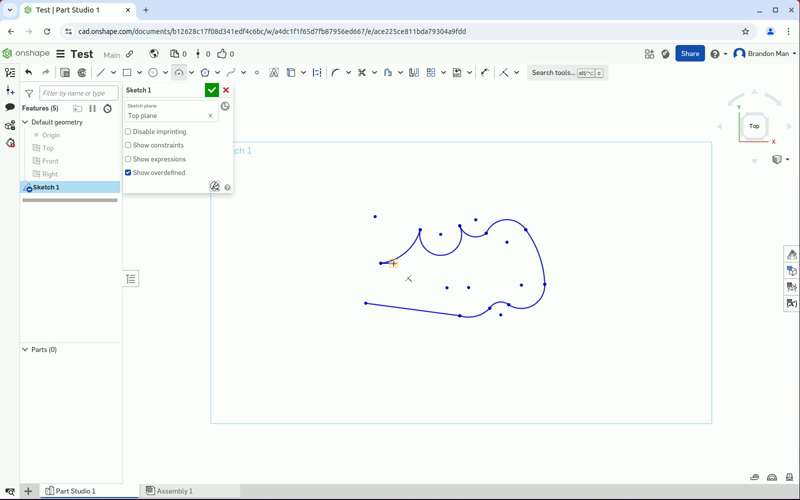
key_down(shift)
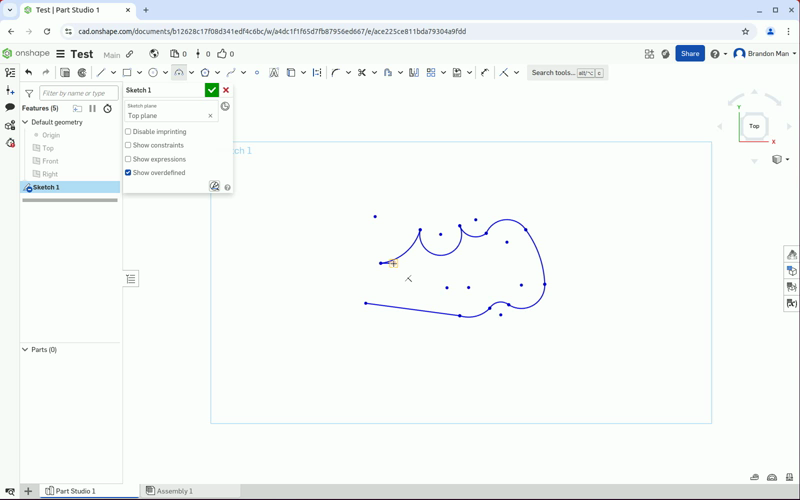
mouse_move(393, 303)
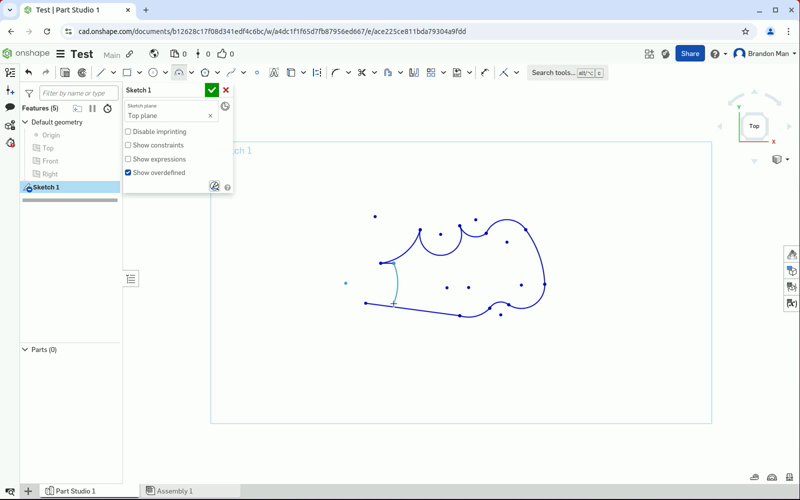
click(393, 303)
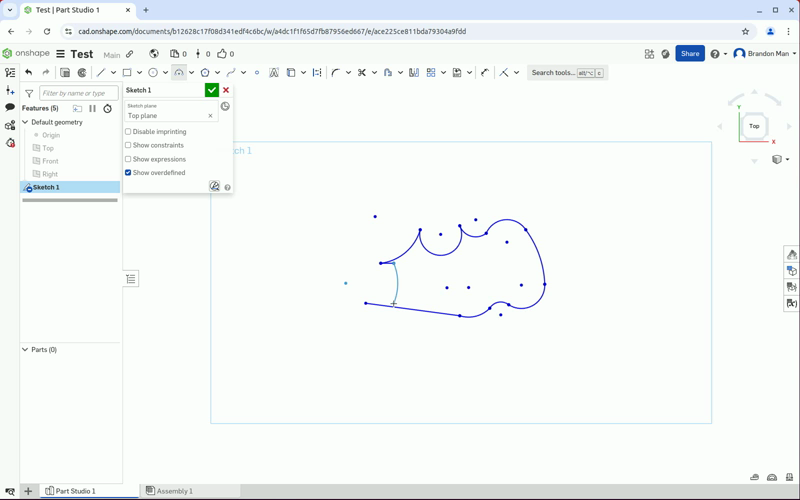
mouse_move(413, 283)
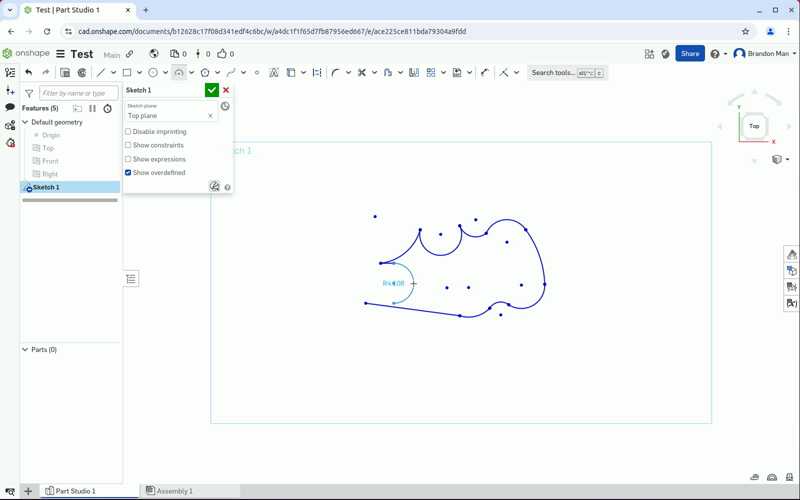
click(413, 283)
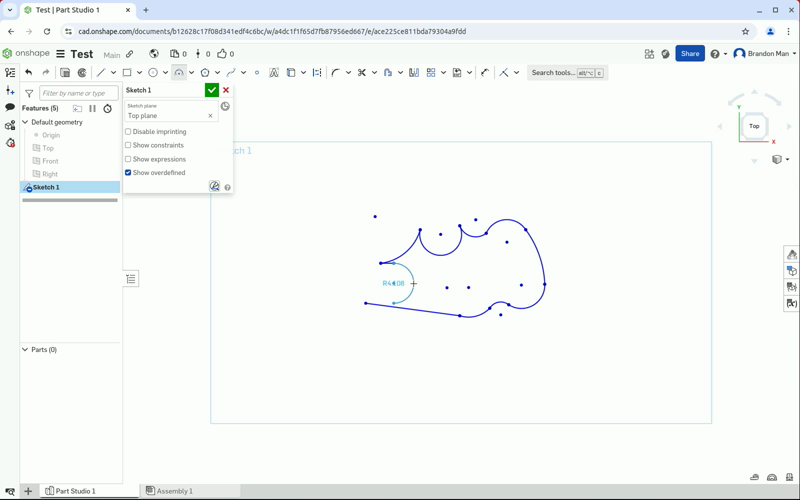
key_up(shift)
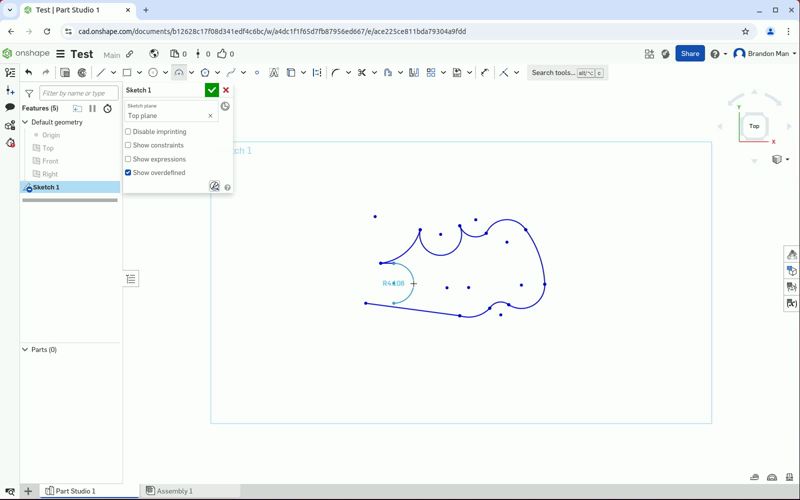
key(esc)
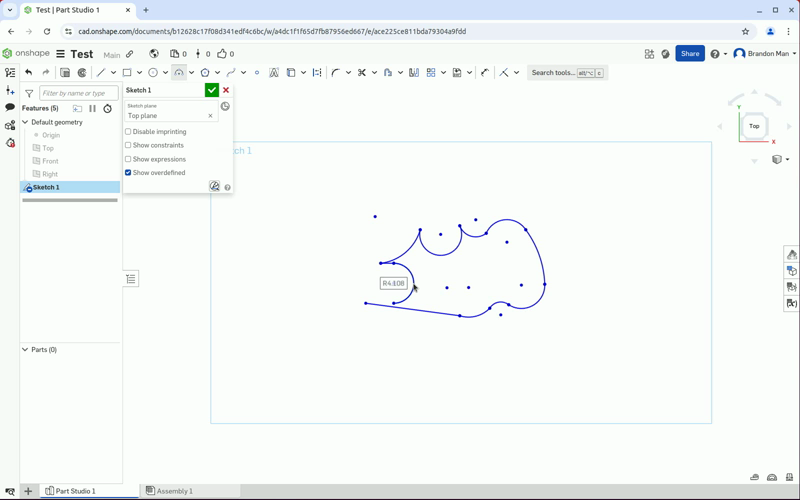
key(l)
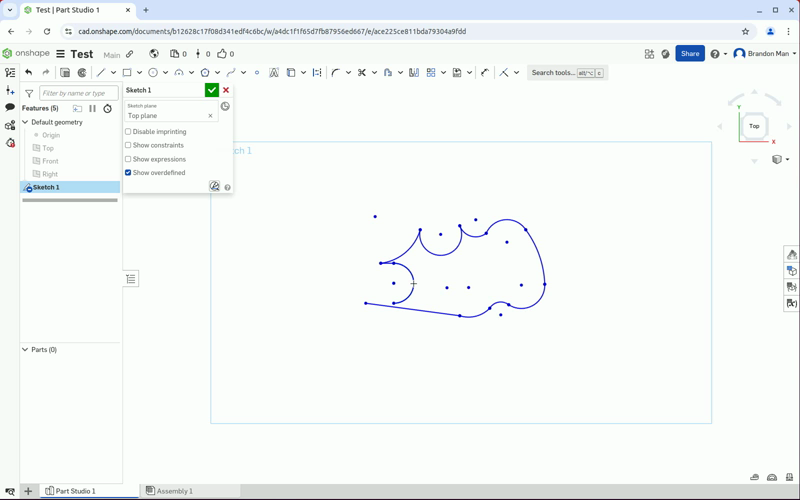
mouse_move(393, 303)
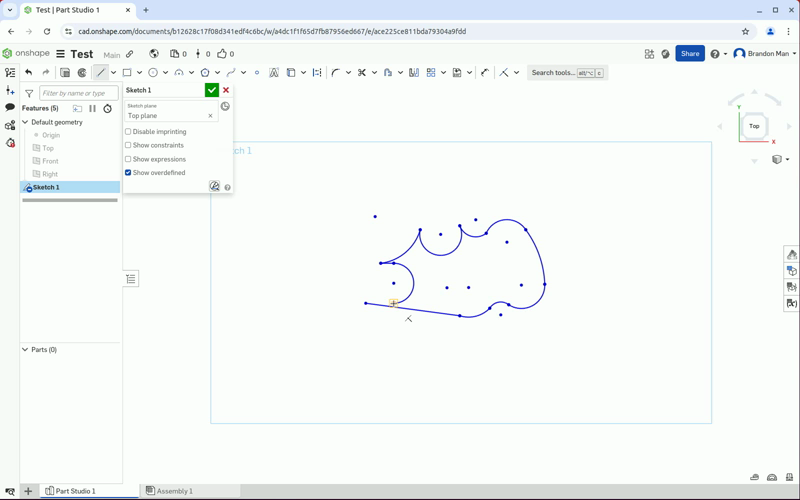
click(393, 303)
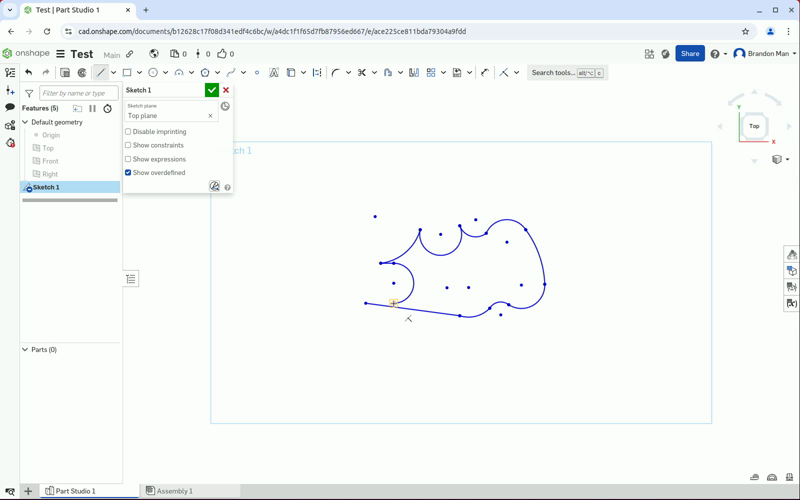
key_down(shift)
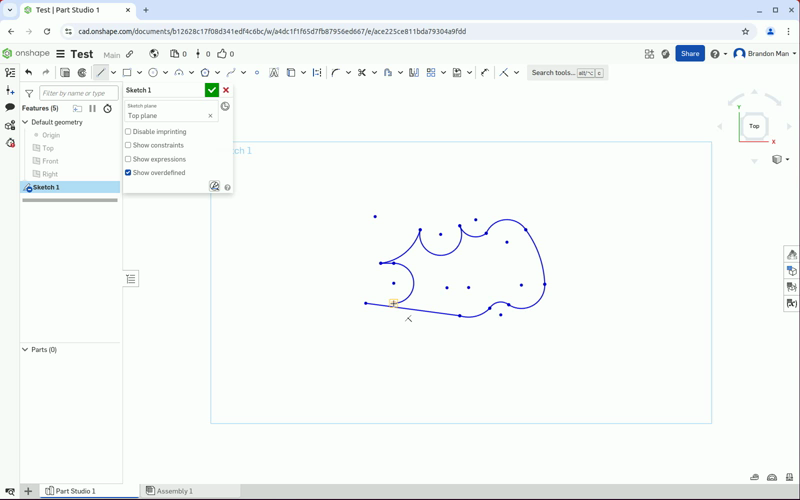
mouse_move(423, 303)
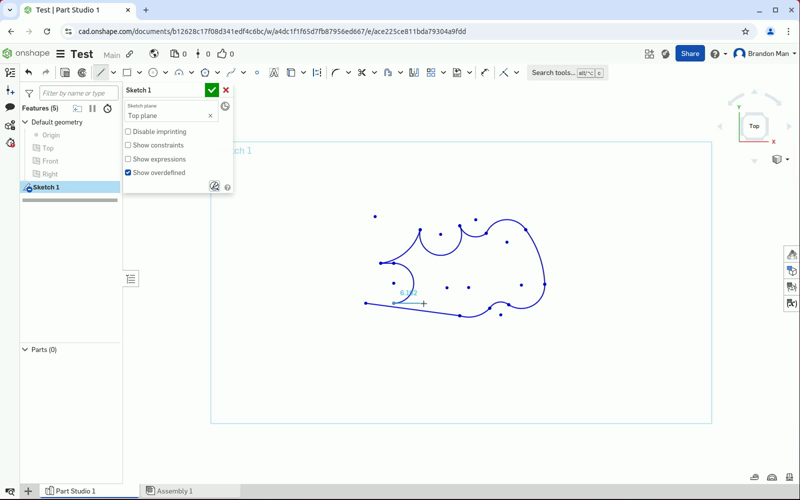
mouse_move(367, 303)
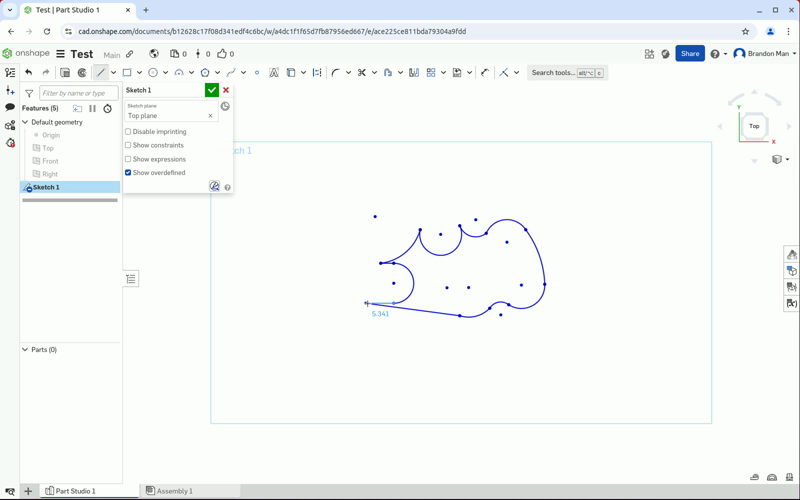
scroll(6)
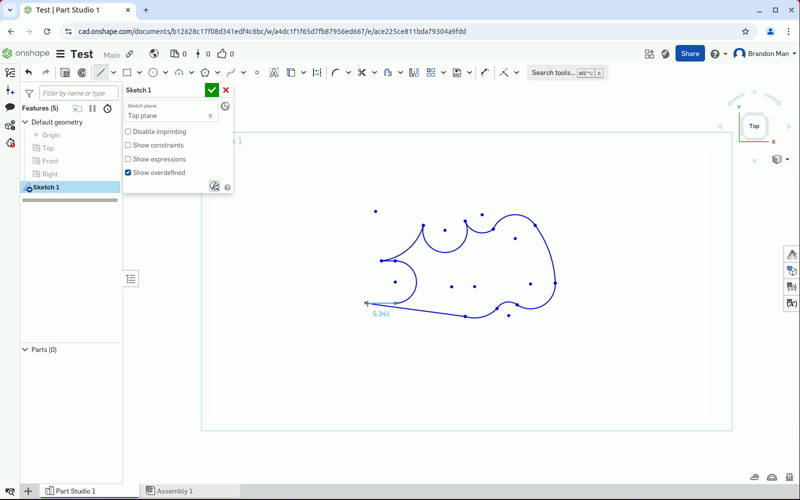
scroll(6)
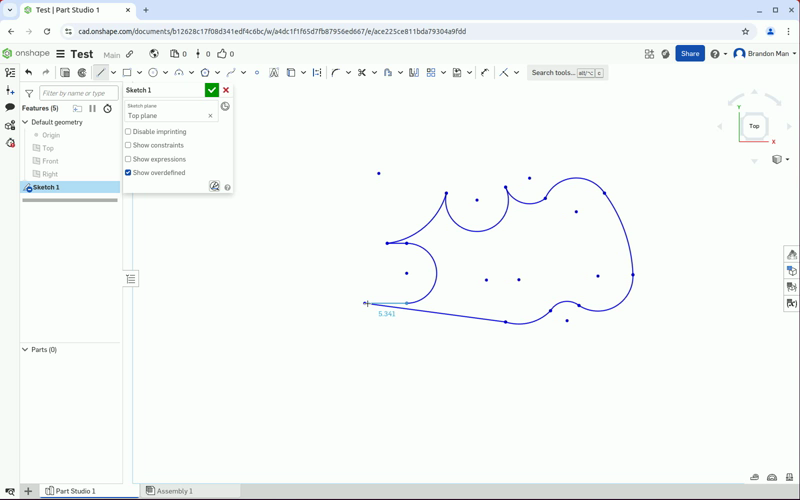
scroll(6)
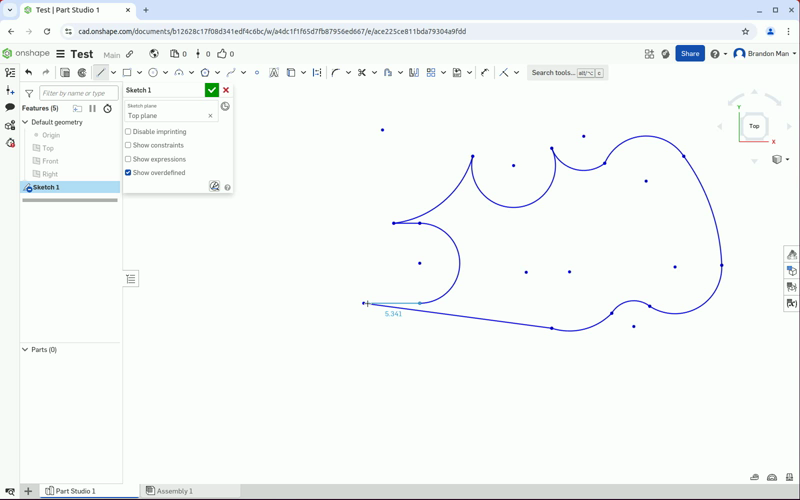
scroll(6)
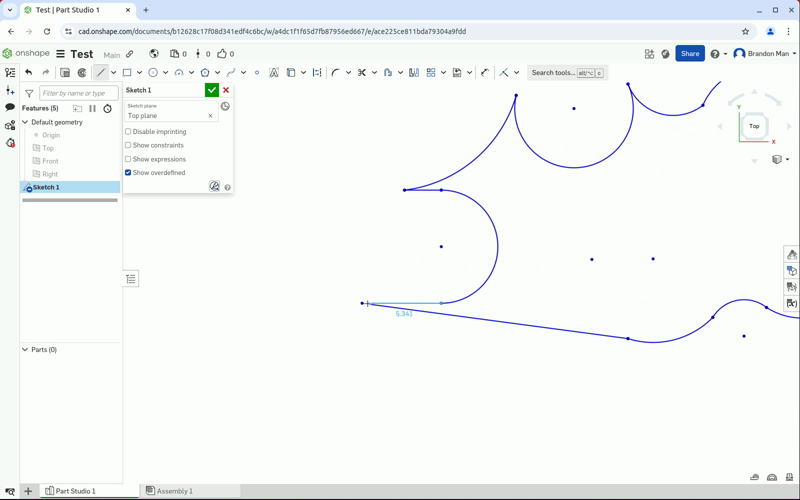
scroll(6)
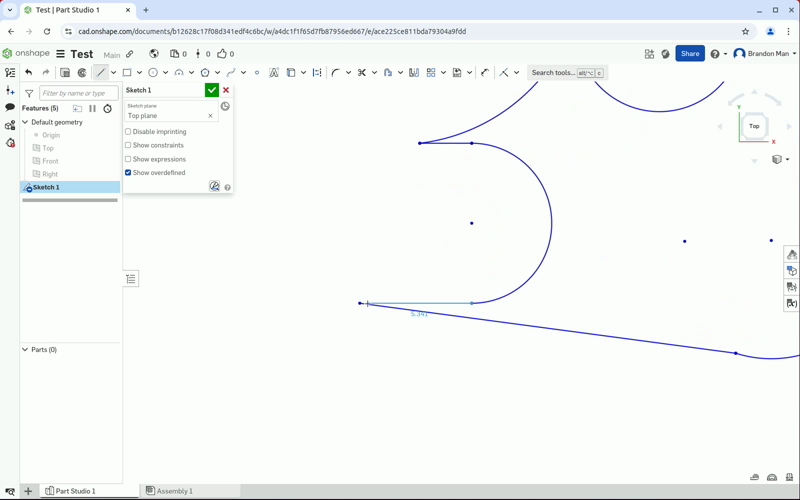
scroll(6)
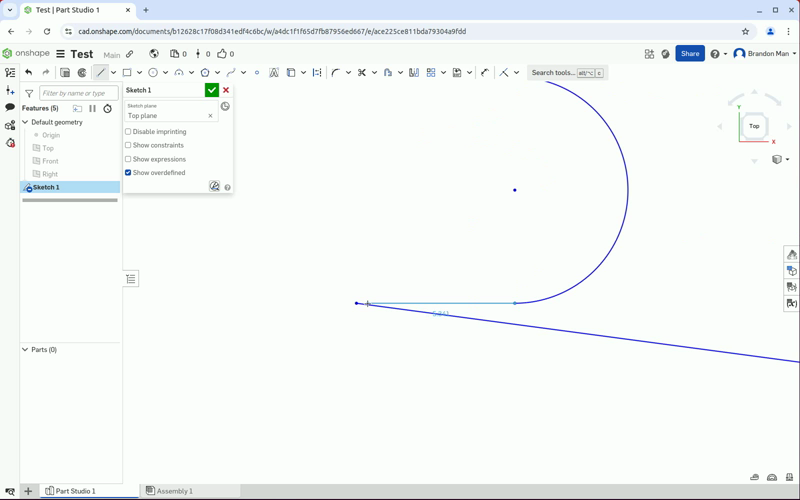
scroll(6)
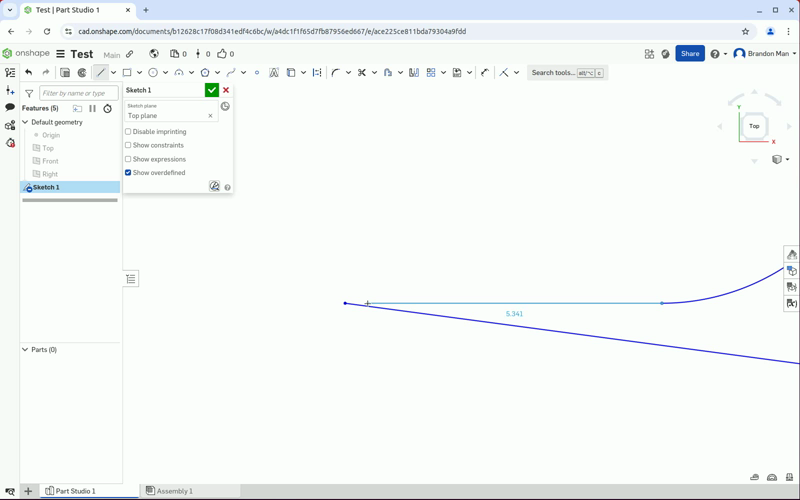
click(367, 303)
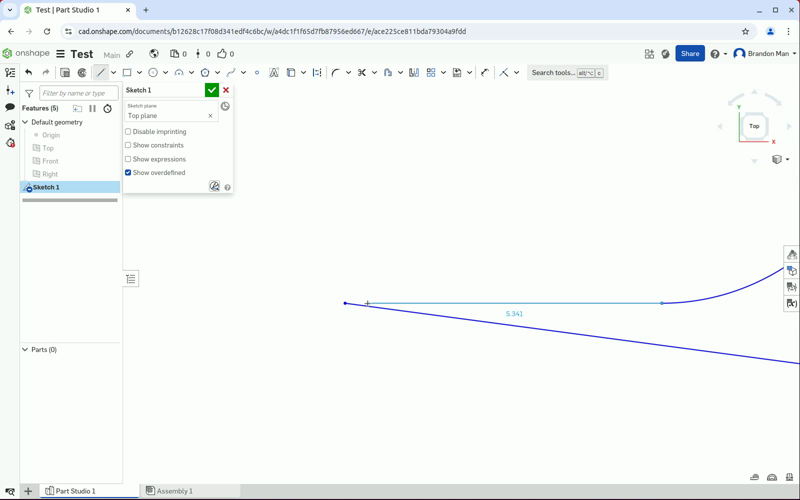
scroll(-6)
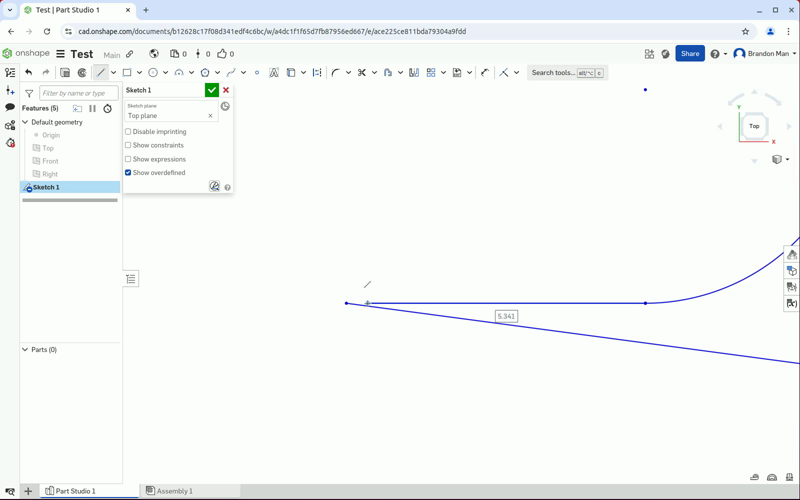
scroll(-6)
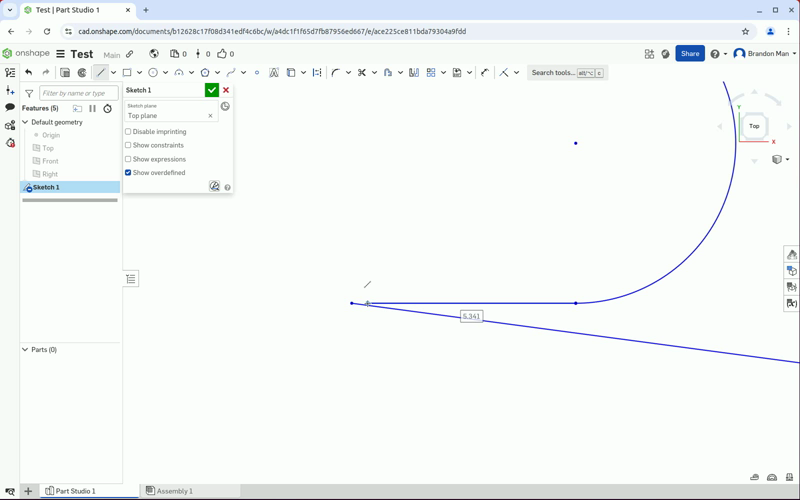
scroll(-6)
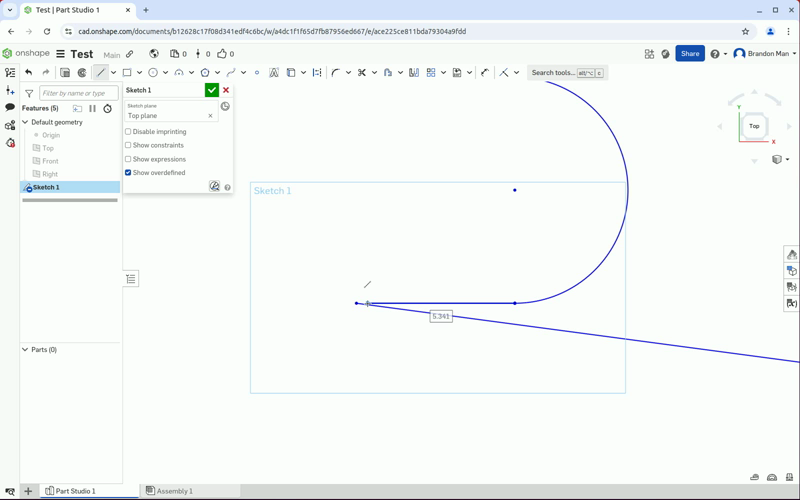
scroll(-6)
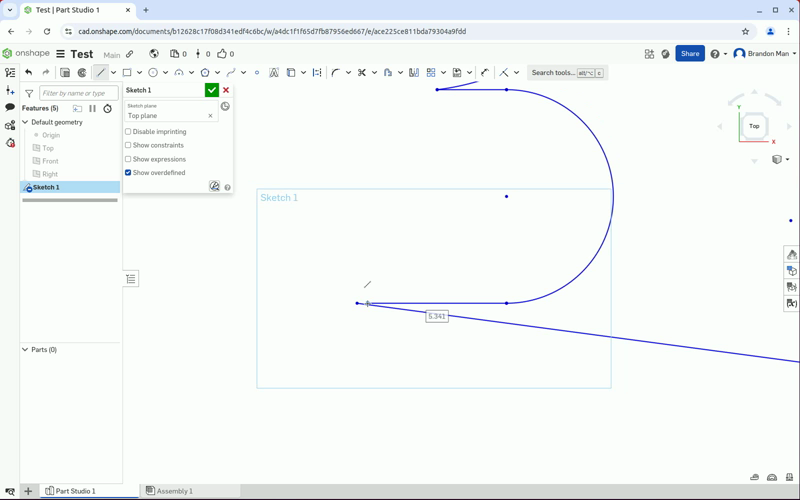
scroll(-6)
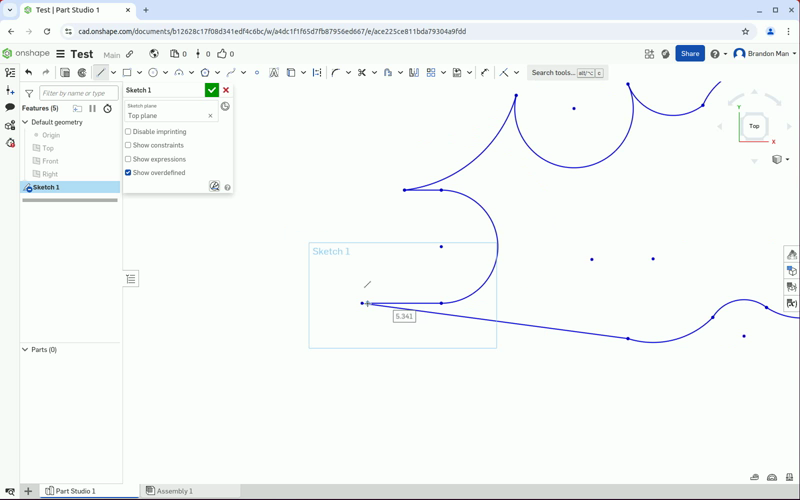
scroll(-6)
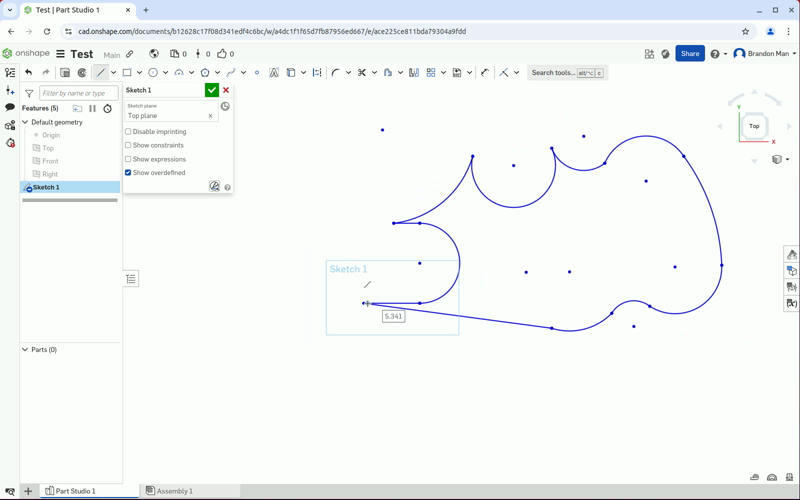
scroll(-6)
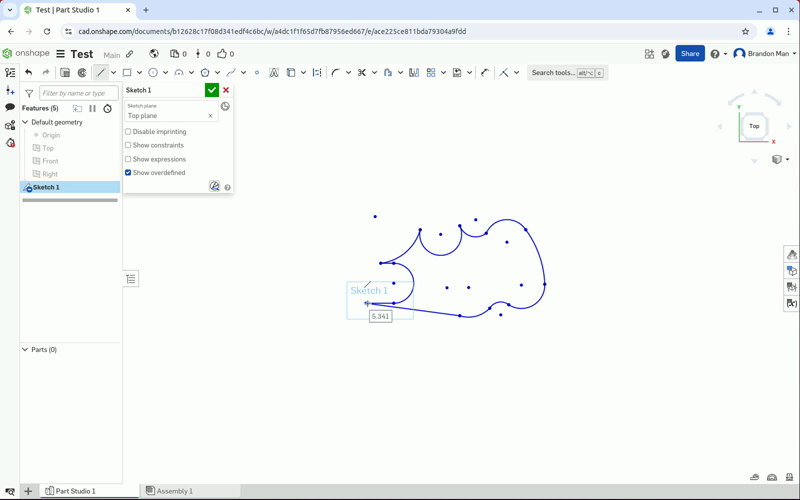
key_up(shift)
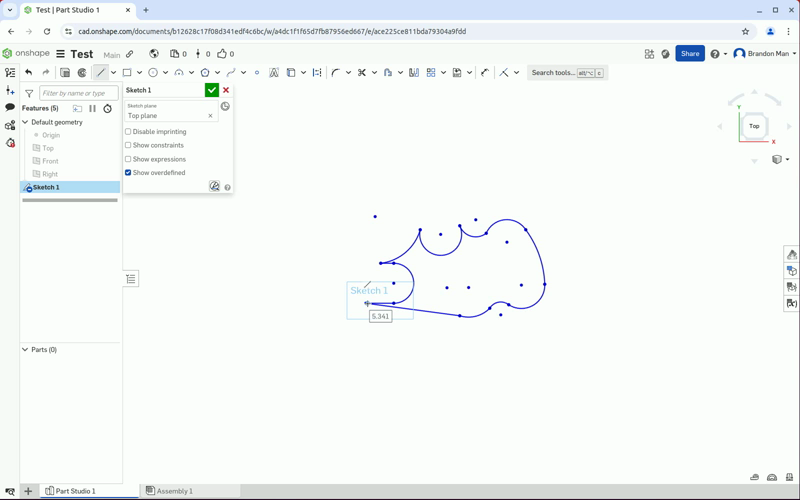
key(esc)
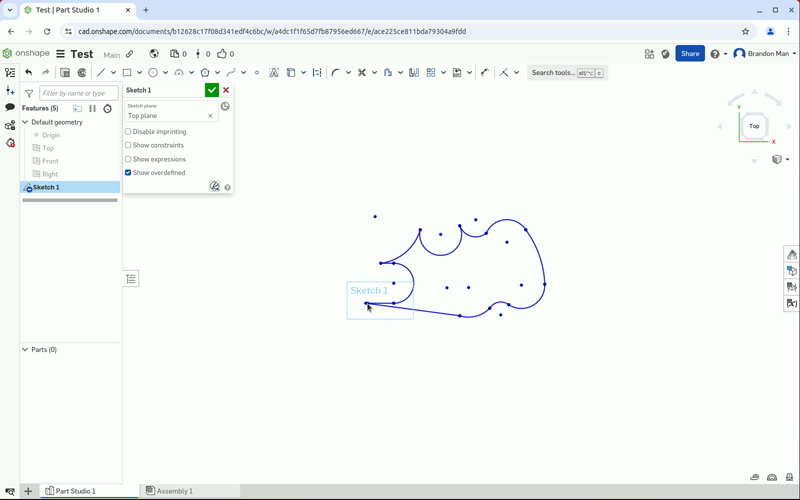
key(a)
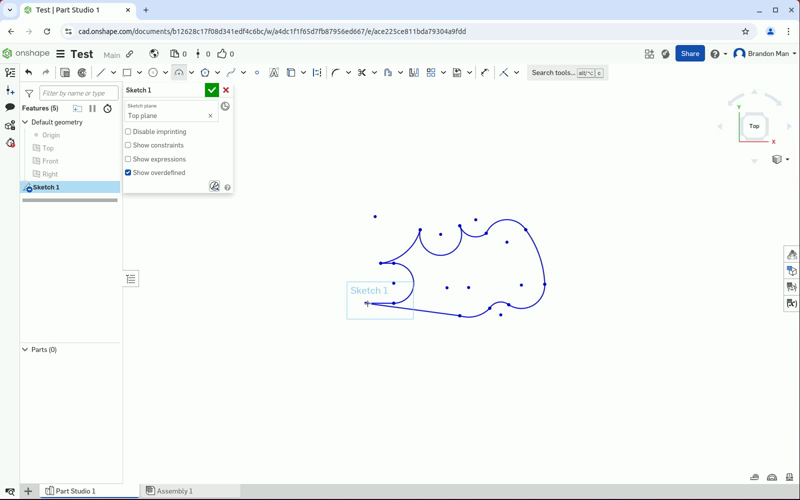
mouse_move(367, 303)
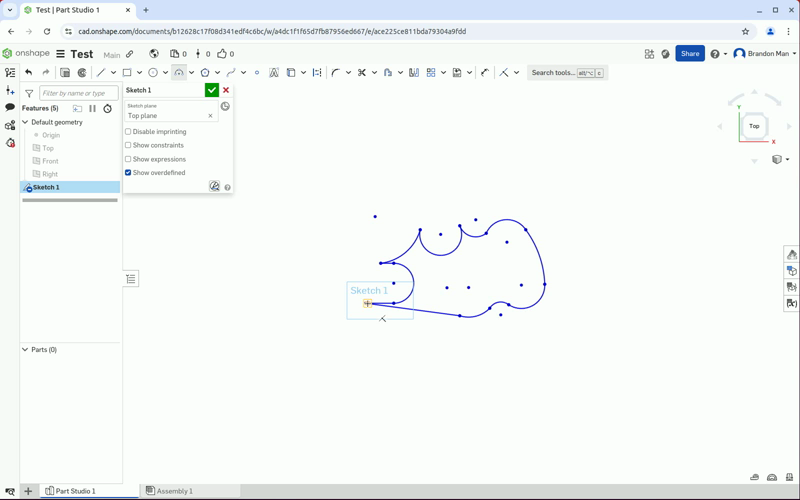
scroll(6)
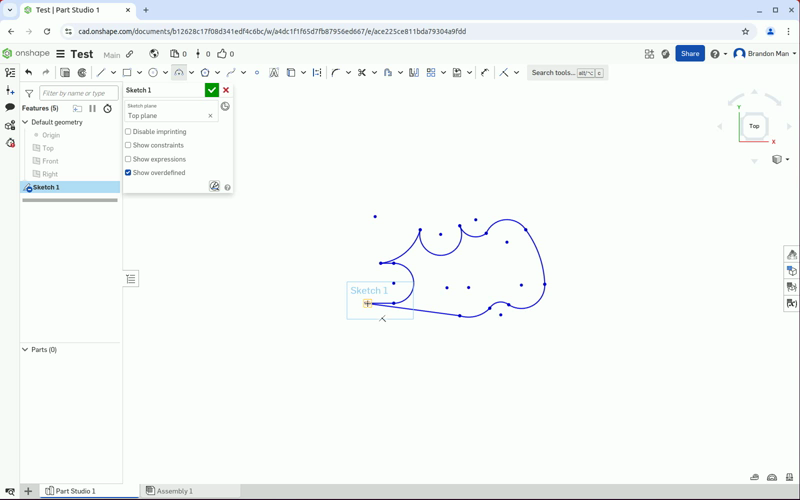
scroll(6)
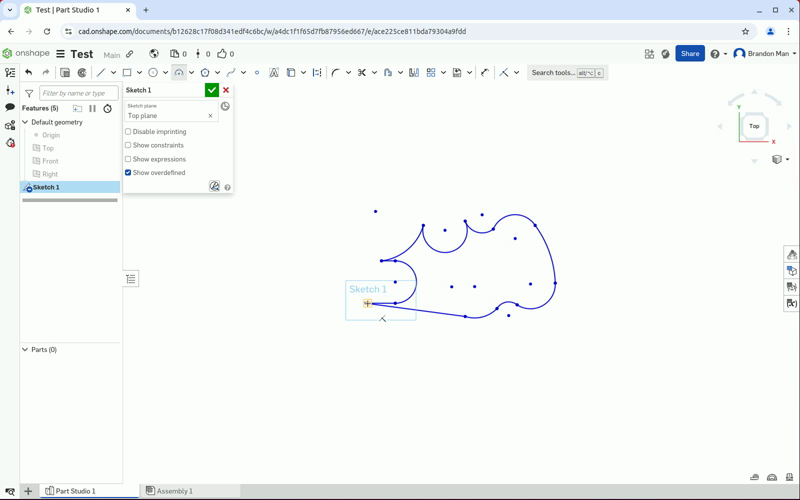
scroll(6)
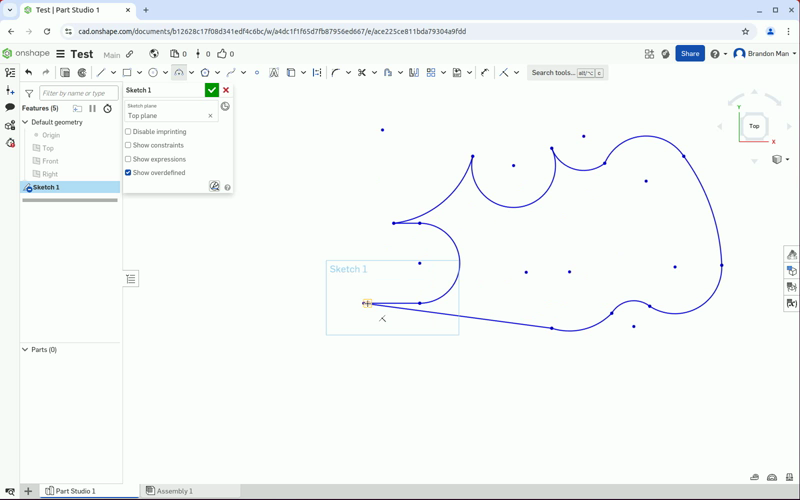
scroll(6)
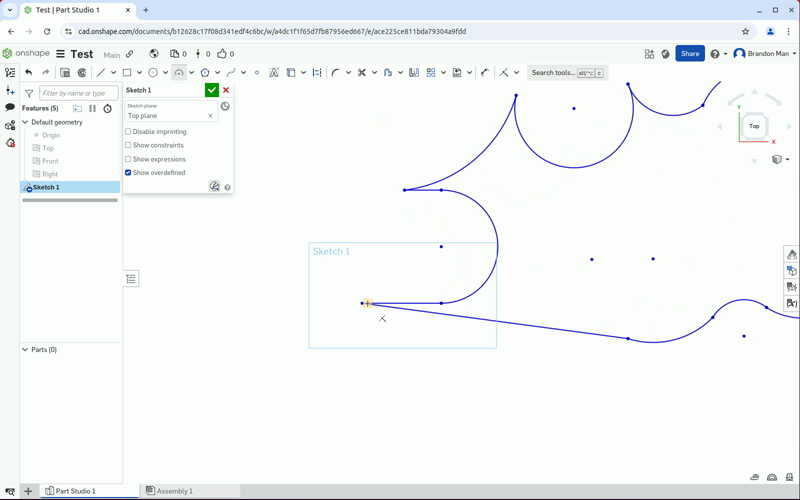
scroll(6)
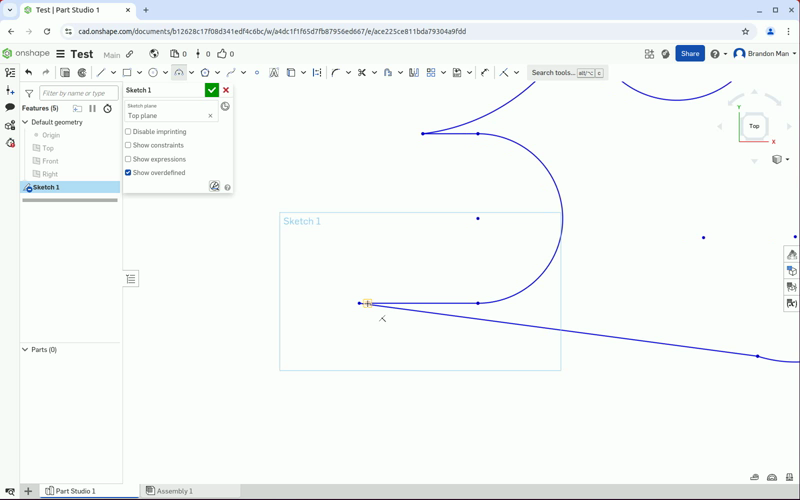
scroll(6)
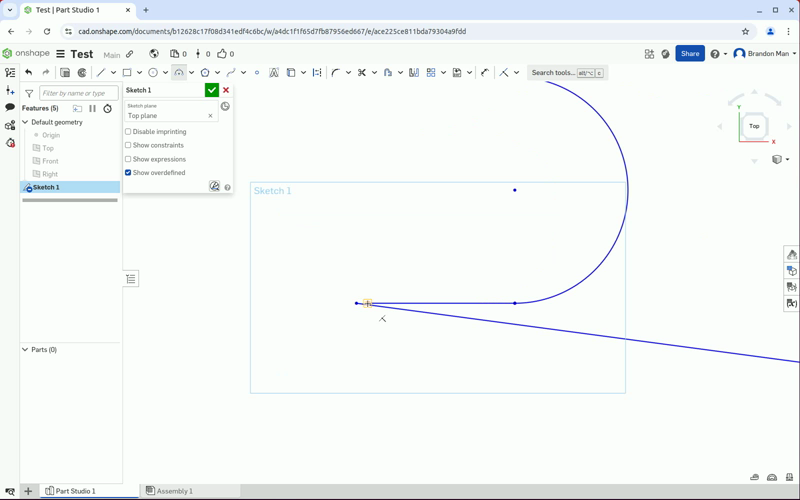
scroll(6)
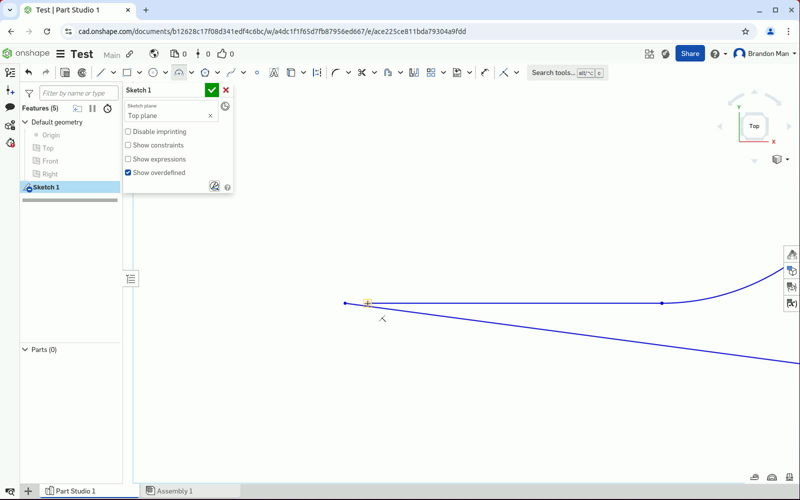
click(367, 303)
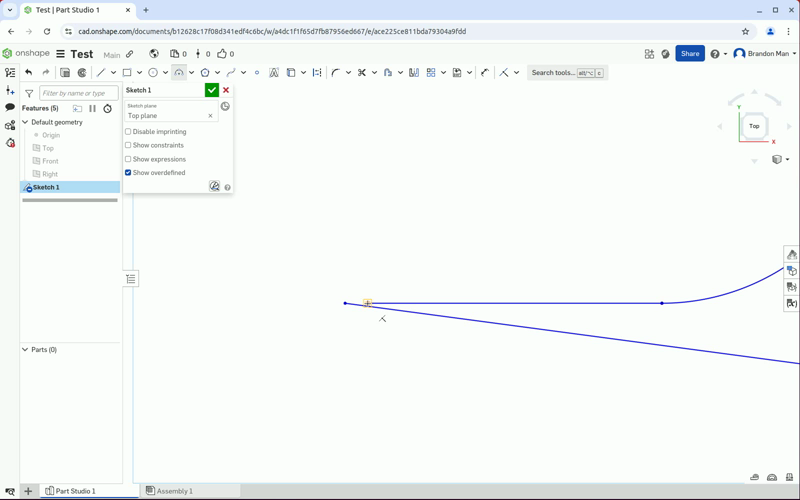
scroll(-6)
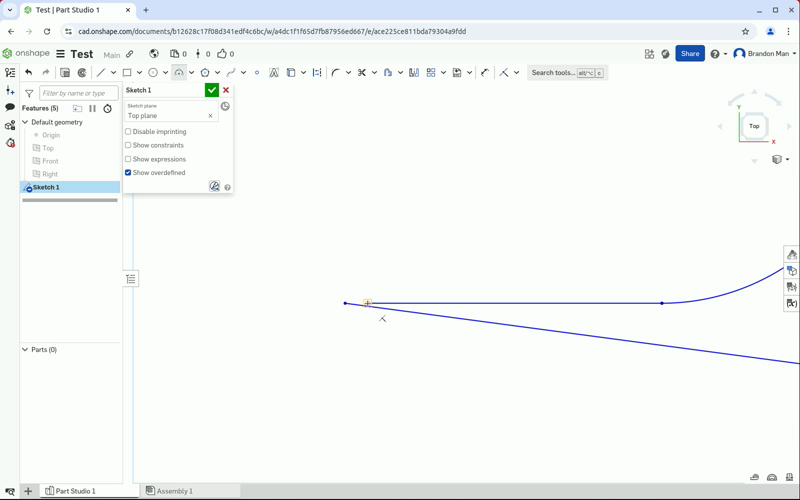
scroll(-6)
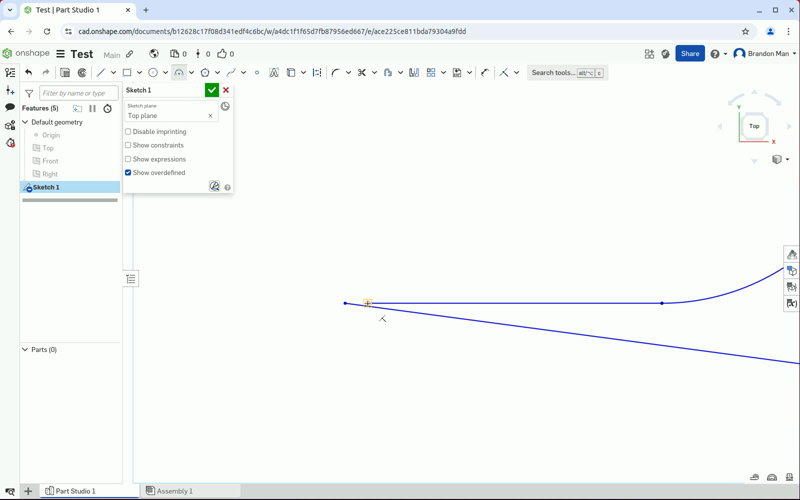
scroll(-6)
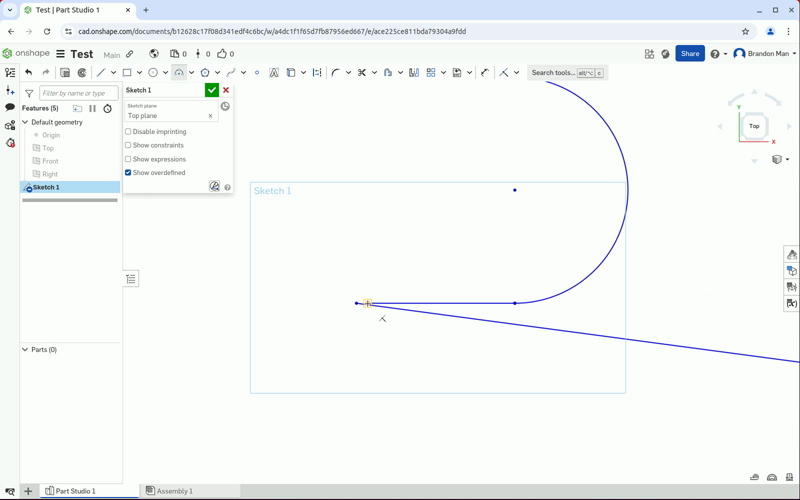
scroll(-6)
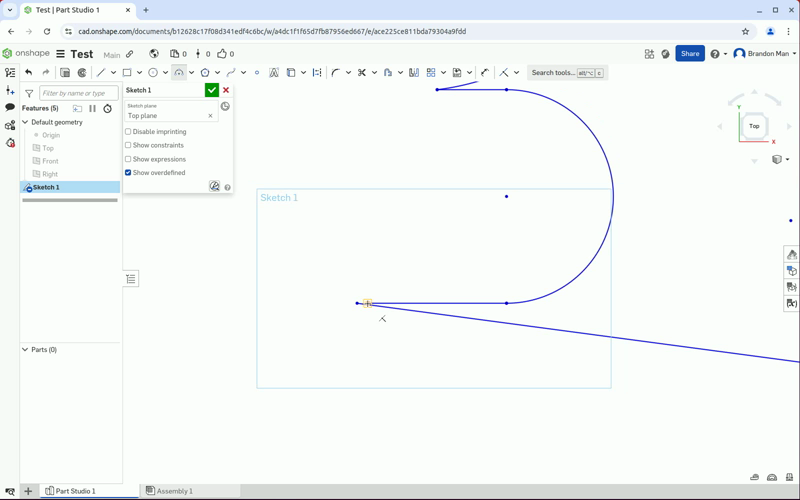
scroll(-6)
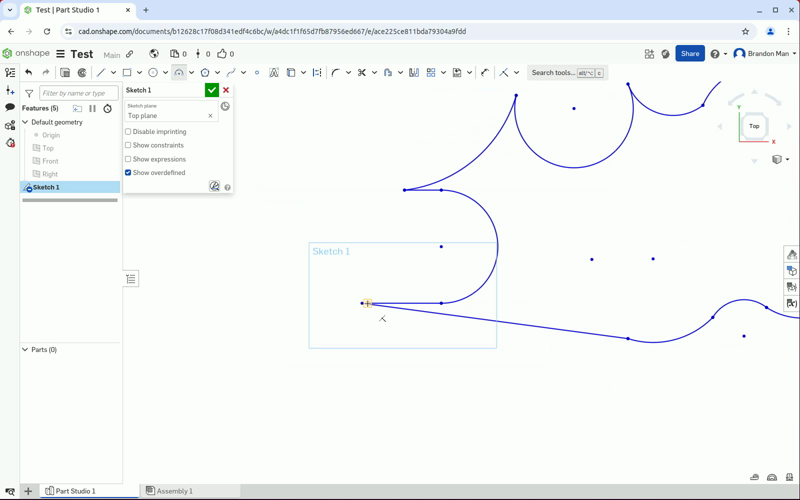
scroll(-6)
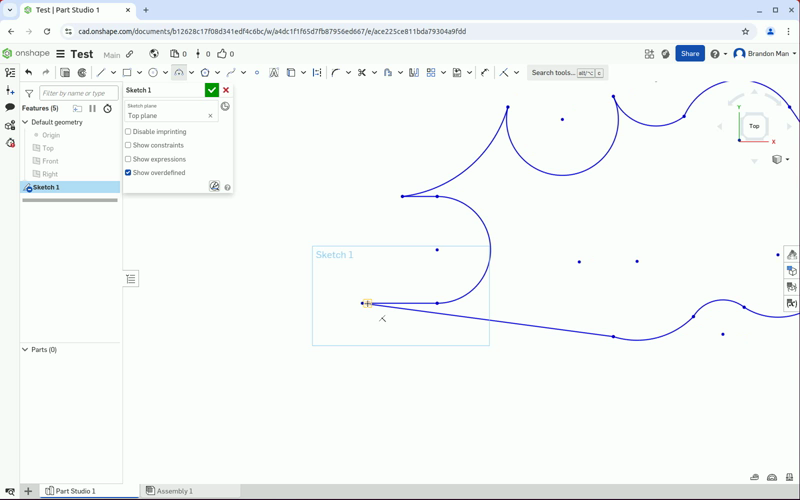
scroll(-6)
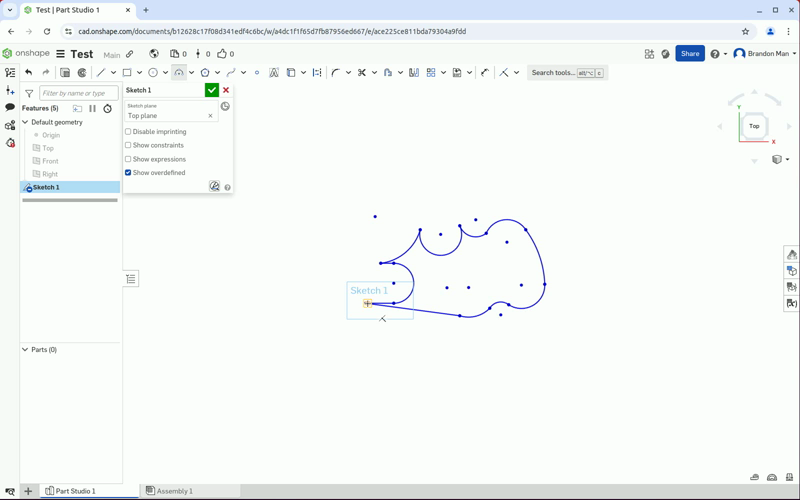
mouse_move(365, 303)
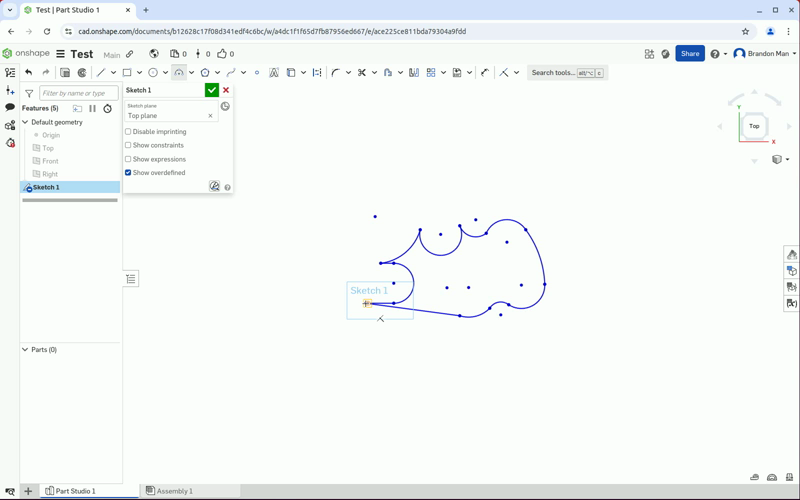
scroll(6)
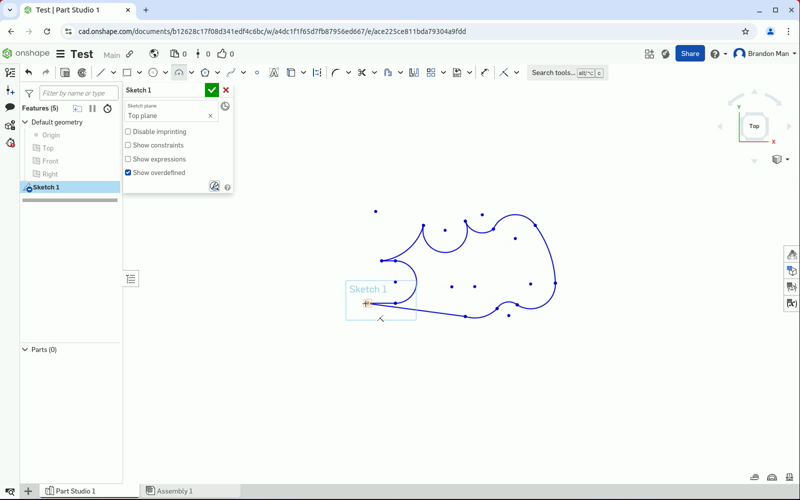
scroll(6)
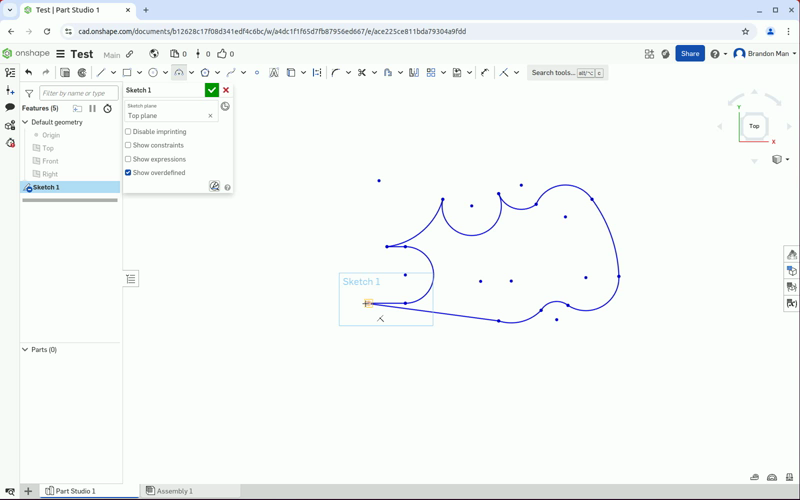
scroll(6)
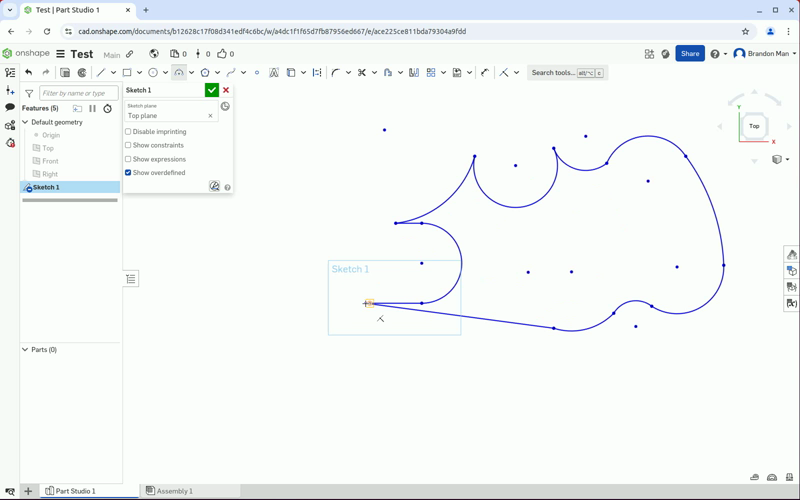
scroll(6)
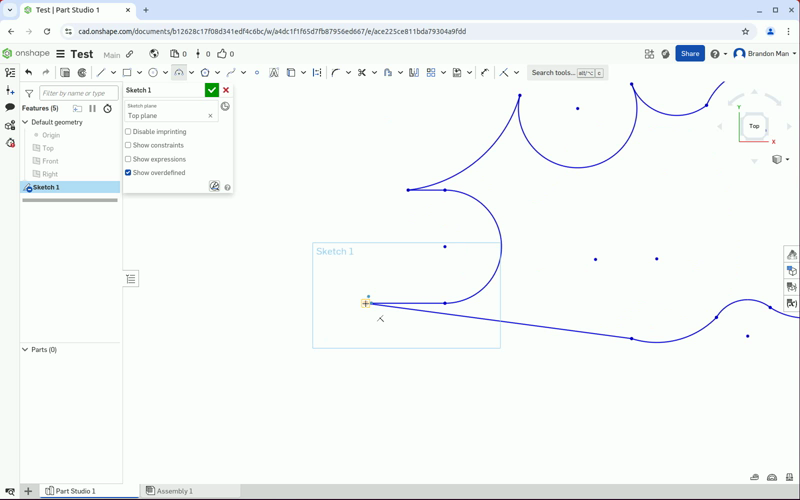
scroll(6)
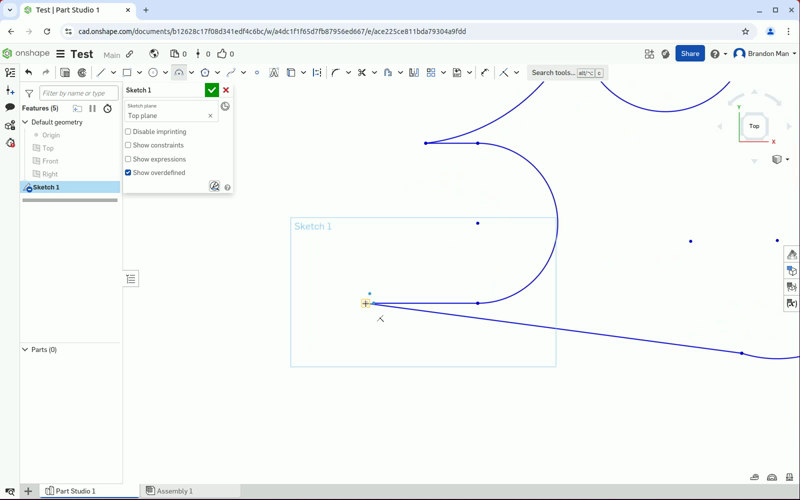
scroll(6)
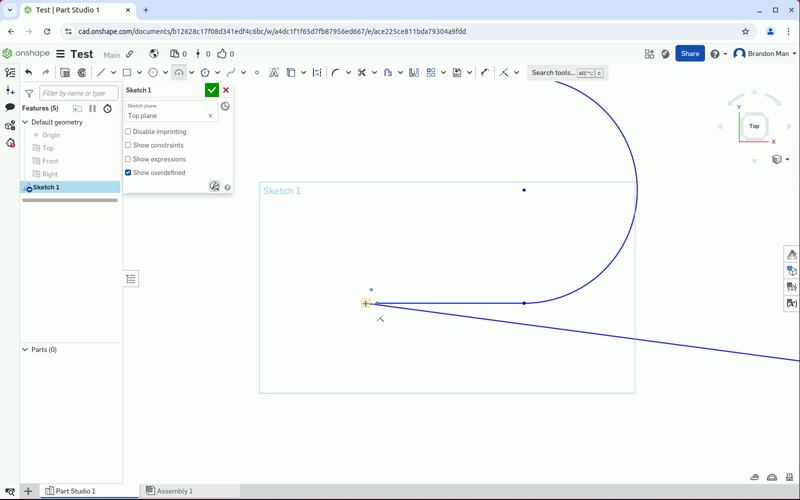
scroll(6)
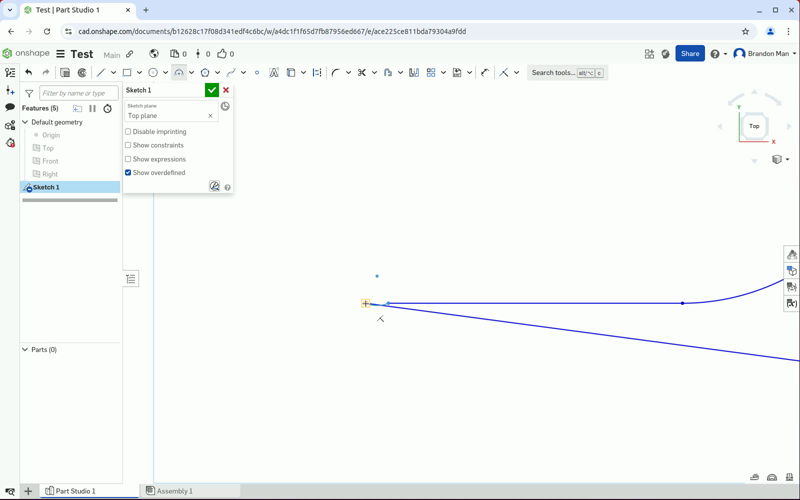
click(365, 303)
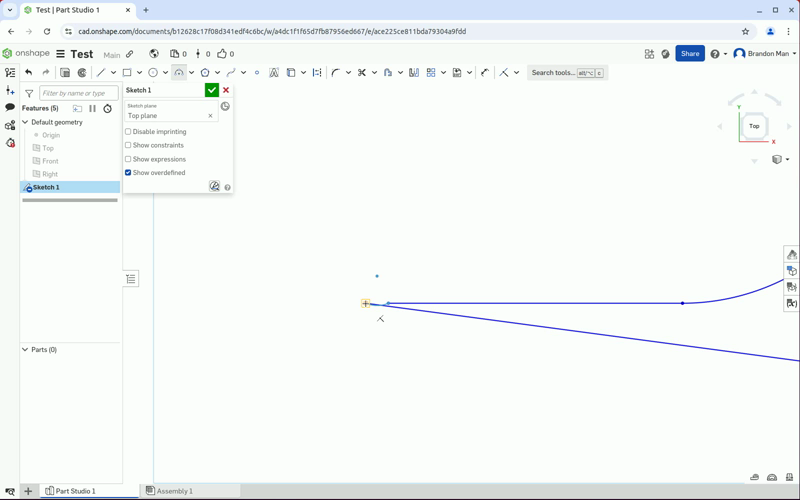
scroll(-6)
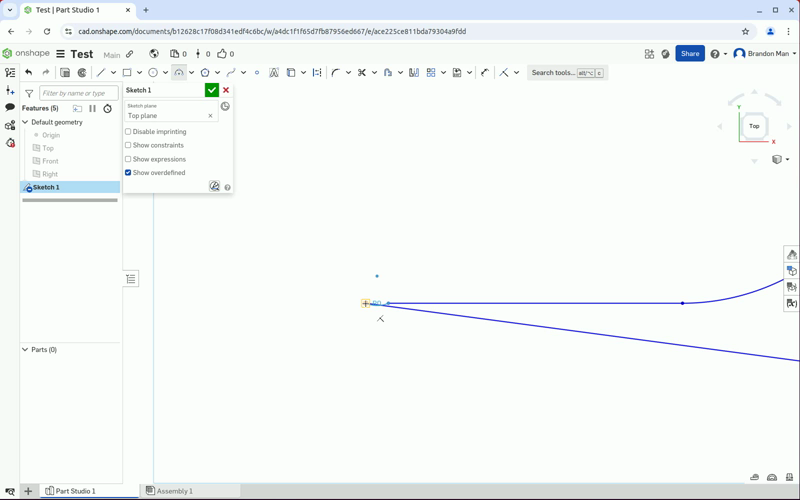
scroll(-6)
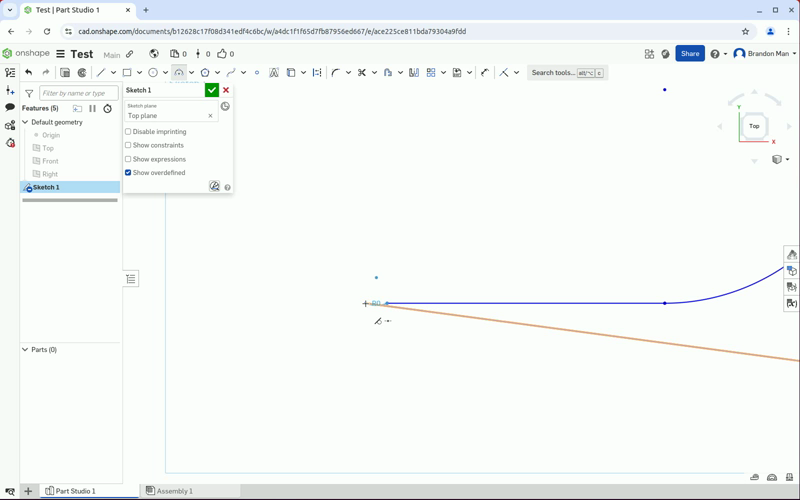
scroll(-6)
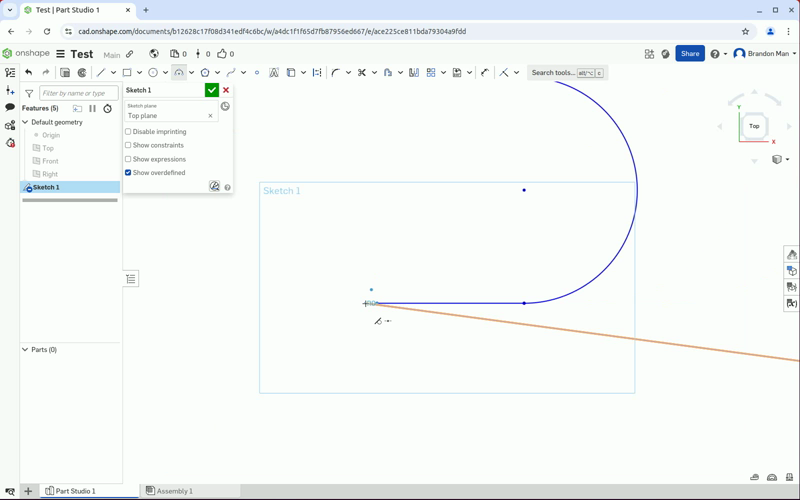
scroll(-6)
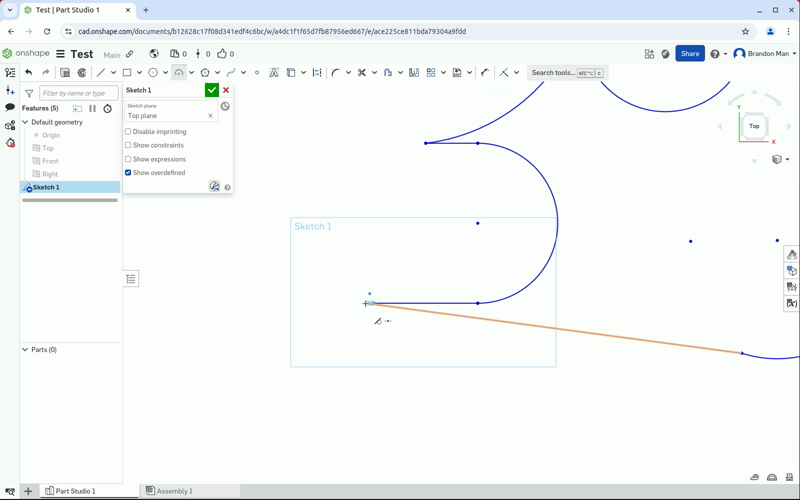
scroll(-6)
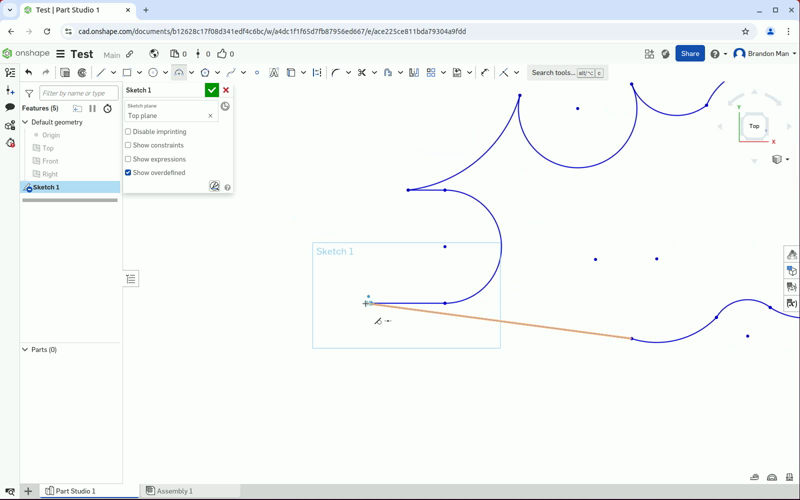
scroll(-6)
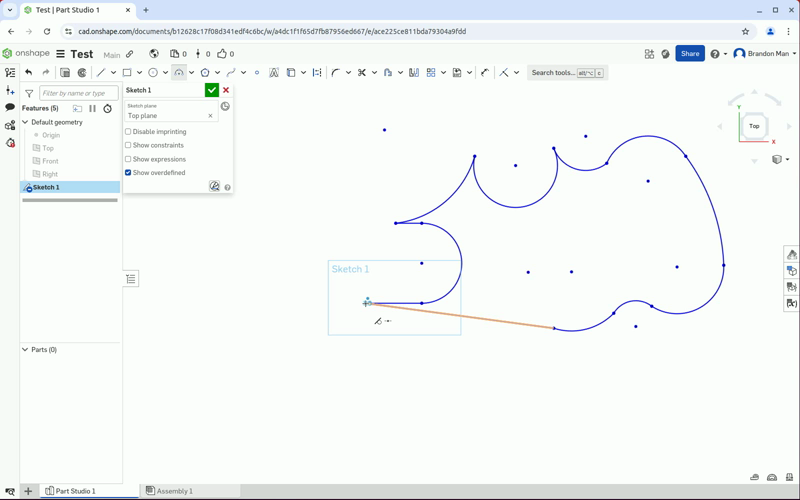
scroll(-6)
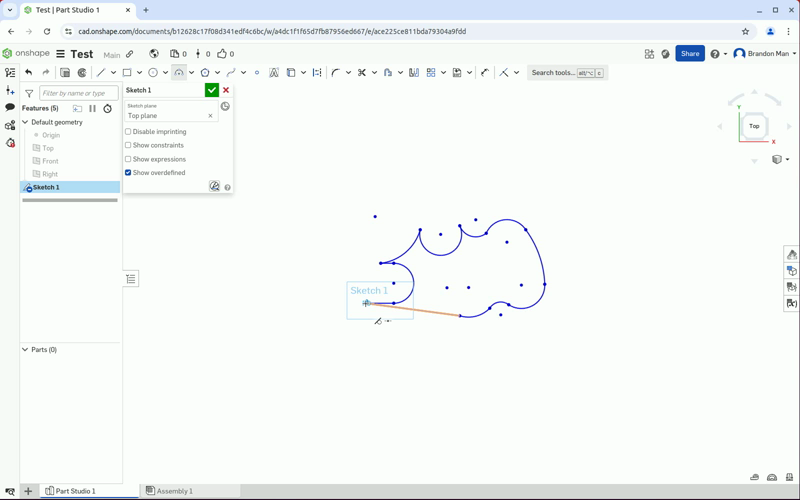
key_down(shift)
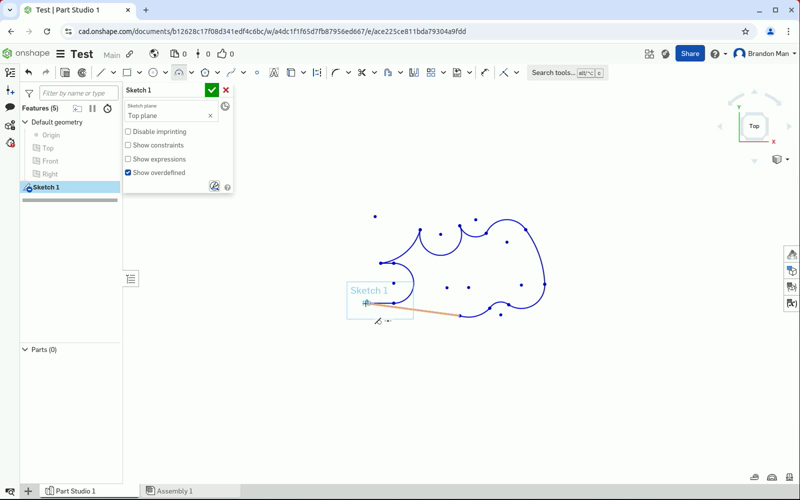
mouse_move(366, 302)
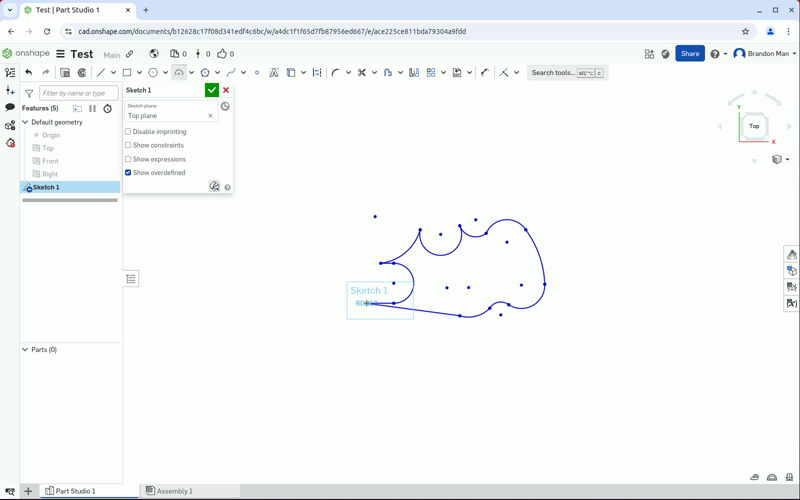
scroll(6)
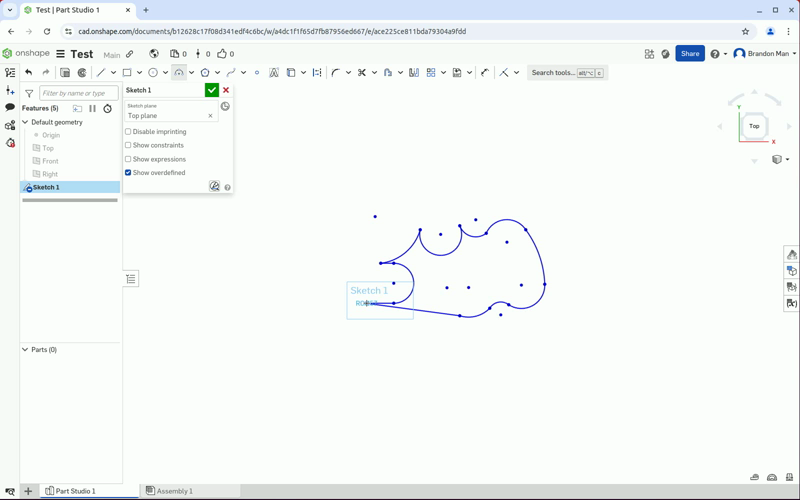
scroll(6)
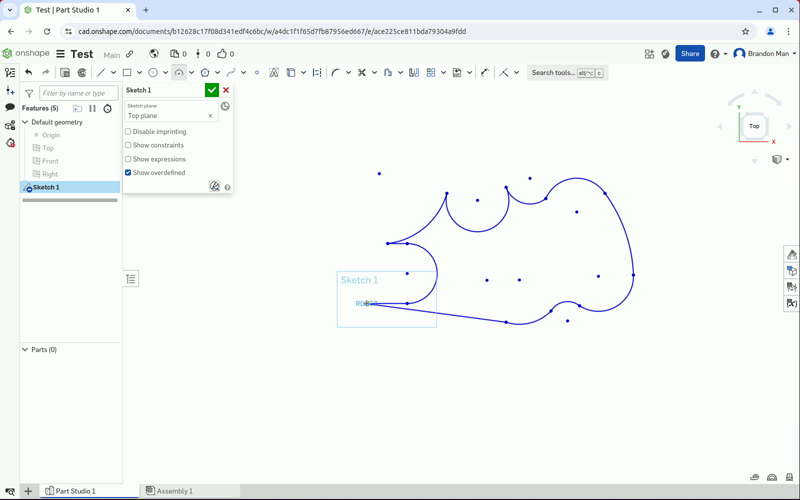
scroll(6)
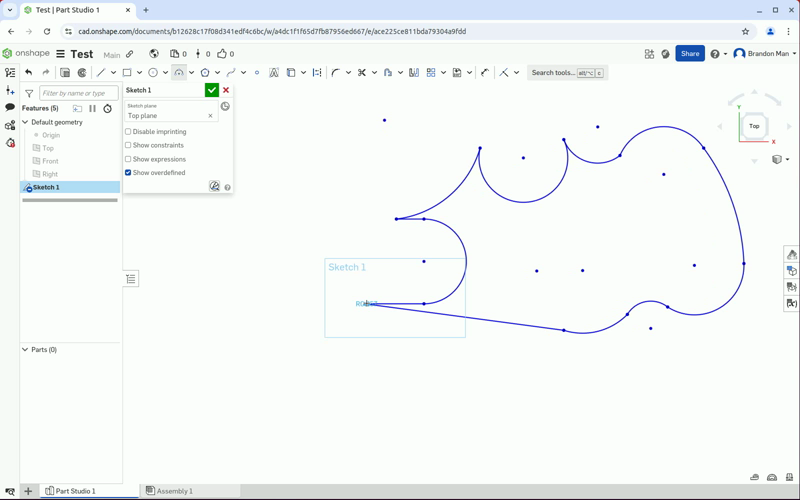
scroll(6)
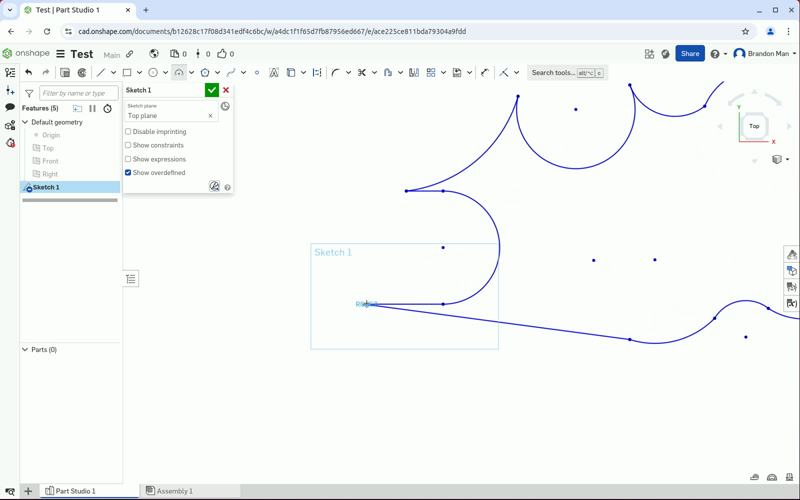
scroll(6)
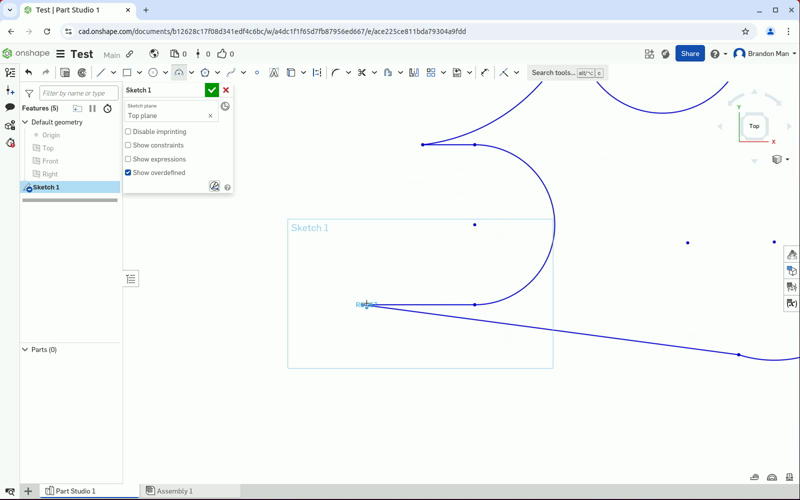
scroll(6)
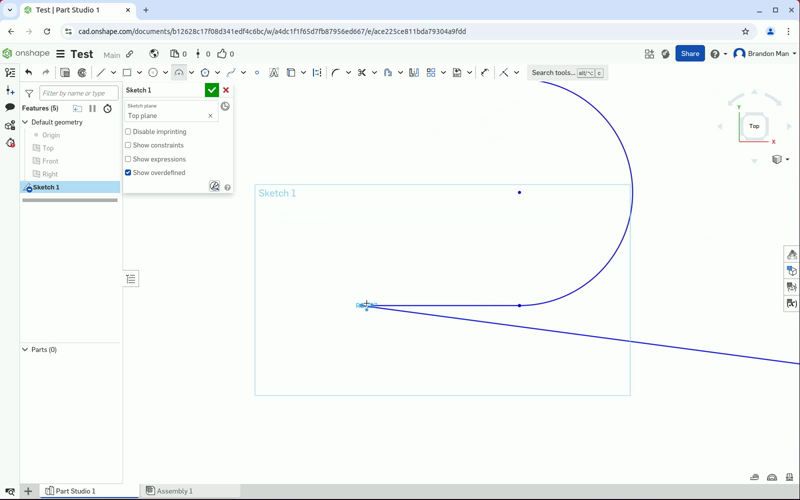
scroll(6)
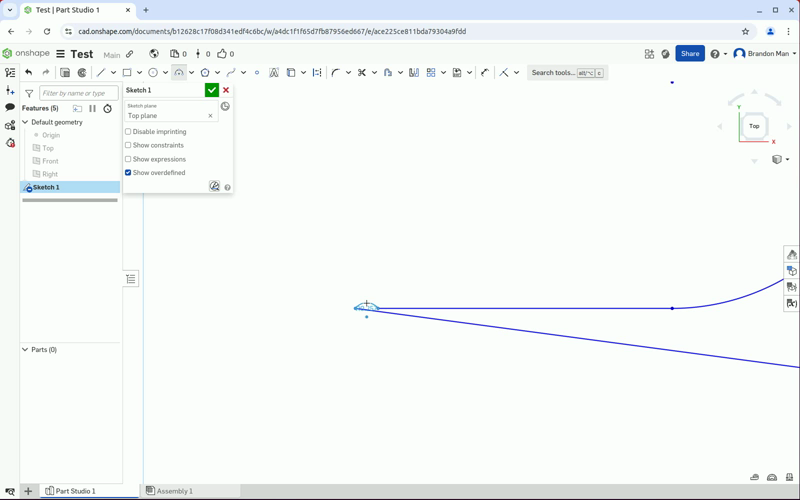
click(366, 302)
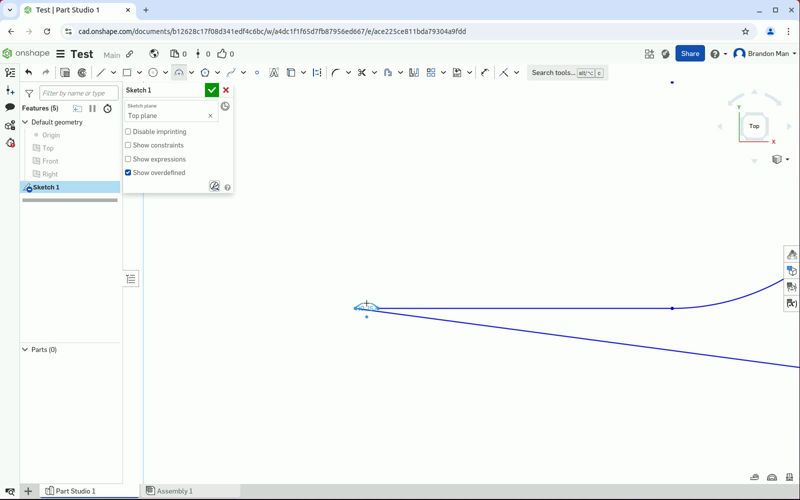
scroll(-6)
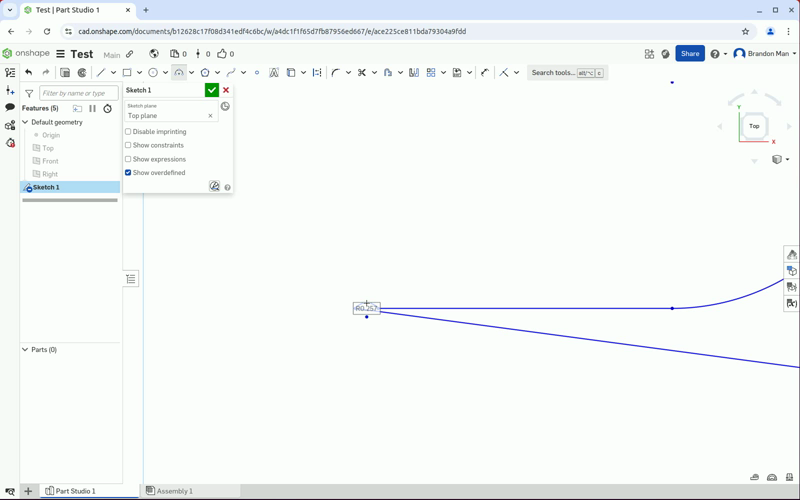
scroll(-6)
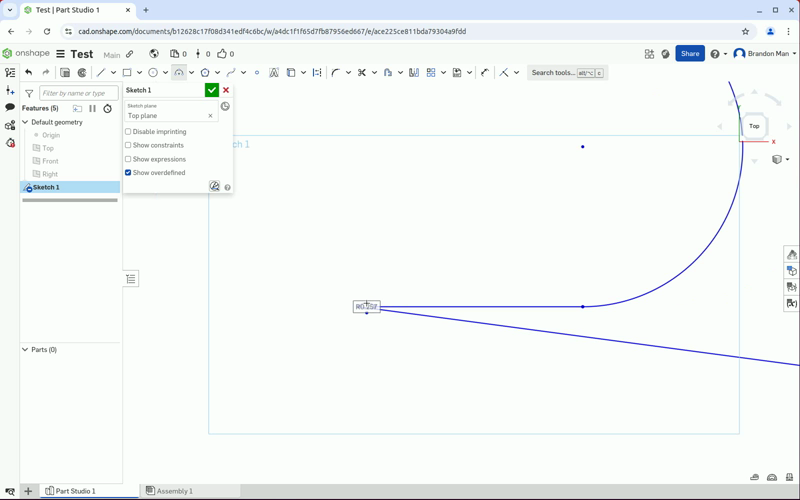
scroll(-6)
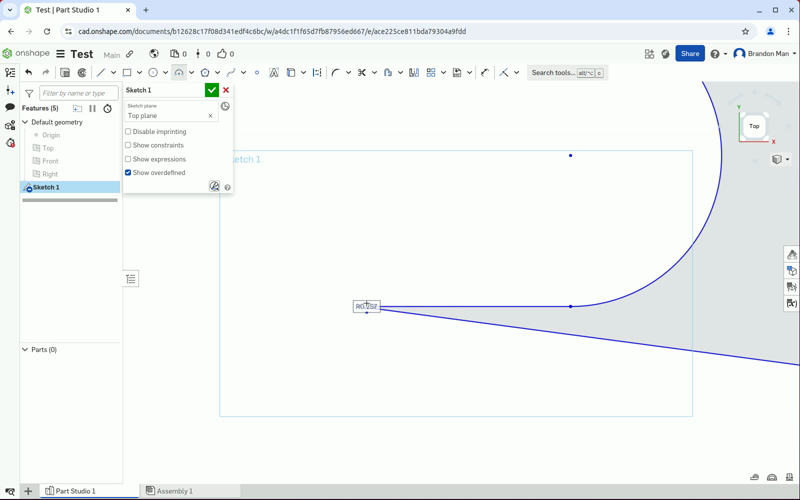
scroll(-6)
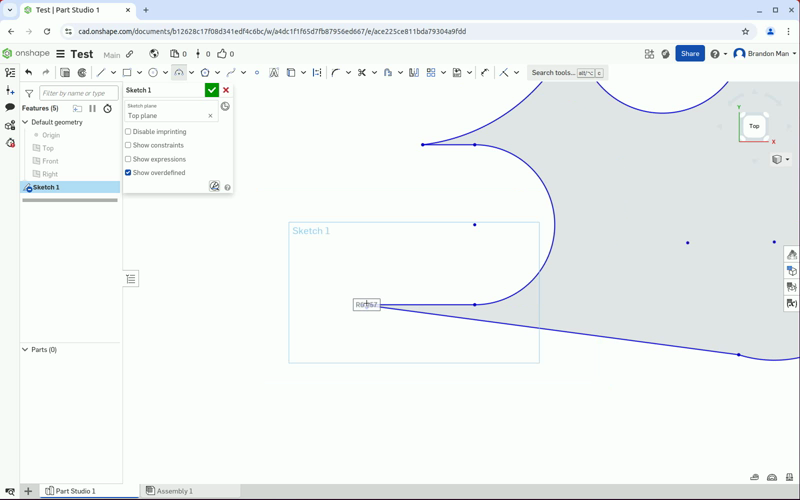
scroll(-6)
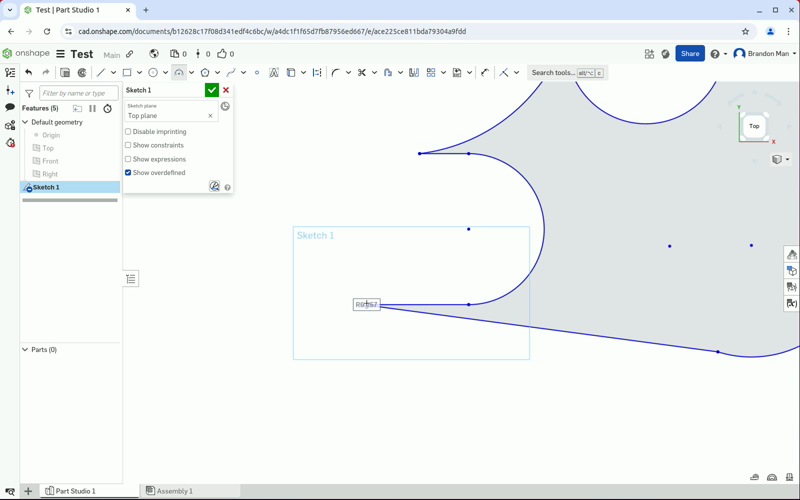
scroll(-6)
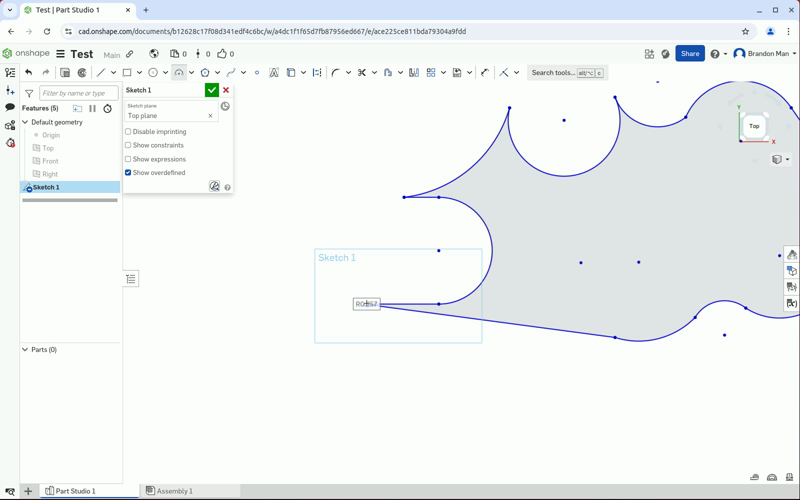
scroll(-6)
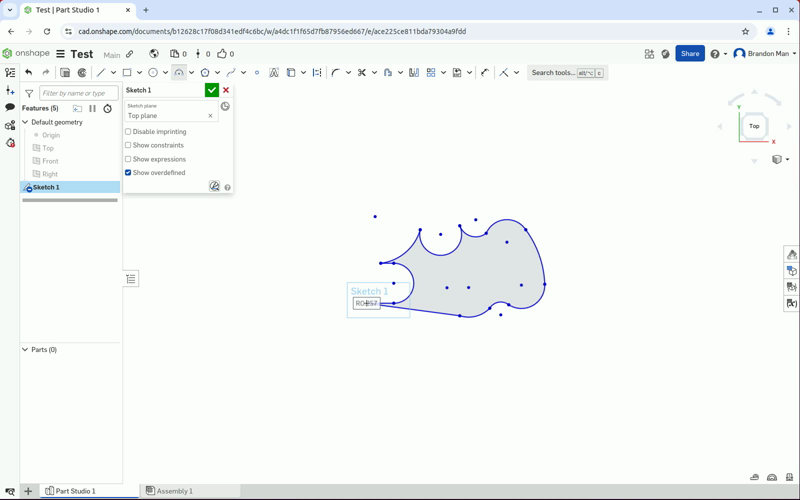
key_up(shift)
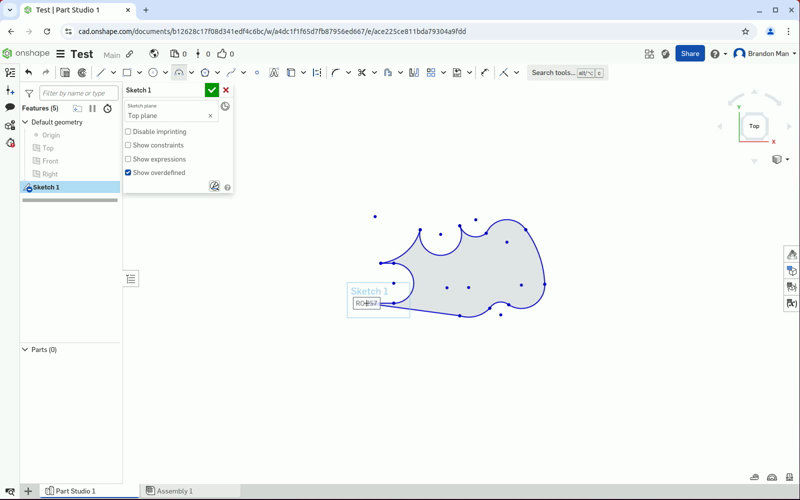
key(esc)
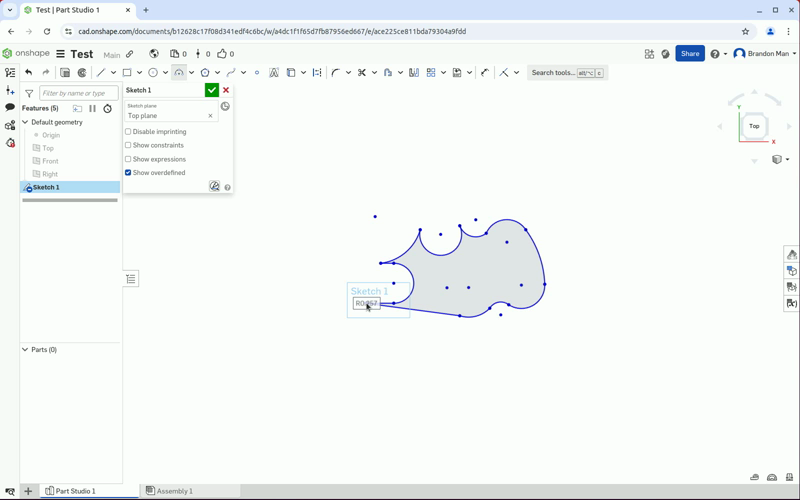
key(c)
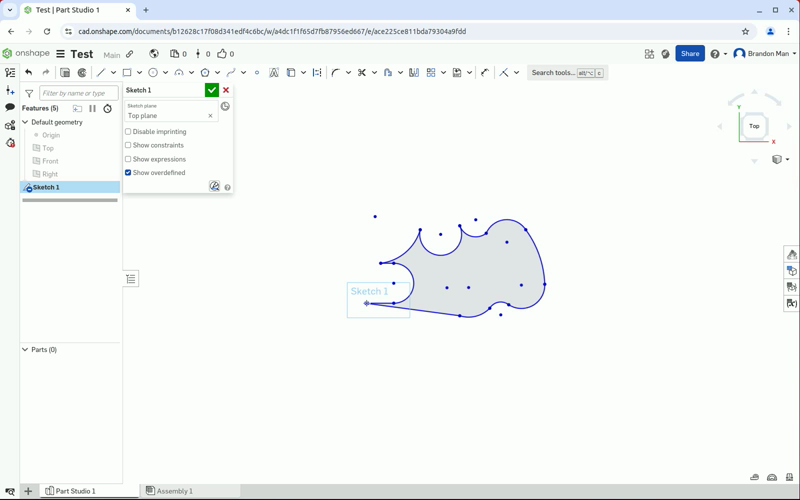
key_down(shift)
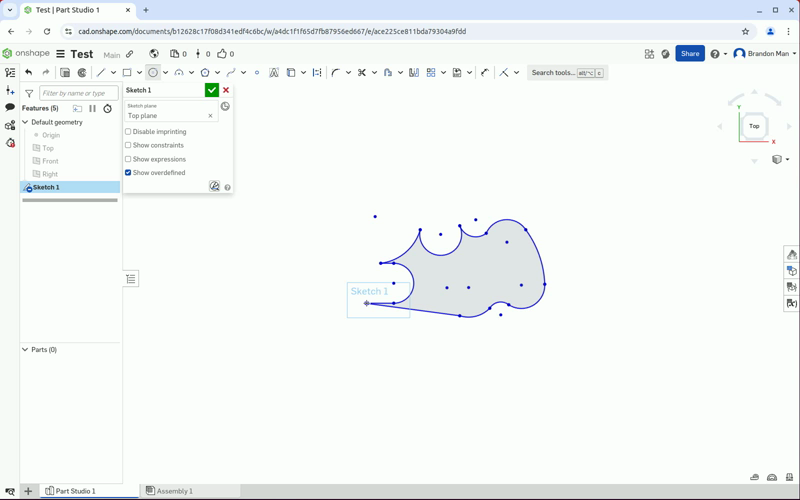
mouse_move(459, 284)
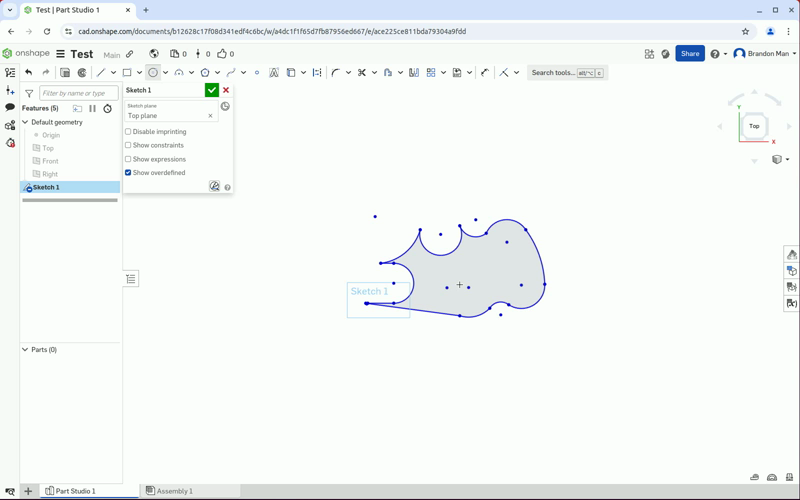
click(459, 284)
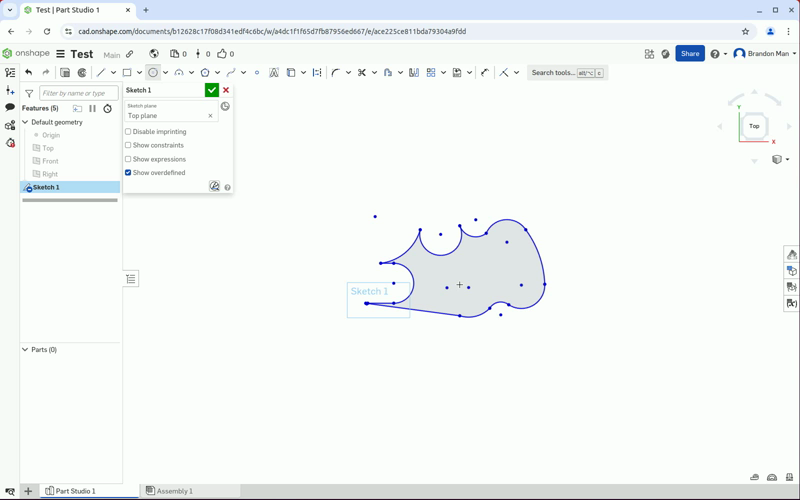
key_up(shift)
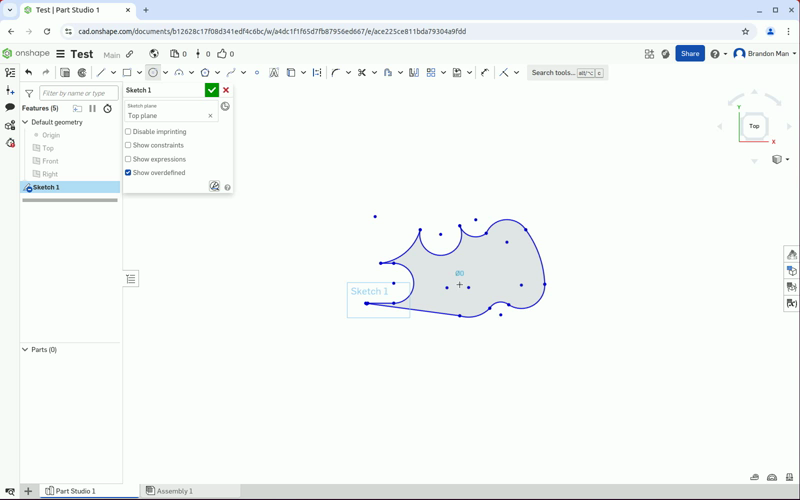
mouse_move(482, 284)
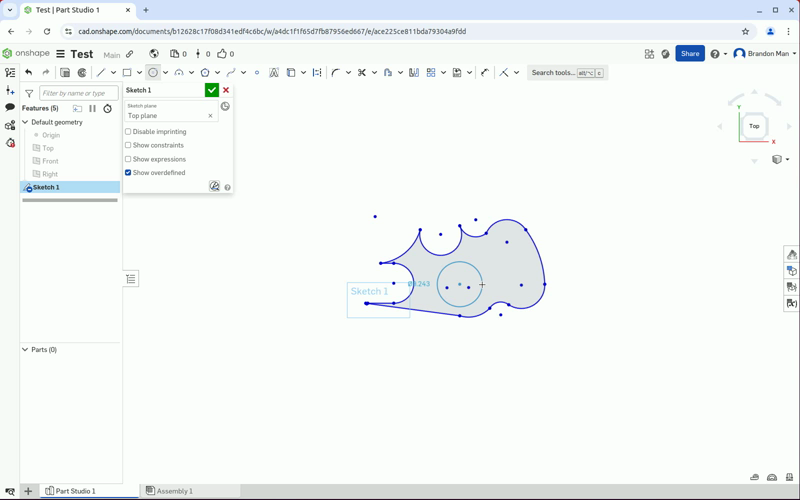
click(482, 284)
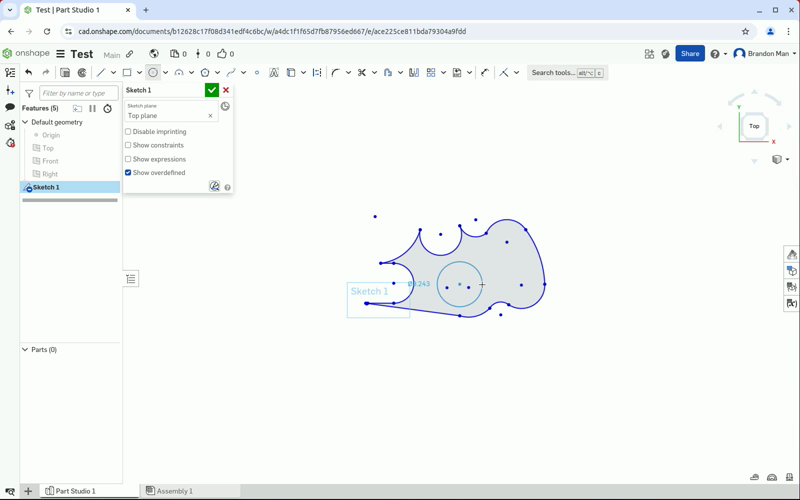
key(esc)
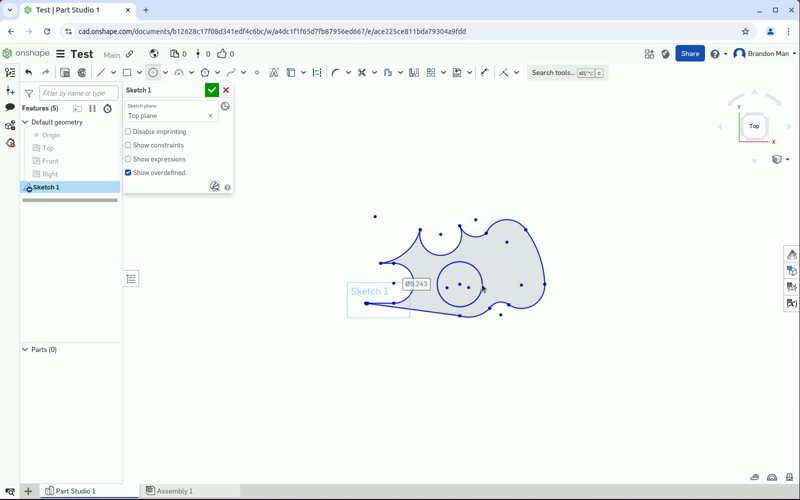
key(a)
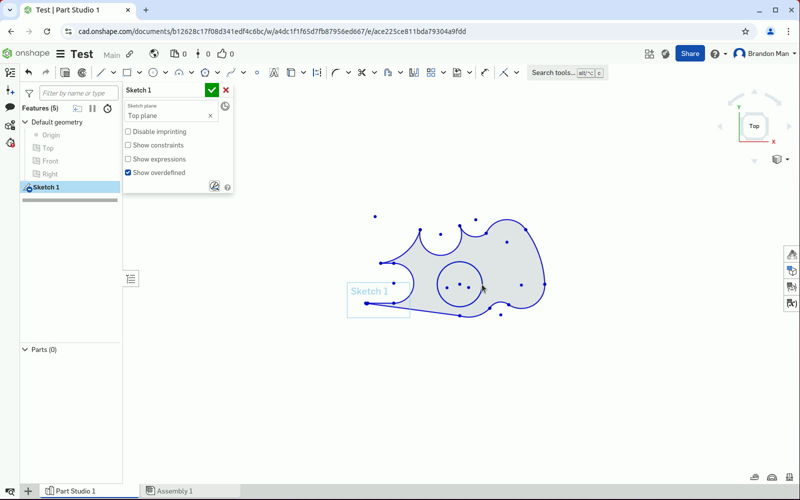
key_down(shift)
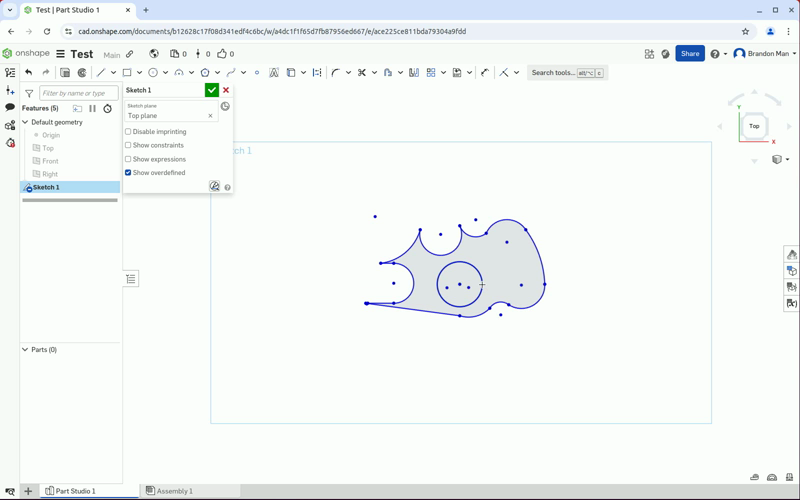
mouse_move(499, 250)
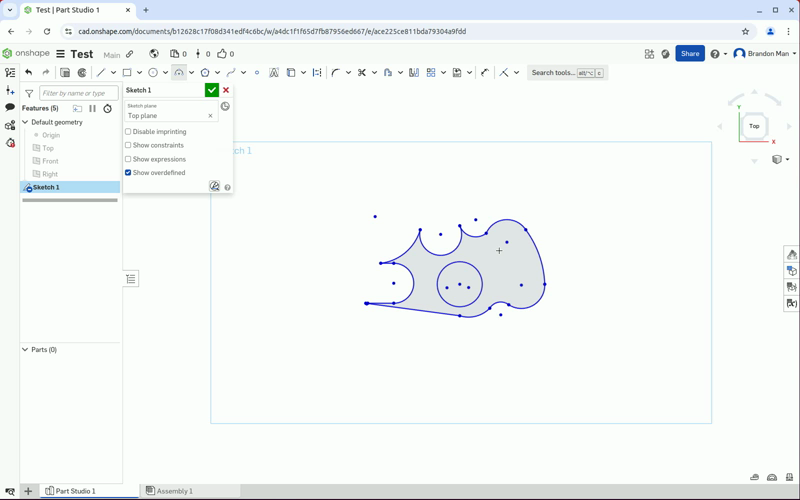
click(499, 250)
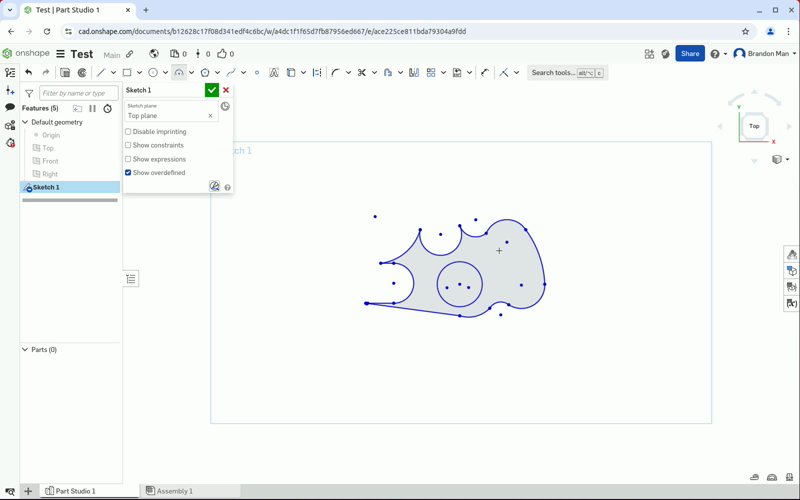
key_up(shift)
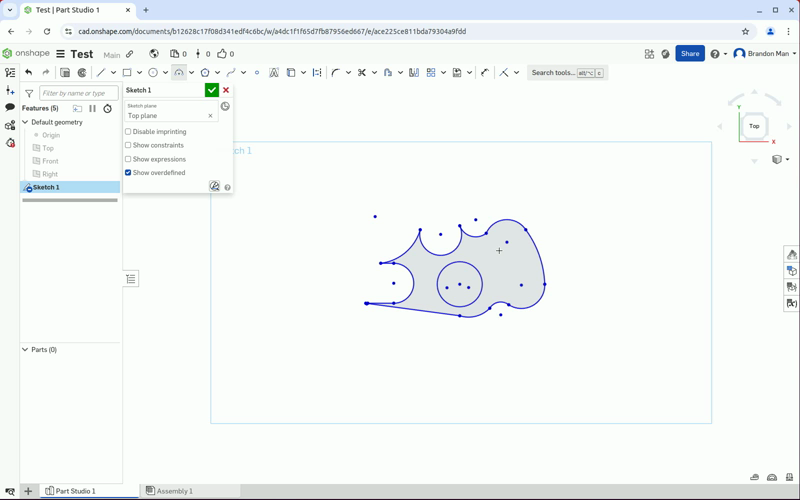
key_down(shift)
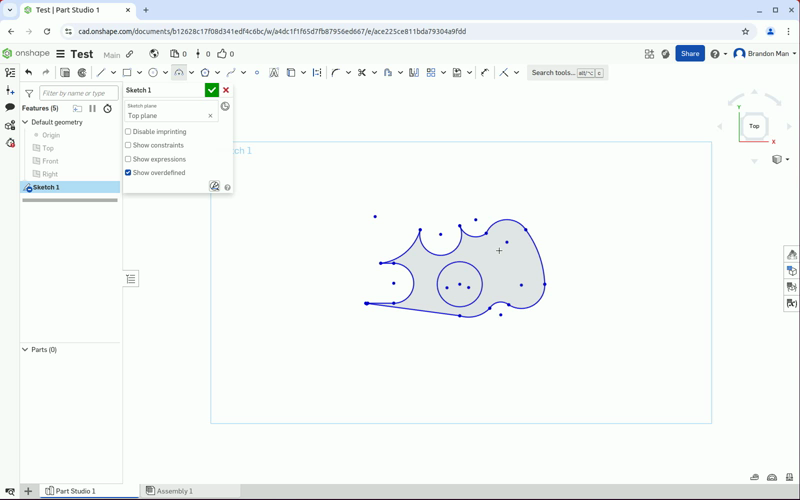
mouse_move(510, 284)
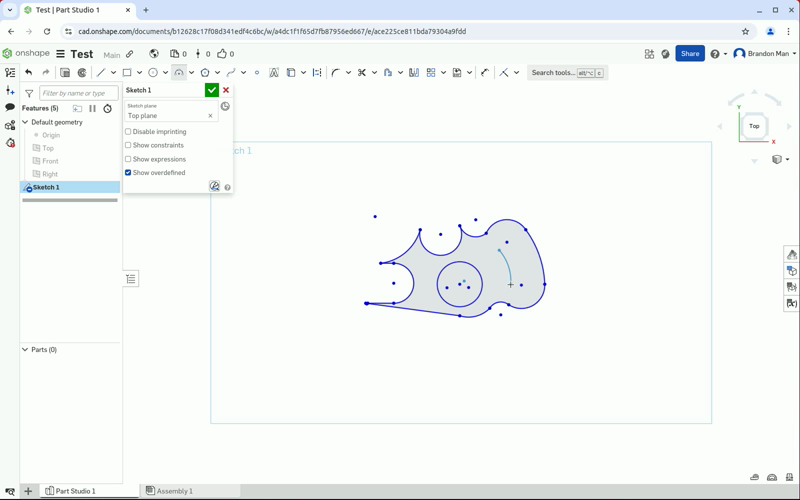
click(510, 284)
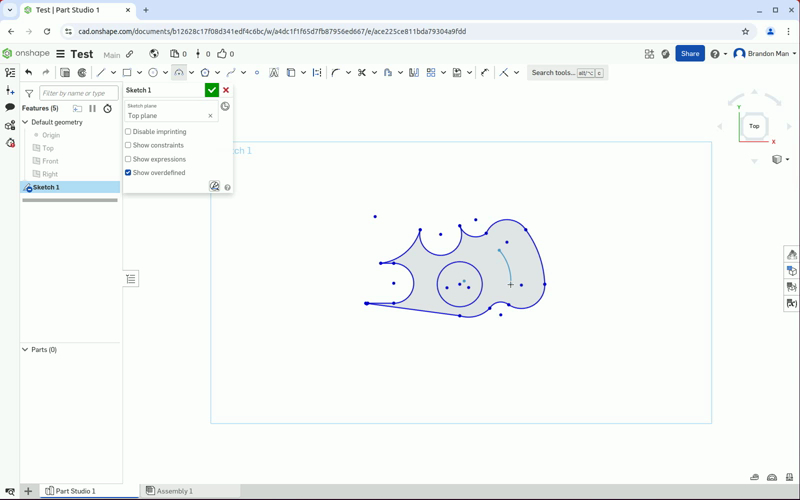
mouse_move(507, 266)
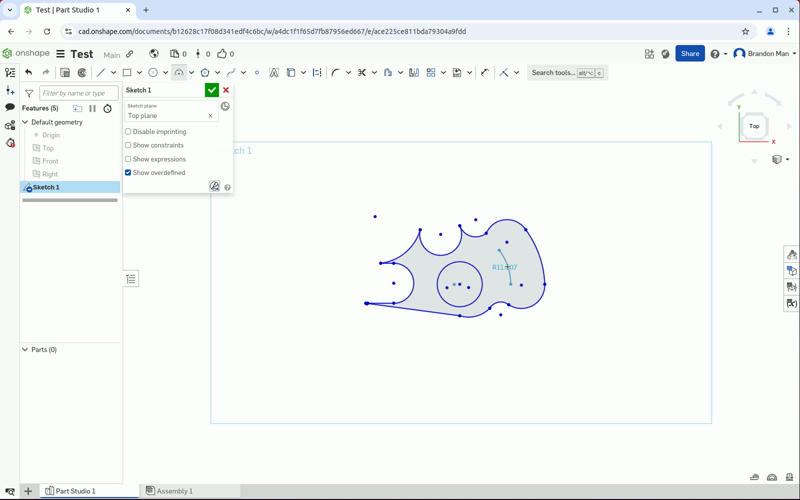
click(507, 266)
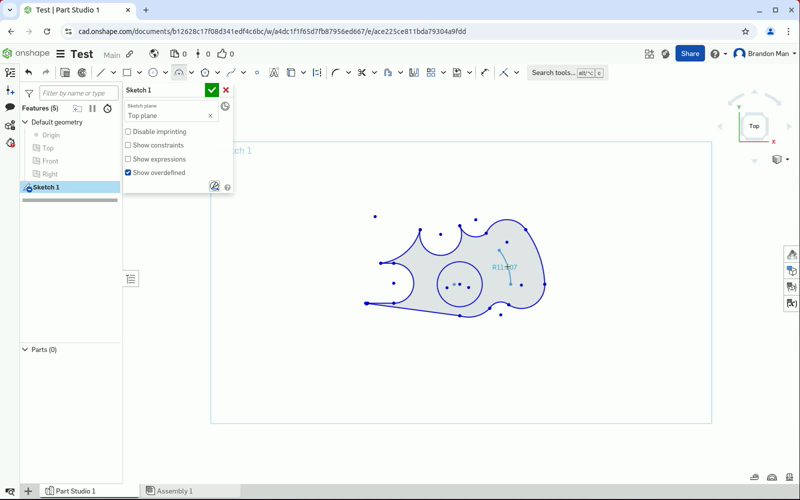
key_up(shift)
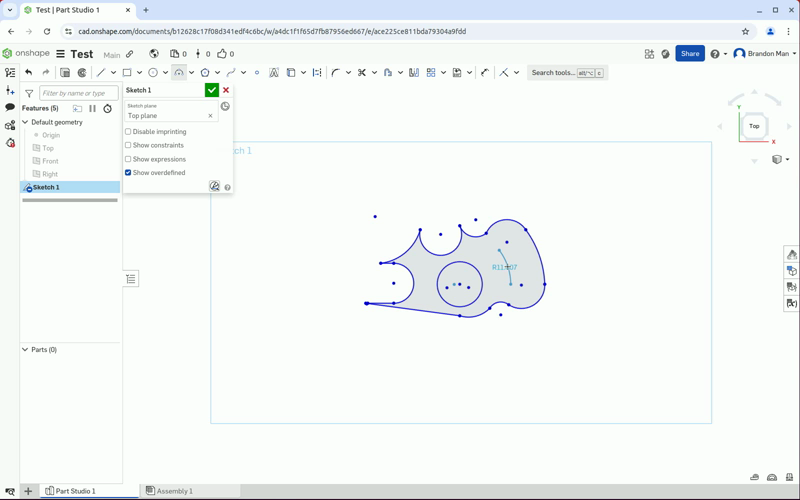
mouse_move(510, 284)
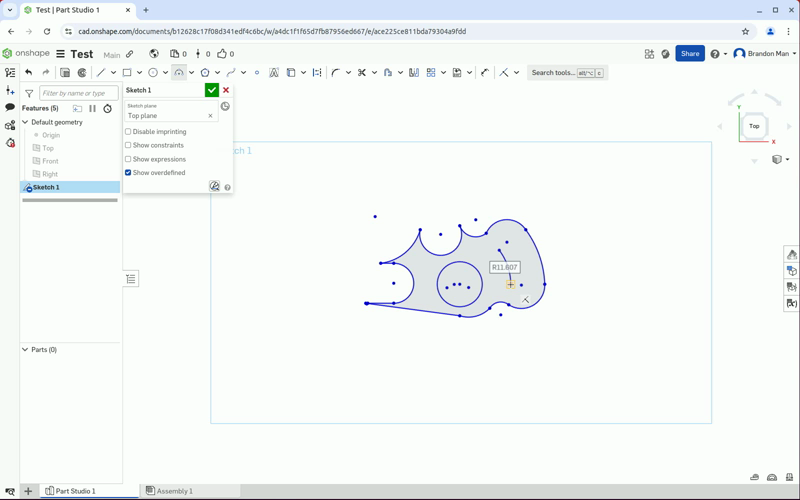
click(510, 284)
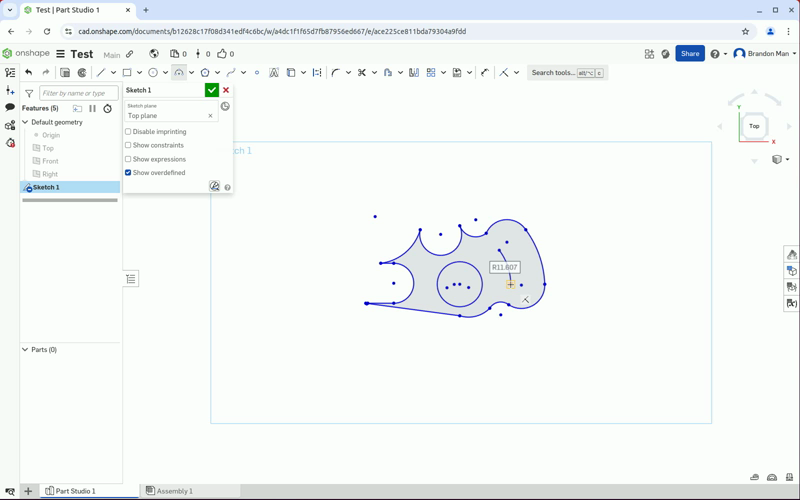
key_down(shift)
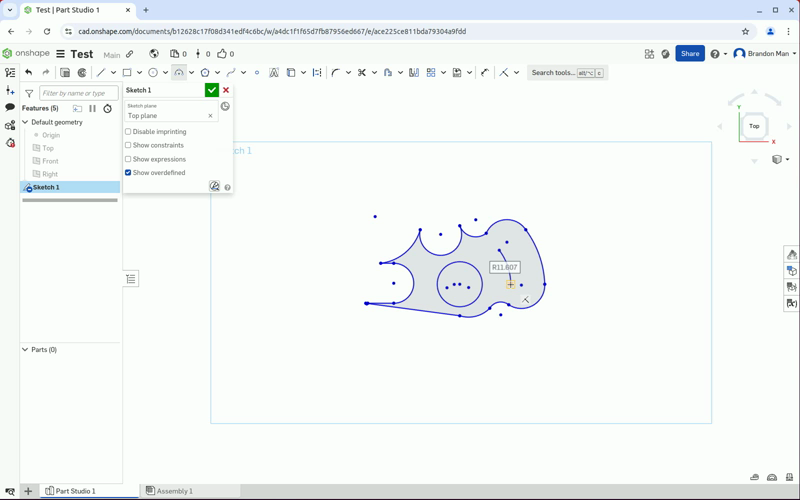
mouse_move(533, 284)
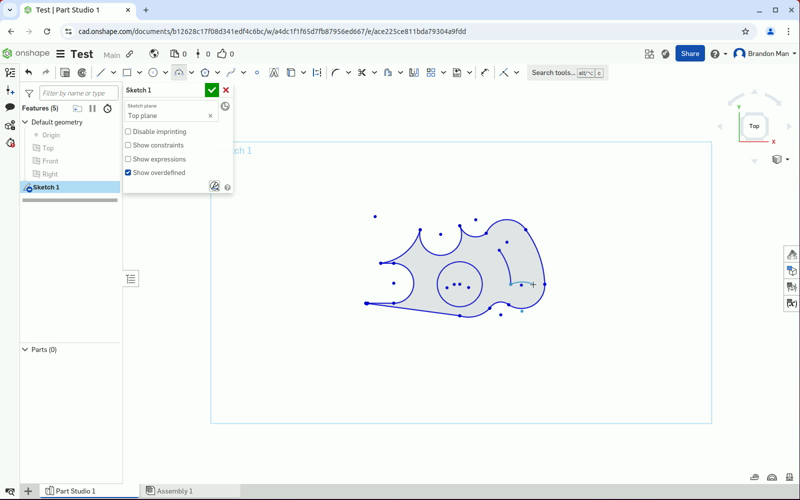
click(533, 284)
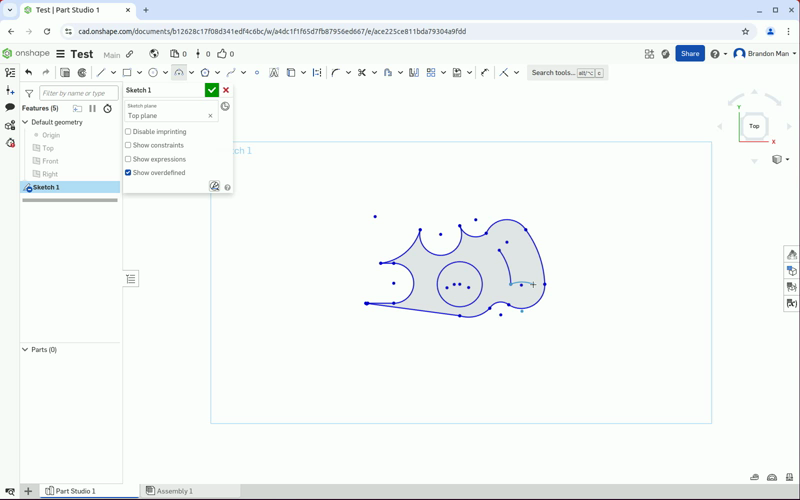
mouse_move(522, 297)
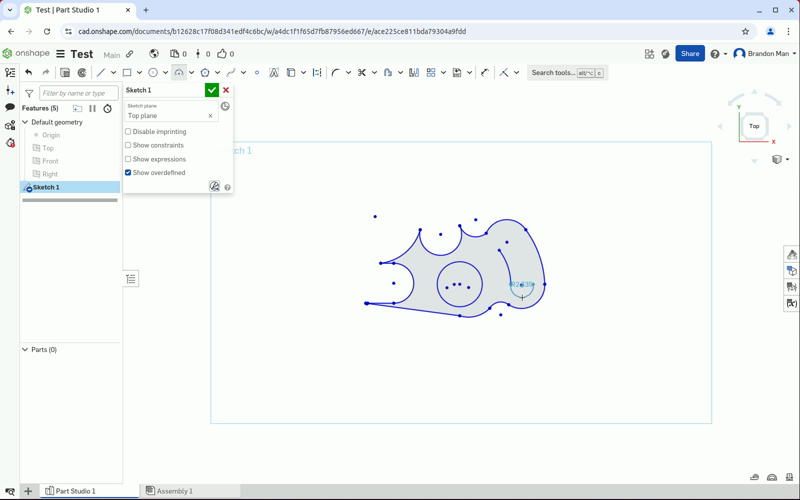
click(522, 297)
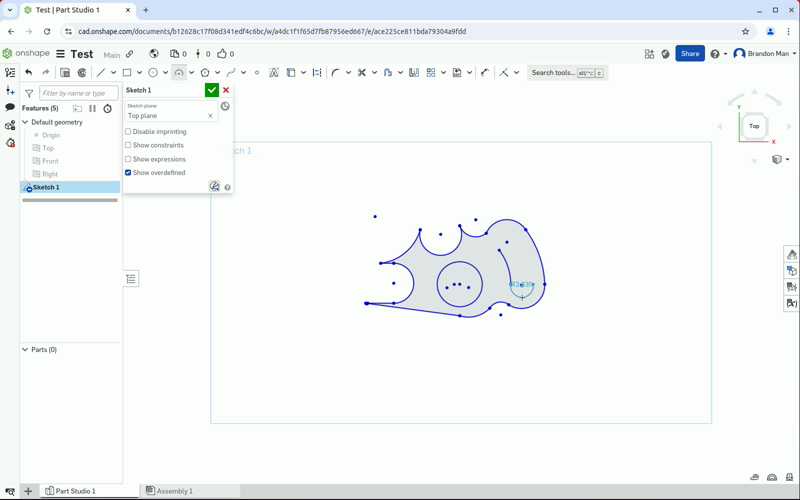
key_up(shift)
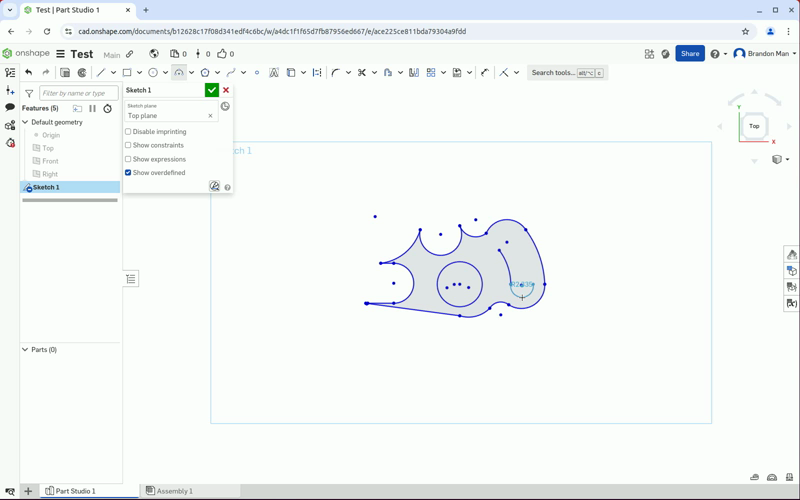
mouse_move(533, 284)
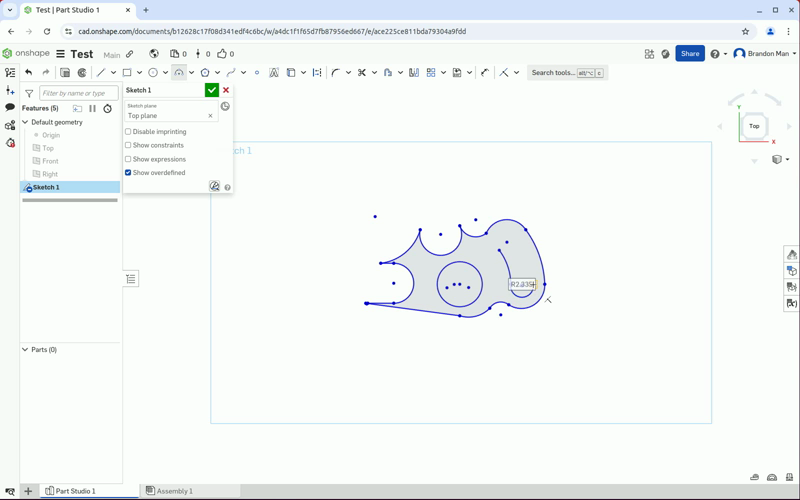
click(533, 284)
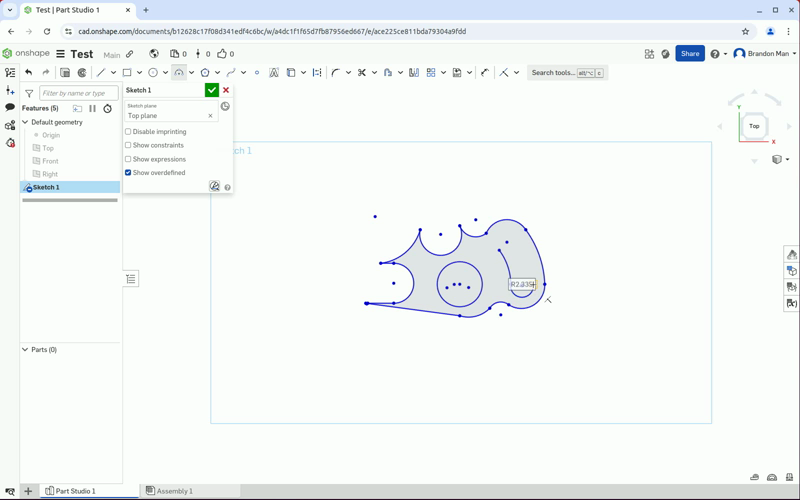
key_down(shift)
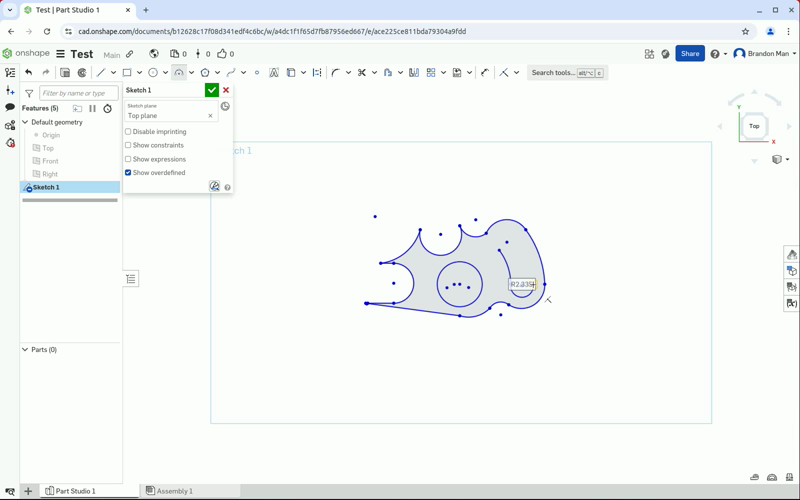
mouse_move(516, 237)
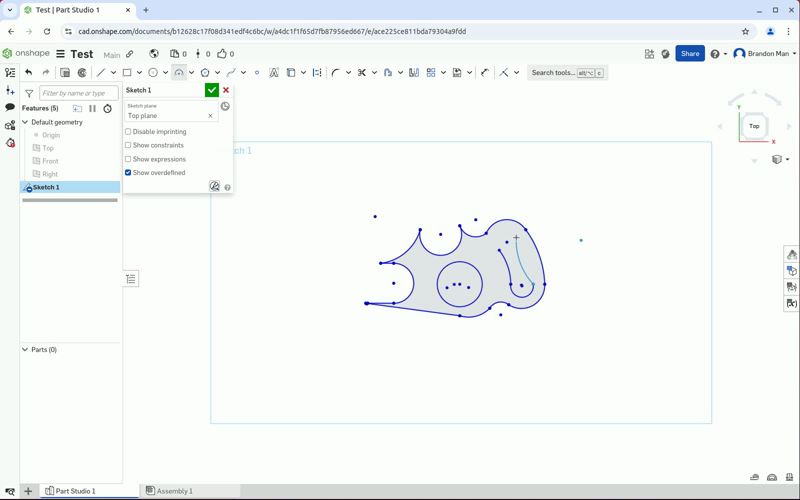
click(516, 237)
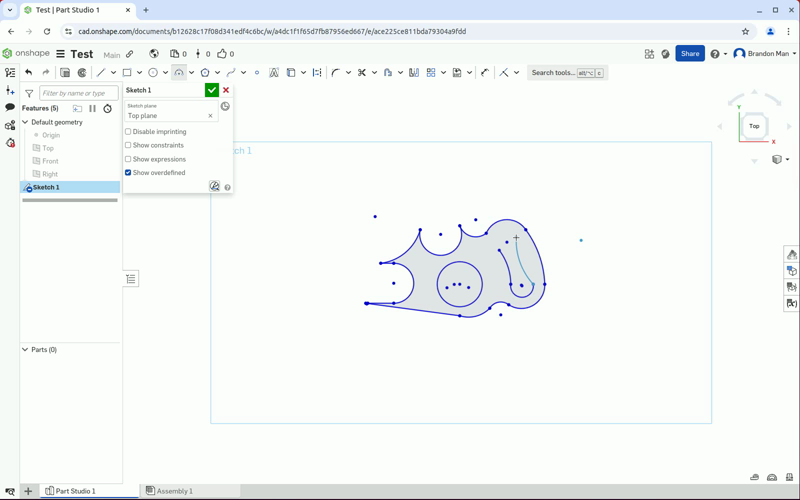
mouse_move(528, 259)
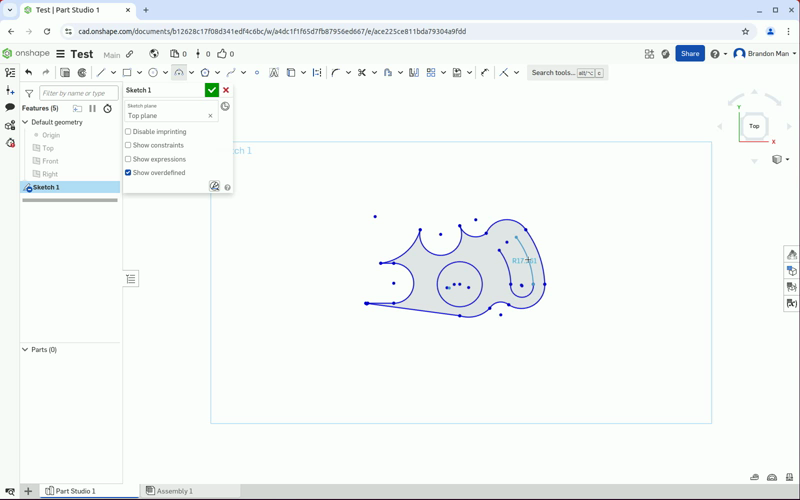
click(528, 259)
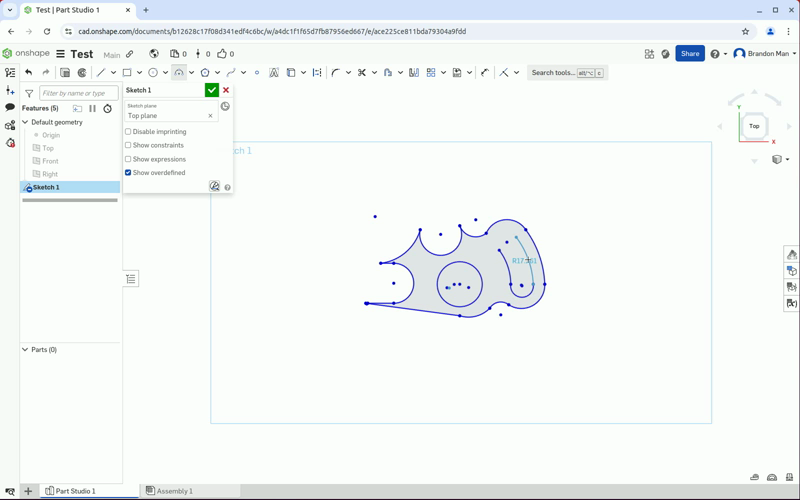
key_up(shift)
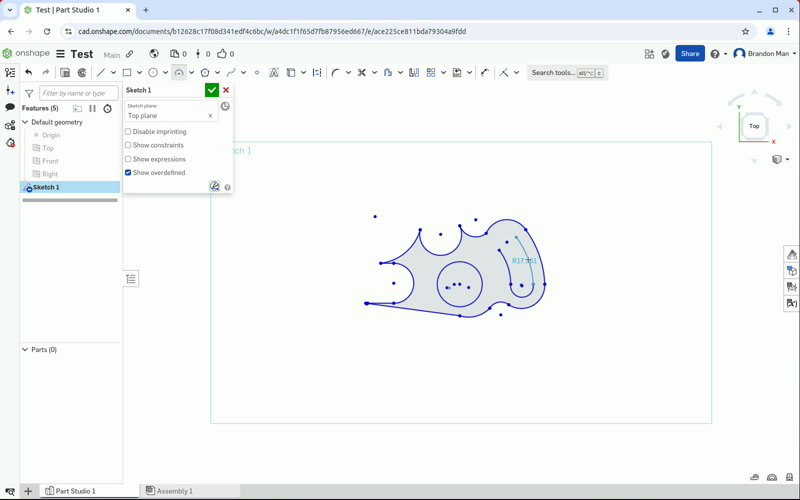
mouse_move(516, 237)
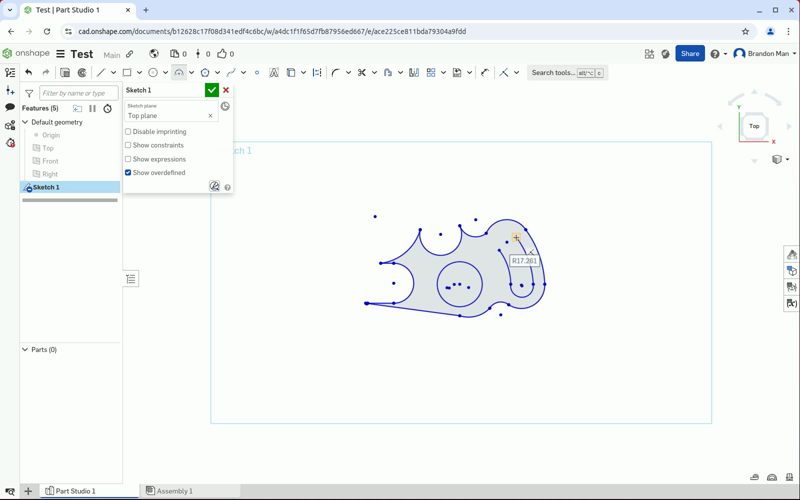
click(516, 237)
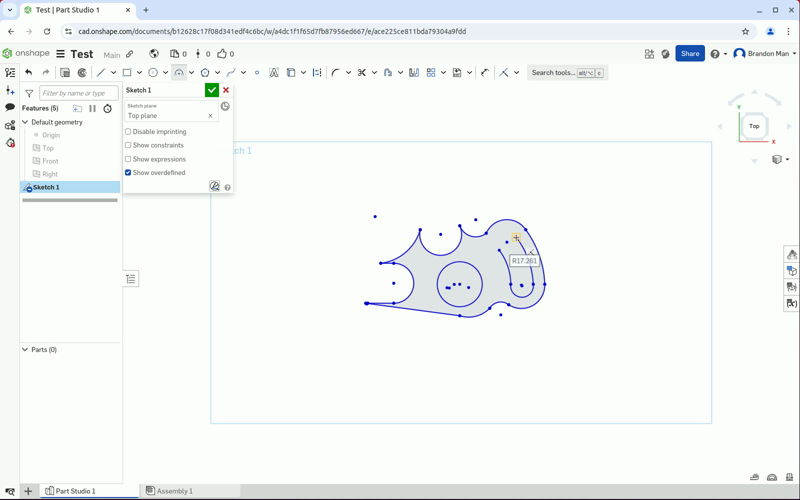
mouse_move(499, 250)
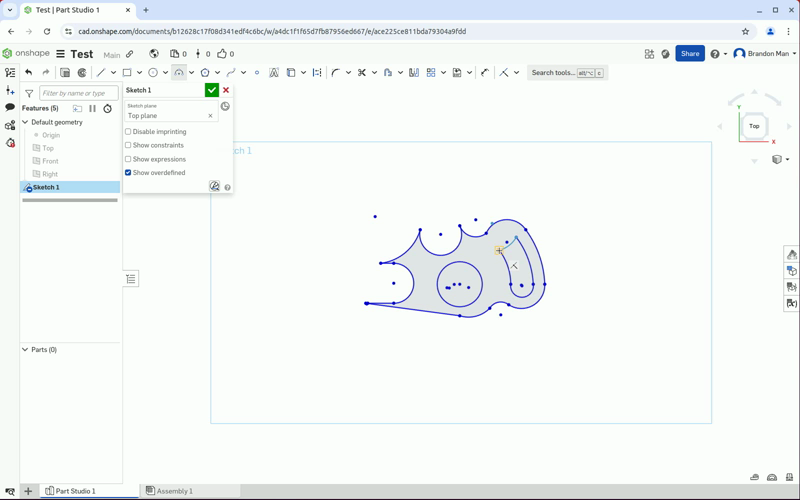
click(499, 250)
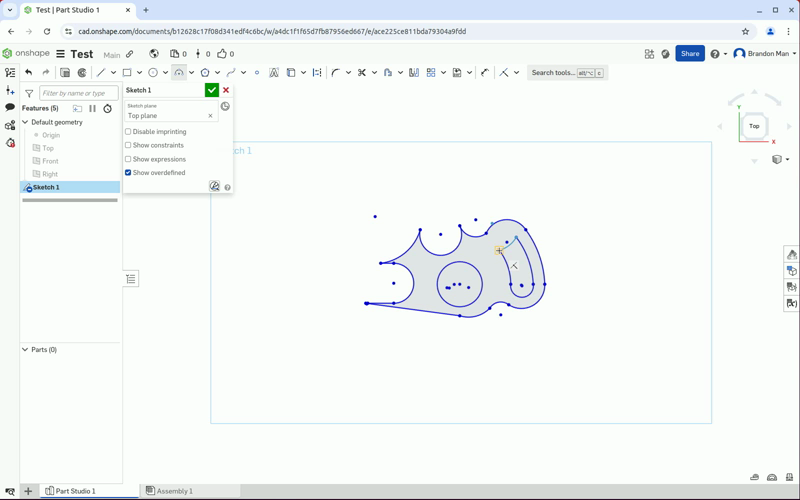
key_down(shift)
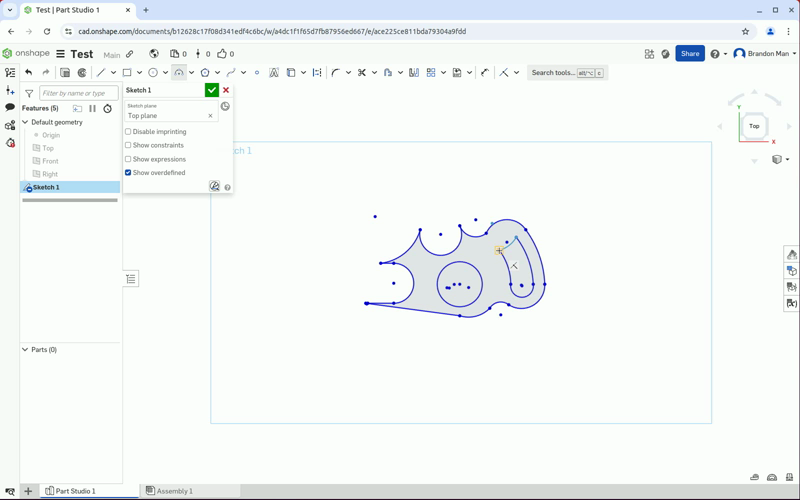
mouse_move(500, 233)
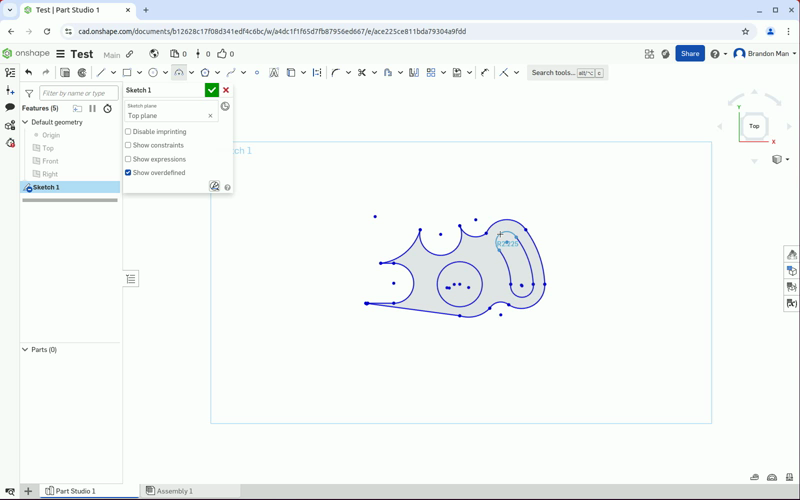
click(500, 233)
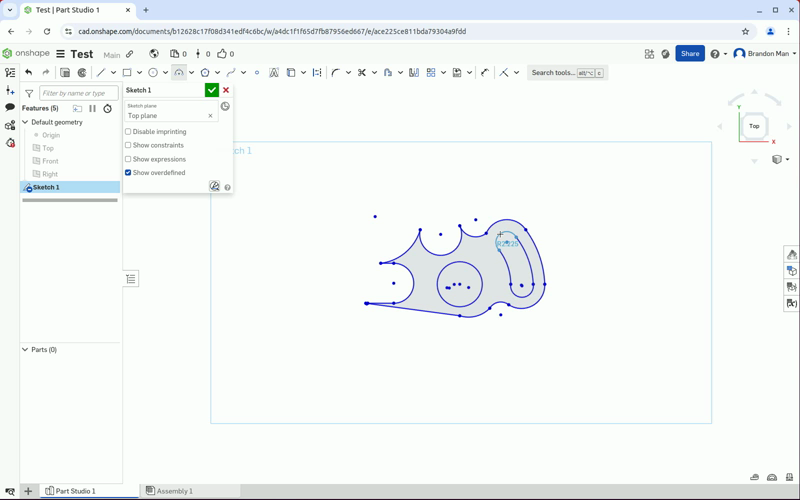
key_up(shift)
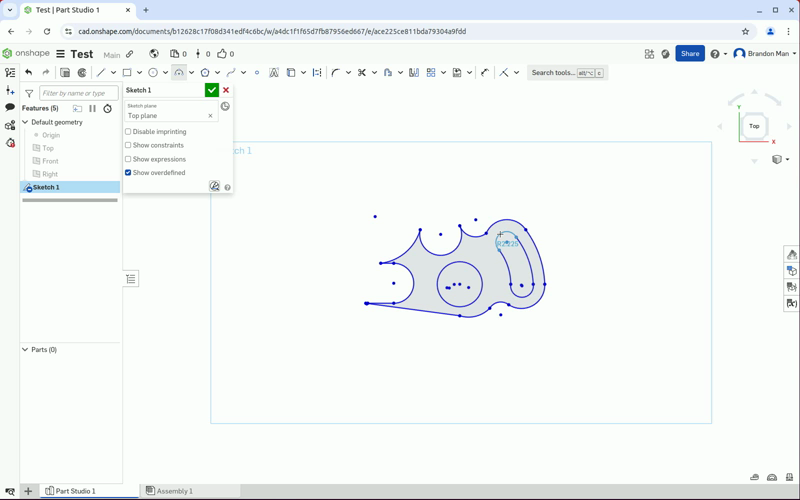
key(esc)
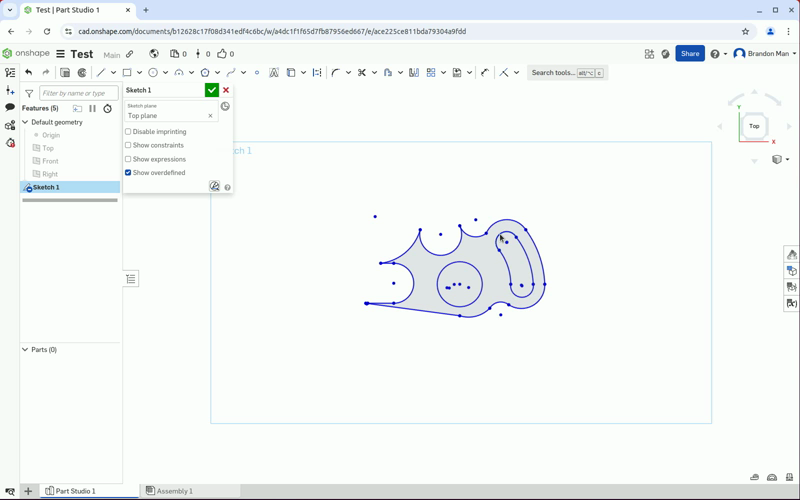
mouse_move(420, 280)
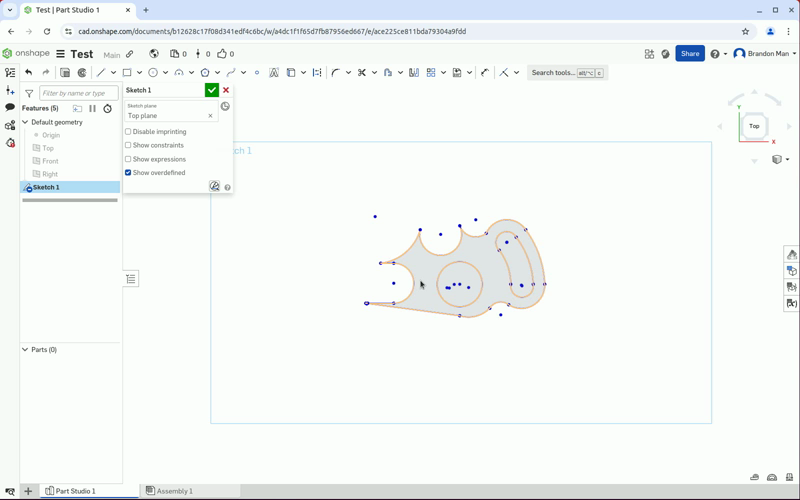
click(420, 280)
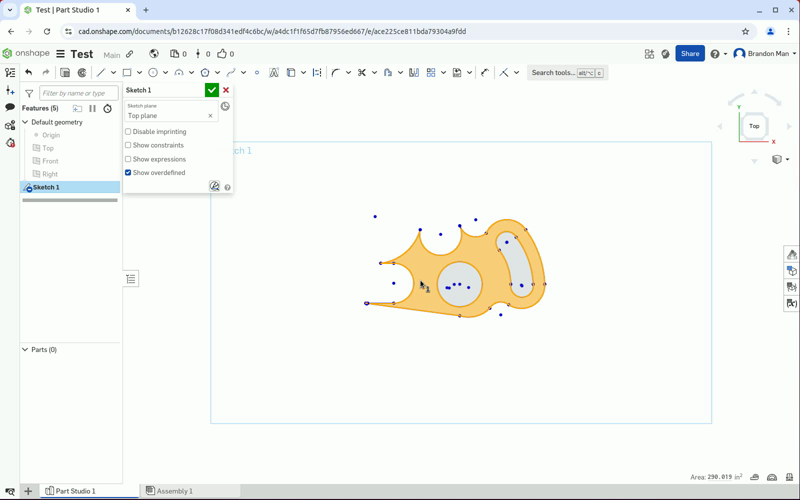
mouse_move(73, 352)
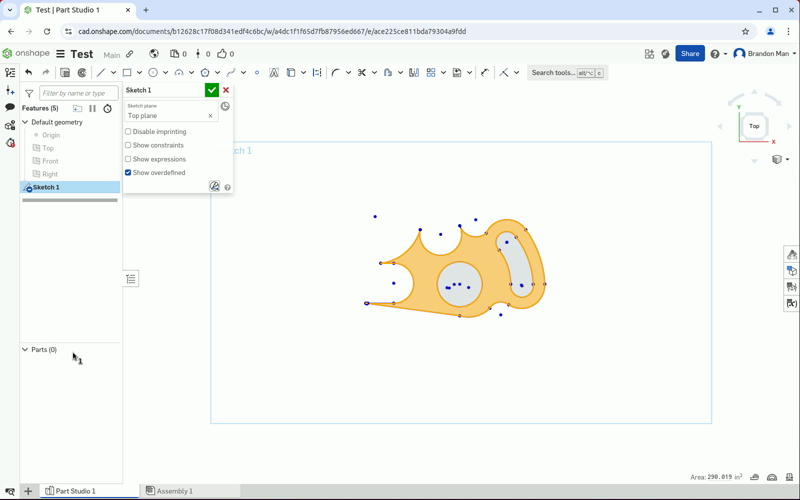
key(shift+y)
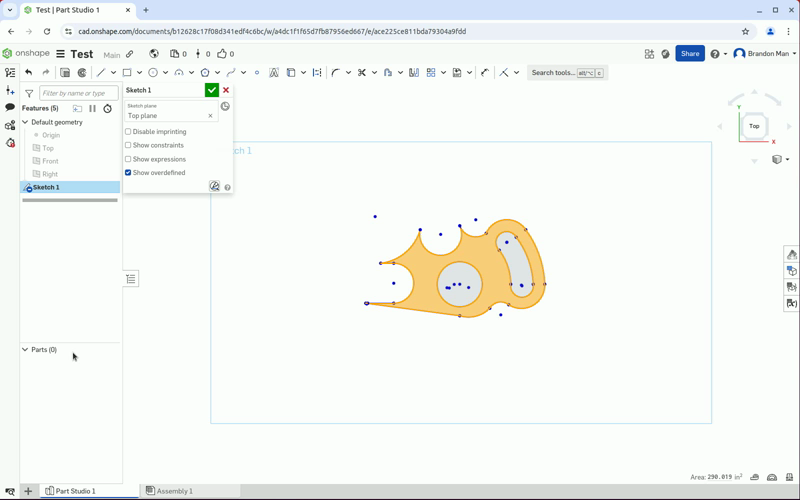
key(shift+e)
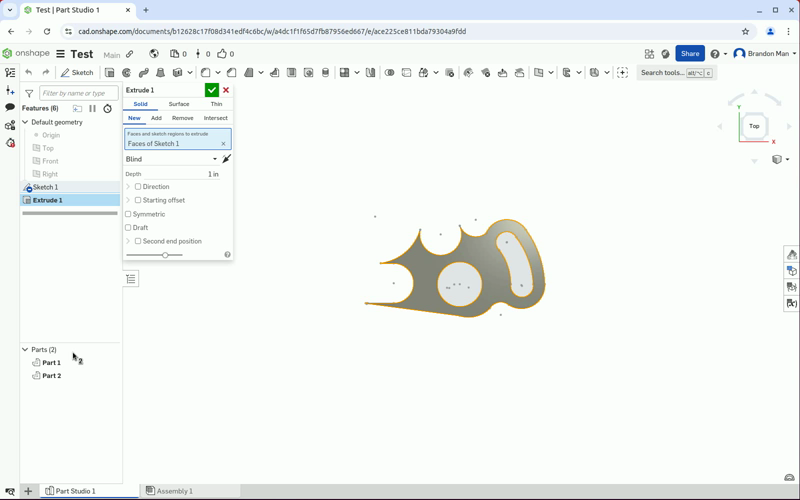
mouse_move(143, 106)
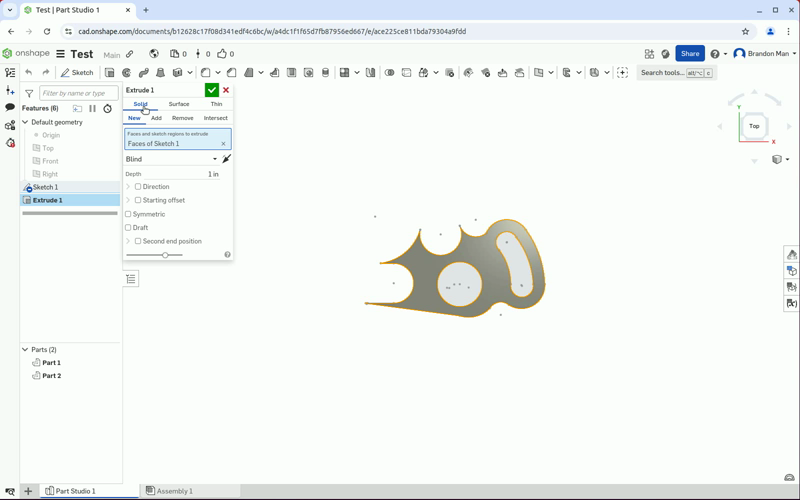
click(143, 106)
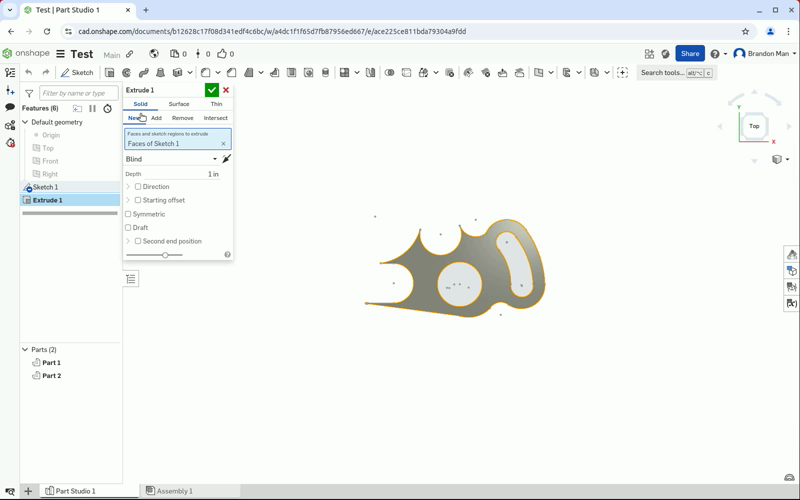
mouse_move(137, 120)
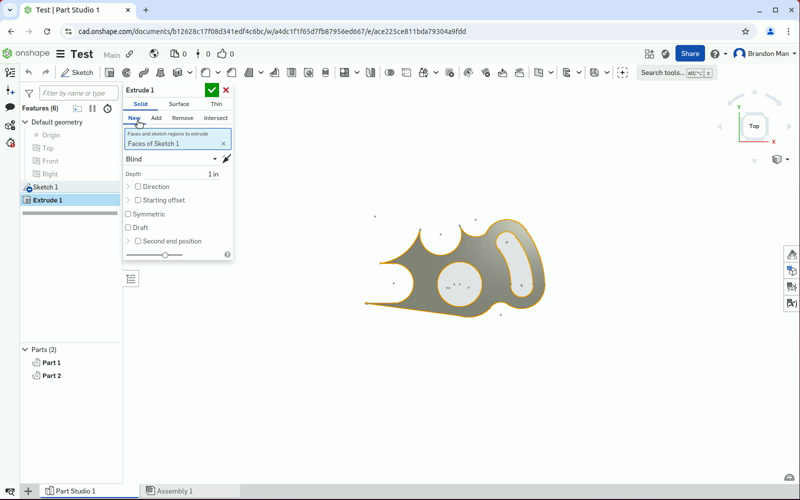
click(137, 120)
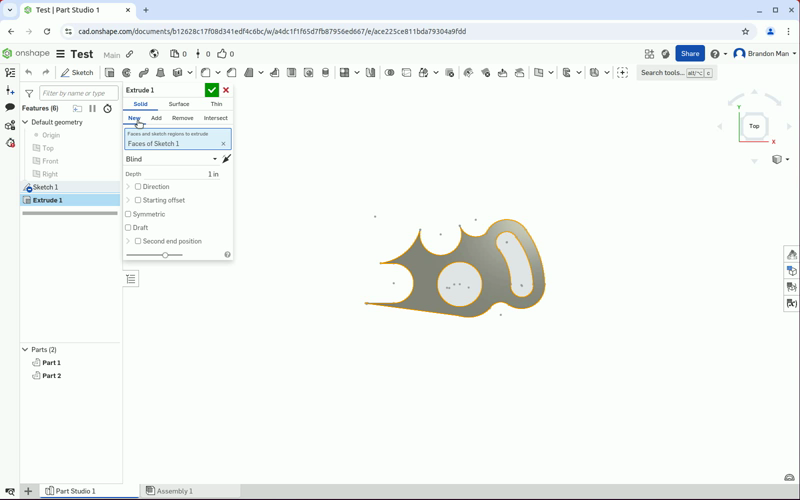
key(tab, 4)
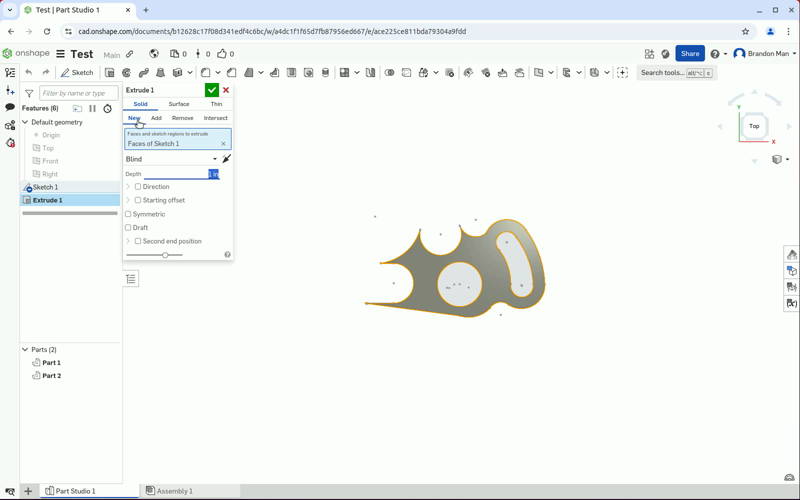
text(5.296)
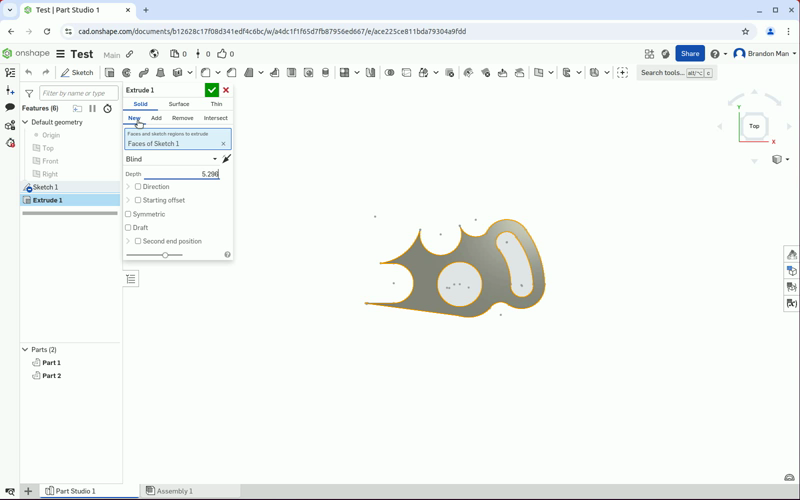
key(tab, 3)
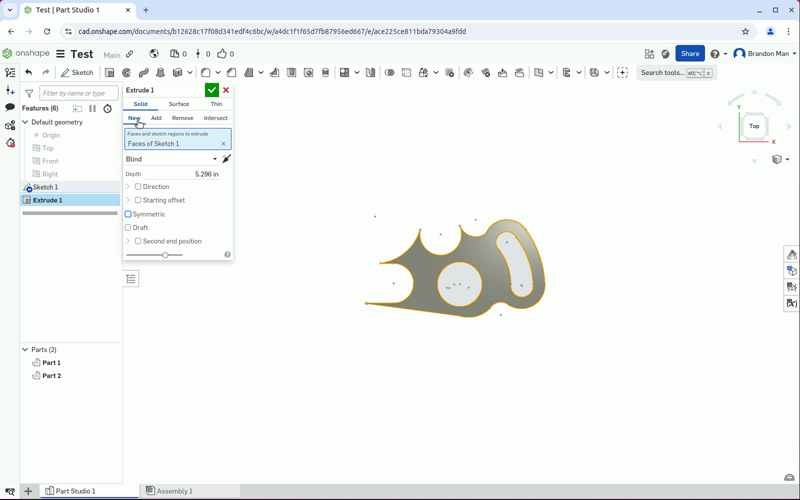
key(space)
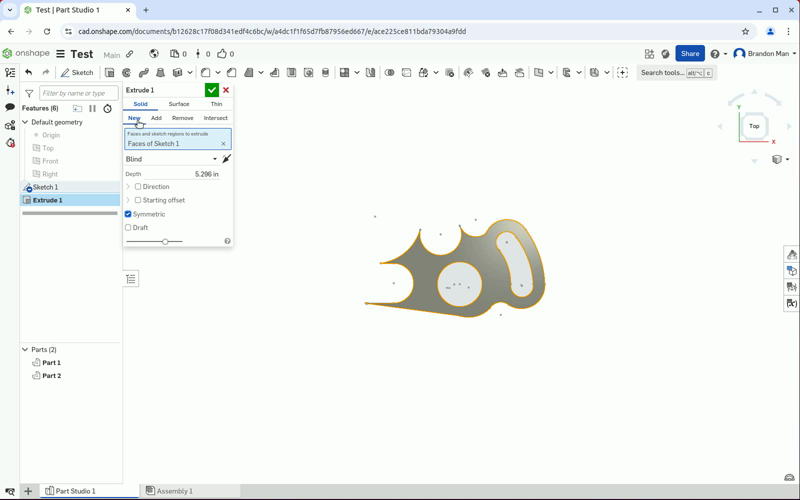
key(enter)
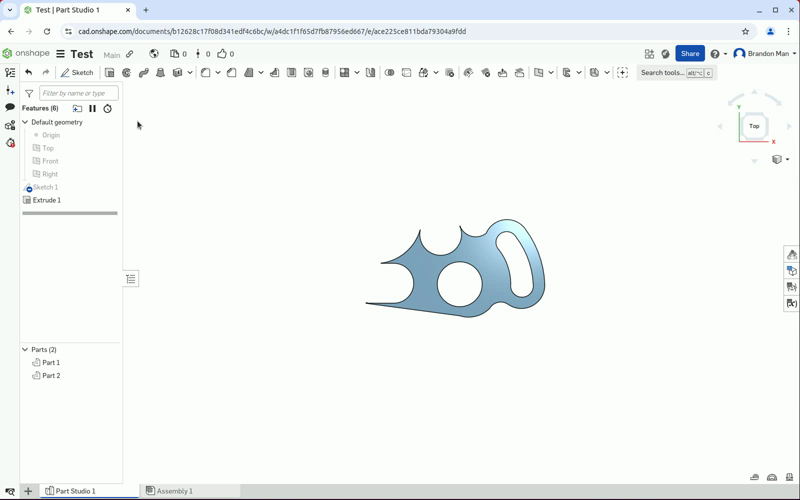
key(shift+h)
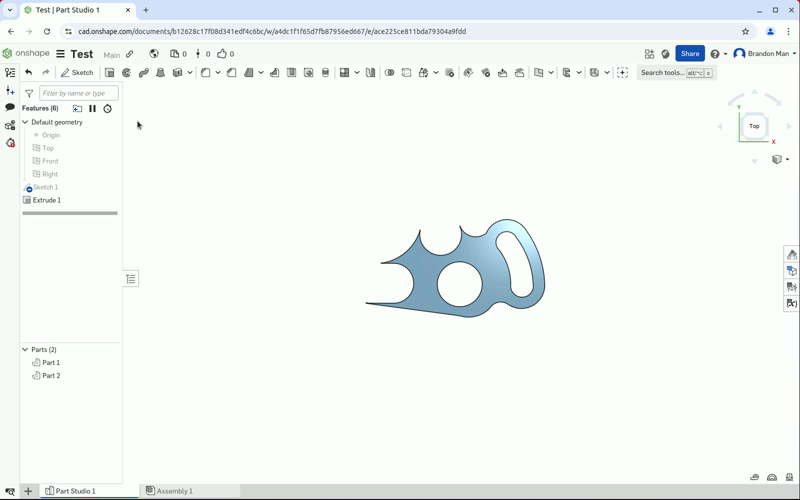
key(shift+h)
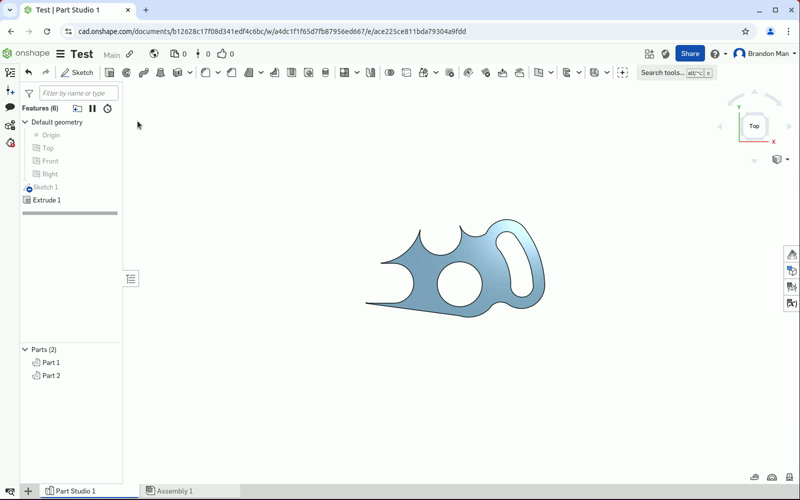
mouse_move(73, 189)
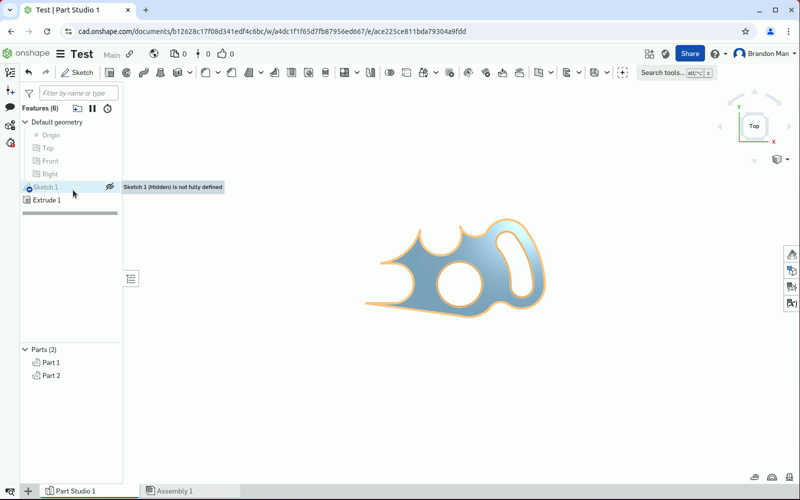
click(73, 189)
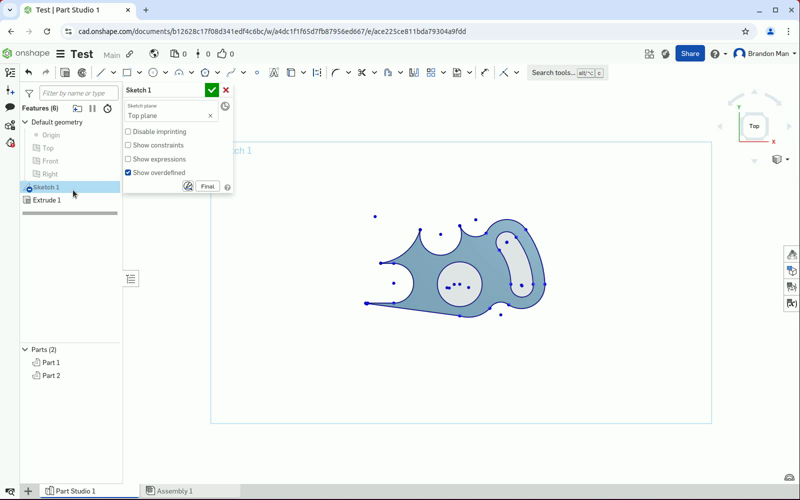
mouse_move(229, 92)
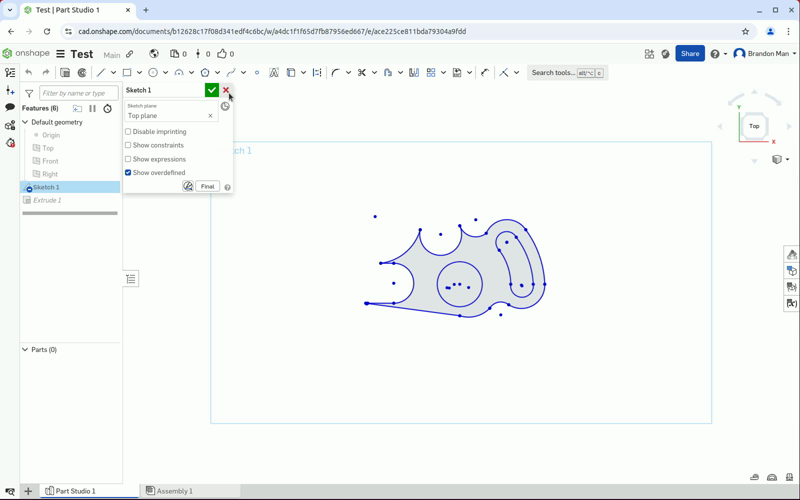
click(229, 92)
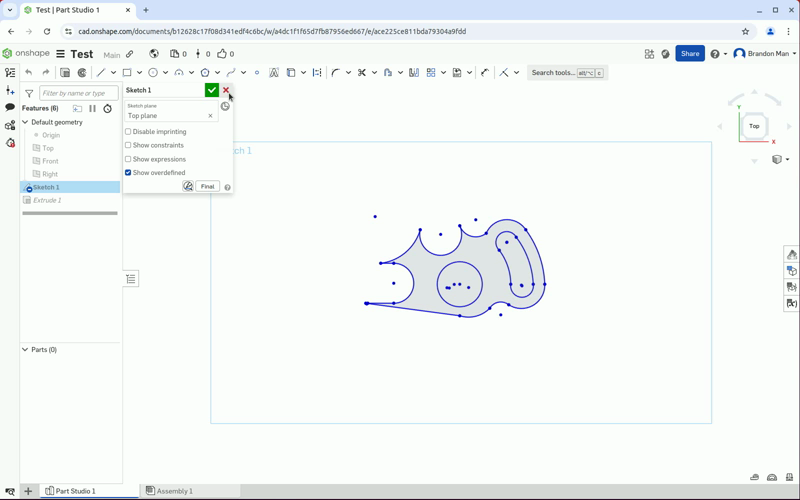
key(shift+s)
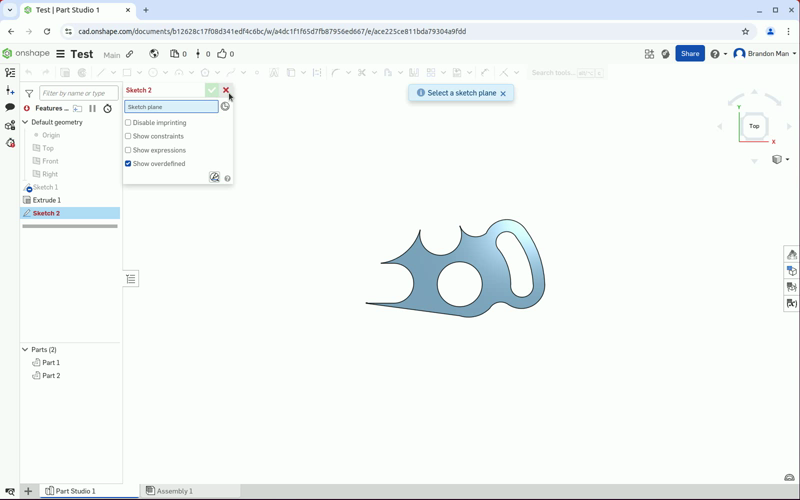
mouse_move(73, 150)
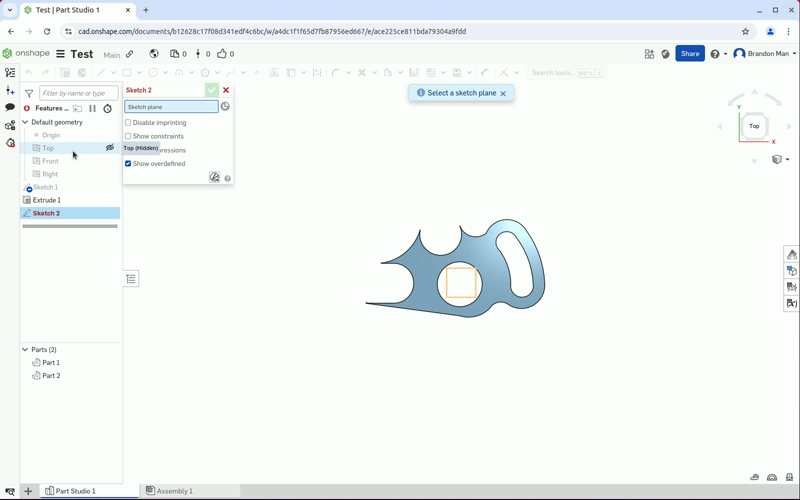
click(73, 150)
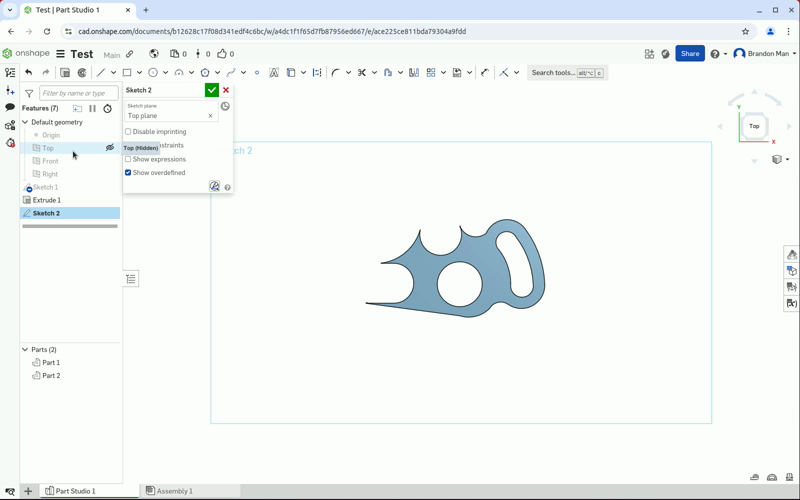
mouse_move(73, 352)
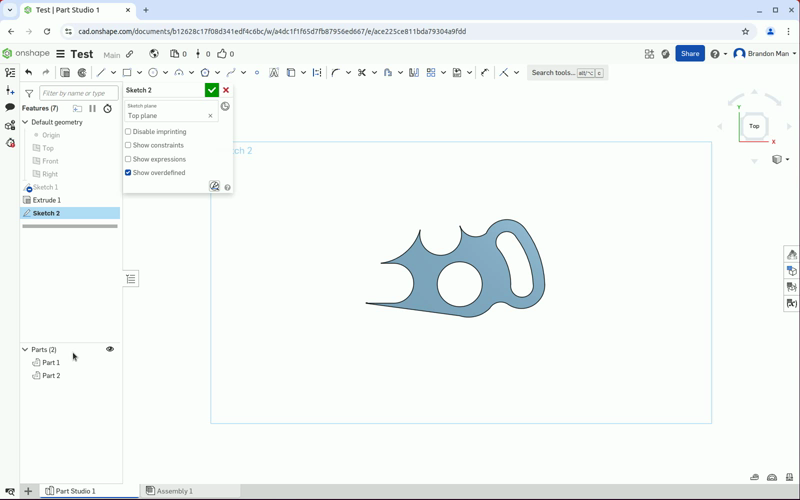
key(y)
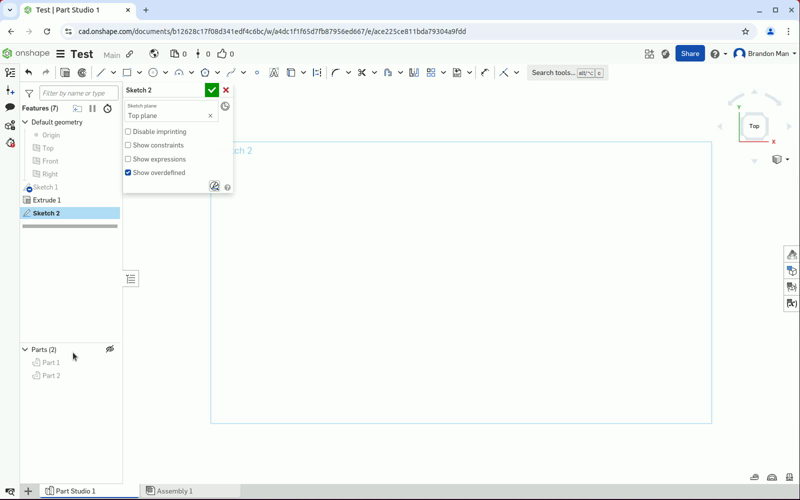
key(l)
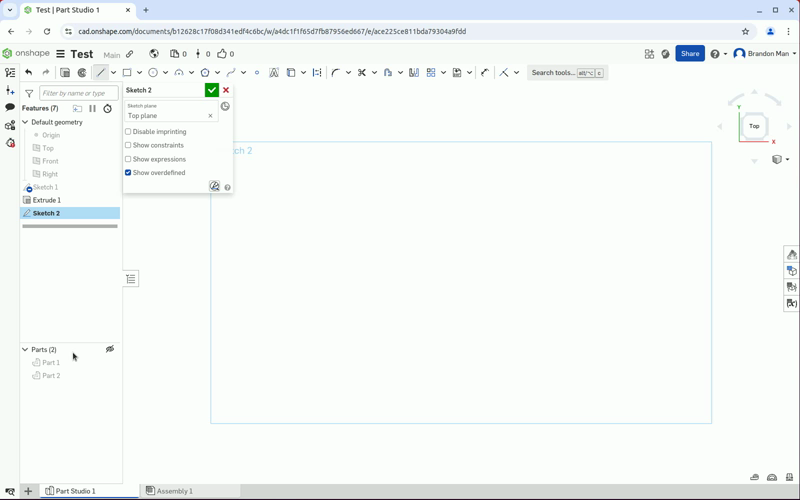
key_down(shift)
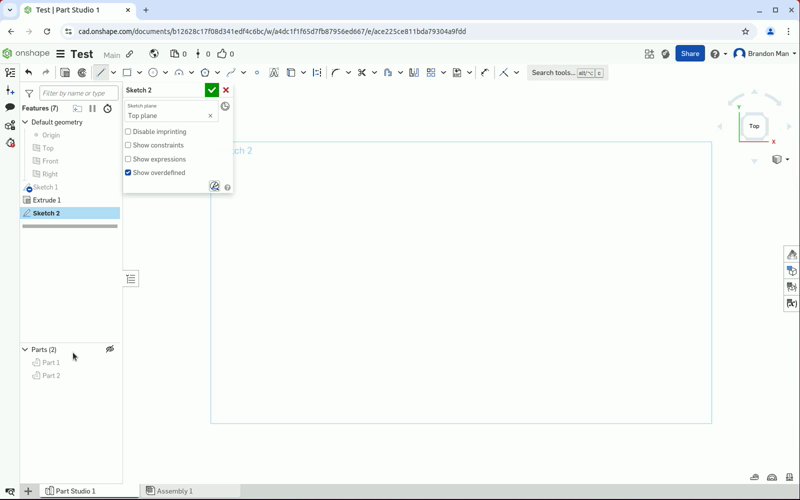
mouse_move(368, 303)
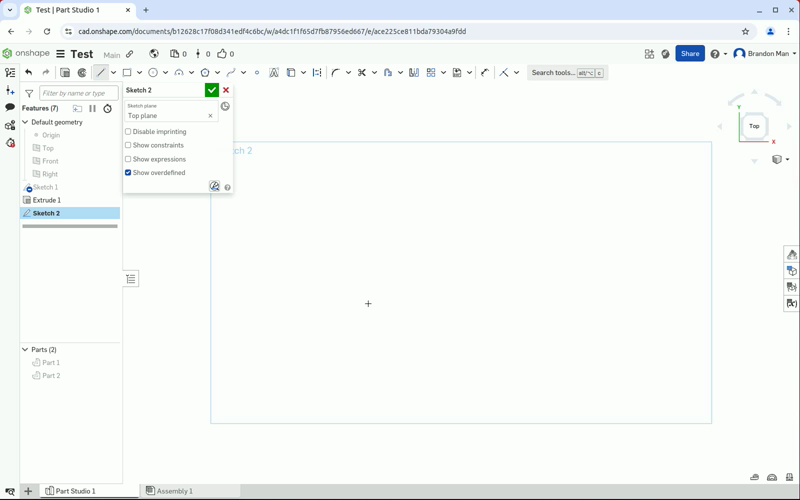
click(368, 303)
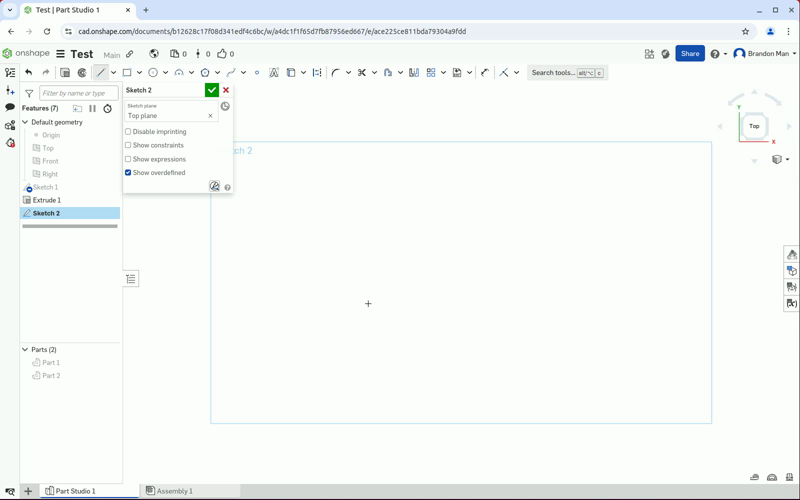
key_up(shift)
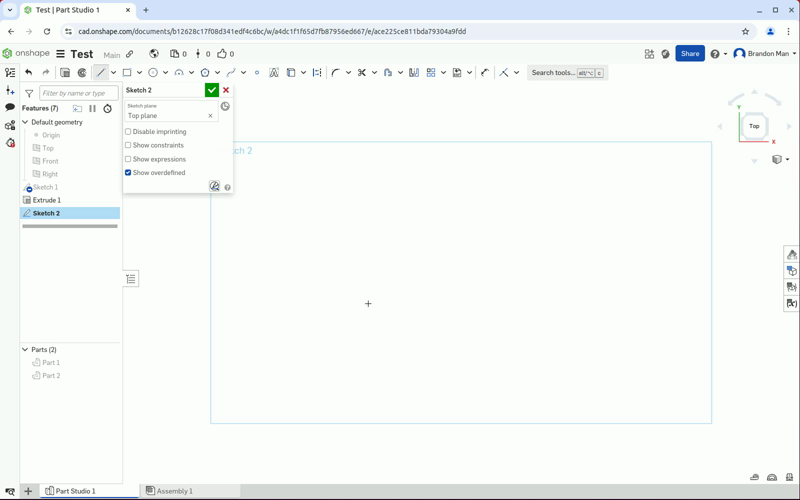
key_down(shift)
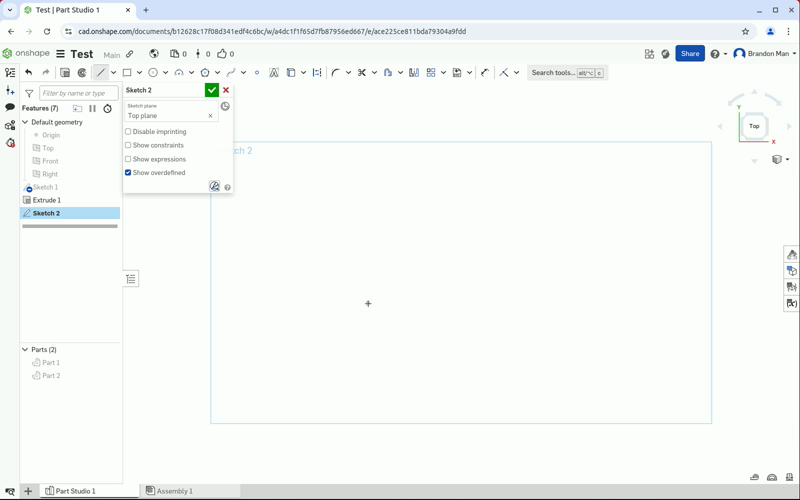
mouse_move(398, 303)
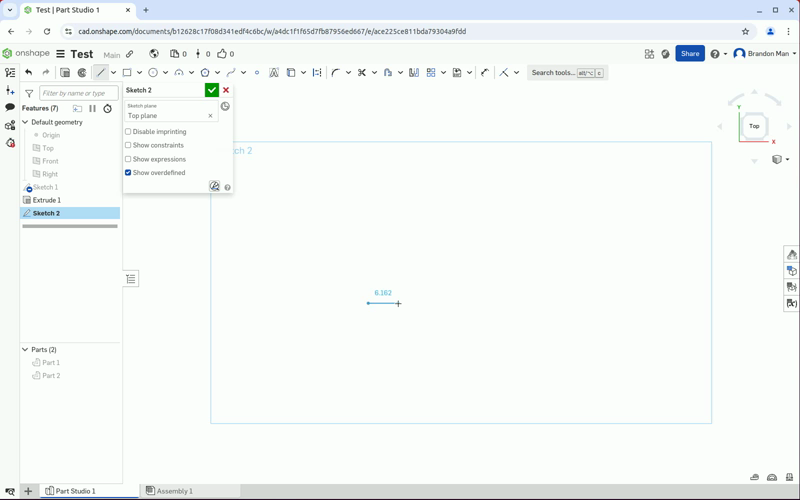
mouse_move(395, 303)
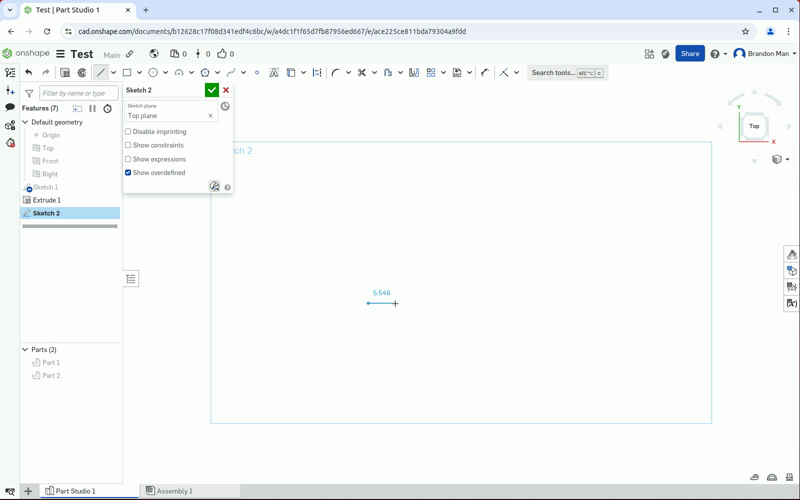
click(395, 303)
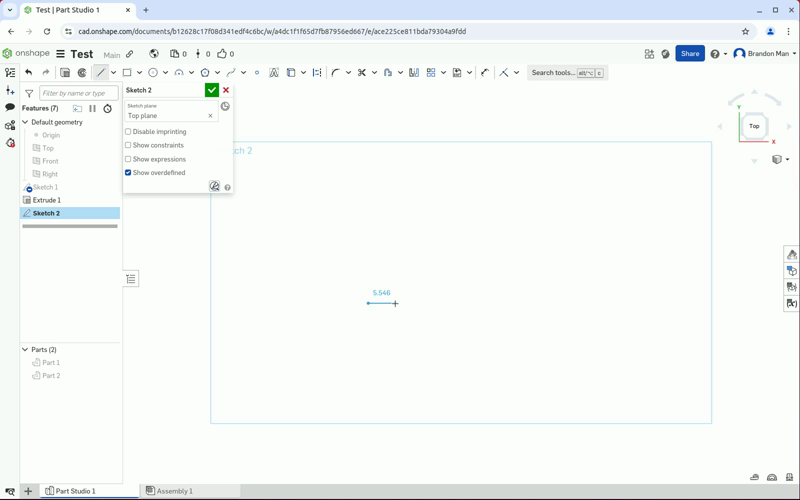
key_up(shift)
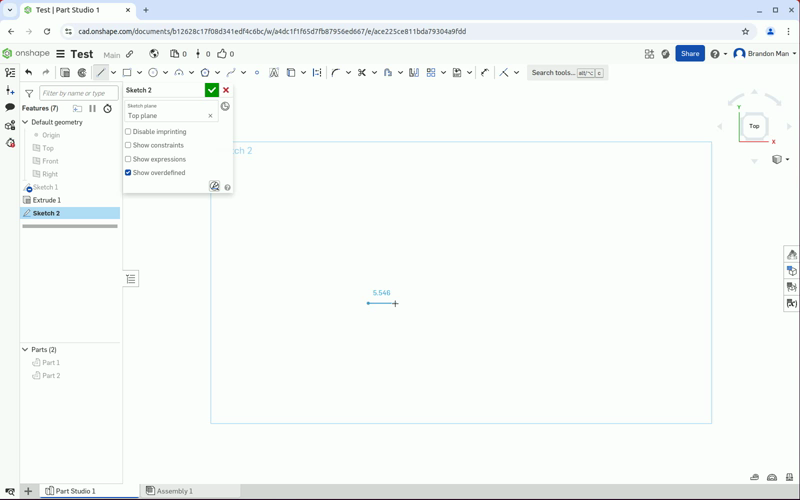
key(esc)
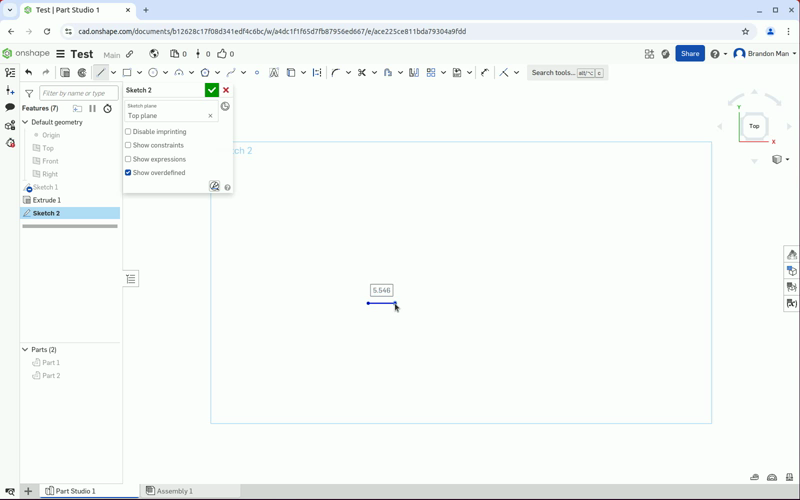
key(a)
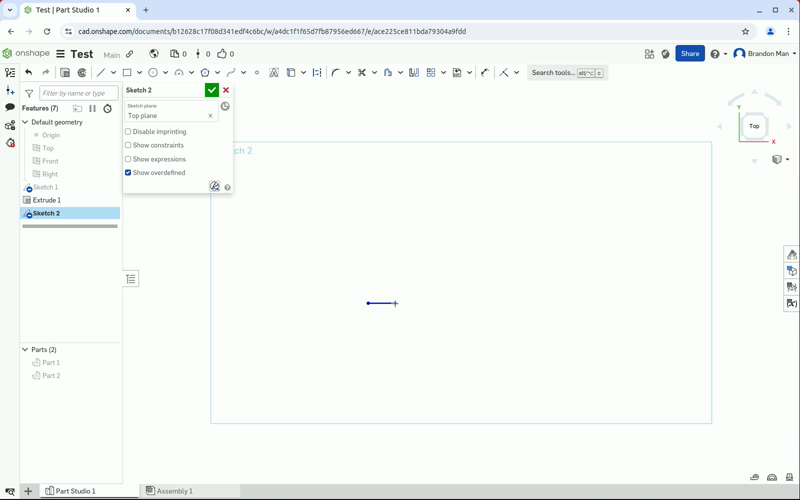
mouse_move(395, 303)
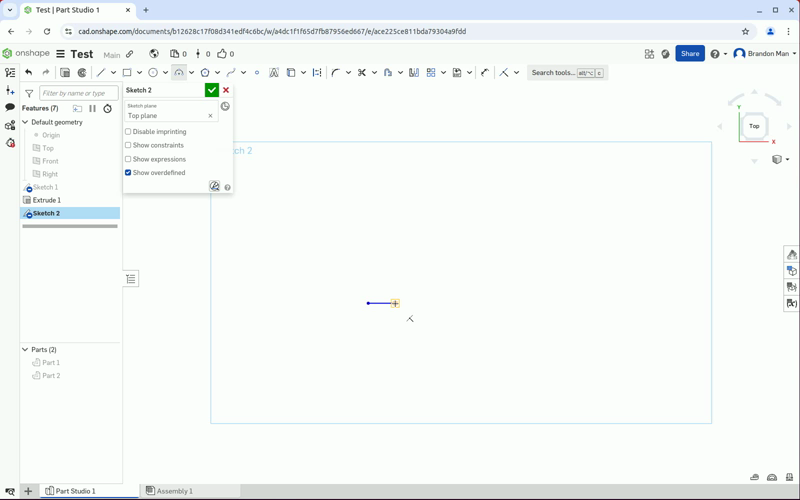
click(395, 303)
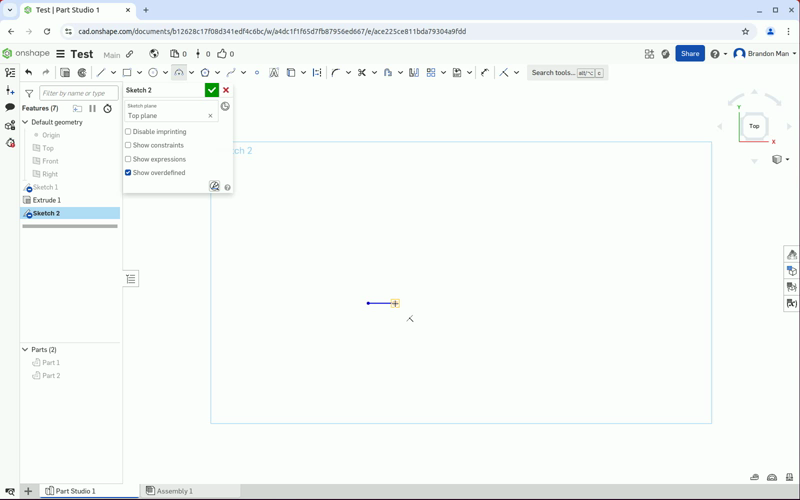
key_down(shift)
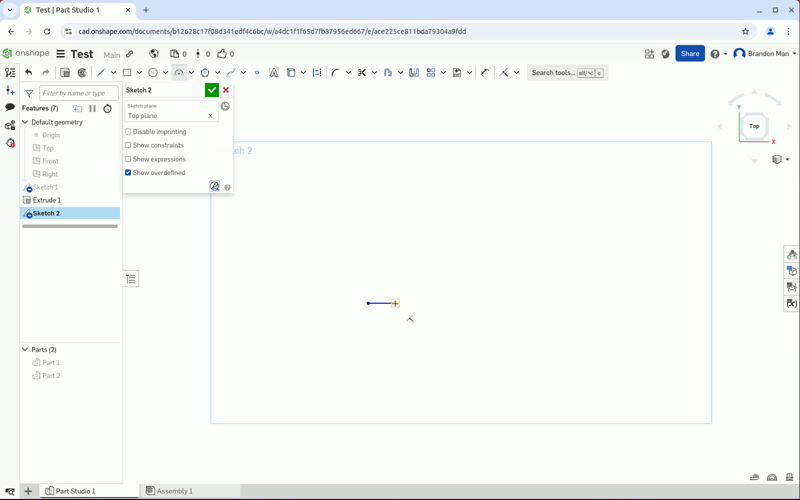
mouse_move(395, 262)
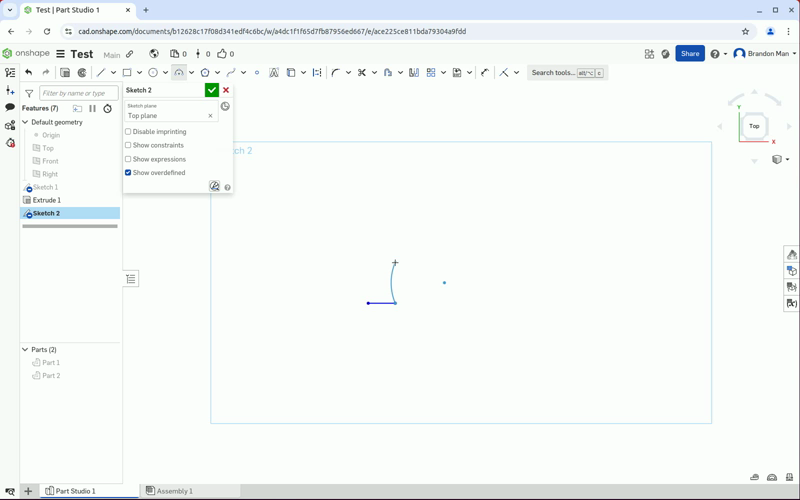
click(395, 262)
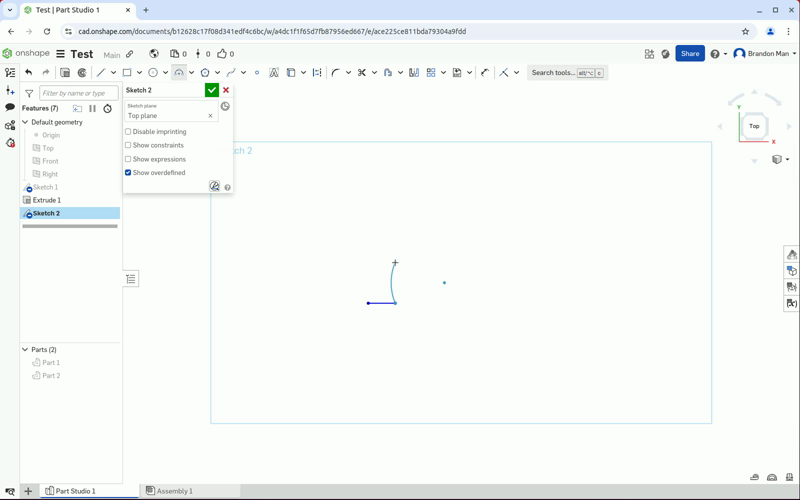
mouse_move(415, 282)
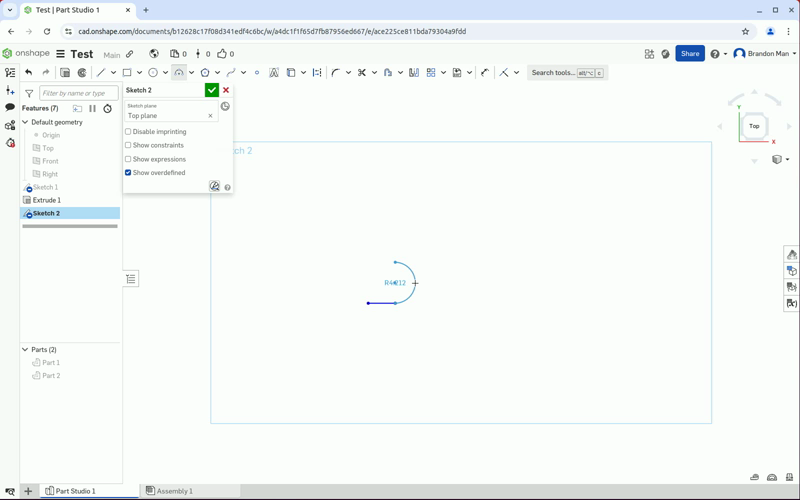
click(415, 282)
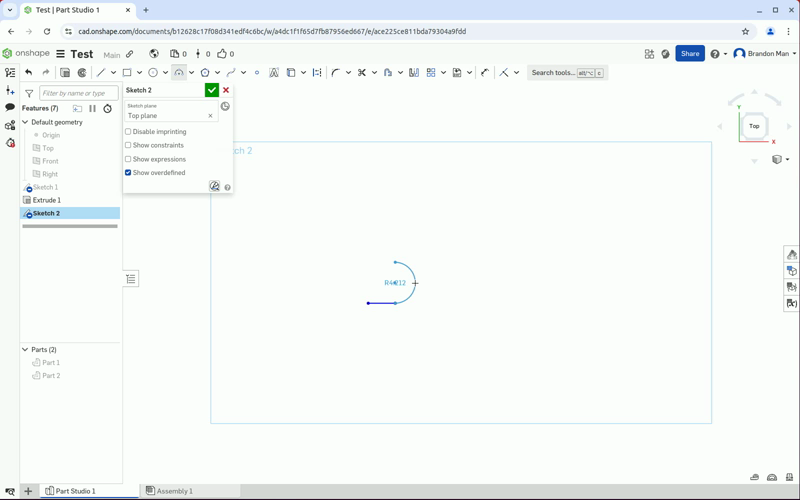
key_up(shift)
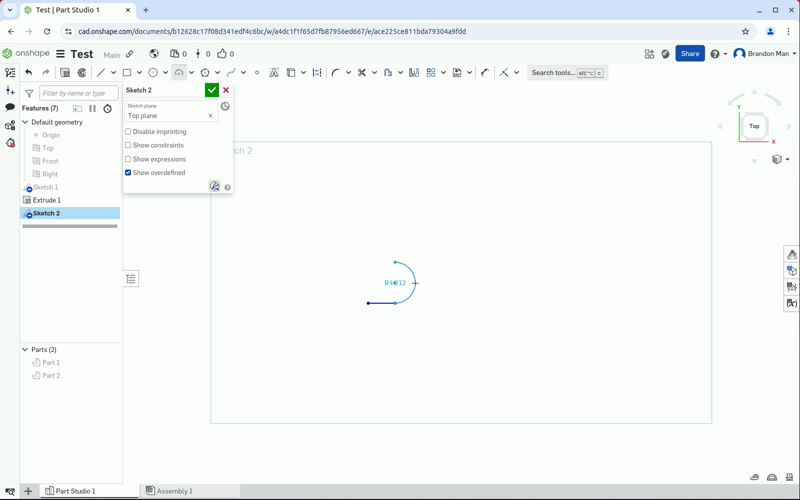
key(esc)
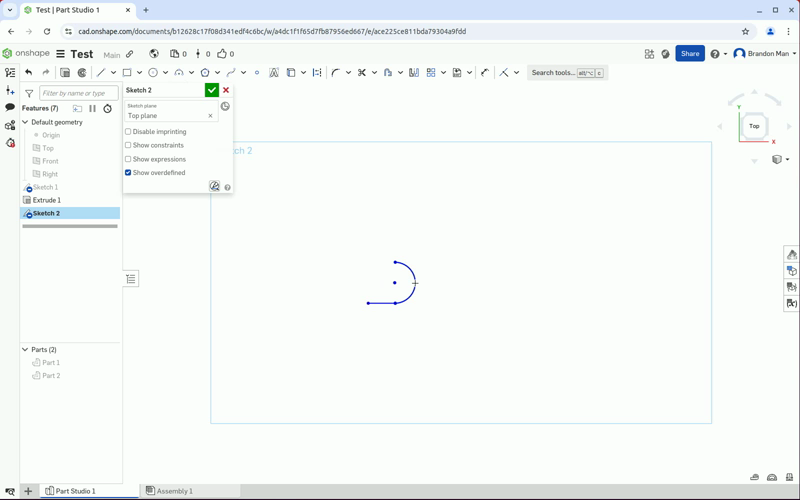
key(l)
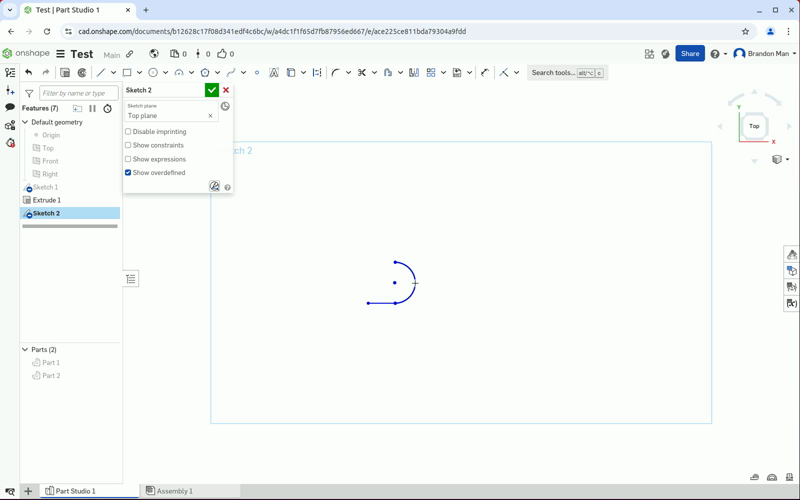
mouse_move(395, 262)
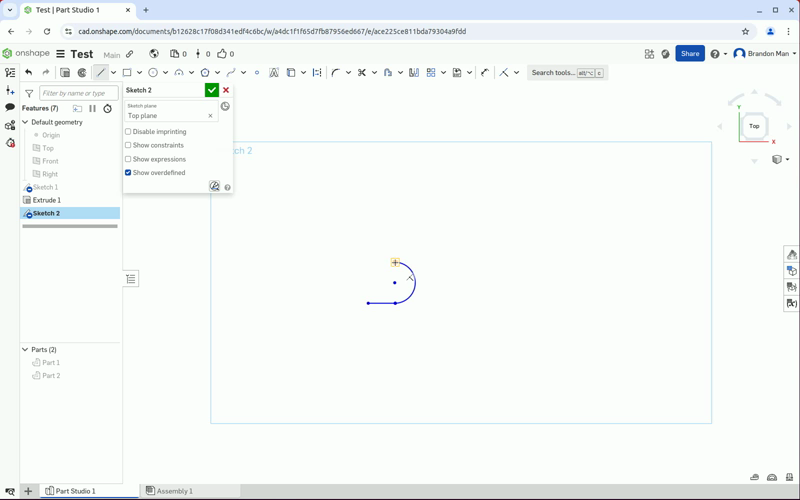
click(395, 262)
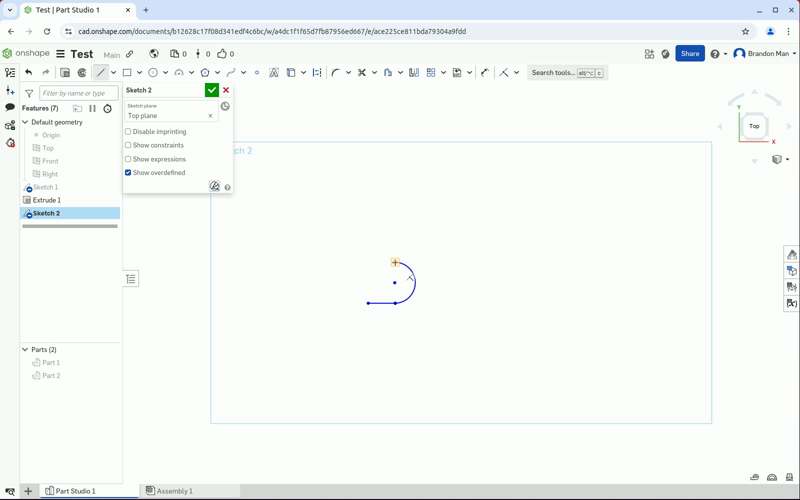
key_down(shift)
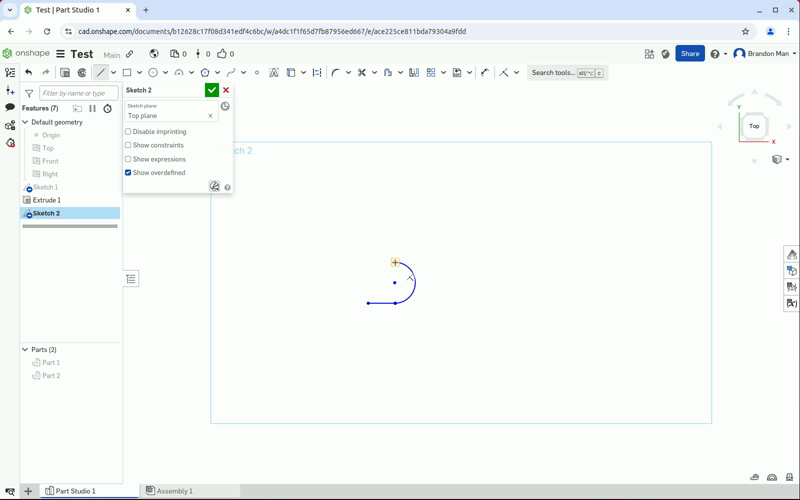
mouse_move(425, 262)
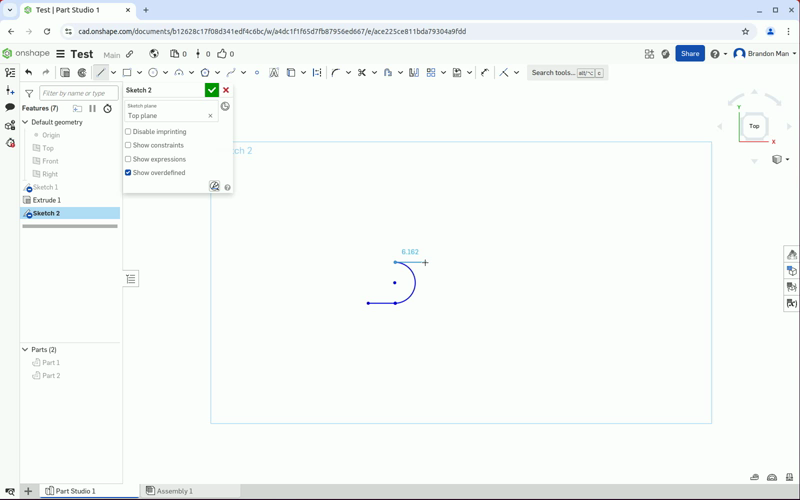
mouse_move(381, 262)
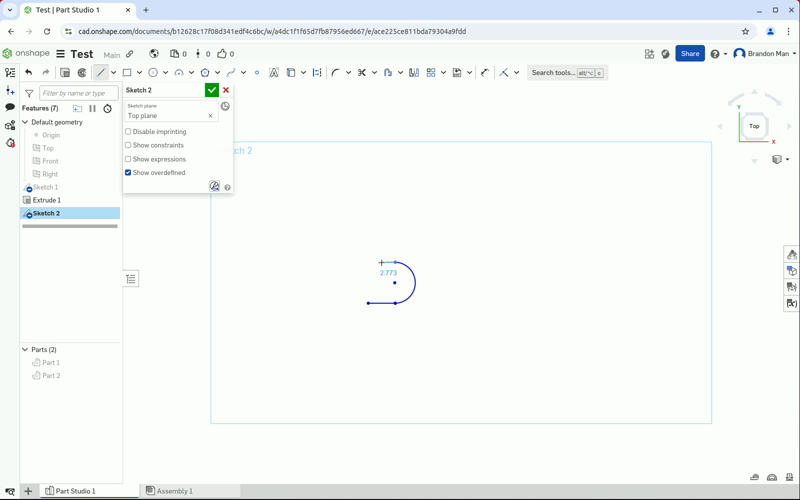
click(381, 262)
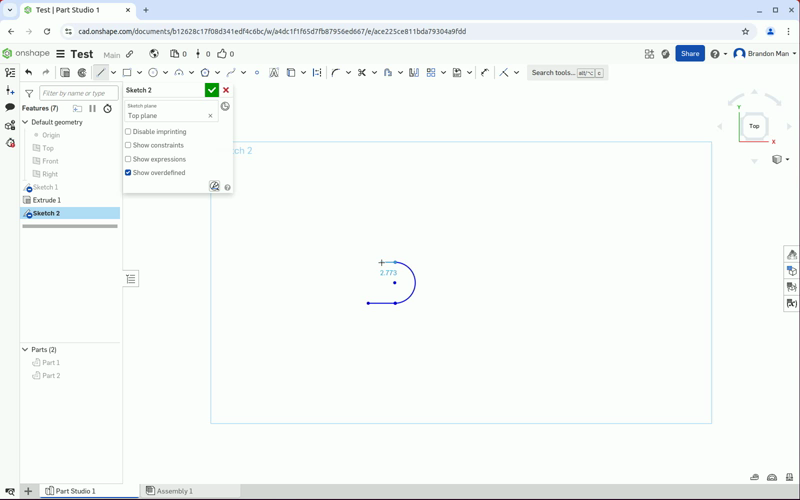
key_up(shift)
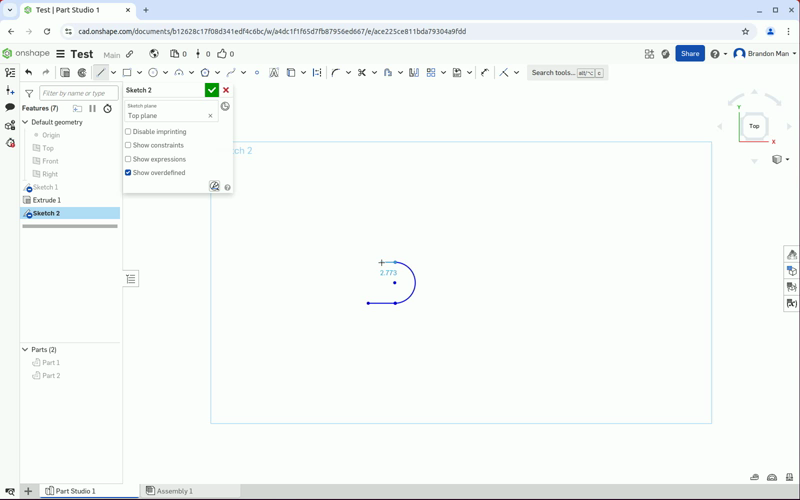
key_down(shift)
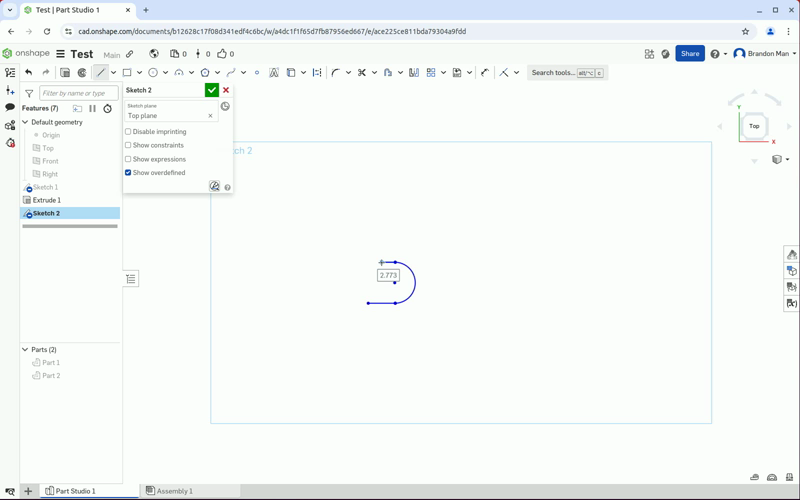
mouse_move(411, 262)
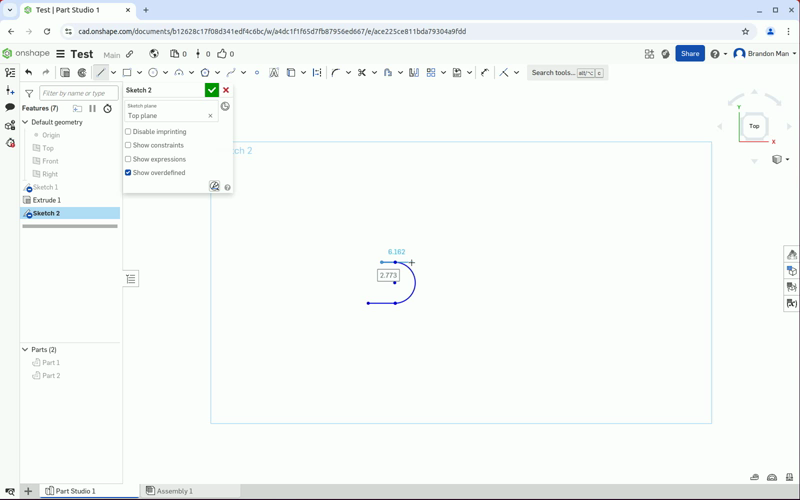
mouse_move(368, 262)
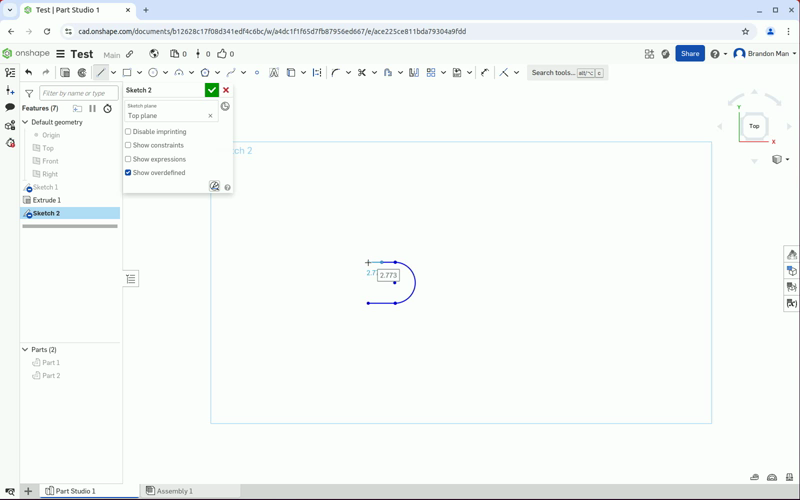
click(368, 262)
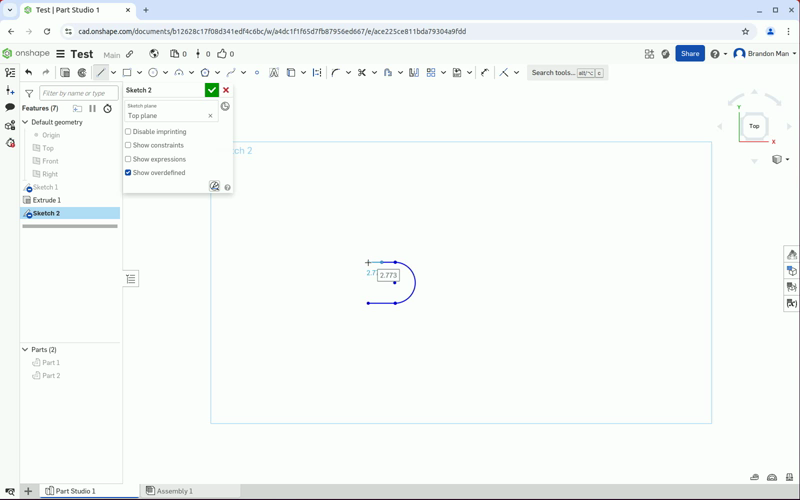
key_up(shift)
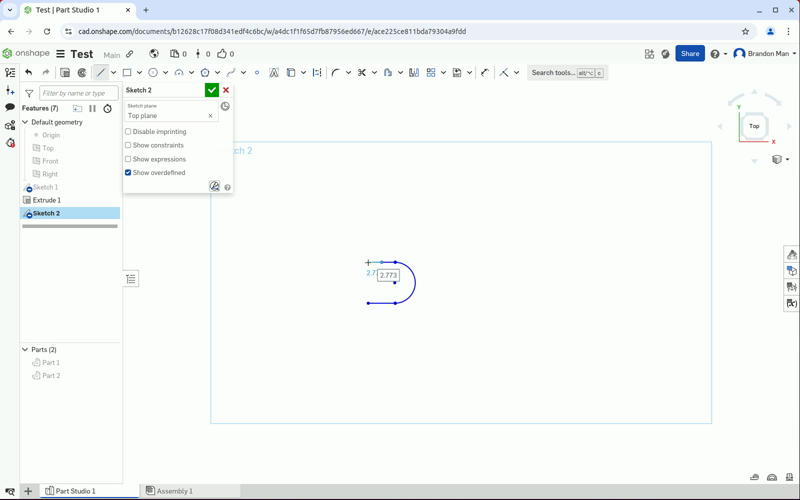
key(esc)
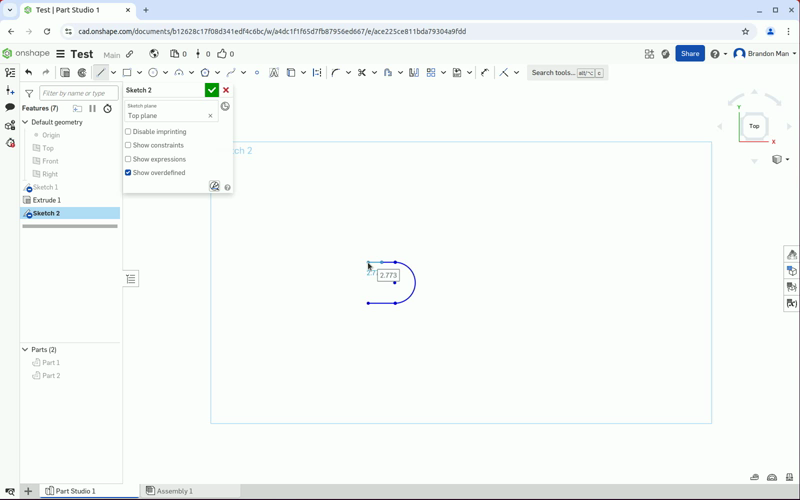
key(a)
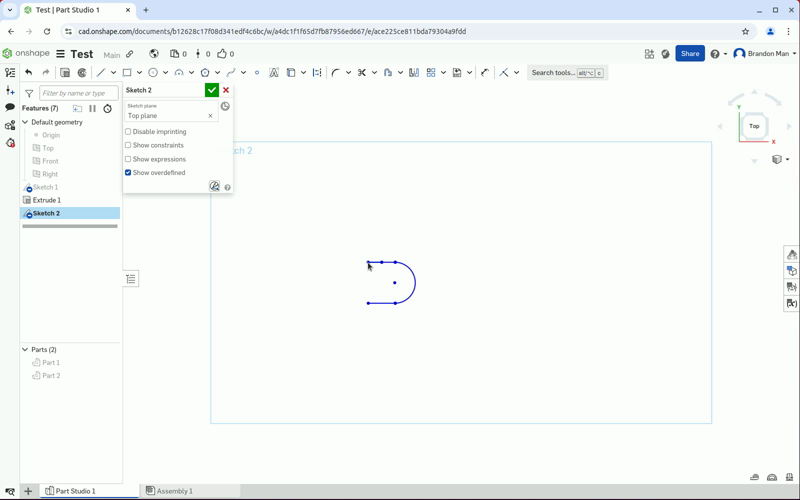
mouse_move(368, 262)
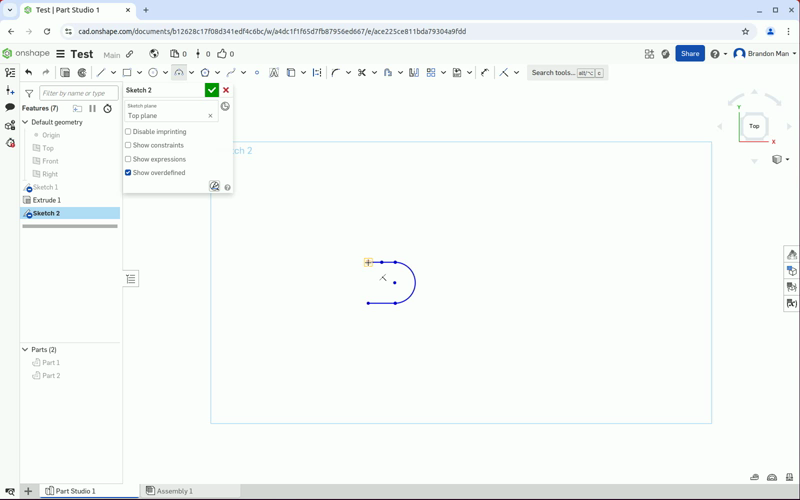
click(368, 262)
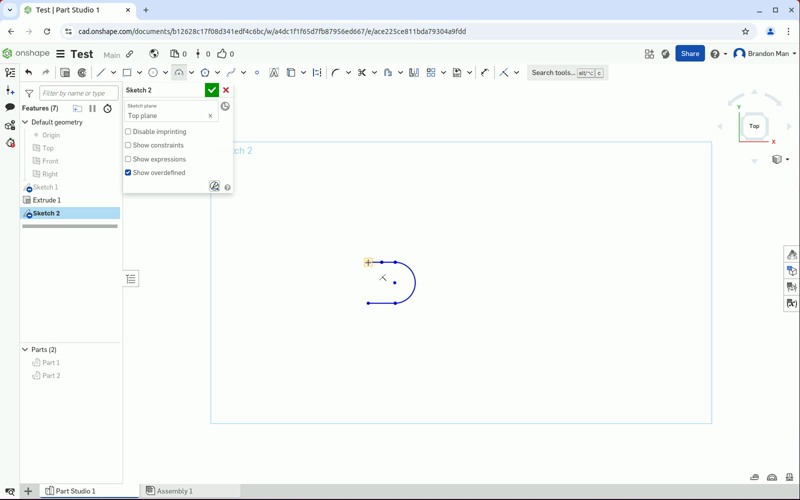
mouse_move(368, 303)
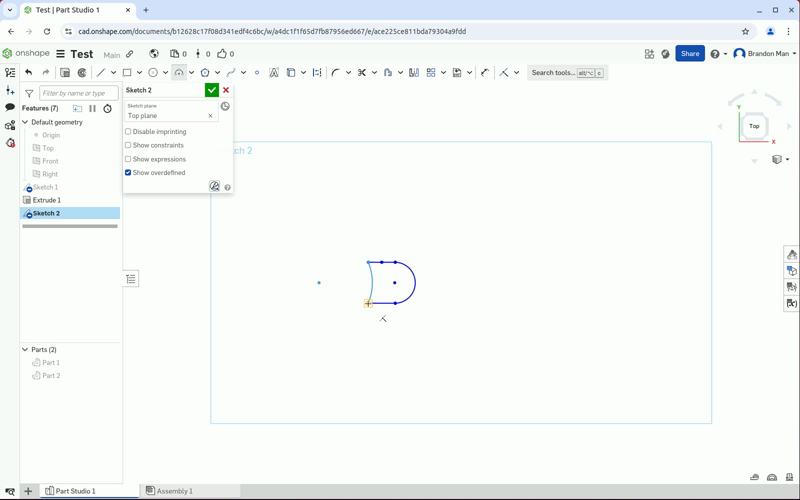
click(368, 303)
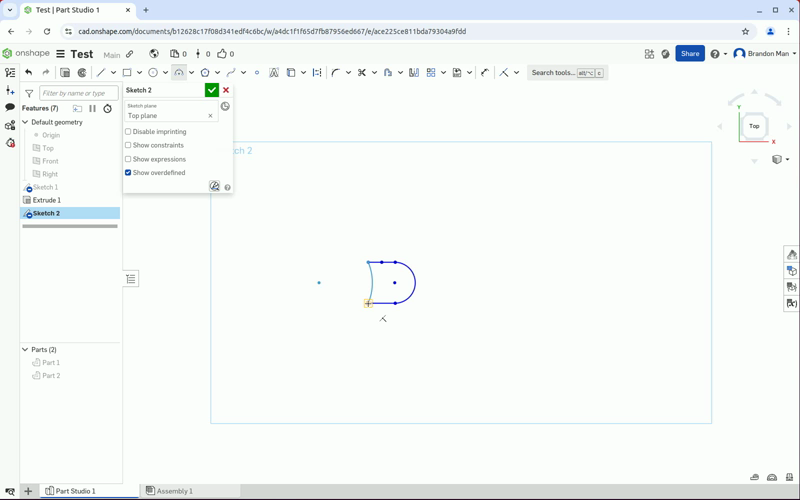
key_down(shift)
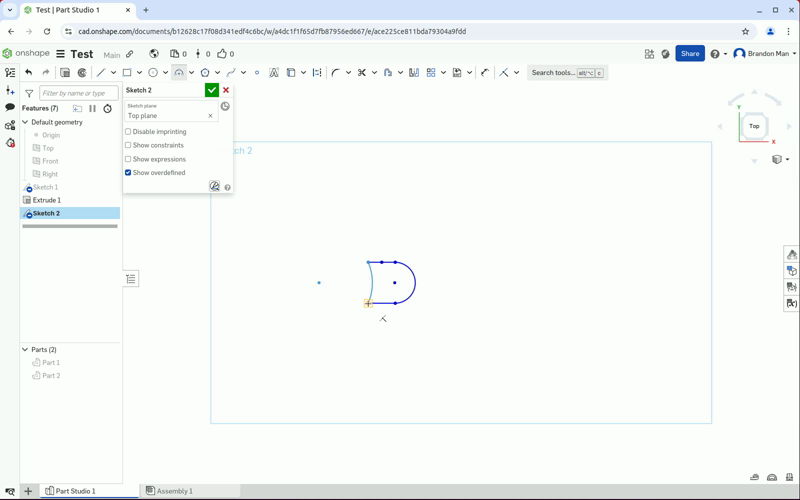
mouse_move(347, 282)
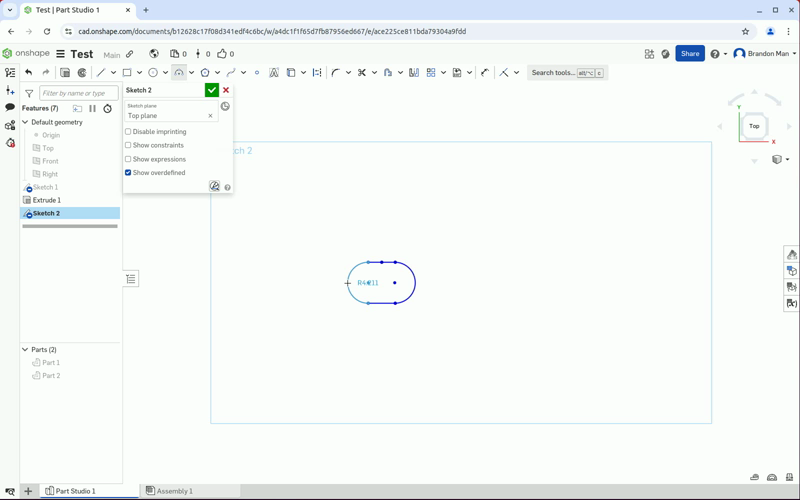
click(347, 282)
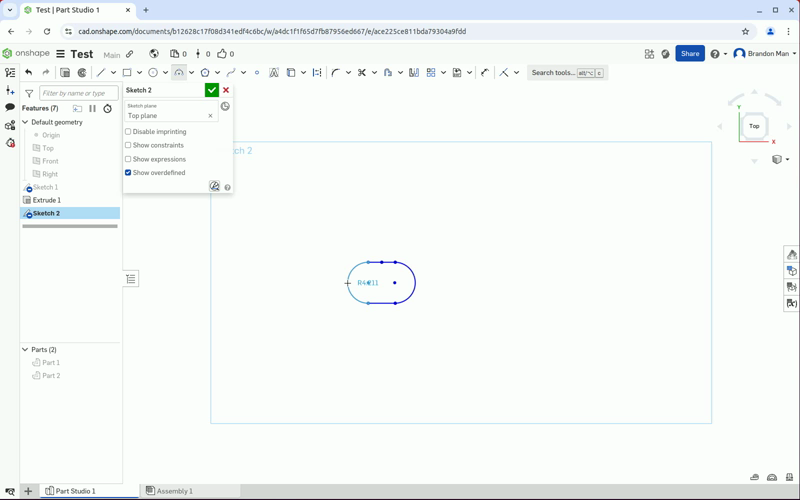
key_up(shift)
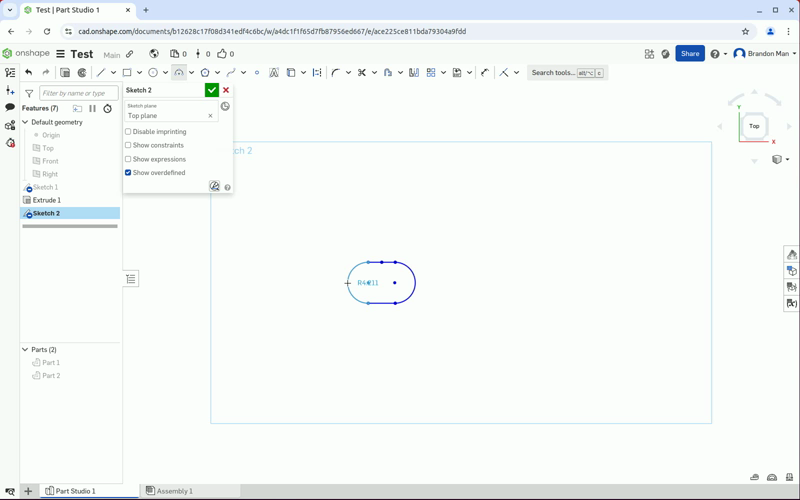
key(esc)
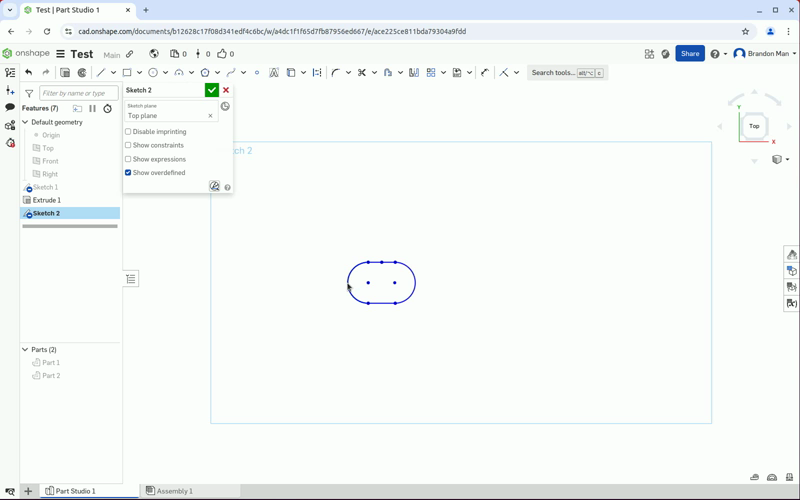
key(l)
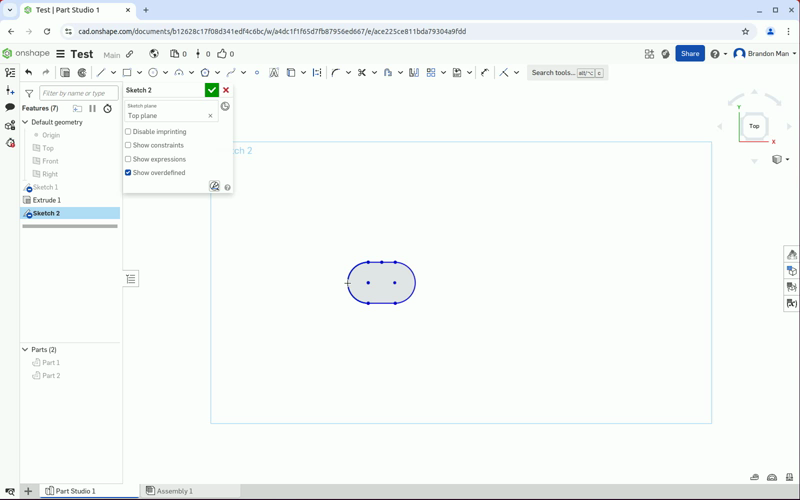
key_down(shift)
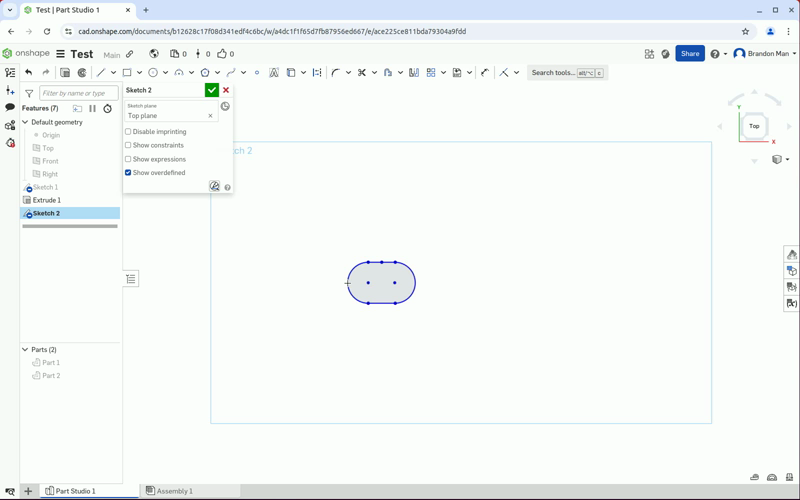
mouse_move(368, 294)
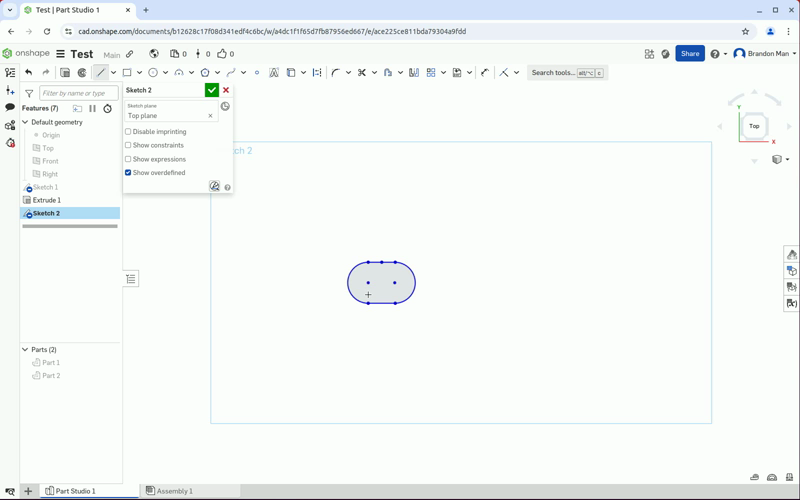
click(368, 294)
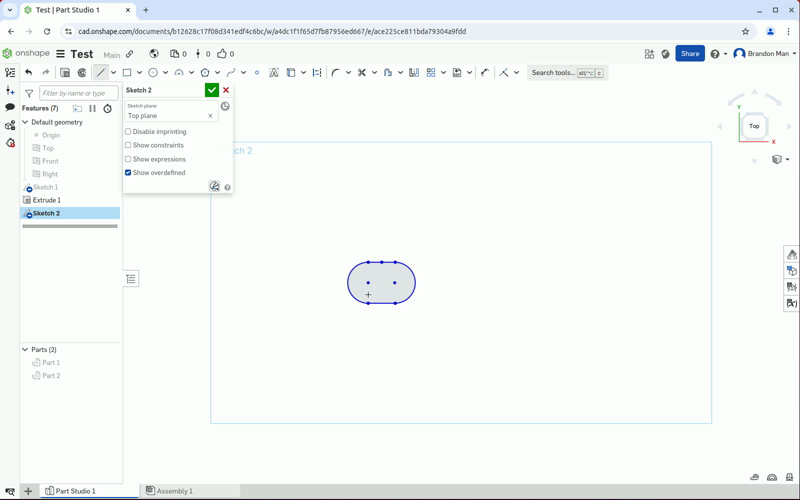
key_up(shift)
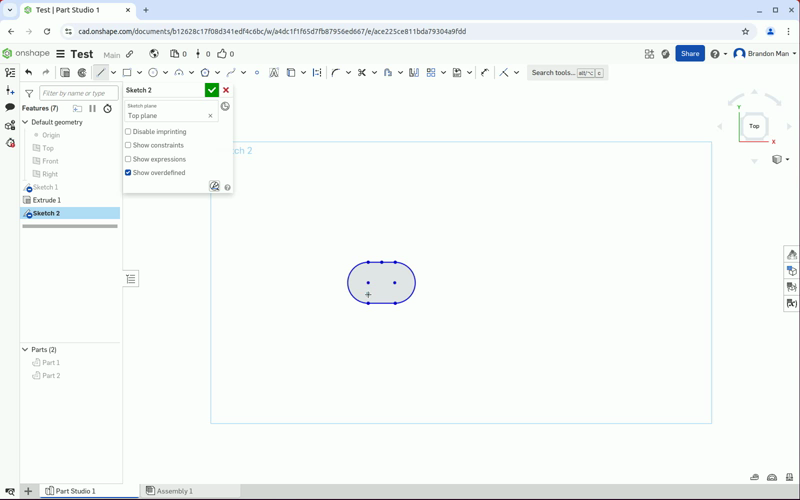
key_down(shift)
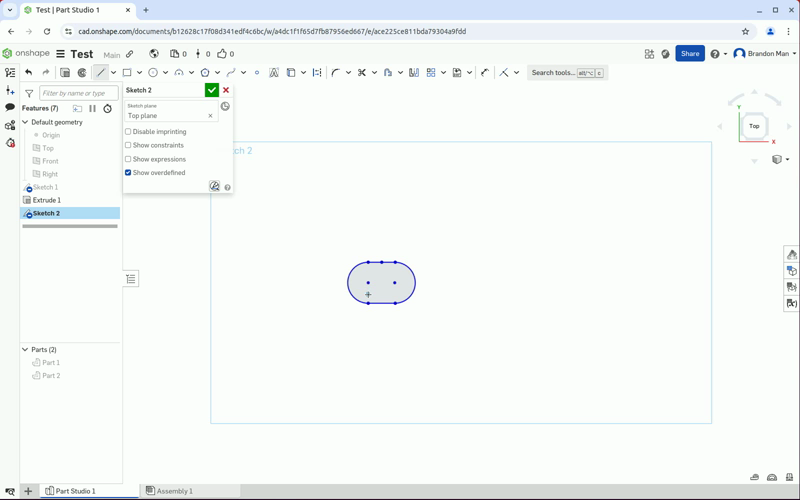
mouse_move(398, 294)
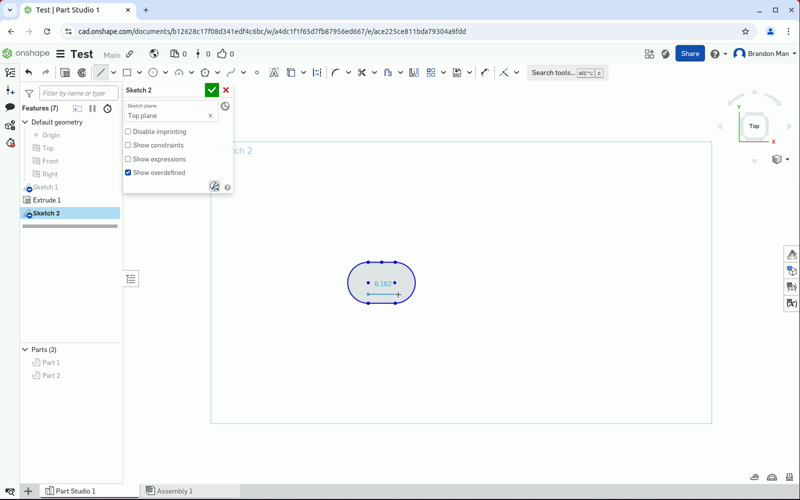
mouse_move(395, 294)
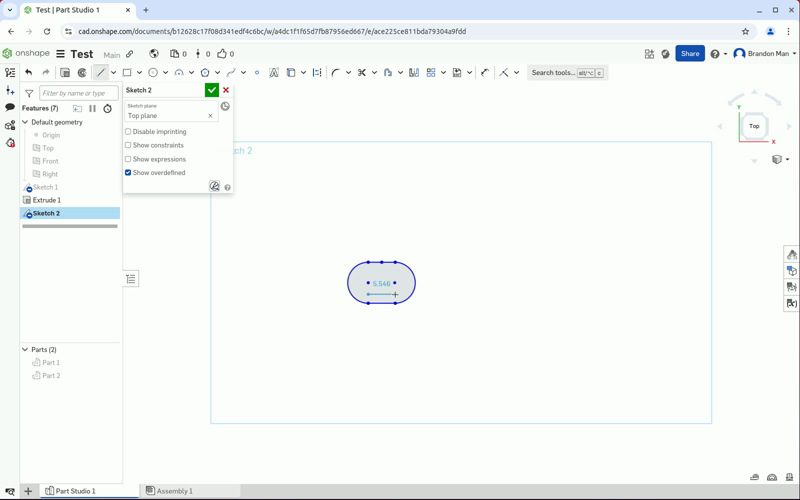
click(395, 294)
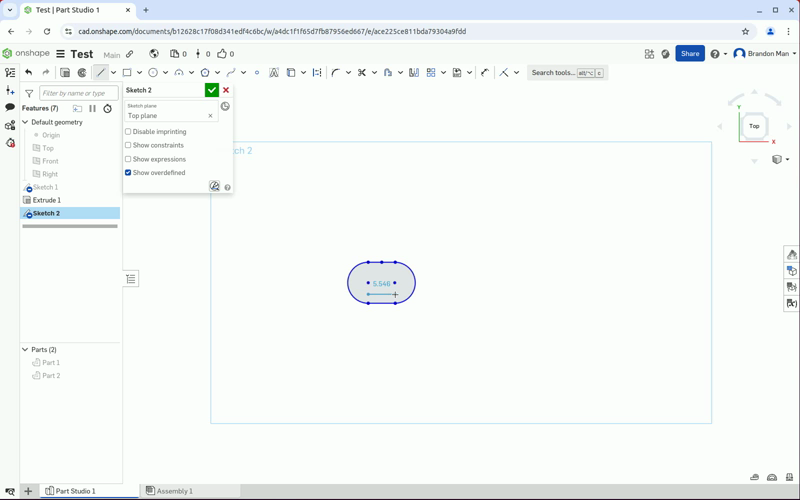
key_up(shift)
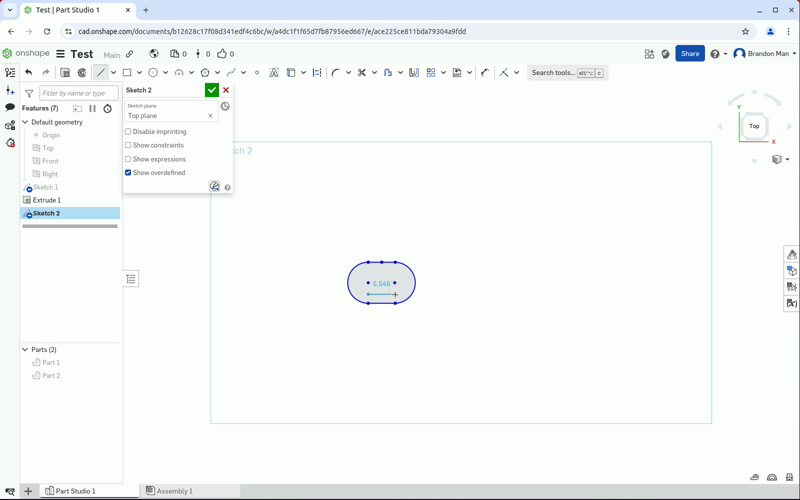
key(esc)
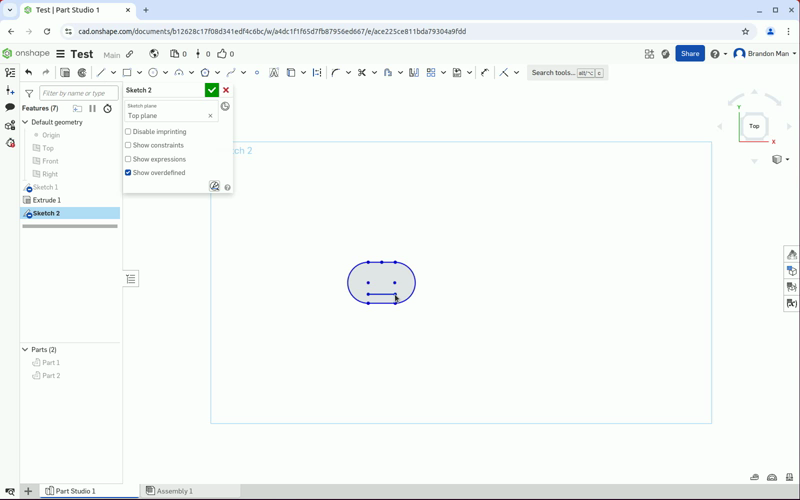
key(a)
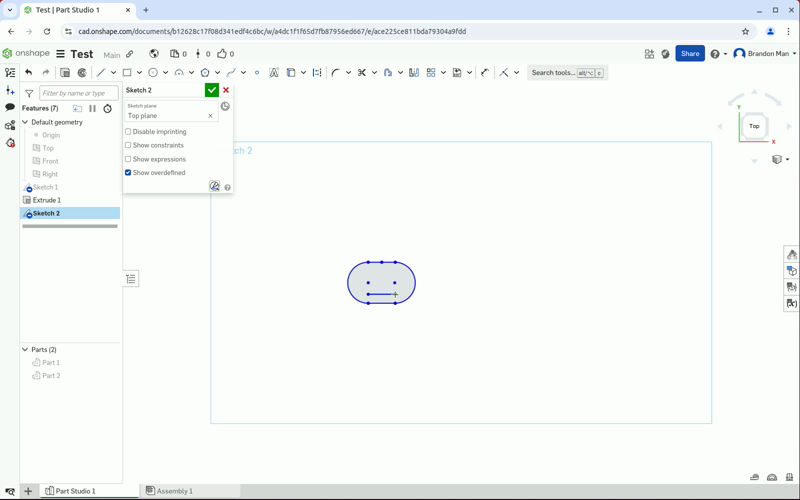
mouse_move(395, 294)
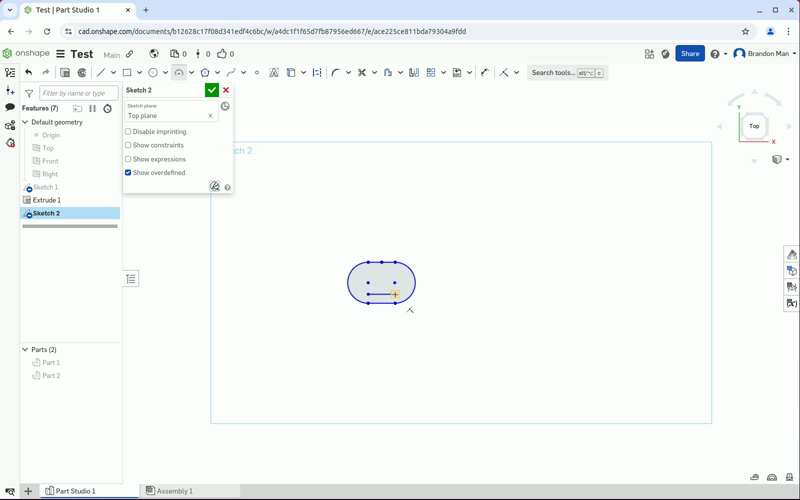
click(395, 294)
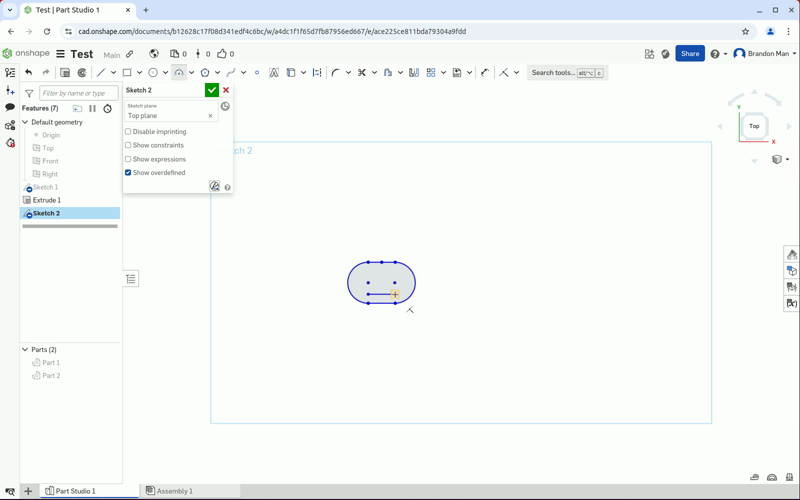
key_down(shift)
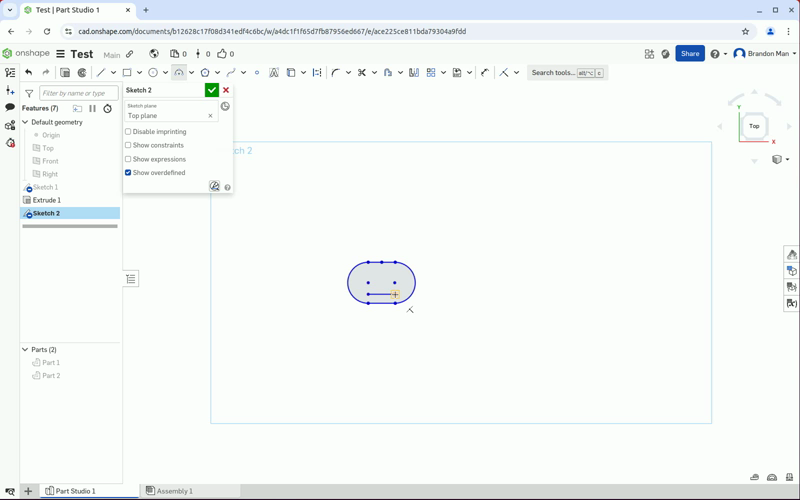
mouse_move(395, 270)
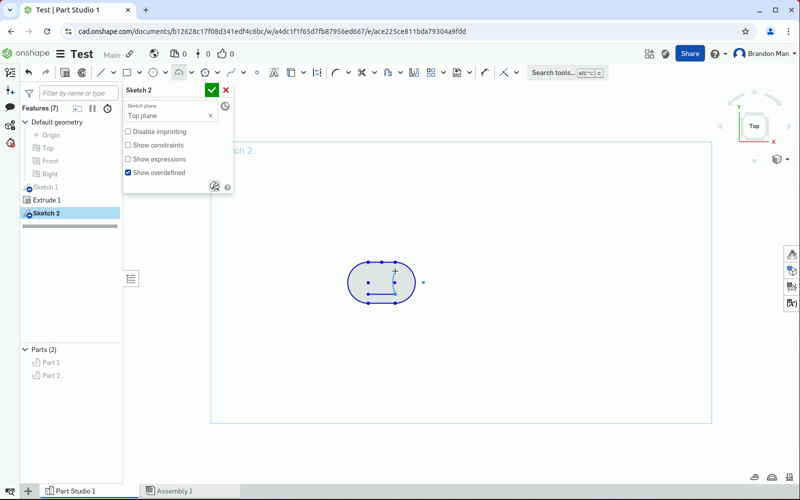
click(395, 270)
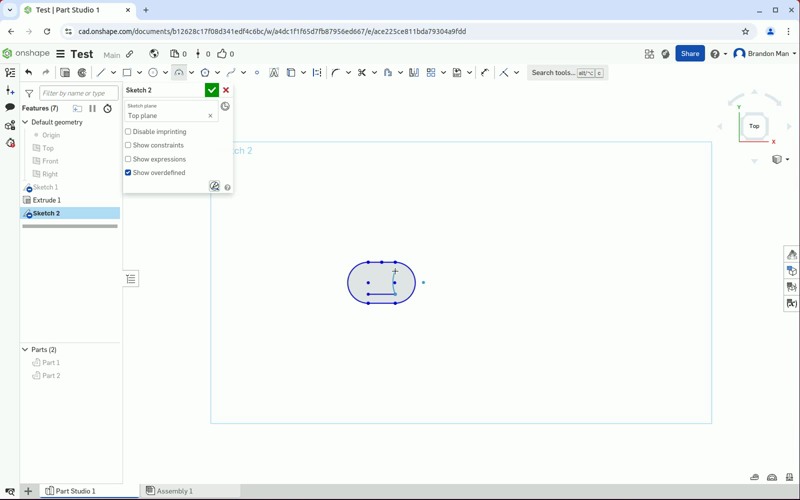
mouse_move(407, 282)
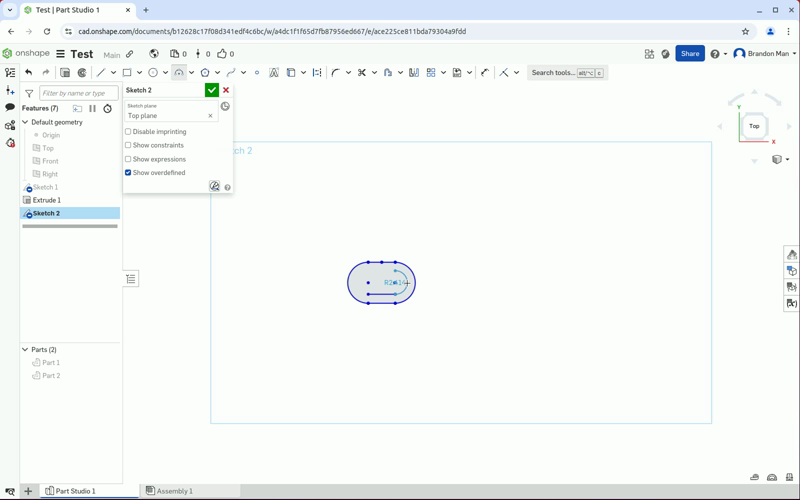
click(407, 282)
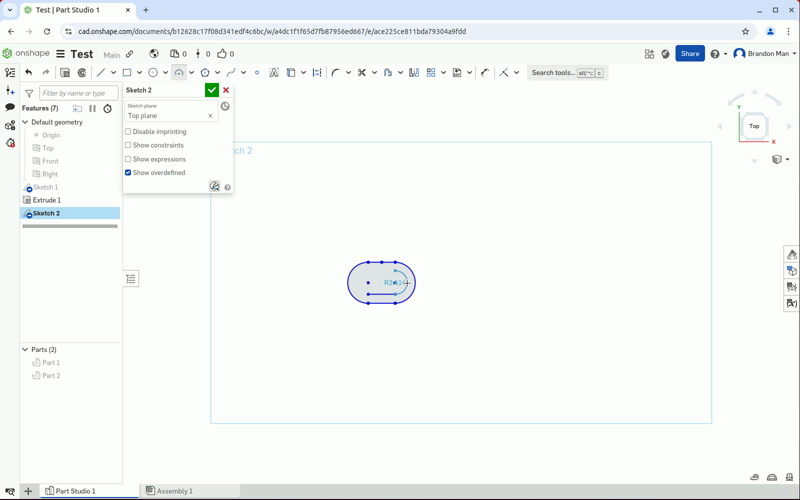
key_up(shift)
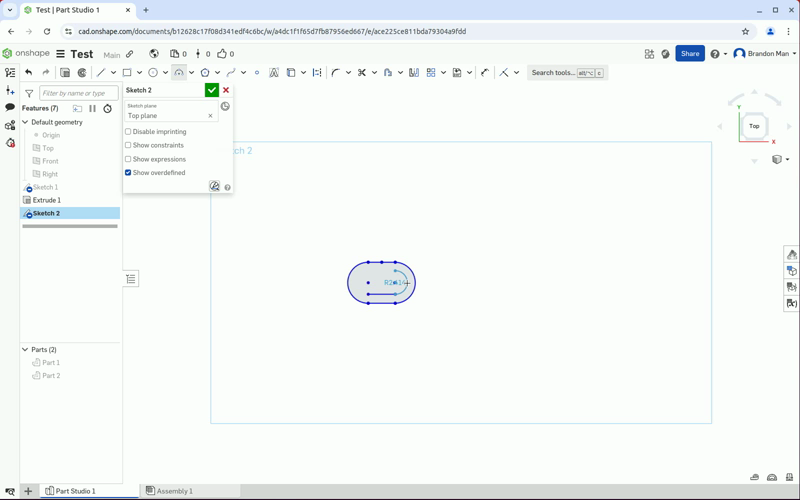
key(esc)
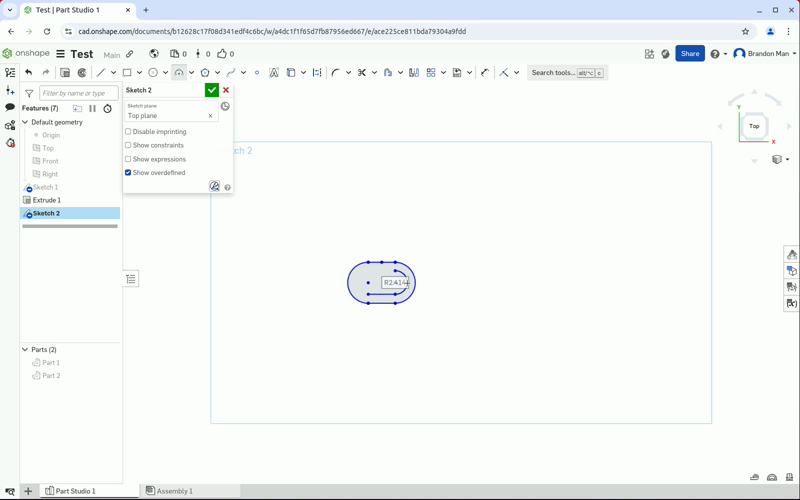
key(l)
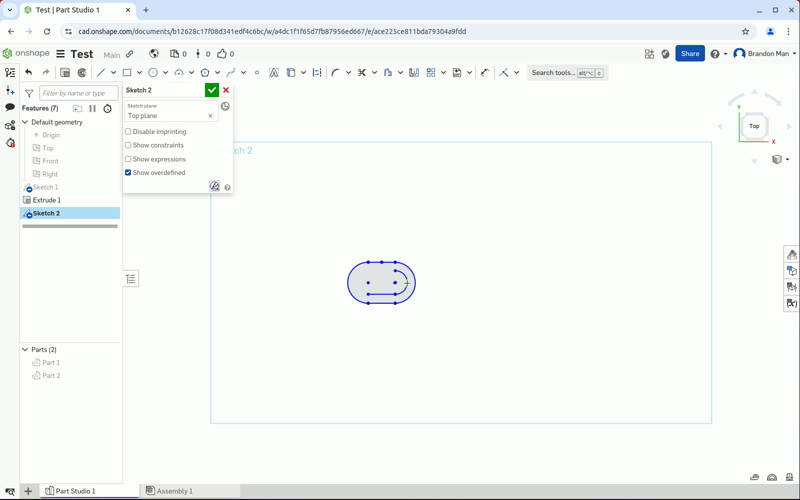
mouse_move(395, 270)
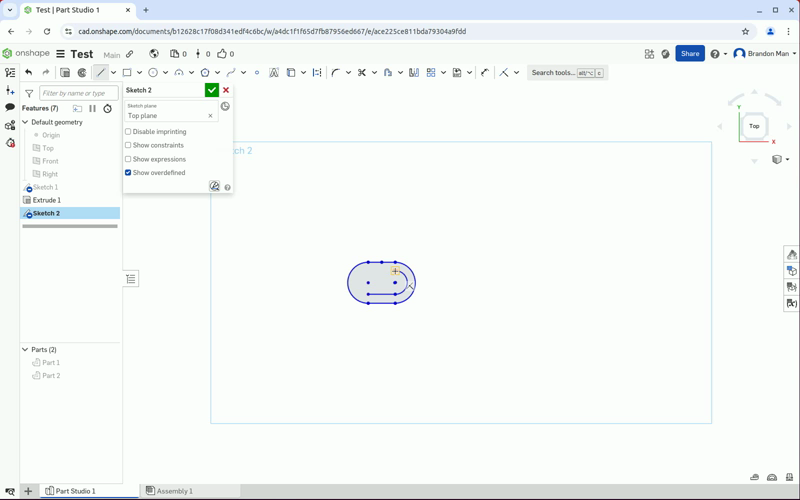
click(395, 270)
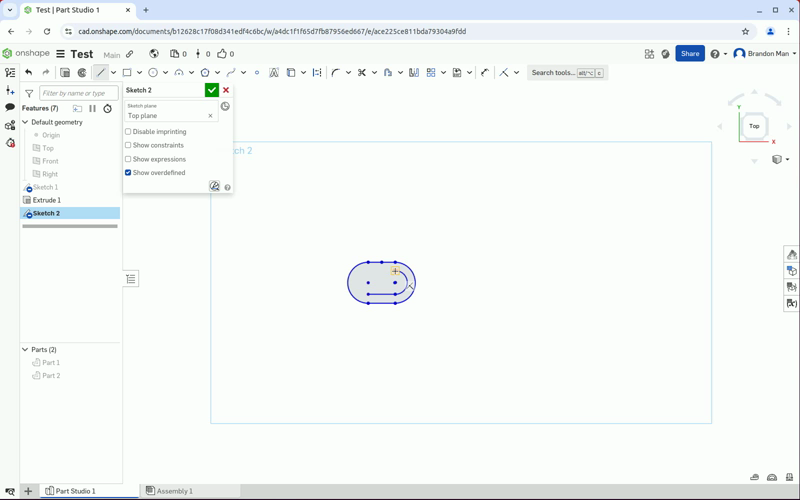
key_down(shift)
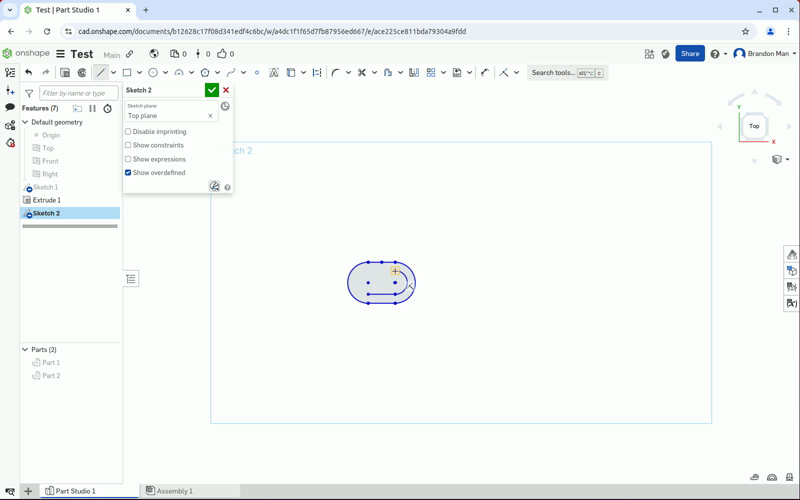
mouse_move(425, 270)
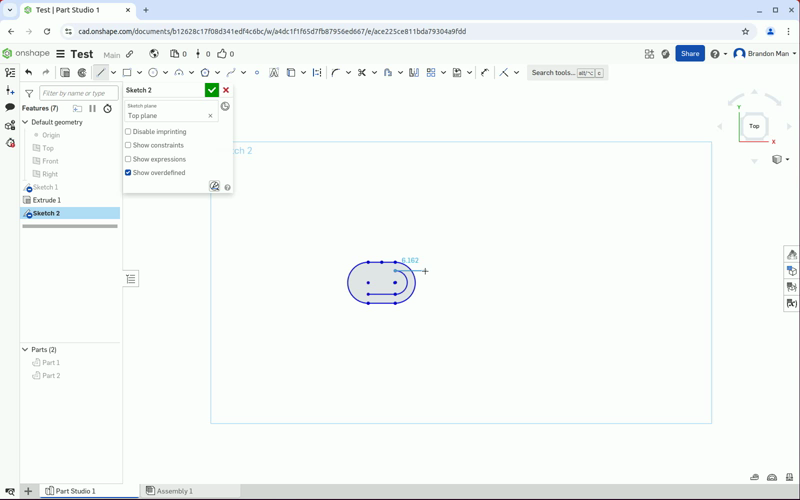
mouse_move(368, 270)
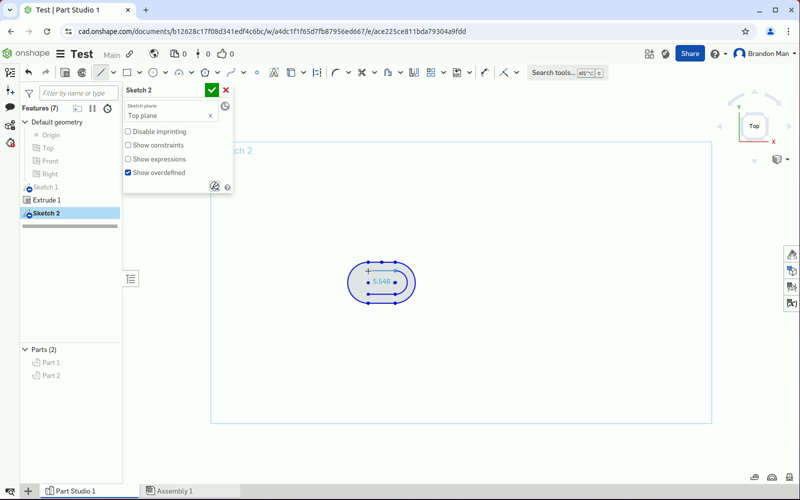
click(368, 270)
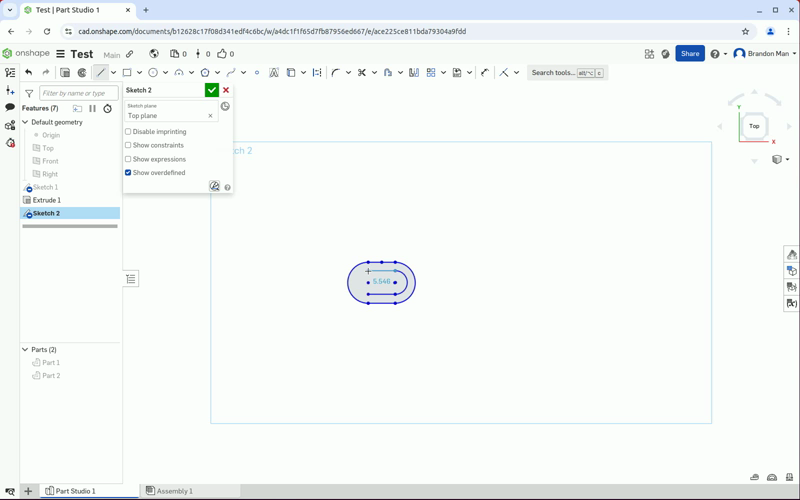
key_up(shift)
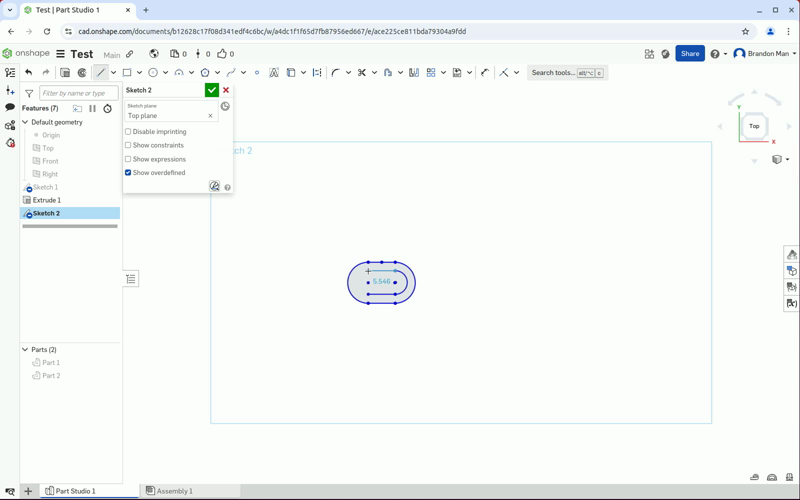
key(esc)
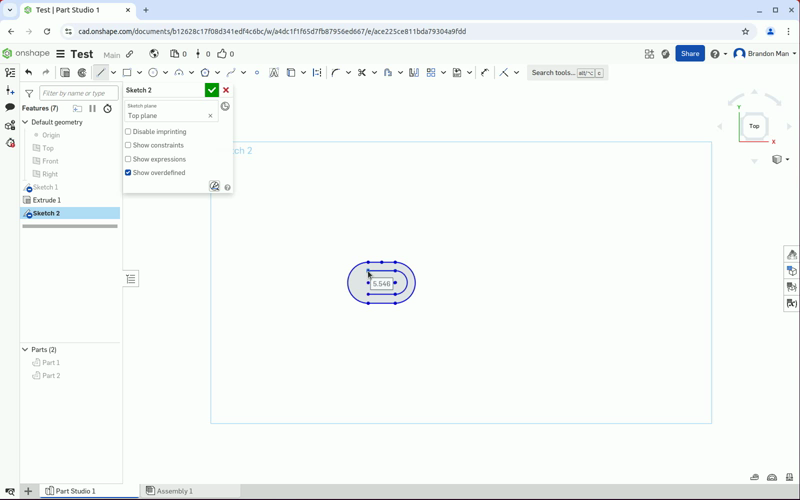
key(a)
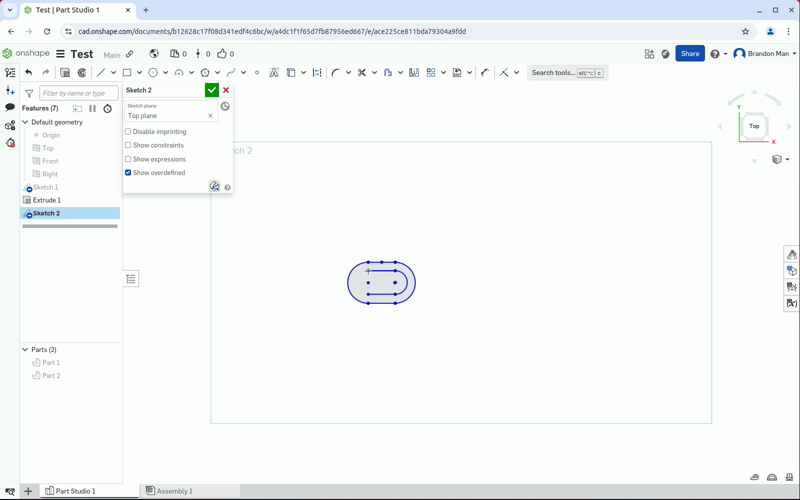
mouse_move(368, 270)
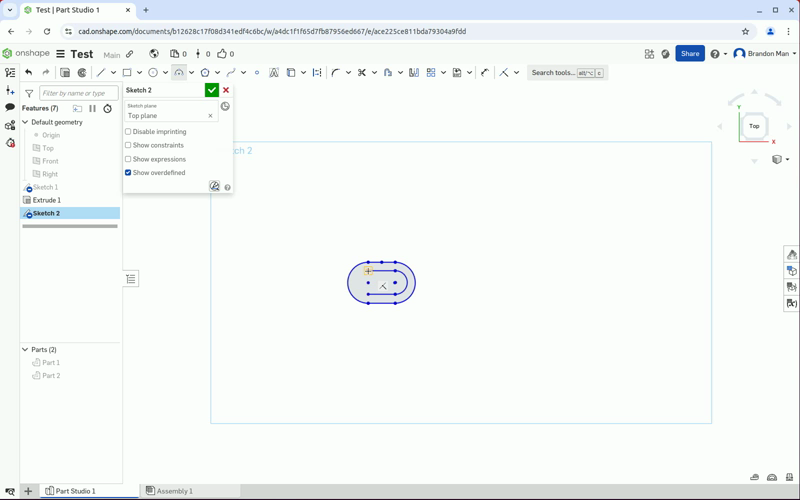
click(368, 270)
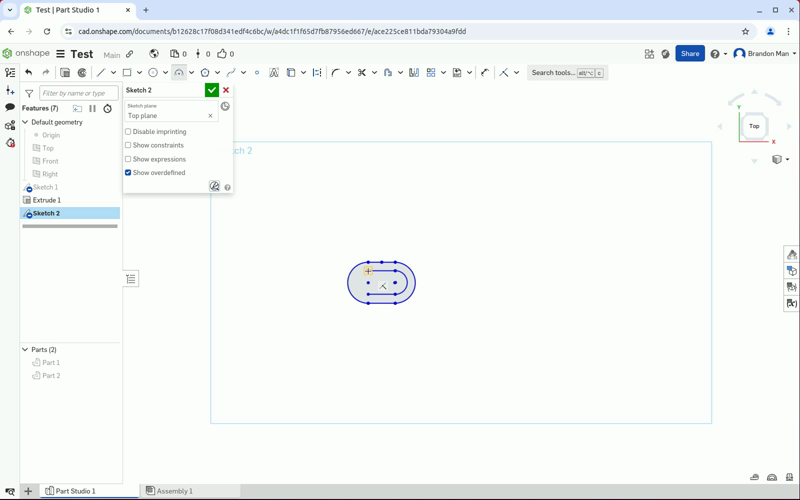
mouse_move(368, 294)
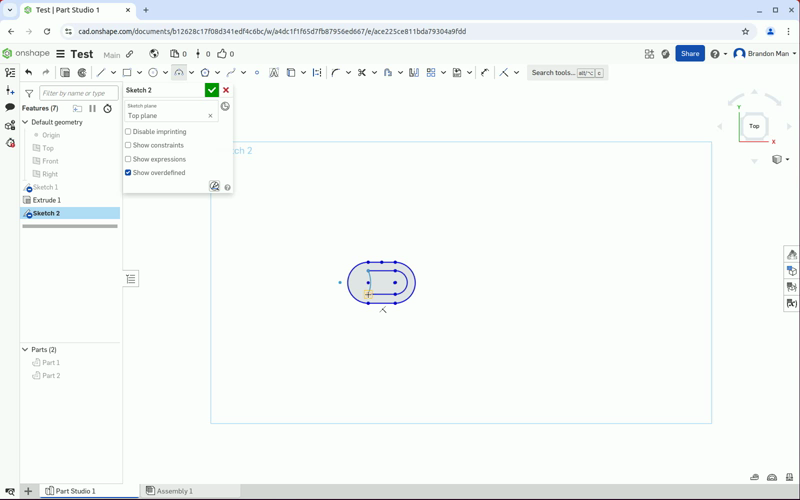
click(368, 294)
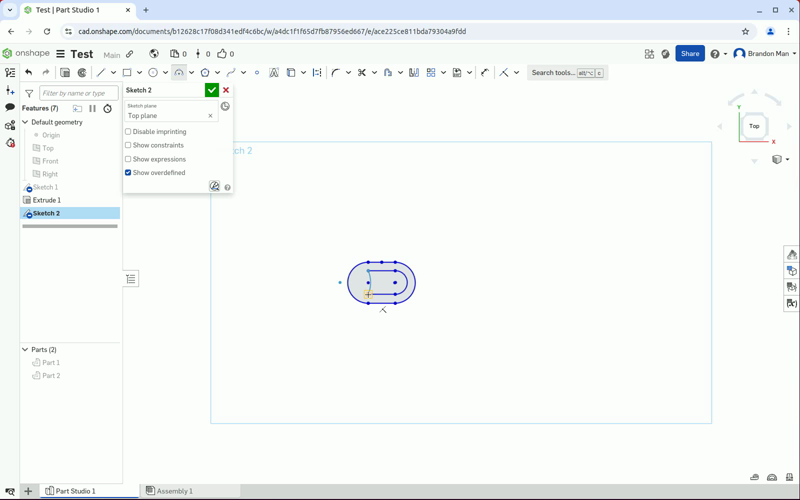
key_down(shift)
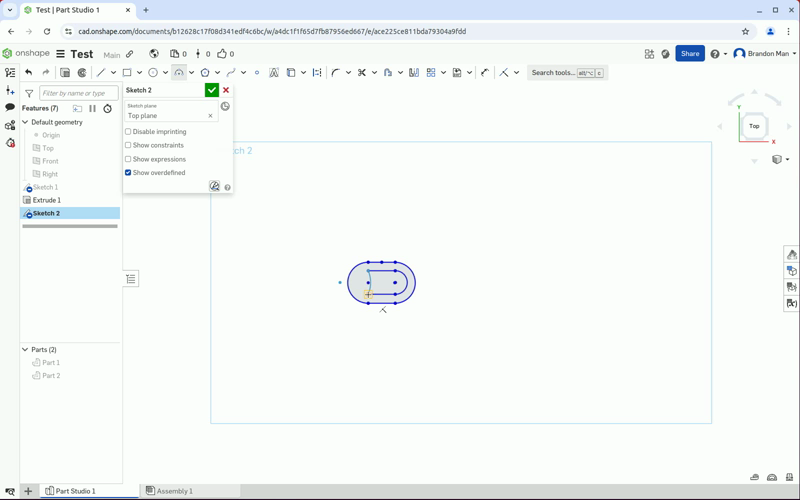
mouse_move(356, 282)
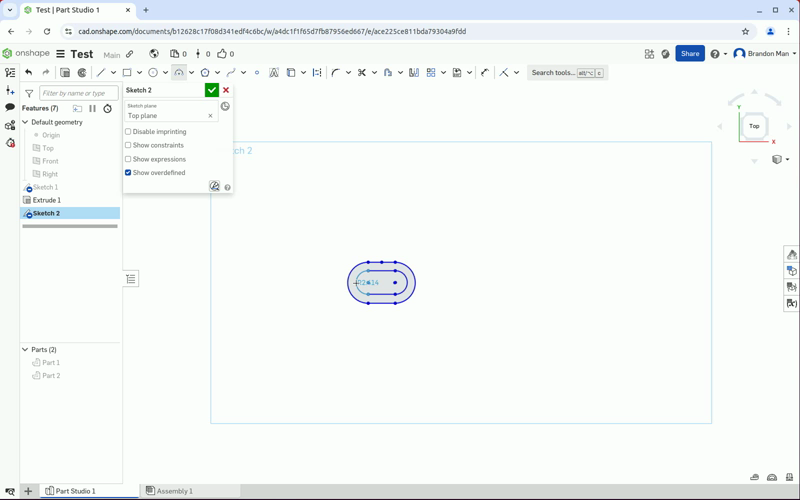
click(356, 282)
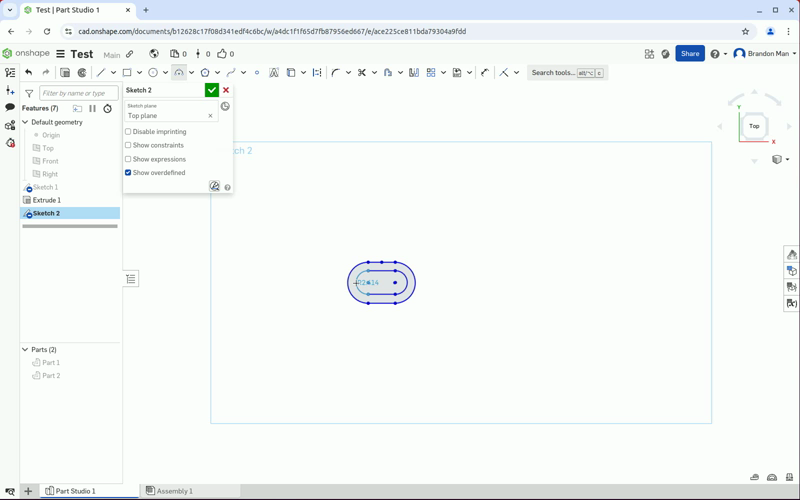
key_up(shift)
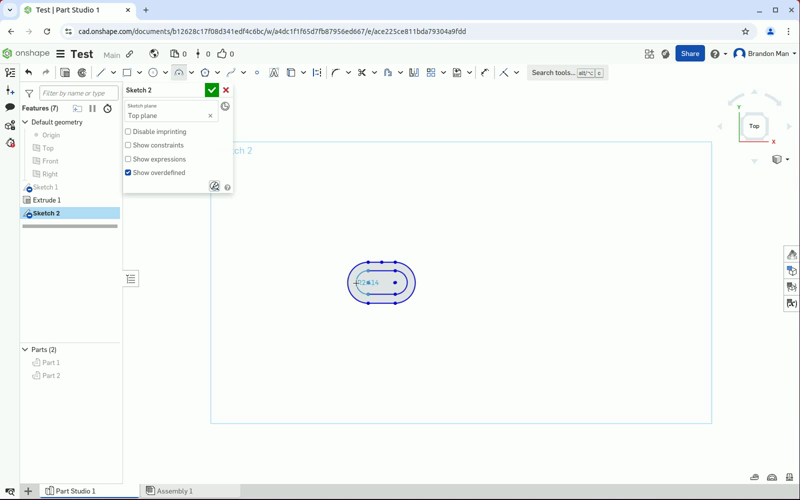
key(esc)
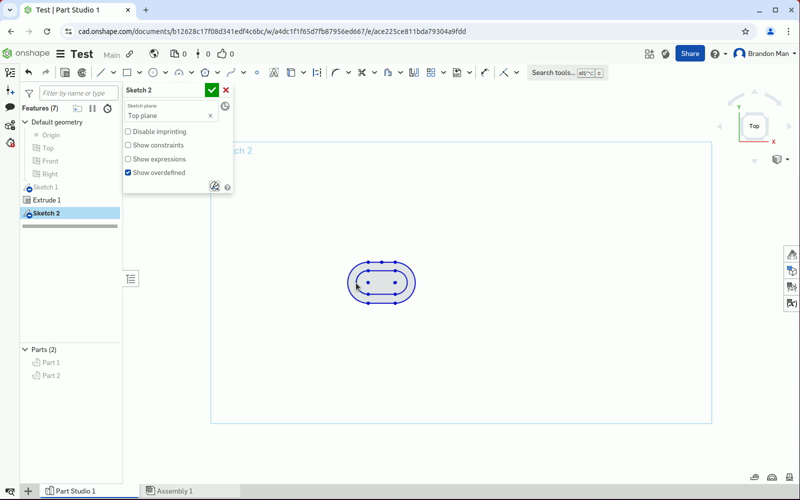
mouse_move(394, 296)
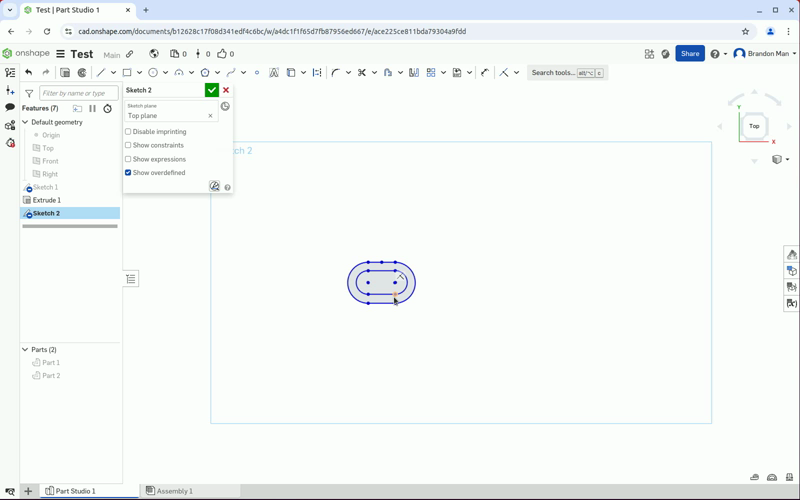
scroll(6)
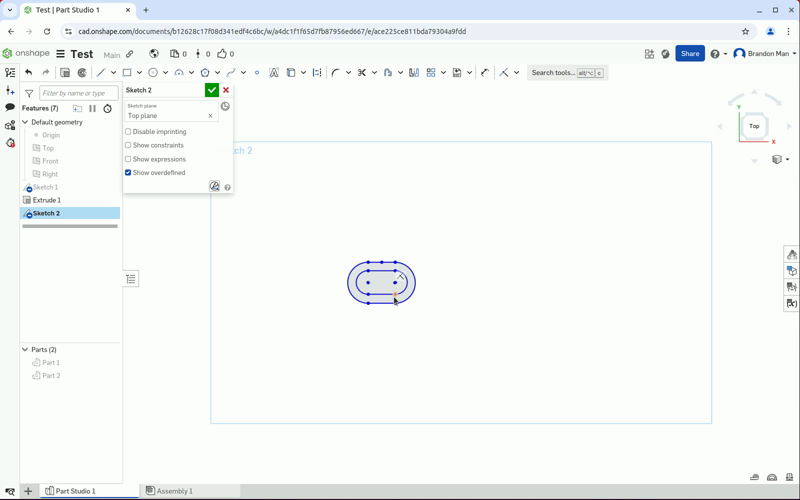
scroll(6)
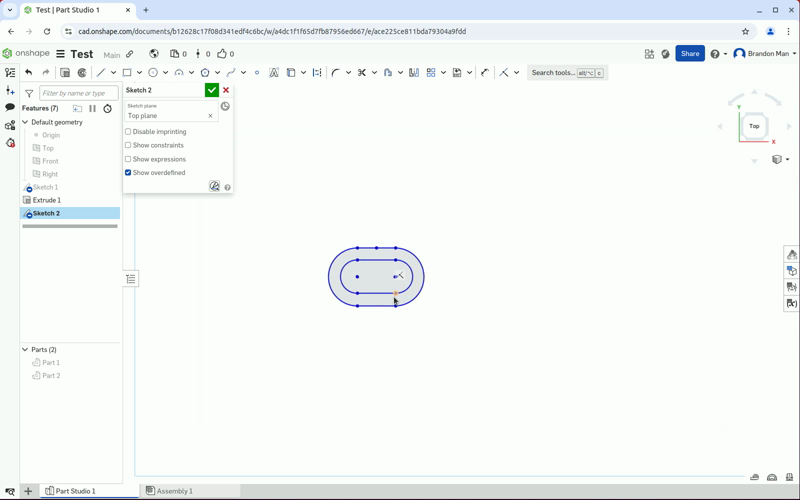
scroll(6)
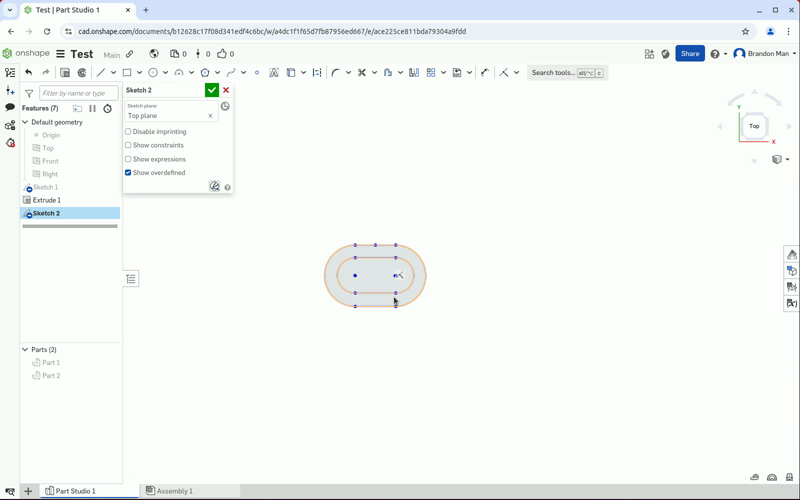
scroll(6)
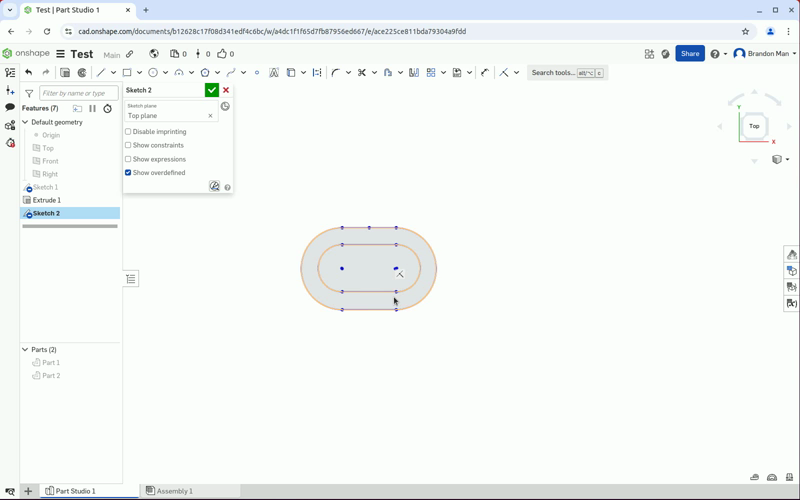
scroll(6)
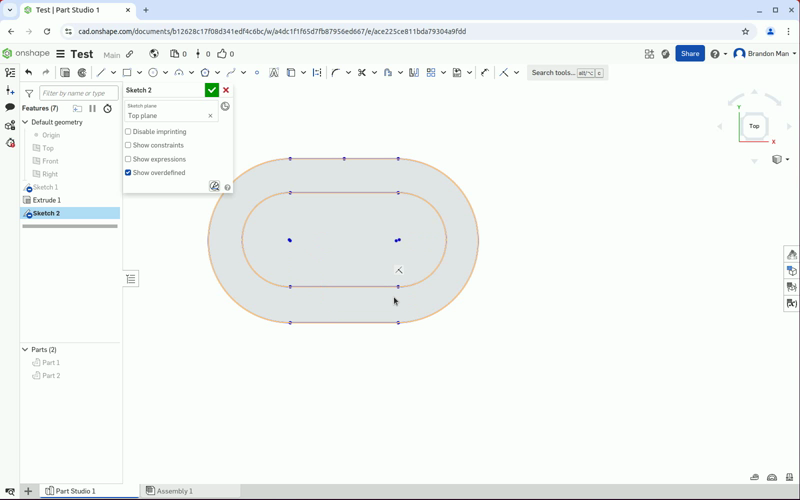
scroll(6)
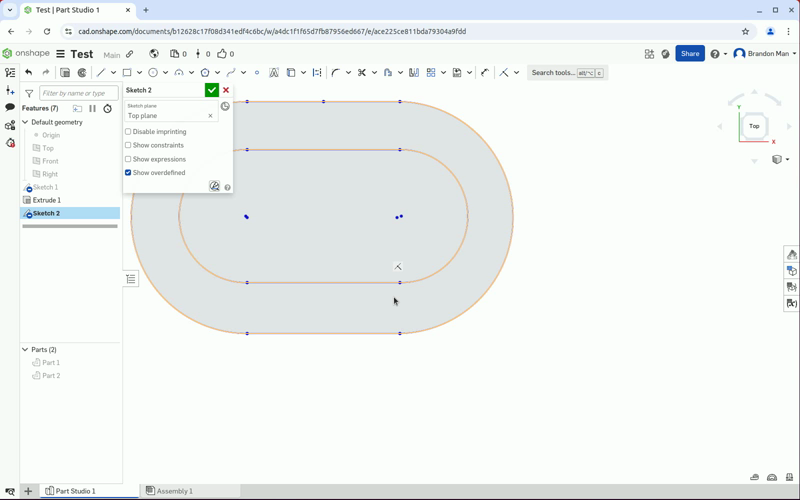
scroll(6)
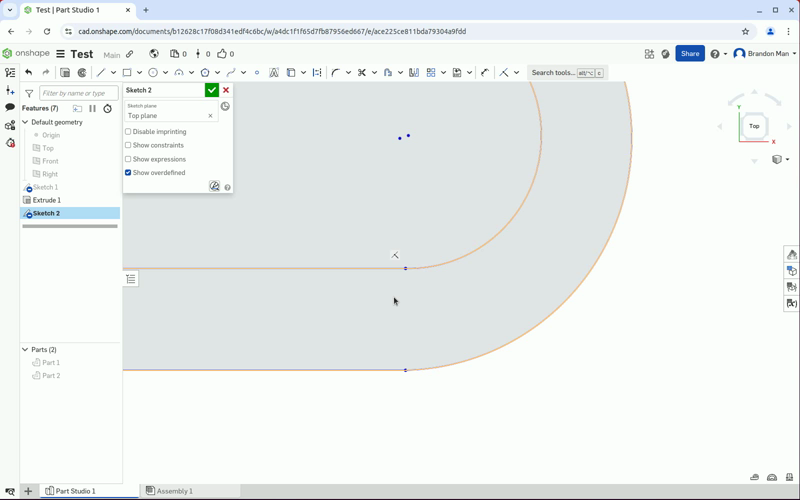
click(394, 296)
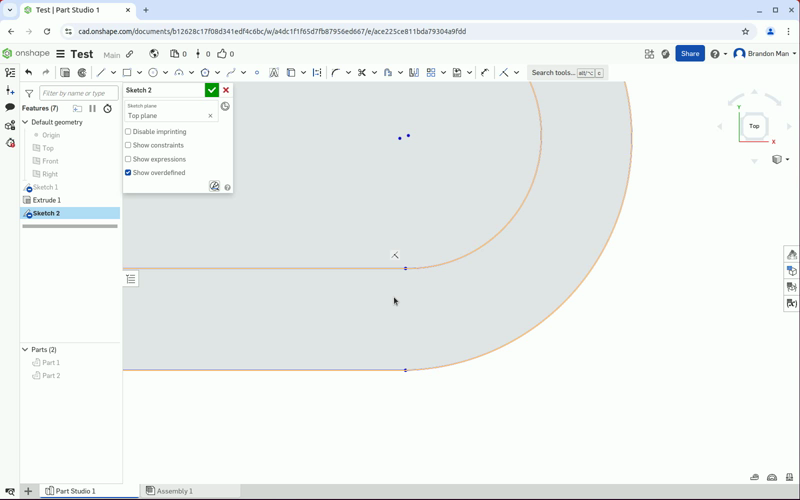
scroll(-6)
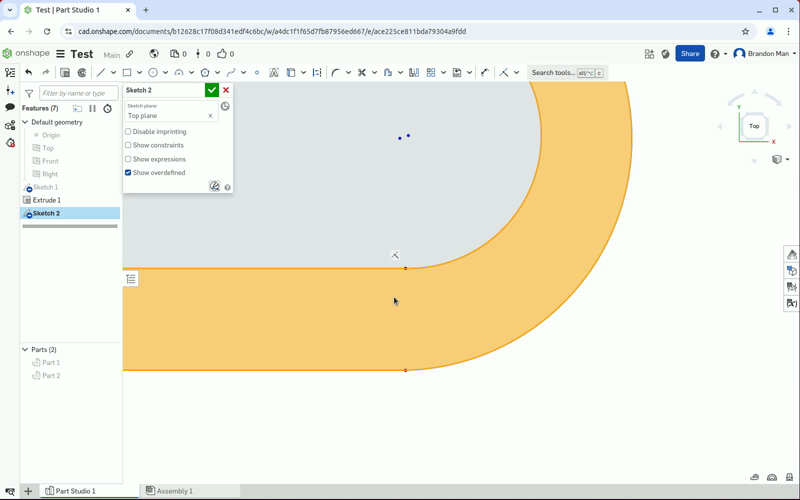
scroll(-6)
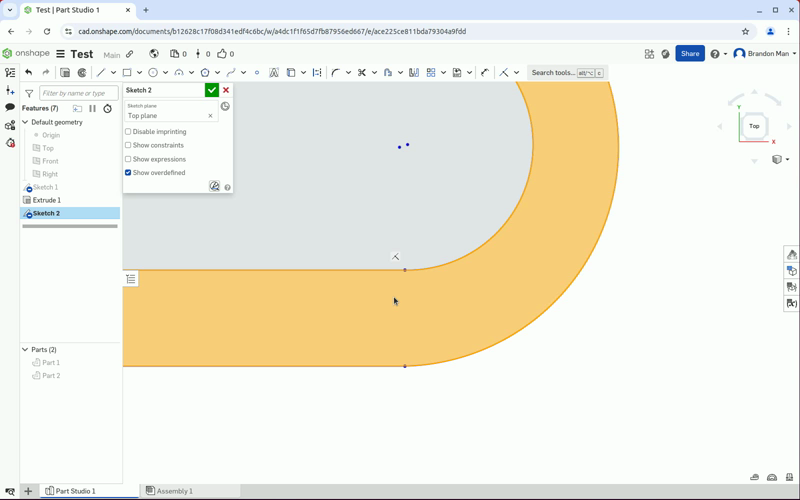
scroll(-6)
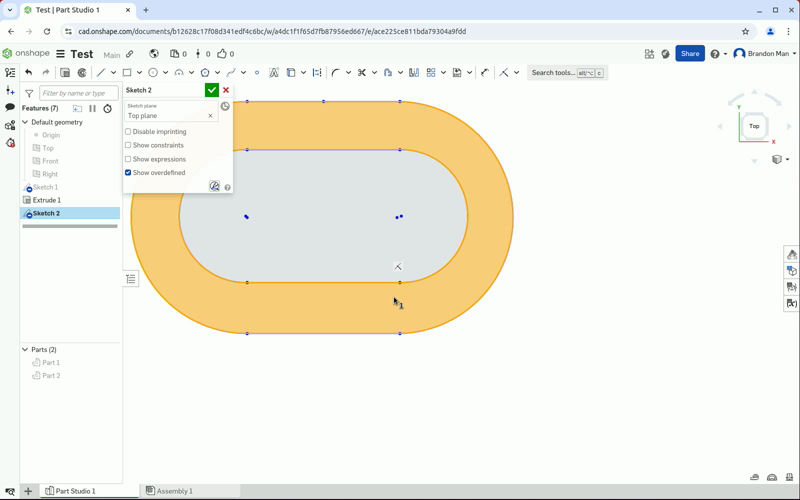
scroll(-6)
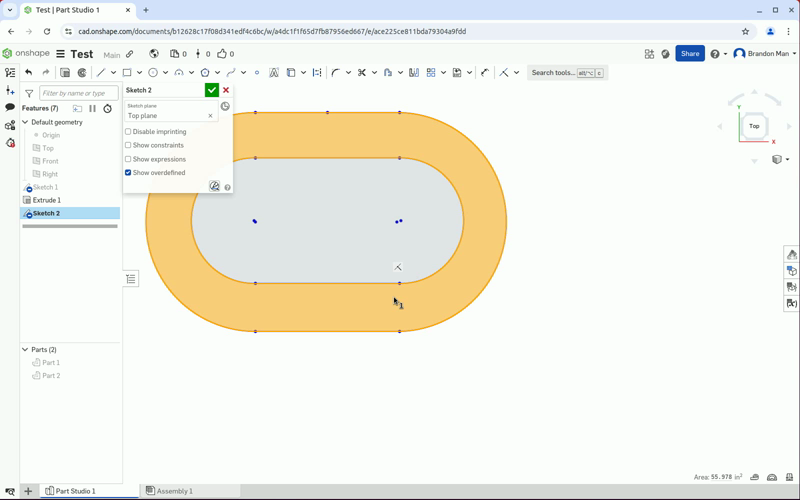
scroll(-6)
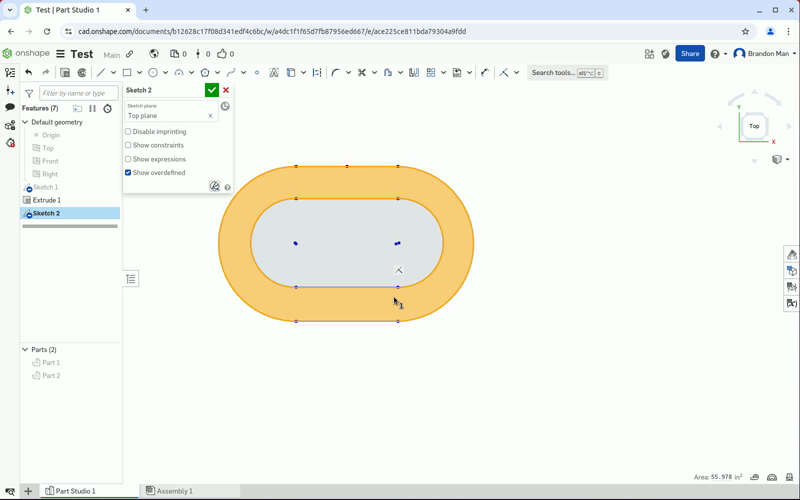
scroll(-6)
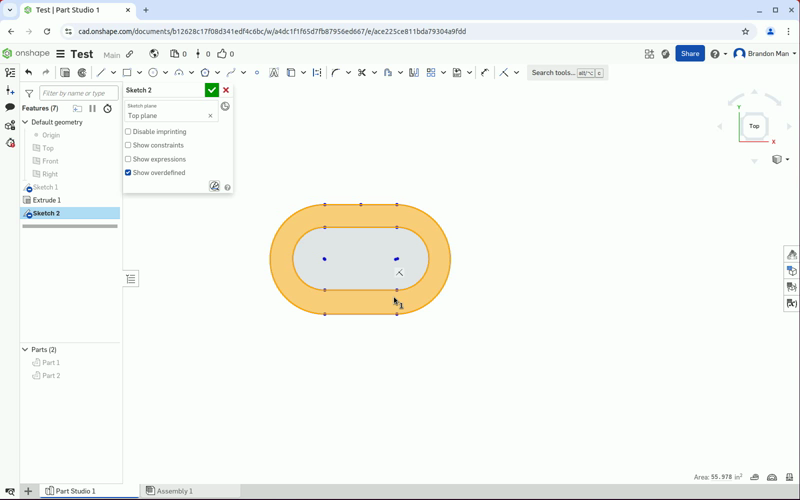
scroll(-6)
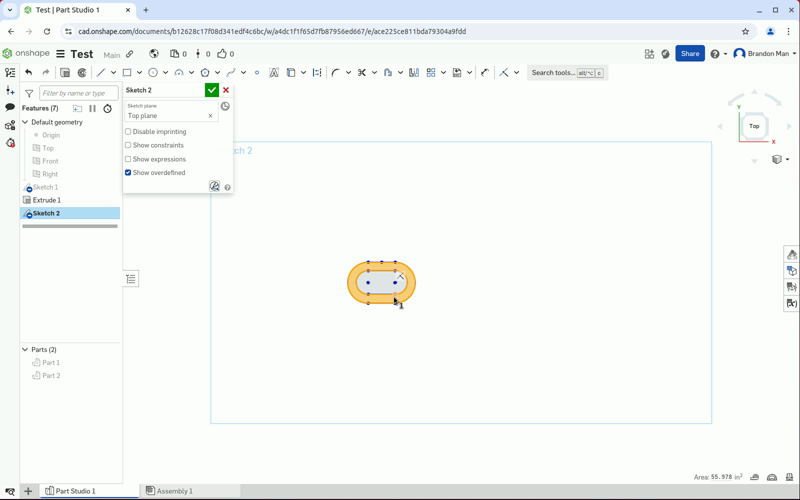
mouse_move(73, 352)
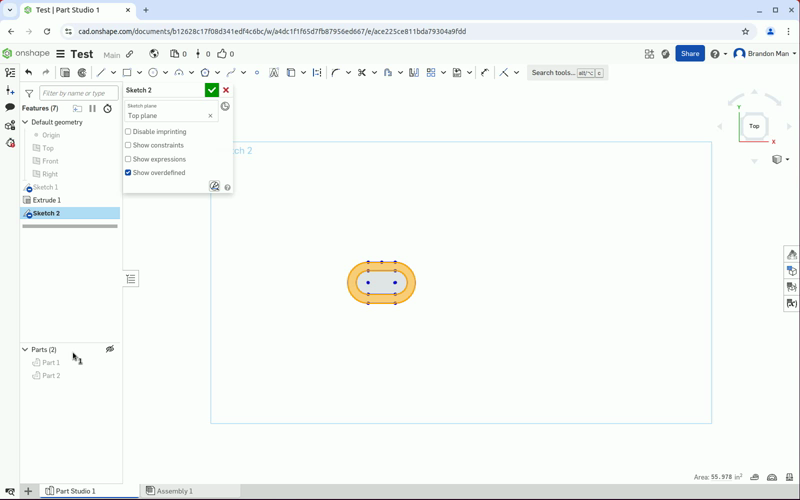
key(shift+y)
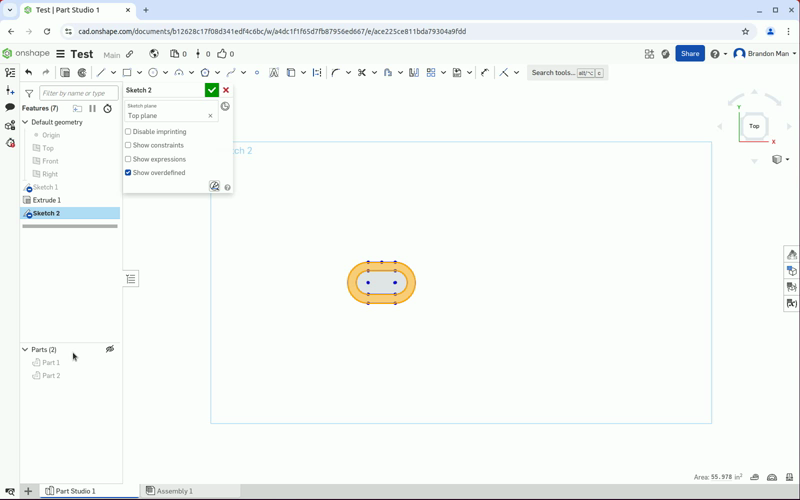
key(shift+e)
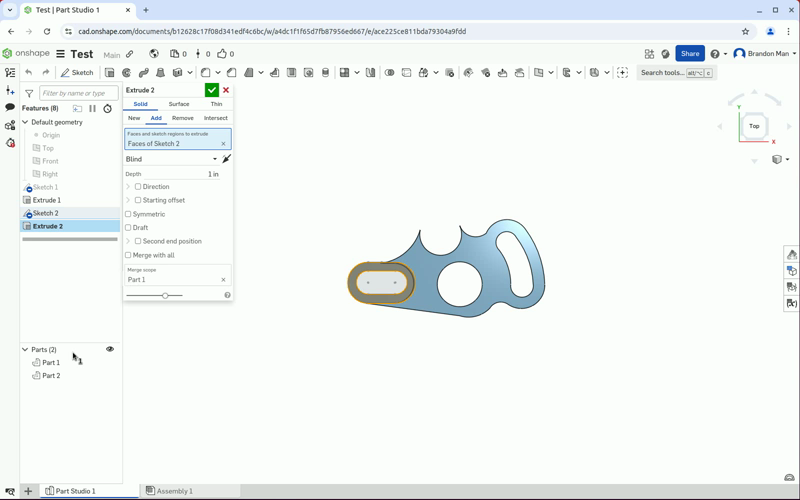
mouse_move(143, 106)
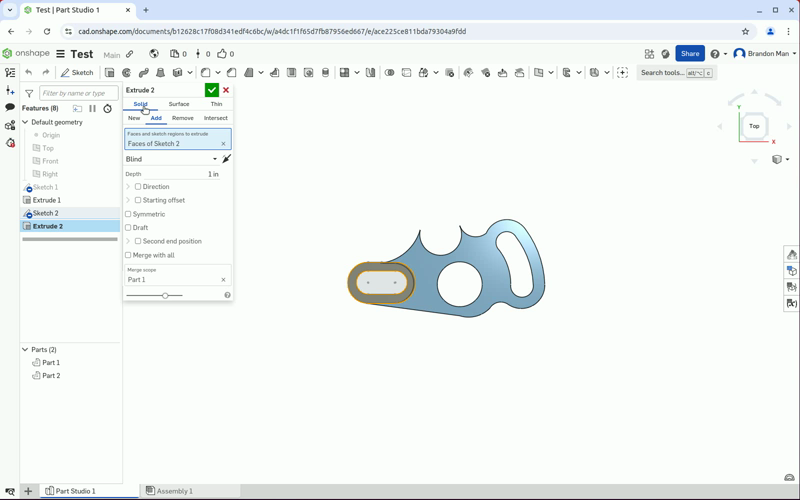
click(143, 106)
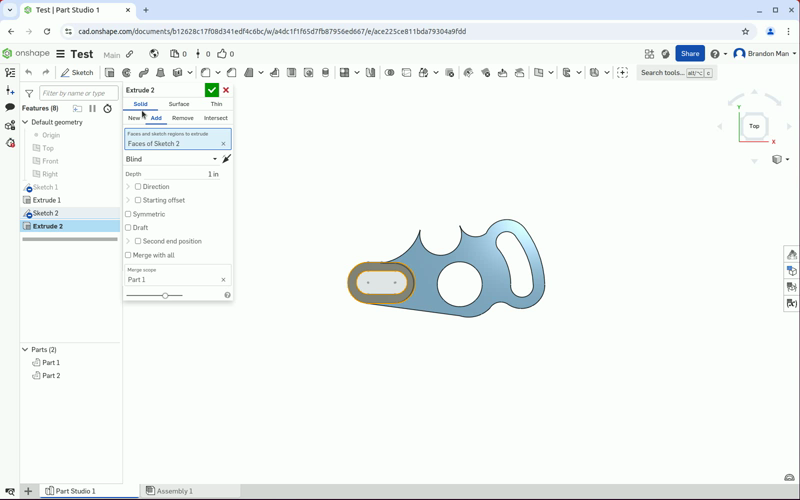
mouse_move(137, 120)
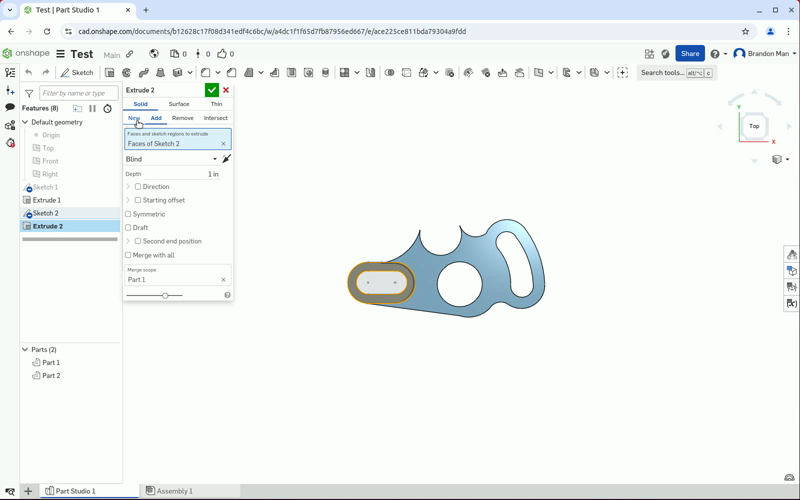
click(137, 120)
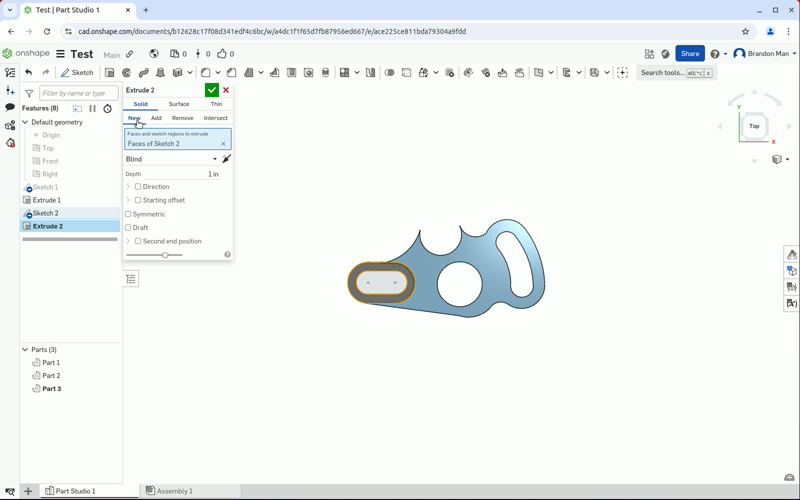
key(tab, 4)
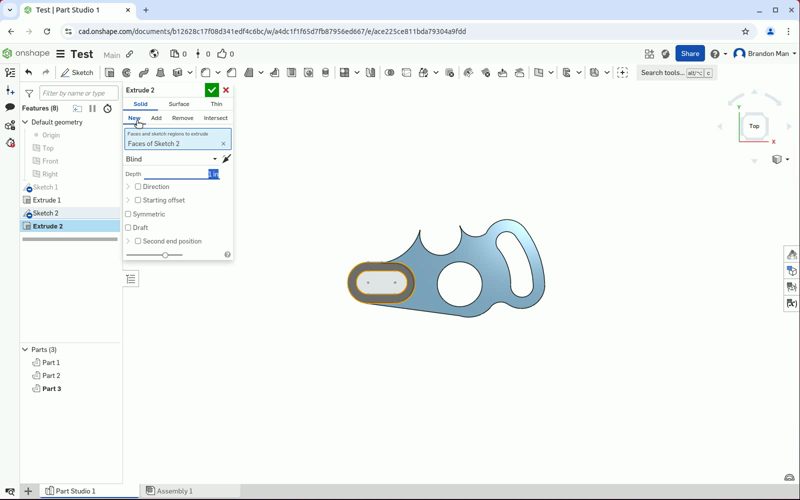
text(9.628)
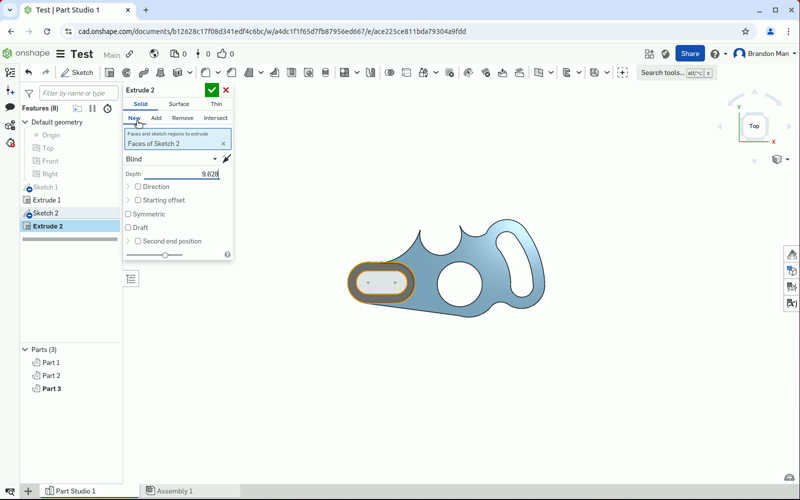
key(tab, 3)
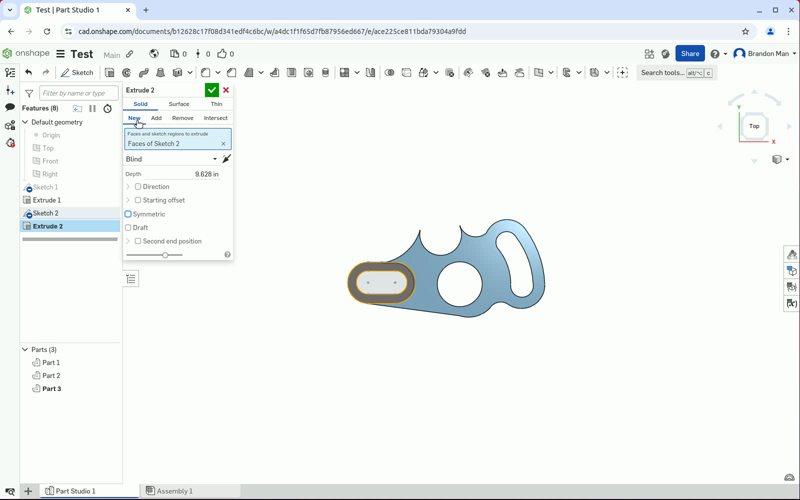
key(space)
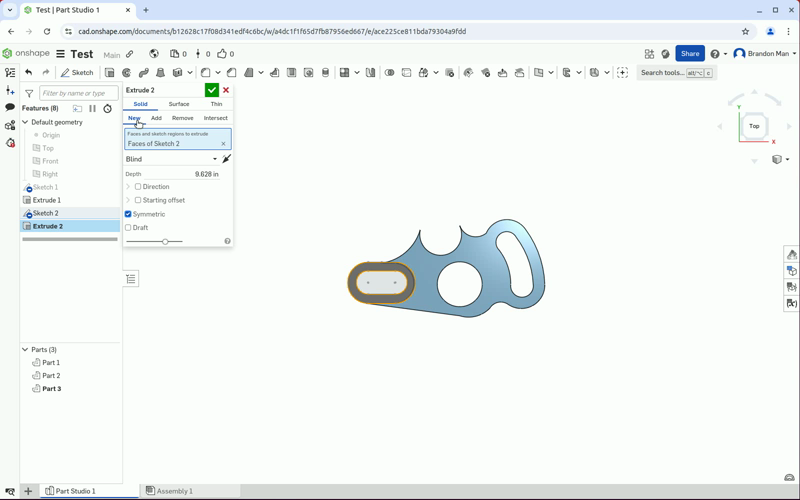
key(enter)
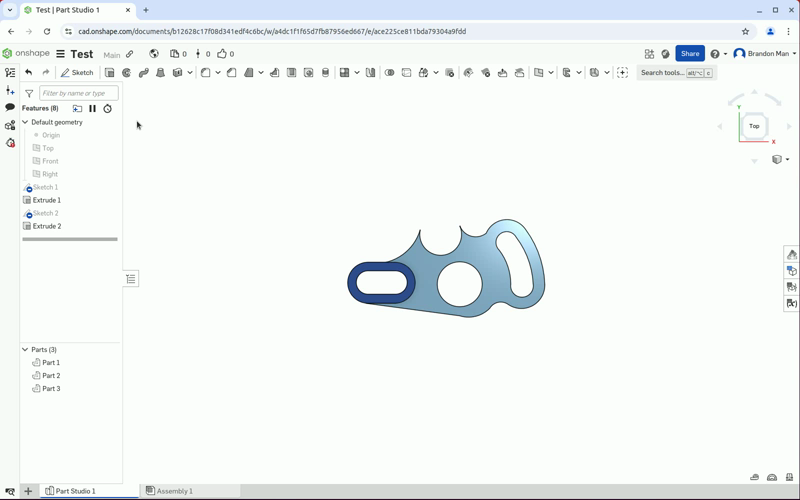
key(shift+h)
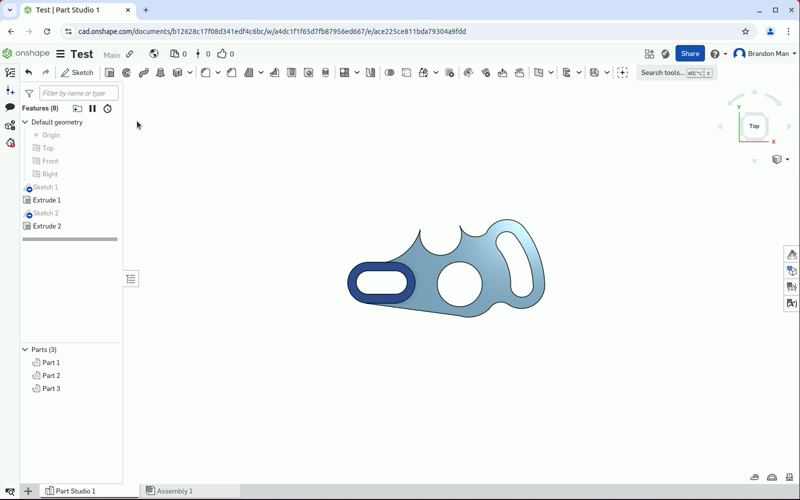
key(shift+h)
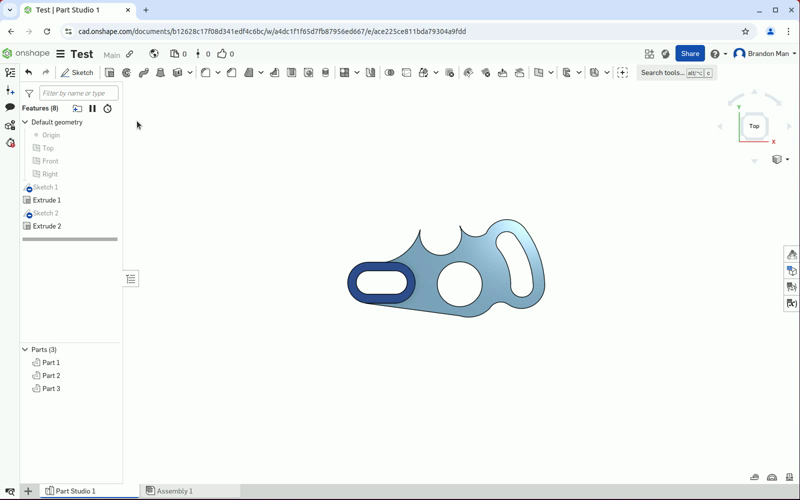
mouse_move(73, 189)
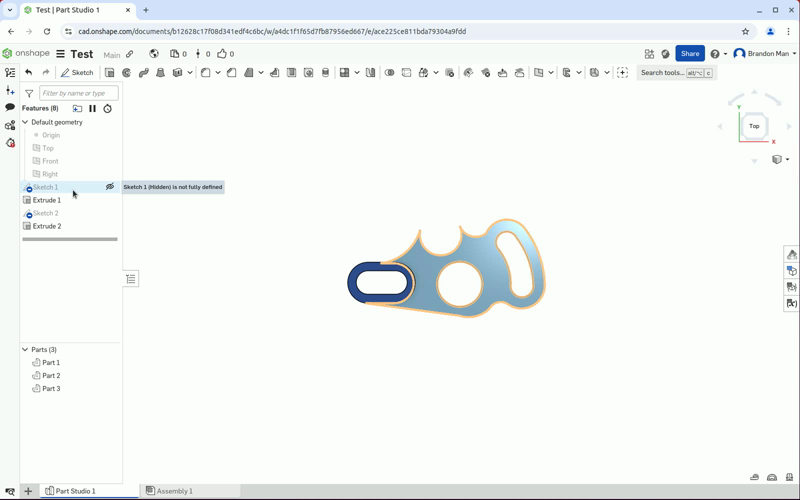
click(73, 189)
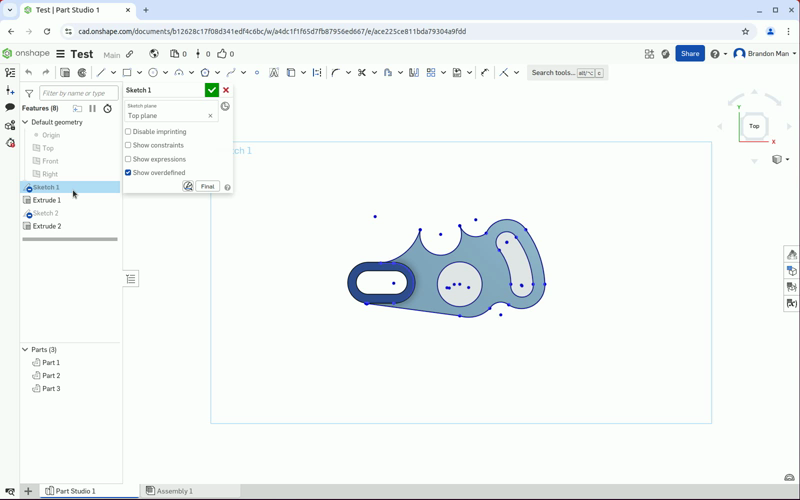
mouse_move(229, 92)
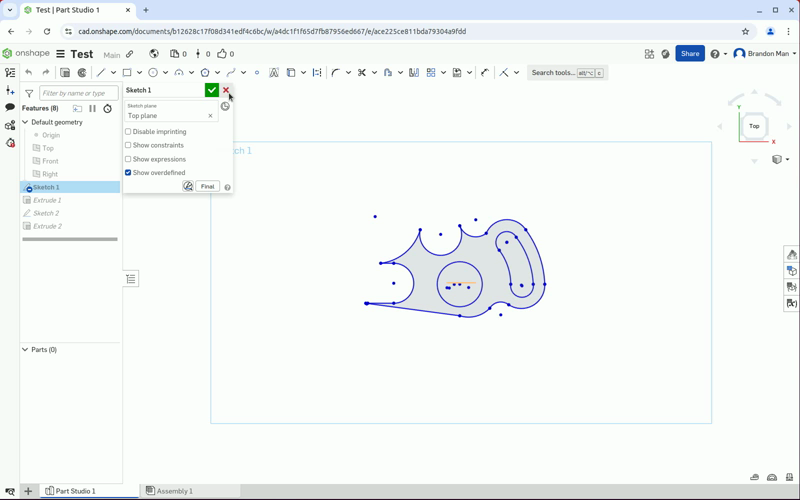
click(229, 92)
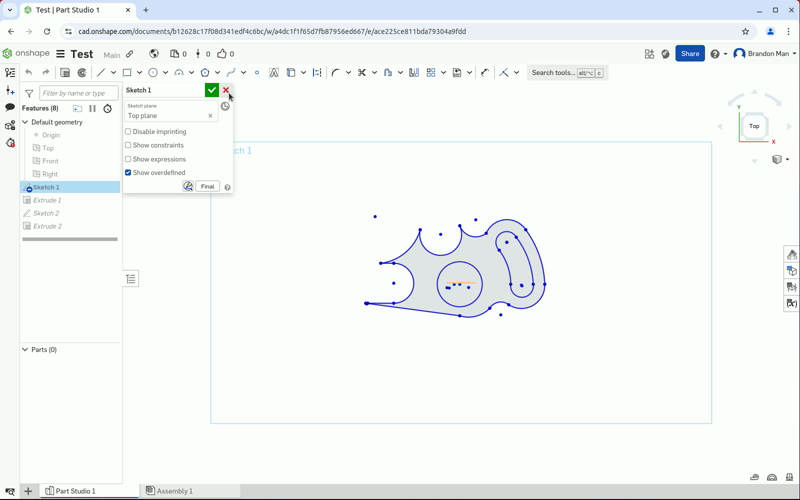
key(shift+s)
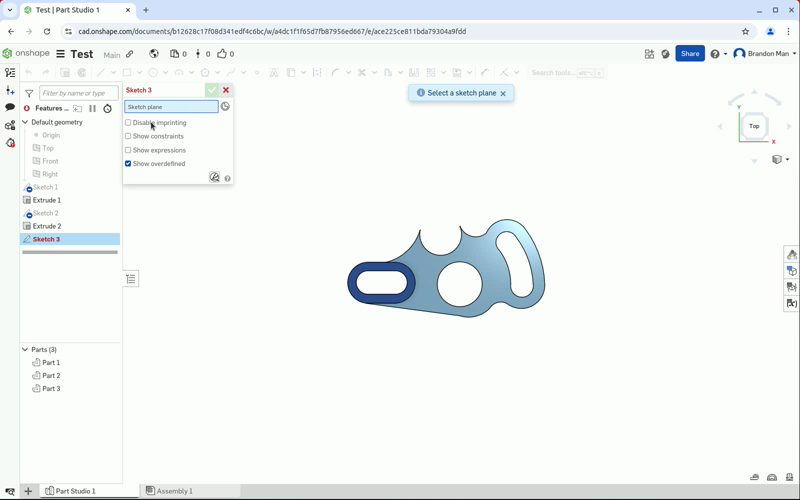
mouse_move(73, 150)
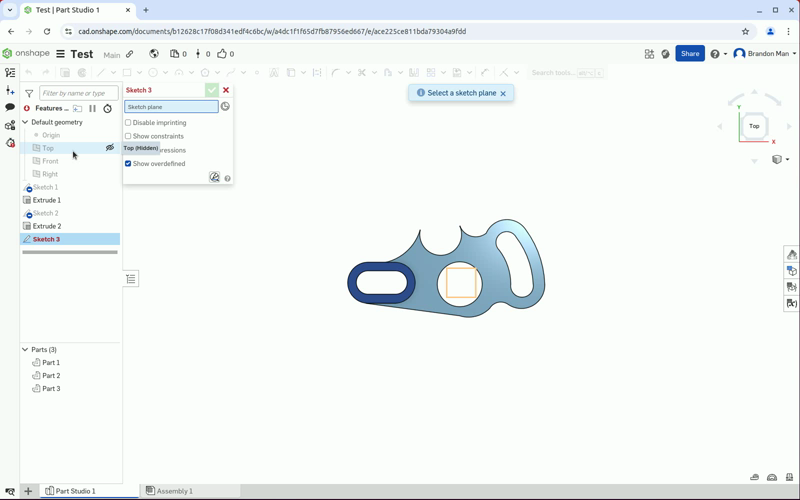
click(73, 150)
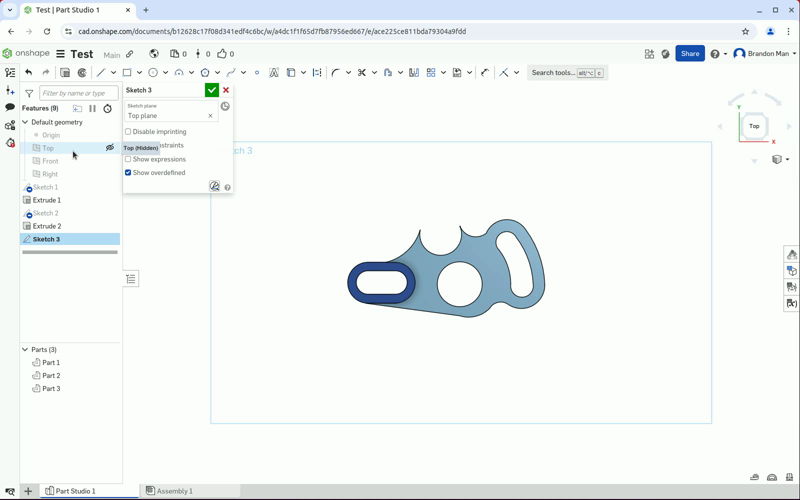
mouse_move(73, 352)
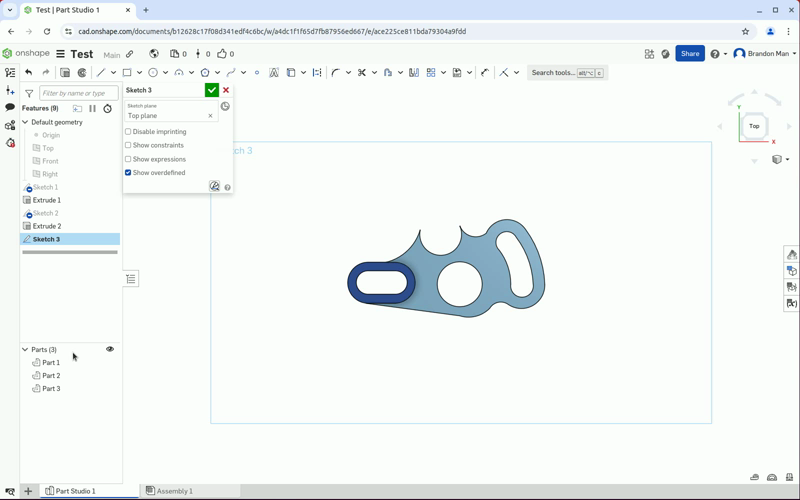
key(y)
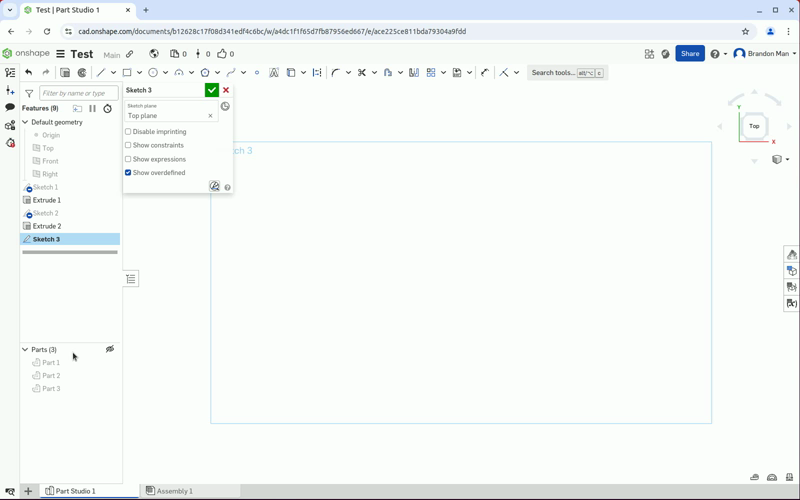
key(c)
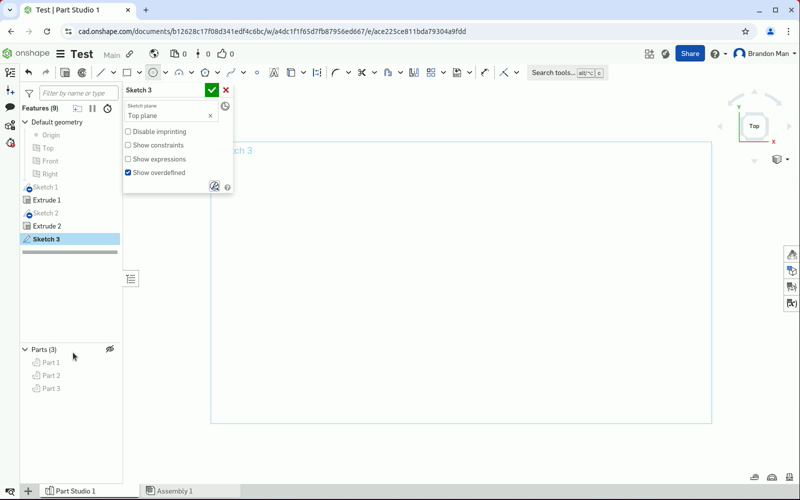
key_down(shift)
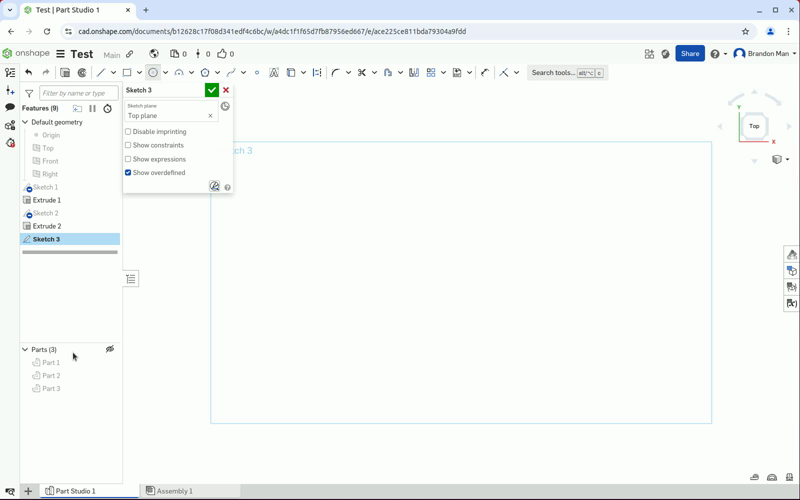
mouse_move(442, 233)
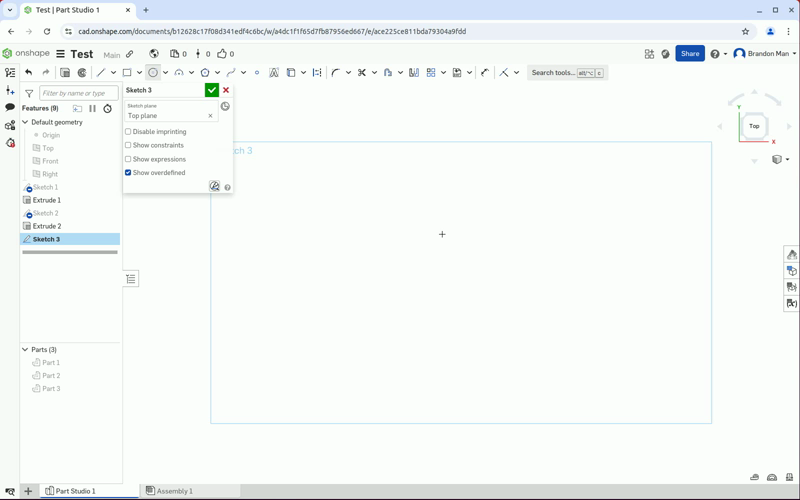
click(442, 233)
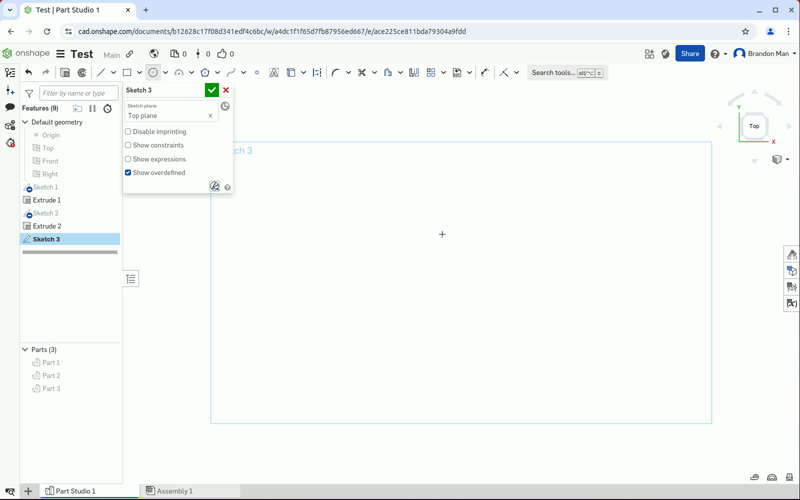
key_up(shift)
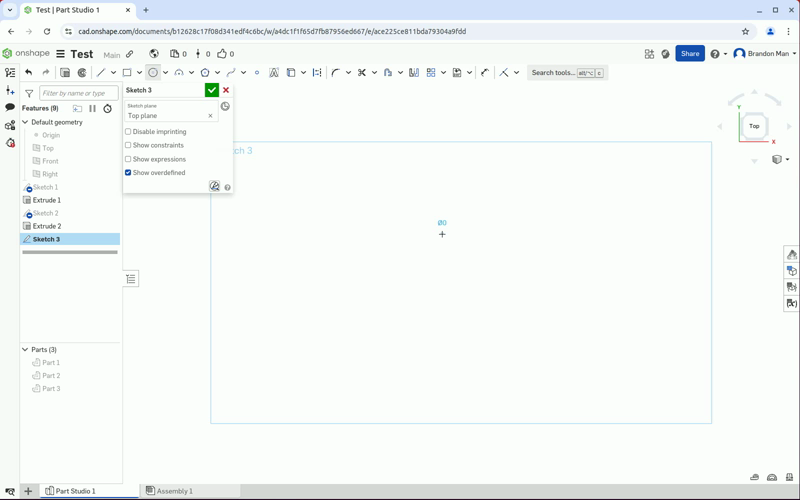
mouse_move(464, 233)
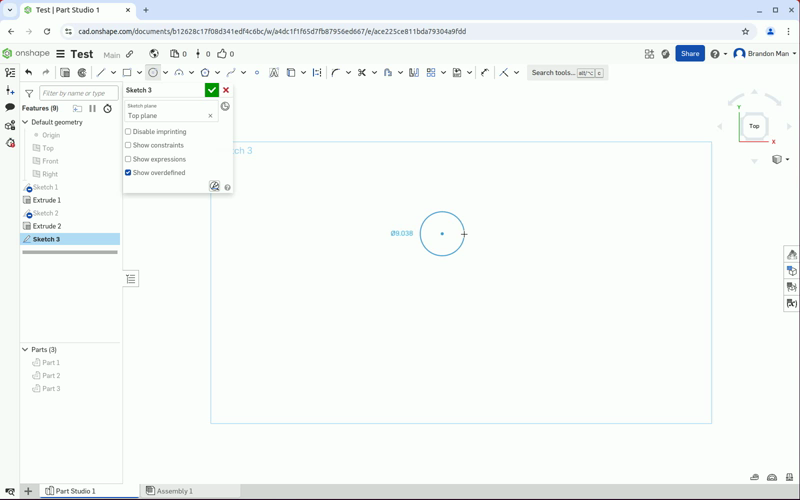
click(464, 233)
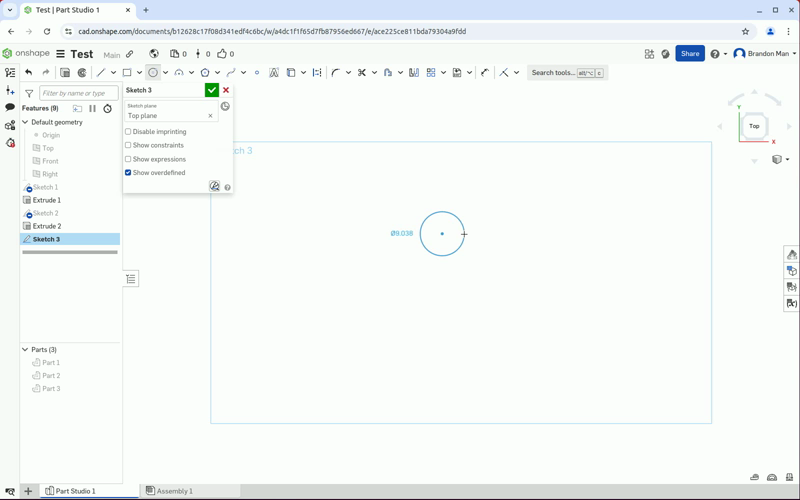
key(esc)
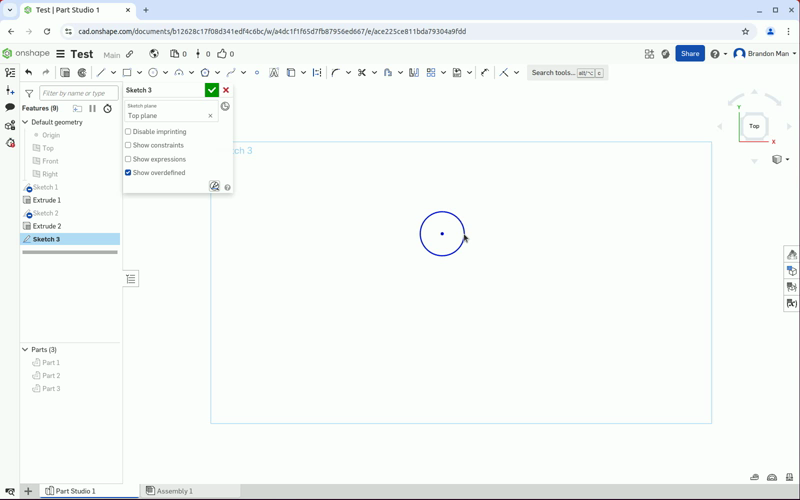
key(c)
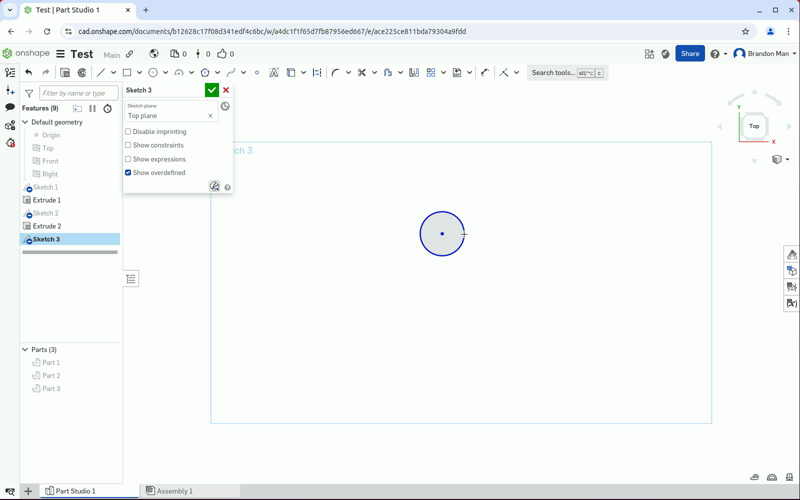
key_down(shift)
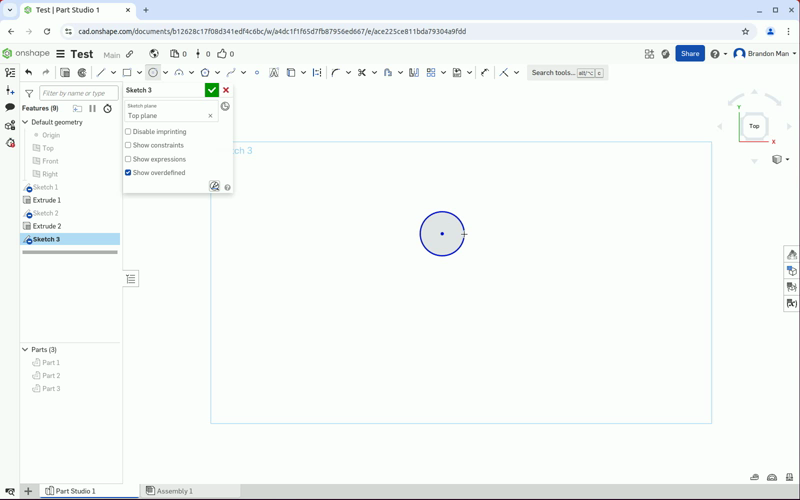
mouse_move(442, 233)
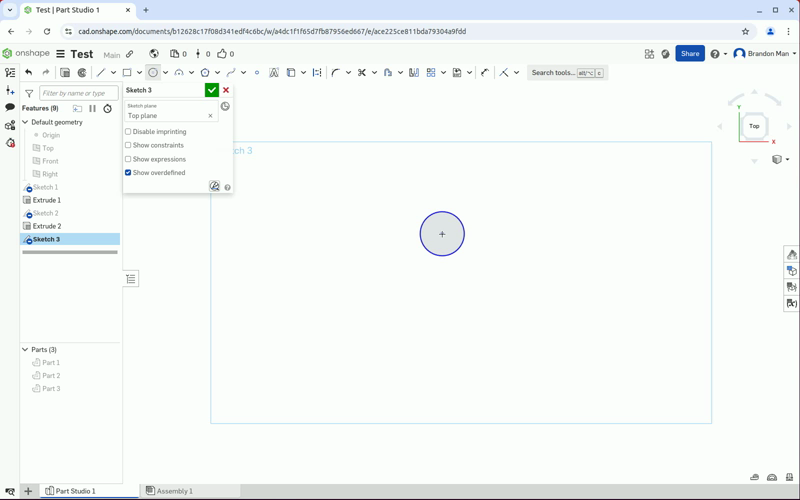
click(442, 233)
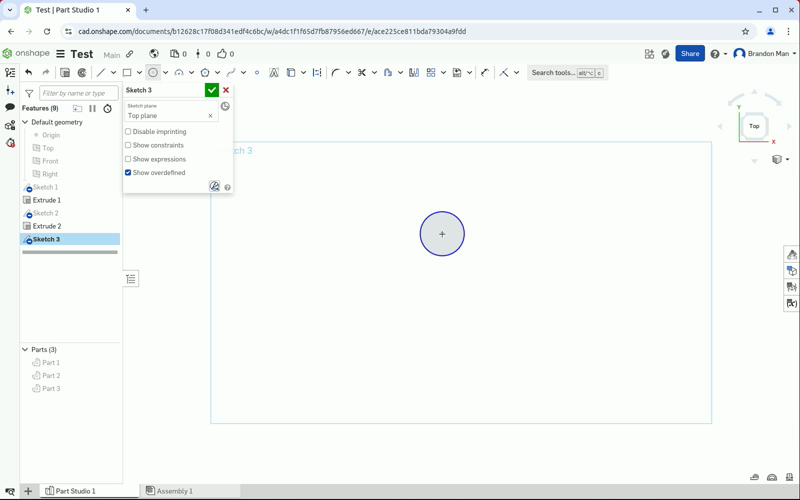
key_up(shift)
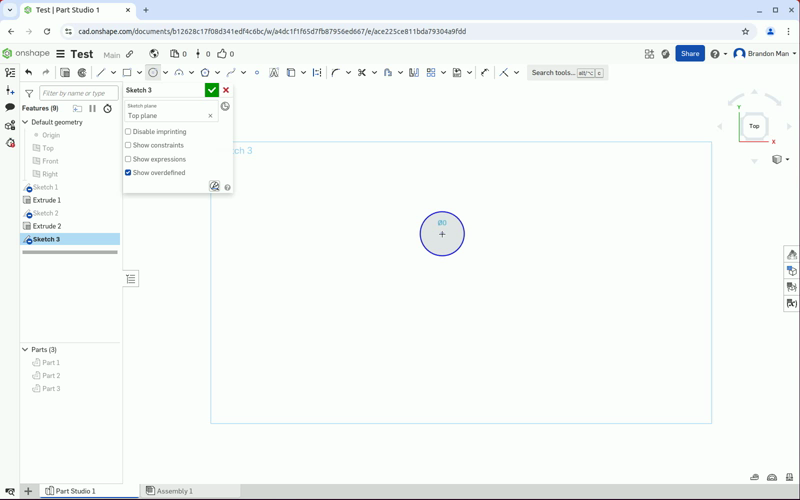
mouse_move(452, 233)
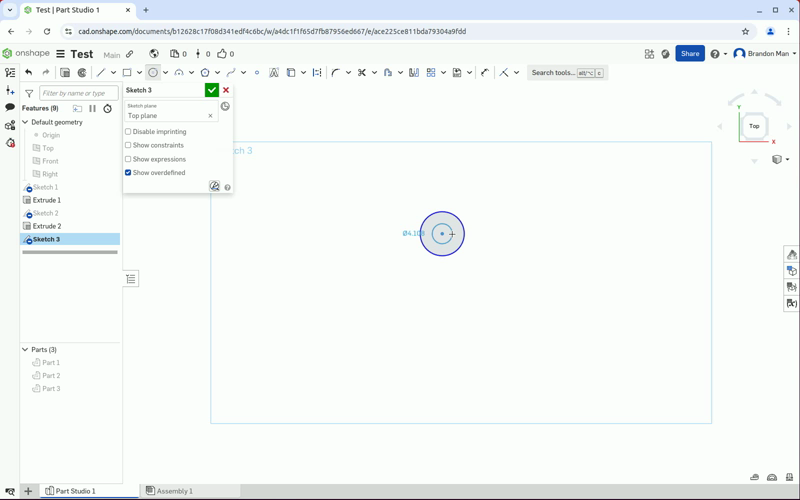
click(452, 233)
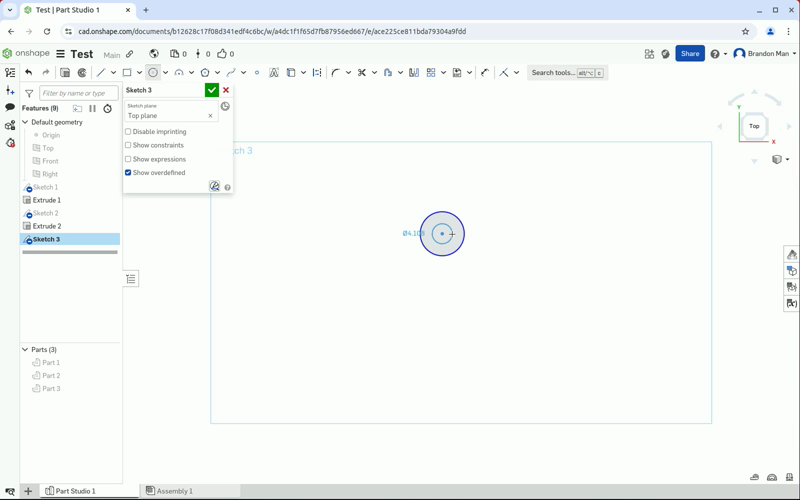
key(esc)
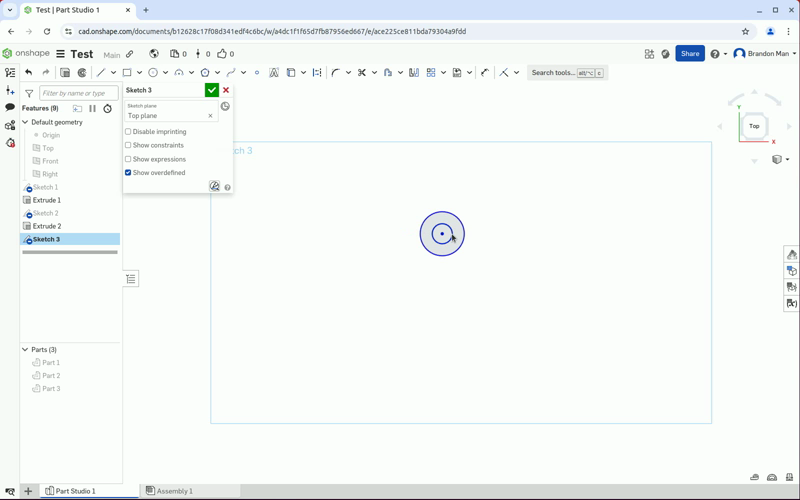
mouse_move(445, 252)
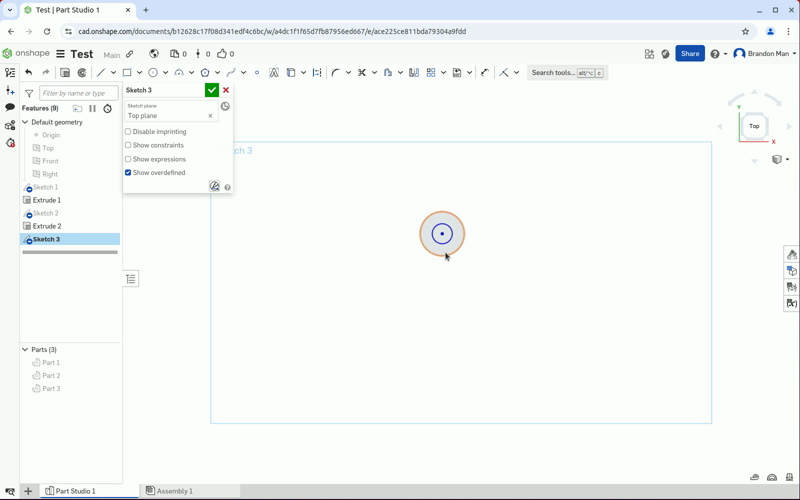
scroll(6)
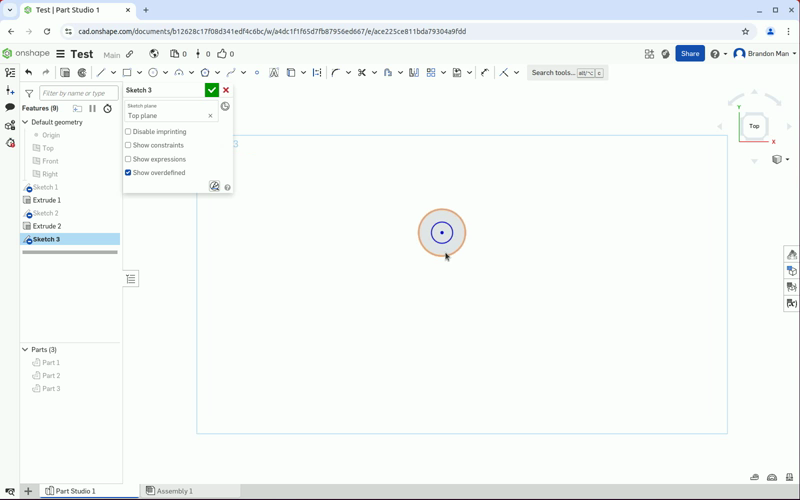
scroll(6)
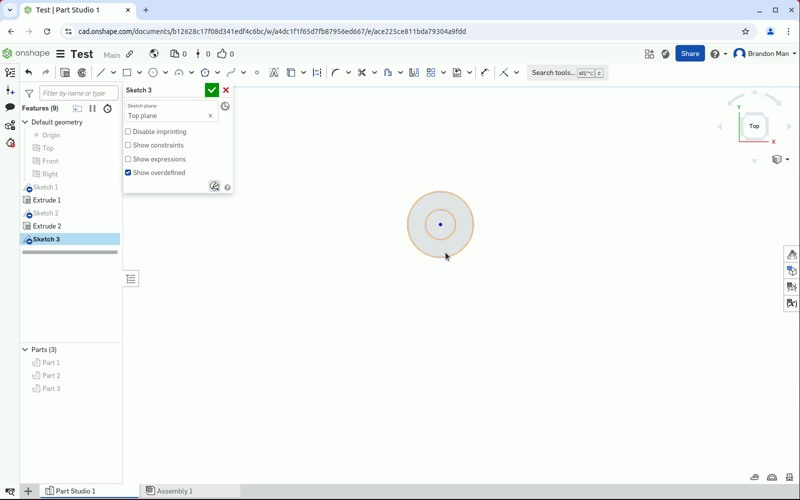
scroll(6)
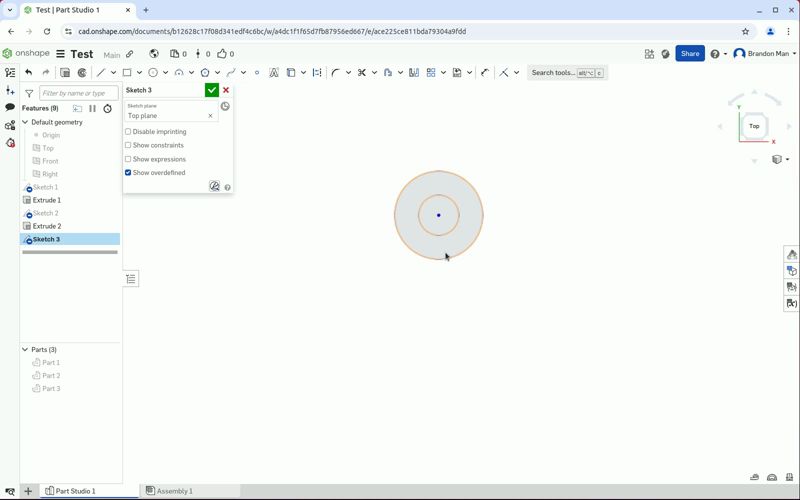
scroll(6)
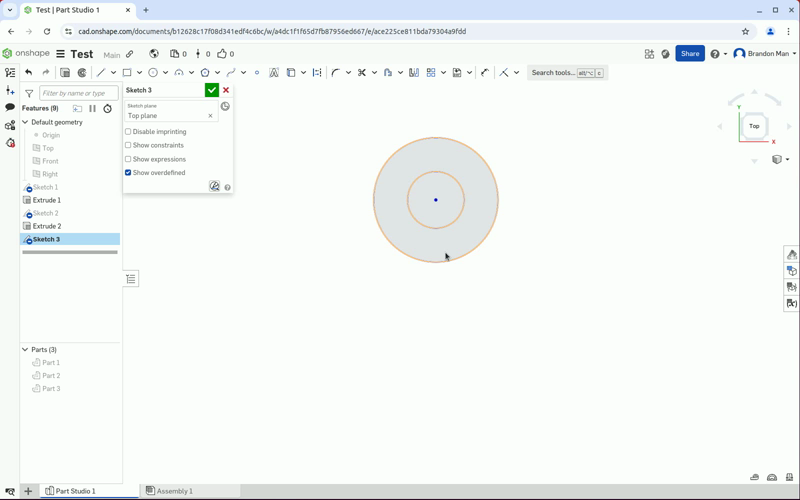
scroll(6)
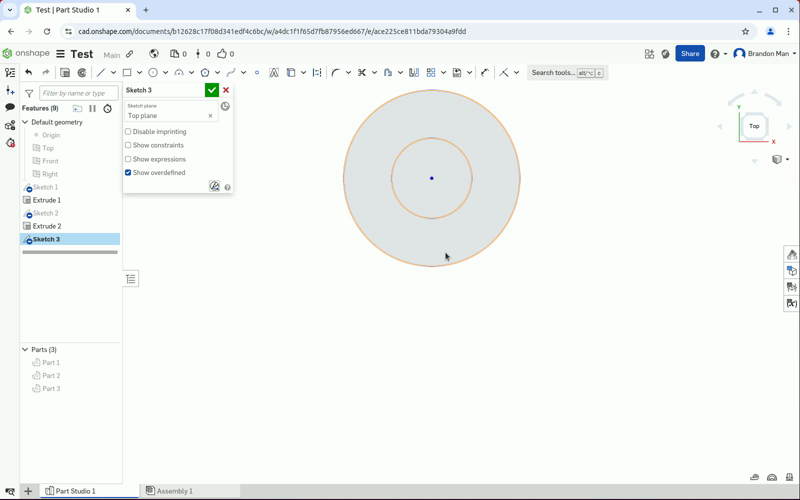
scroll(6)
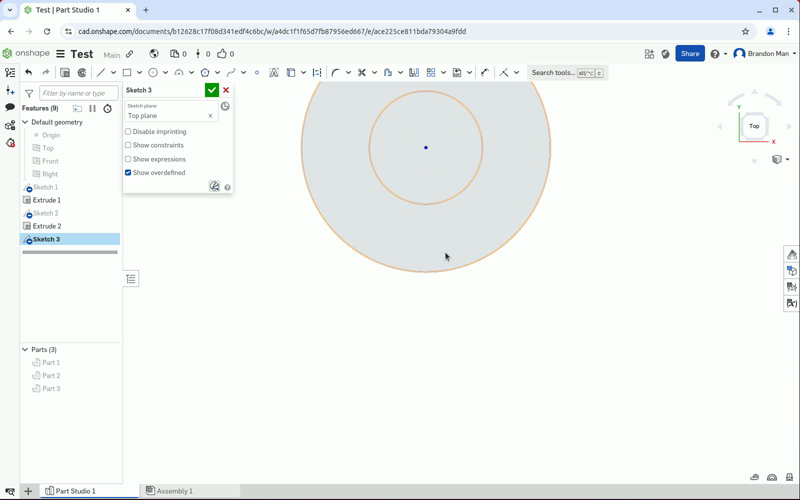
scroll(6)
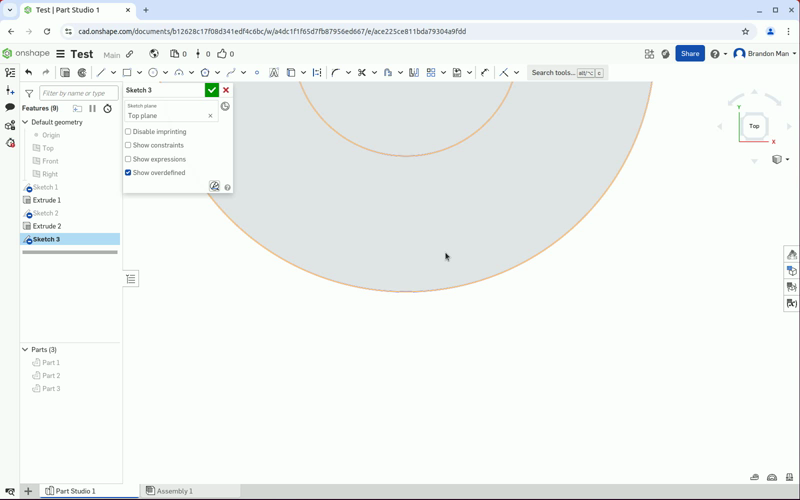
click(445, 252)
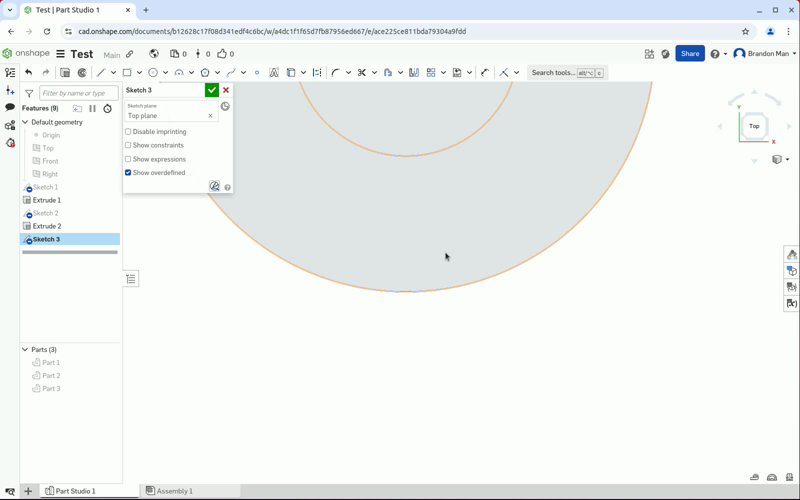
scroll(-6)
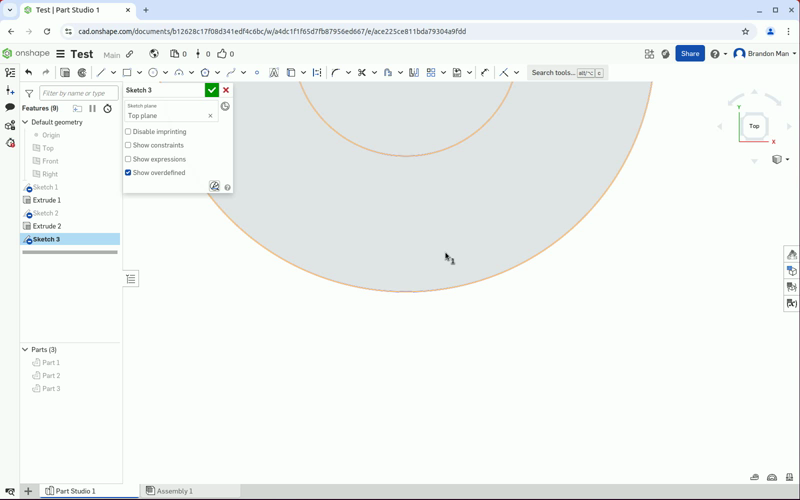
scroll(-6)
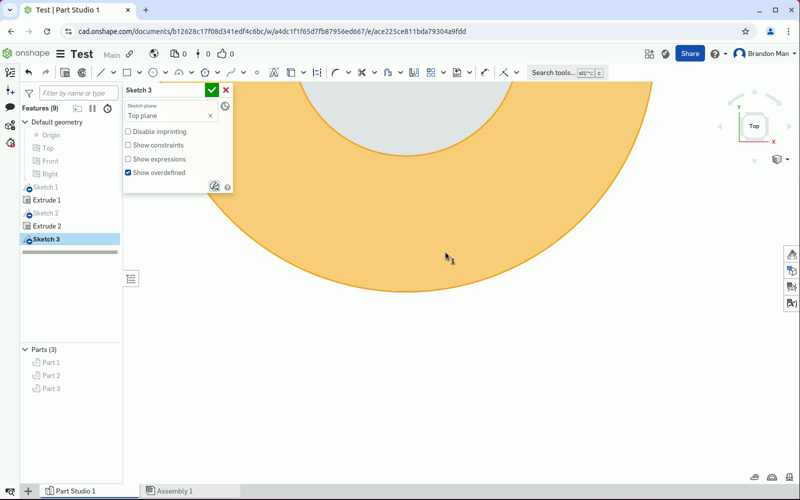
scroll(-6)
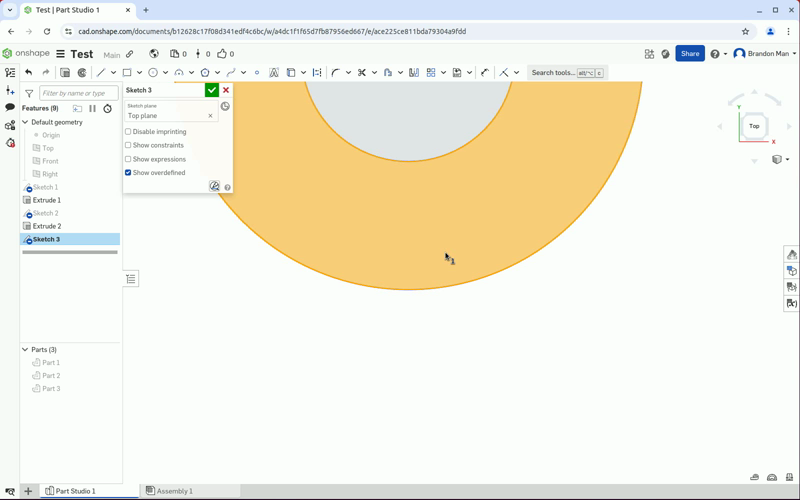
scroll(-6)
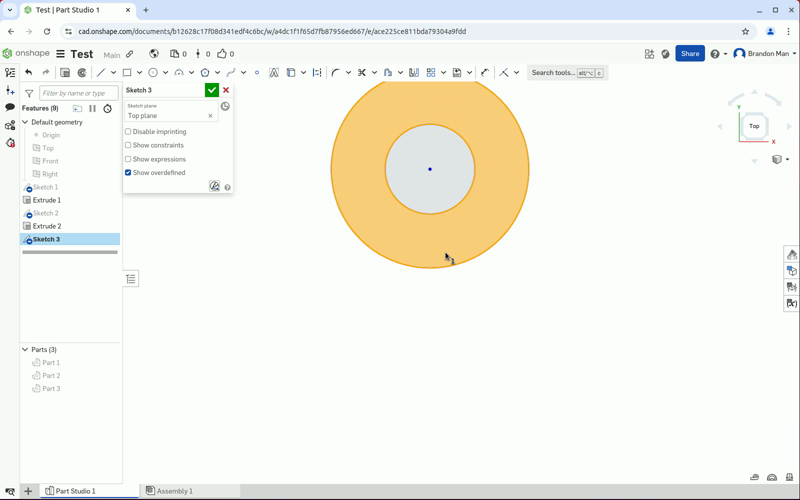
scroll(-6)
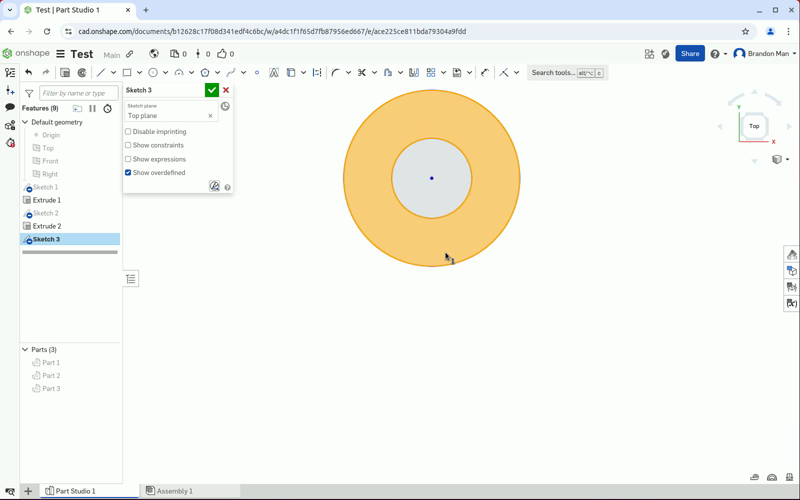
scroll(-6)
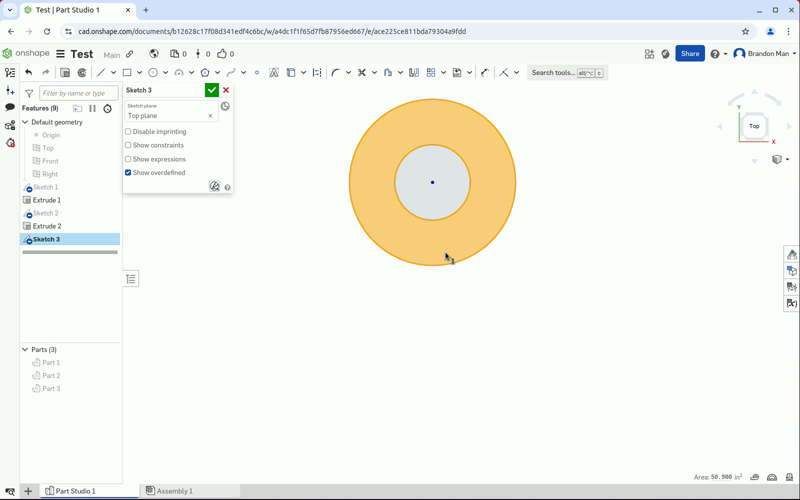
scroll(-6)
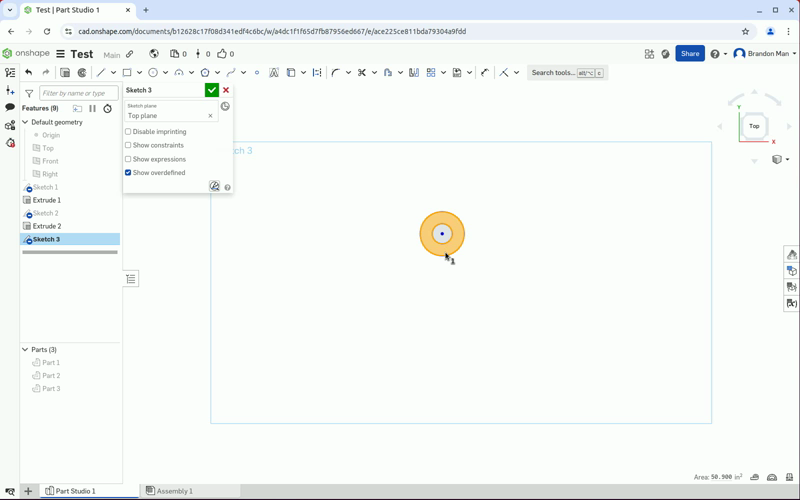
mouse_move(73, 352)
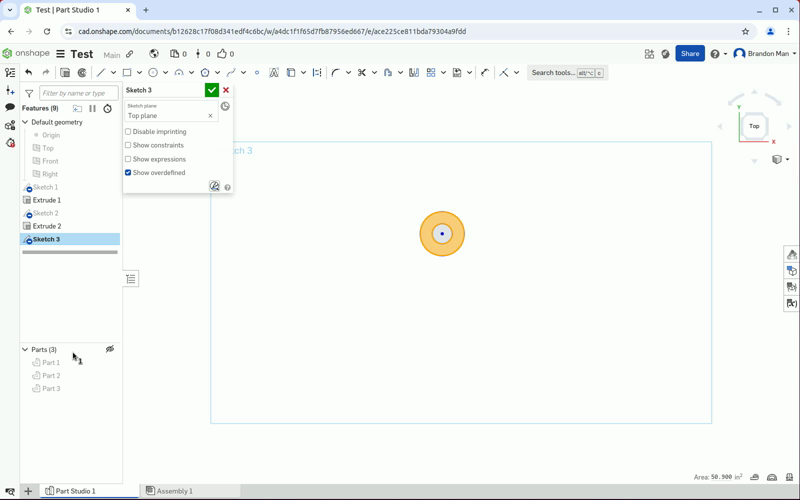
key(shift+y)
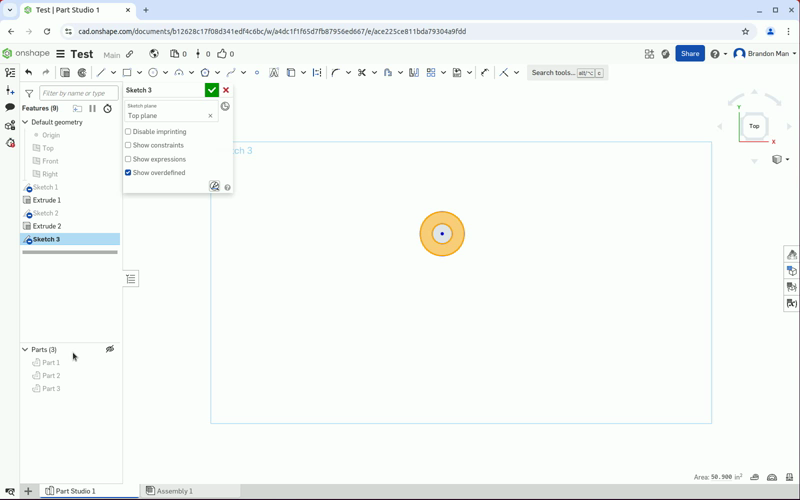
key(shift+e)
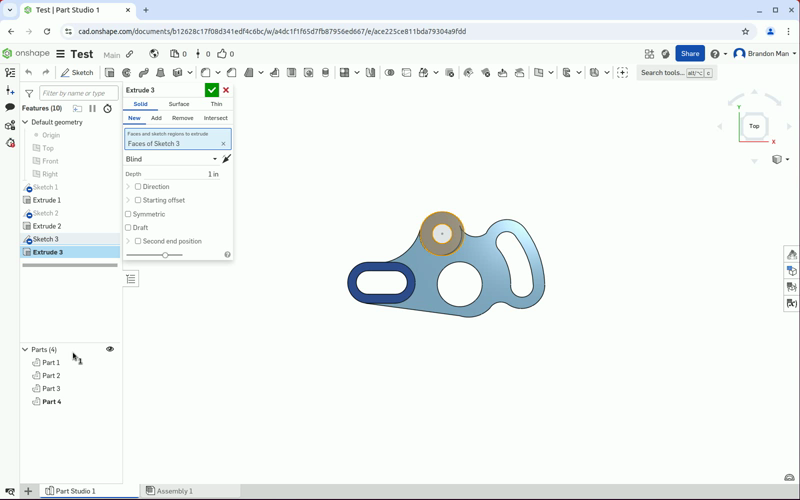
mouse_move(143, 106)
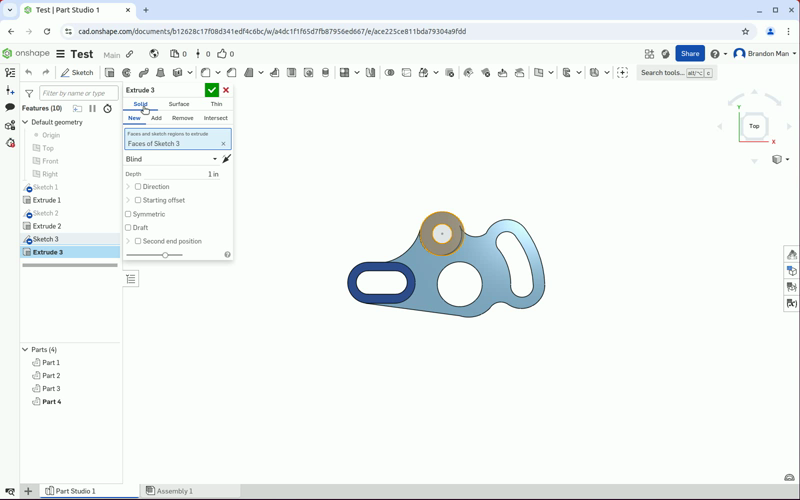
click(143, 106)
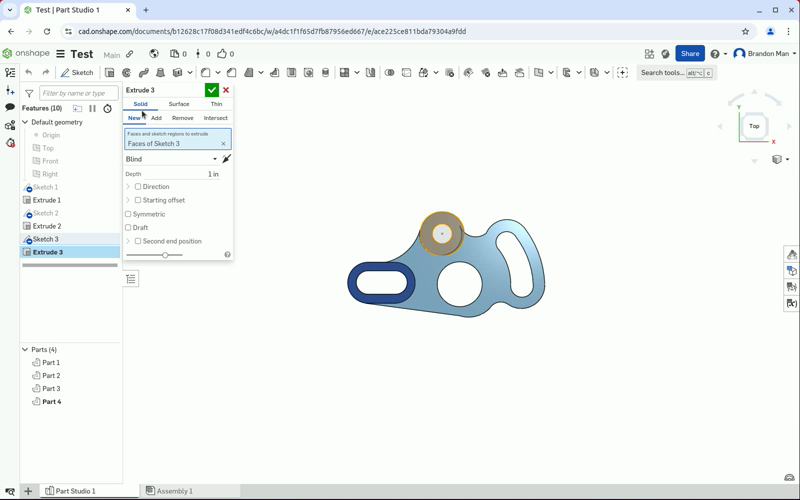
mouse_move(137, 120)
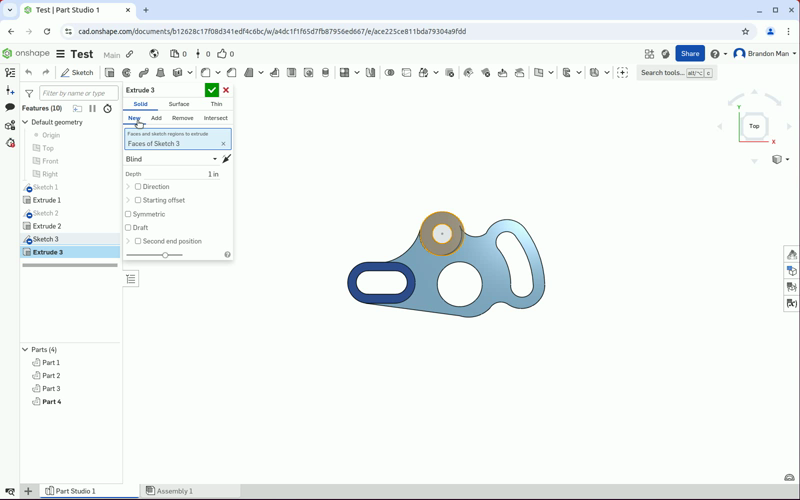
click(137, 120)
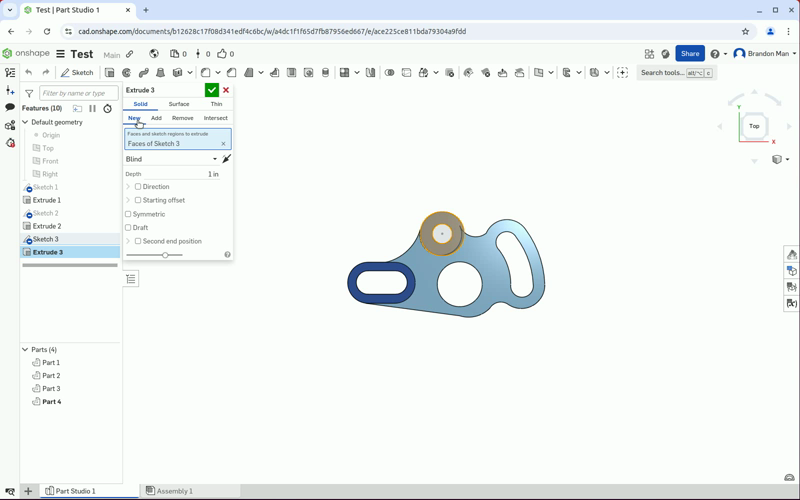
key(tab, 4)
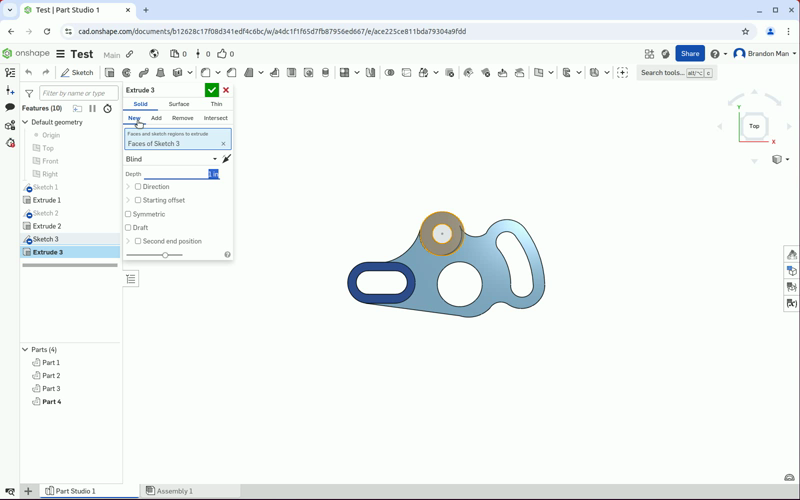
text(9.628)
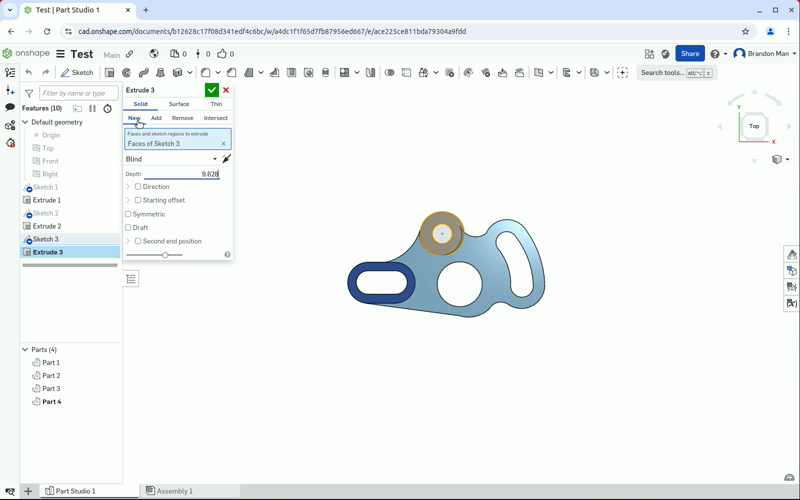
key(tab, 3)
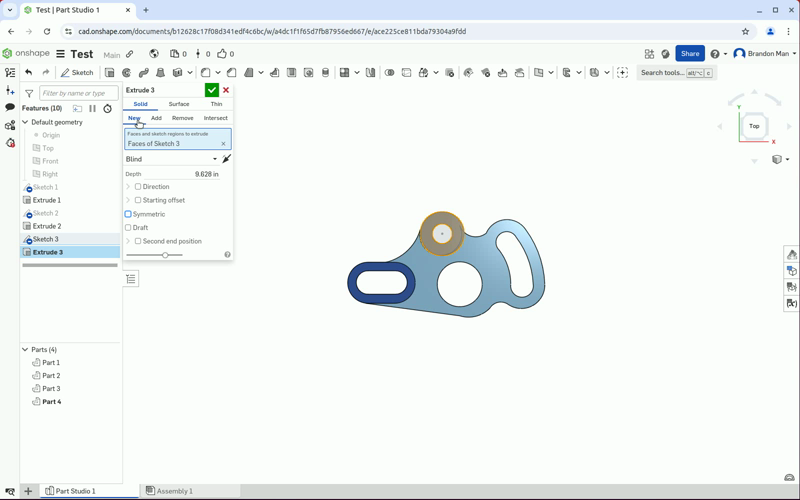
key(space)
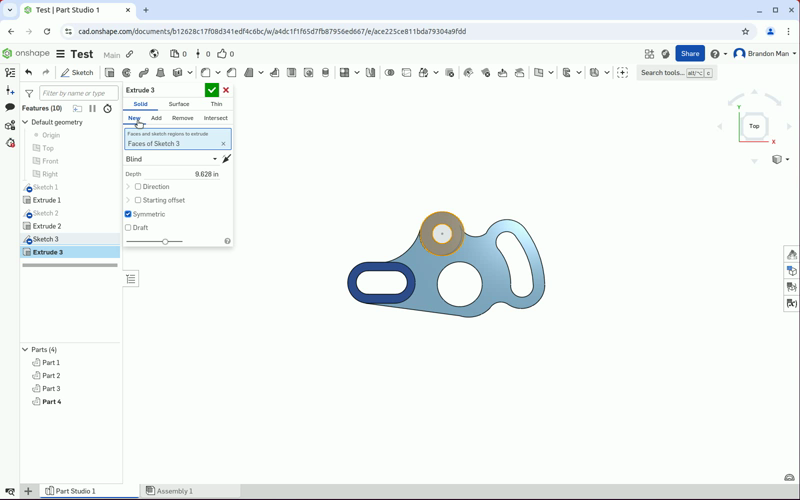
key(enter)
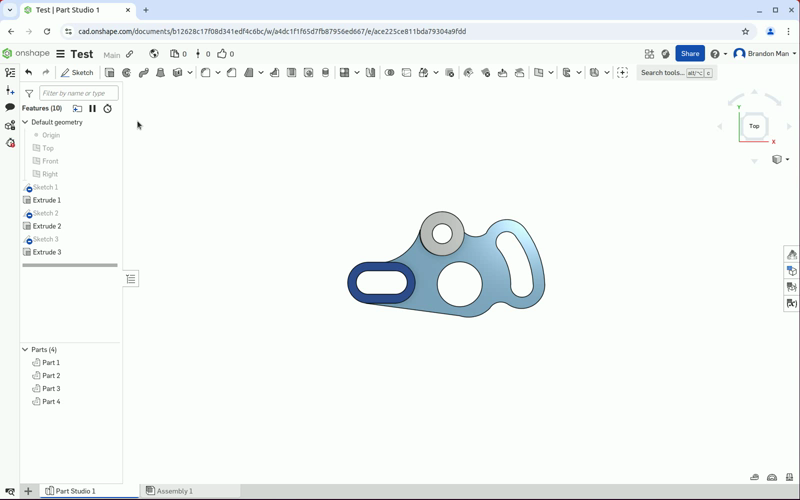
key(shift+h)
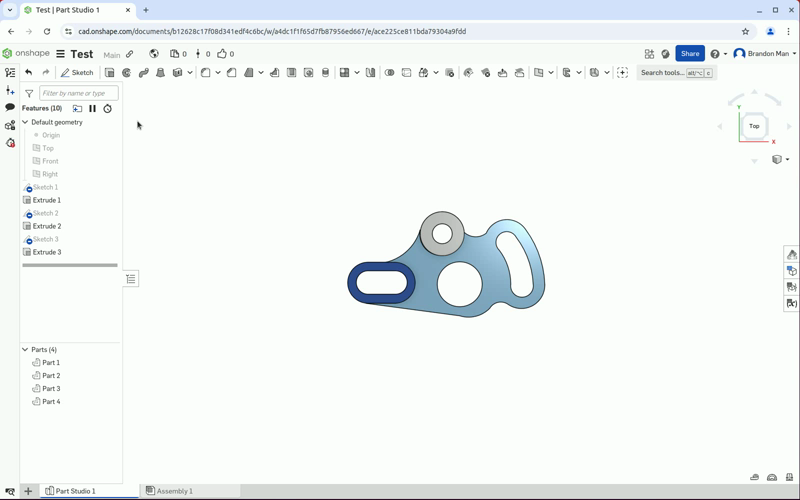
key(shift+h)
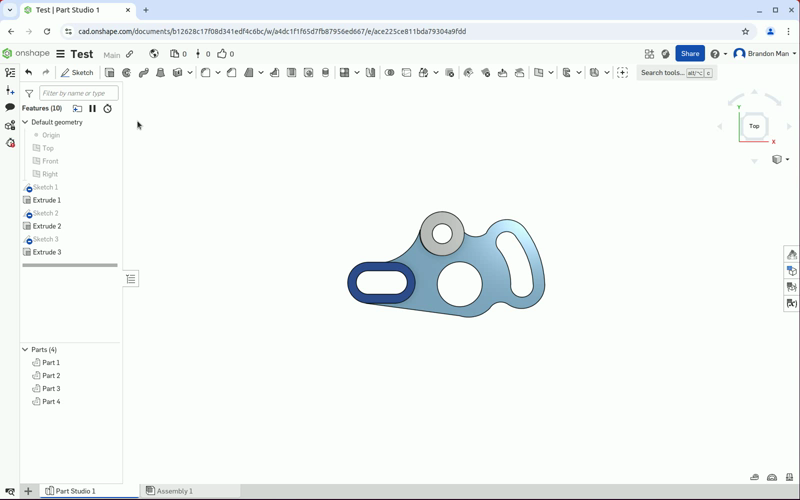
mouse_move(73, 189)
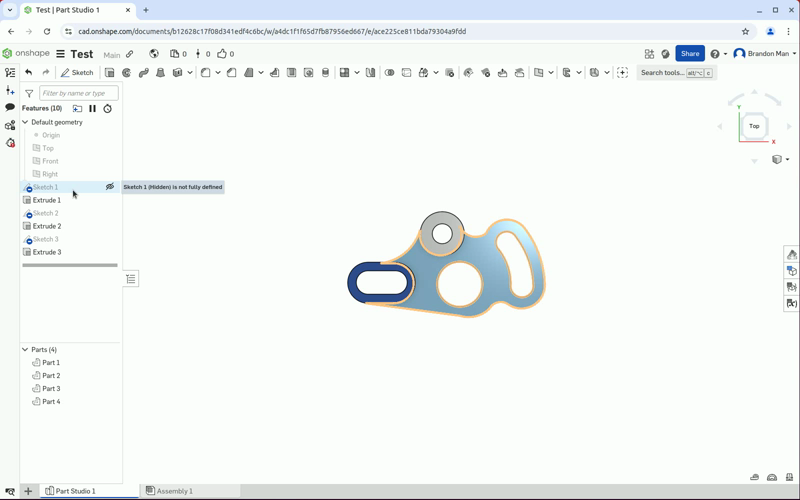
click(73, 189)
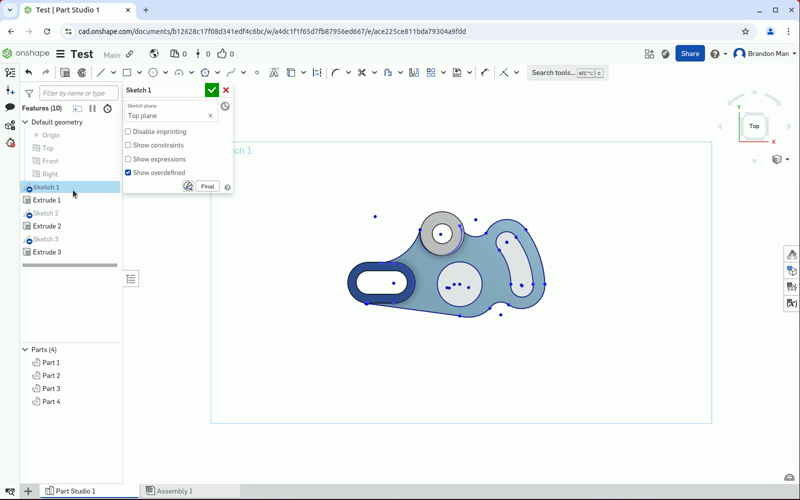
mouse_move(229, 92)
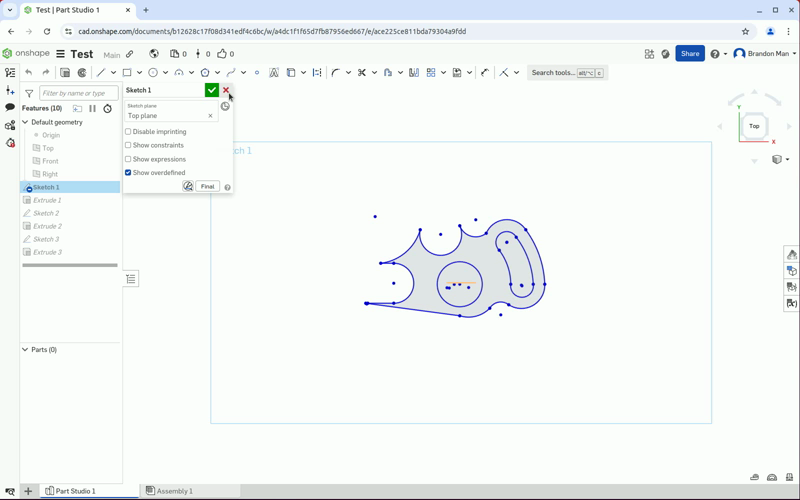
click(229, 92)
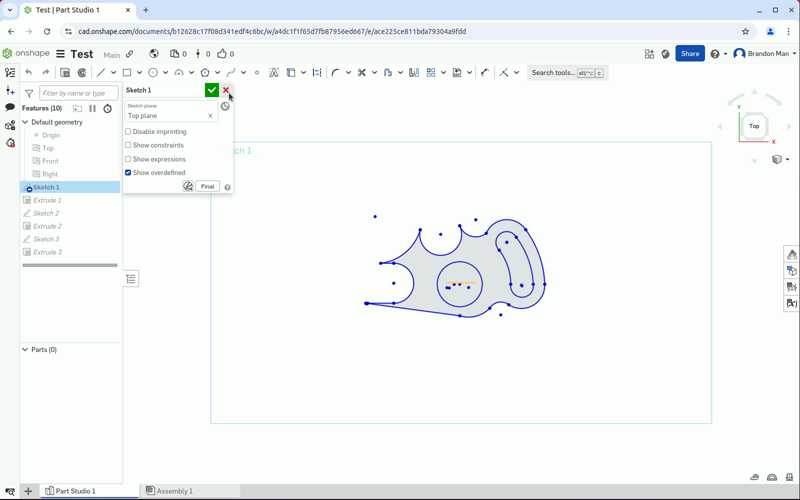
key(shift+s)
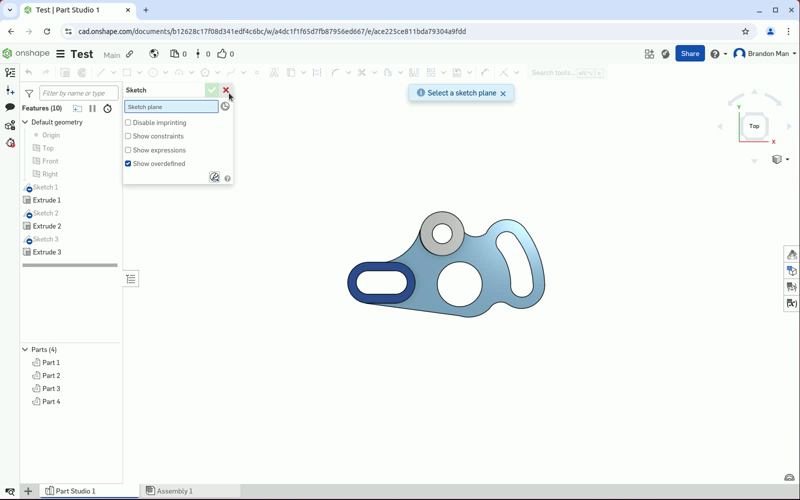
mouse_move(73, 150)
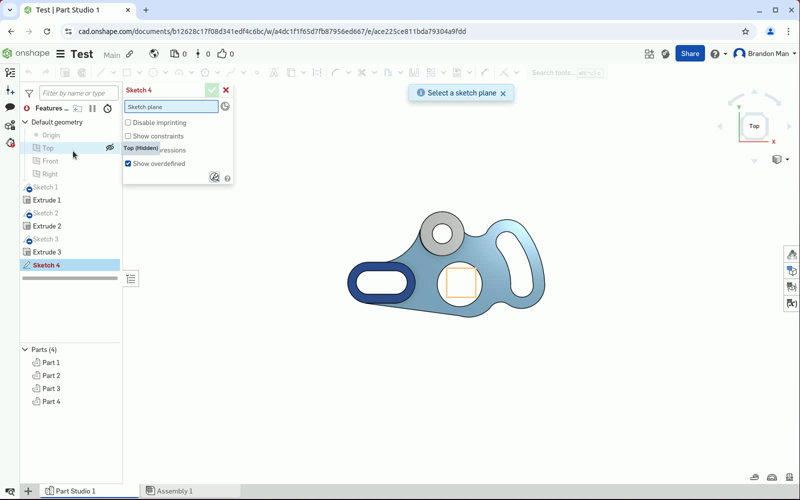
click(73, 150)
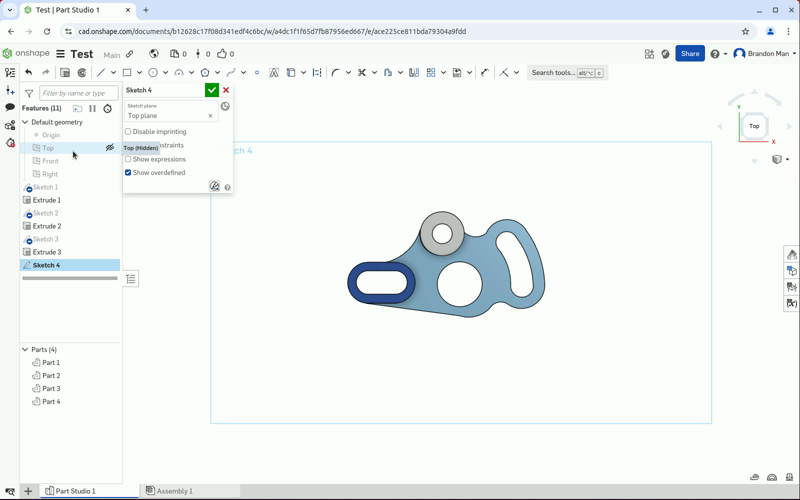
mouse_move(73, 352)
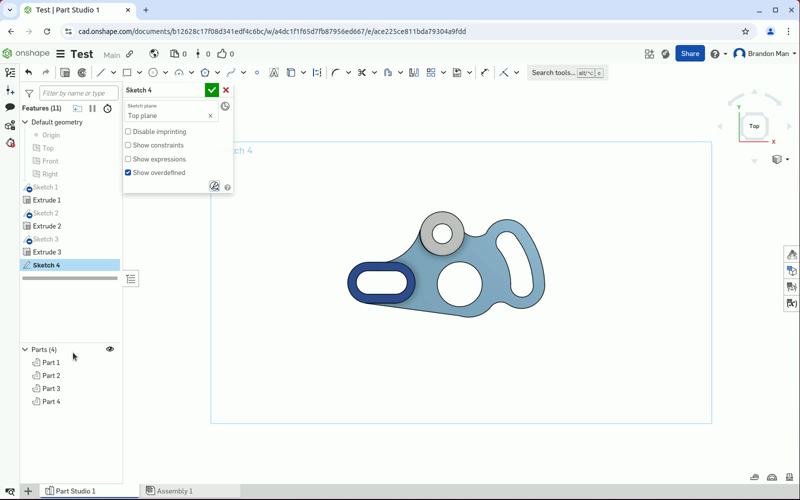
key(y)
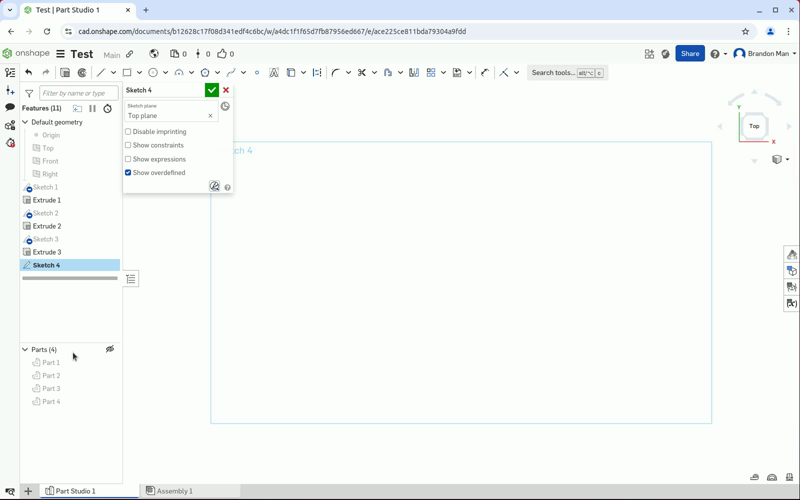
key(c)
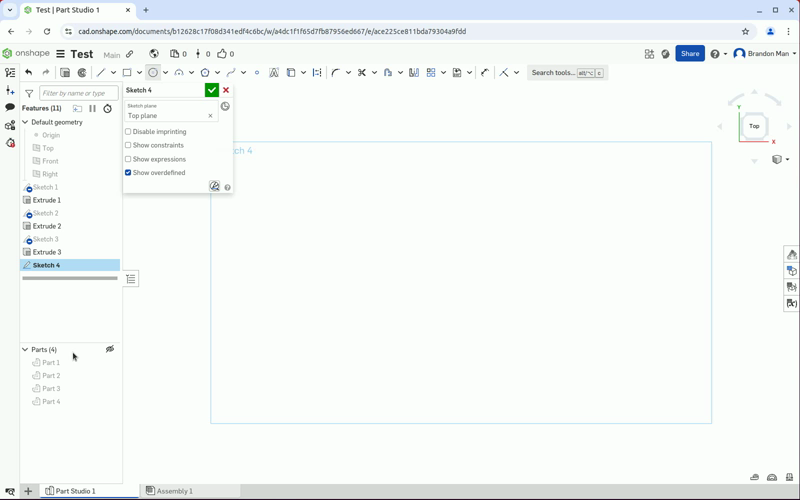
key_down(shift)
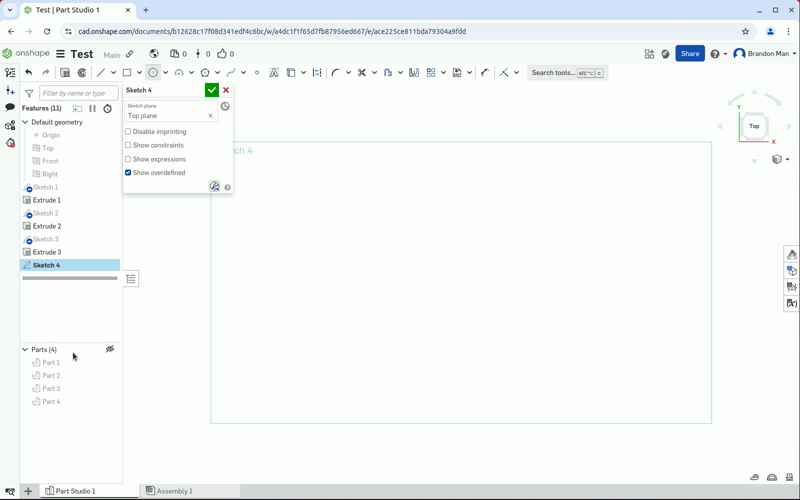
mouse_move(461, 282)
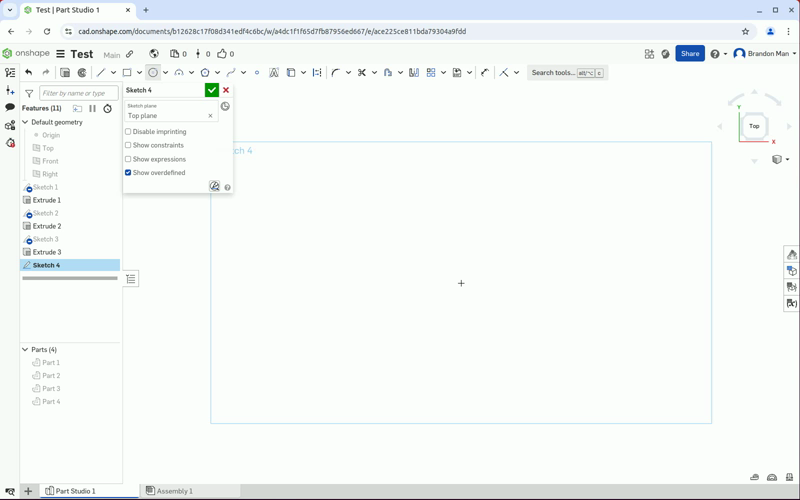
click(461, 282)
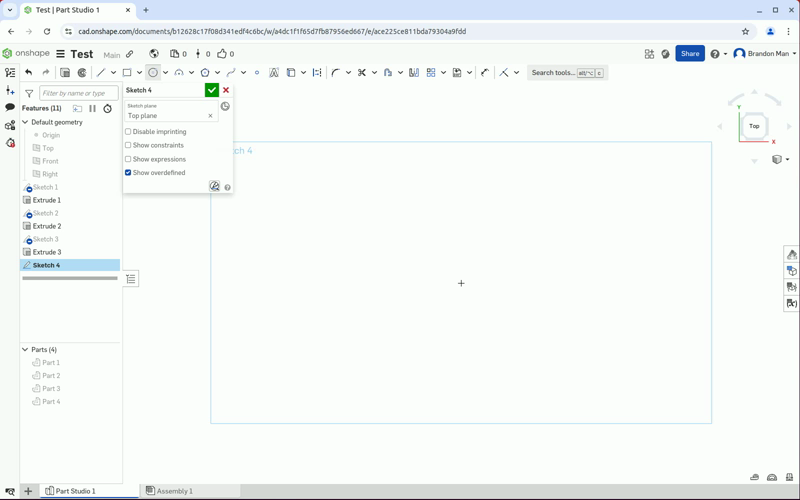
key_up(shift)
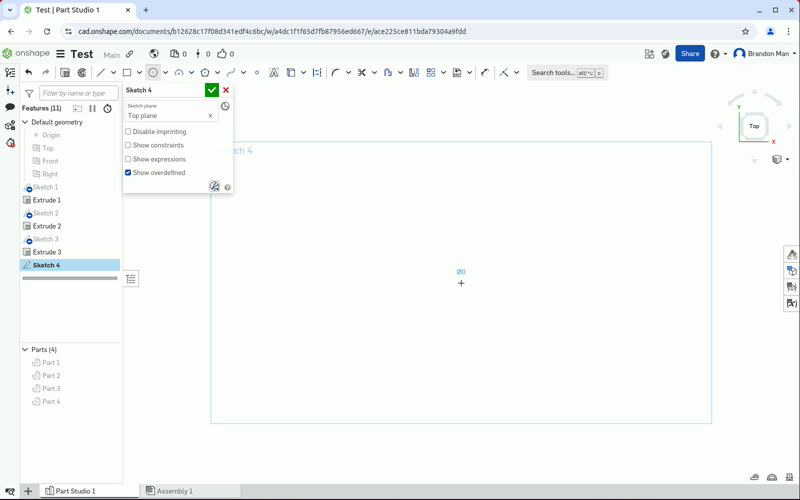
mouse_move(485, 282)
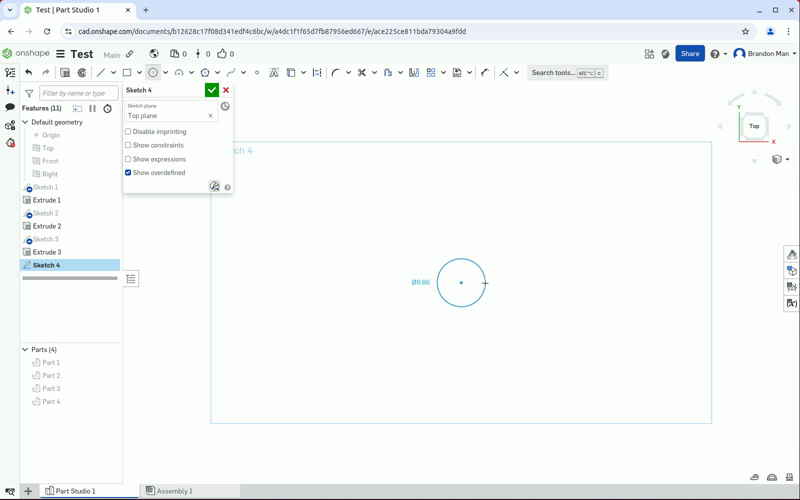
click(485, 282)
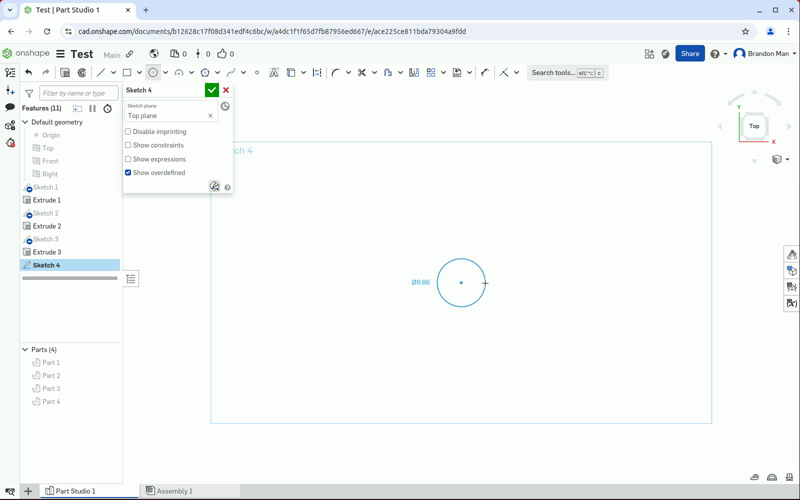
key(esc)
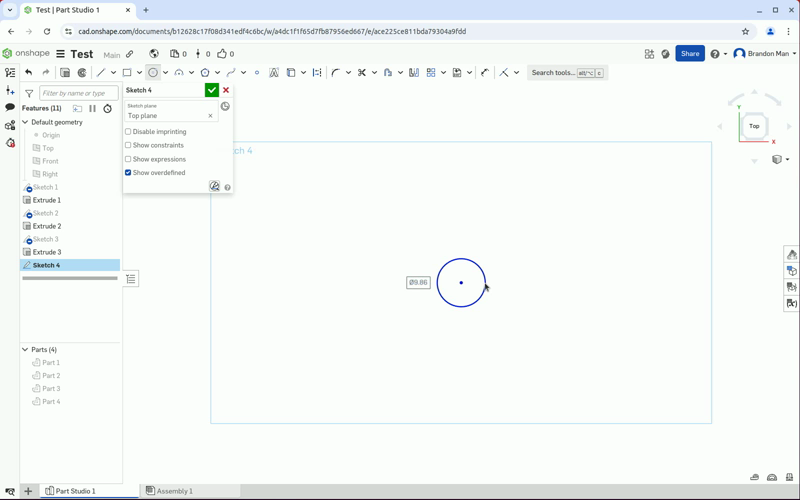
key(c)
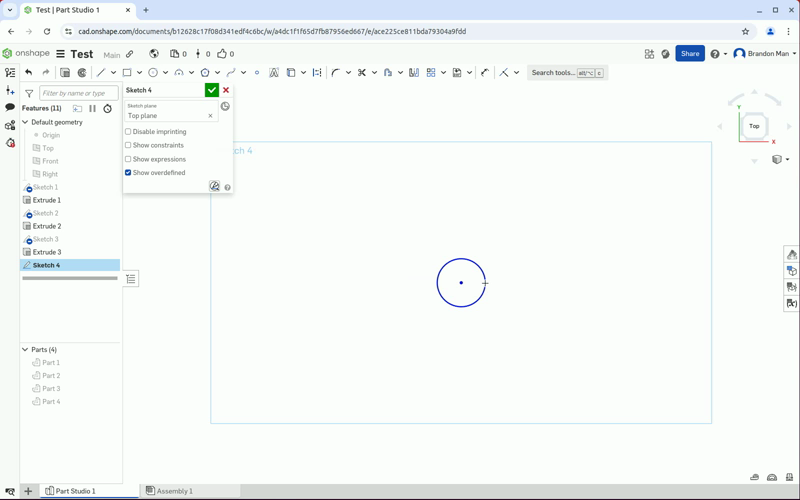
key_down(shift)
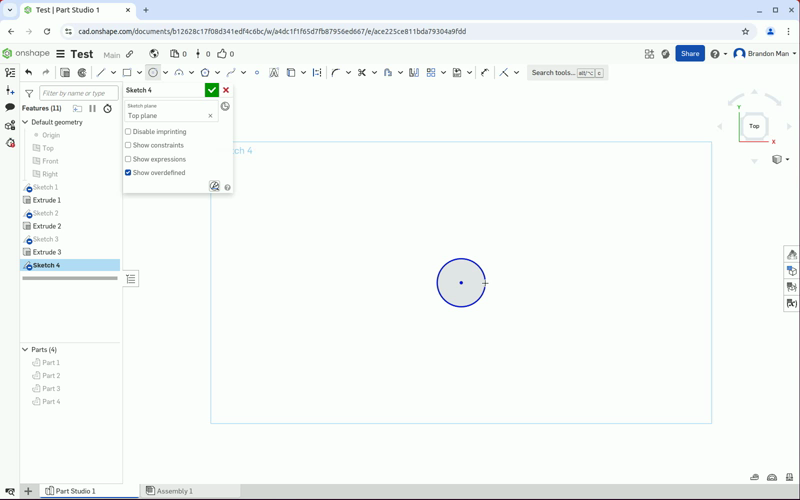
mouse_move(461, 282)
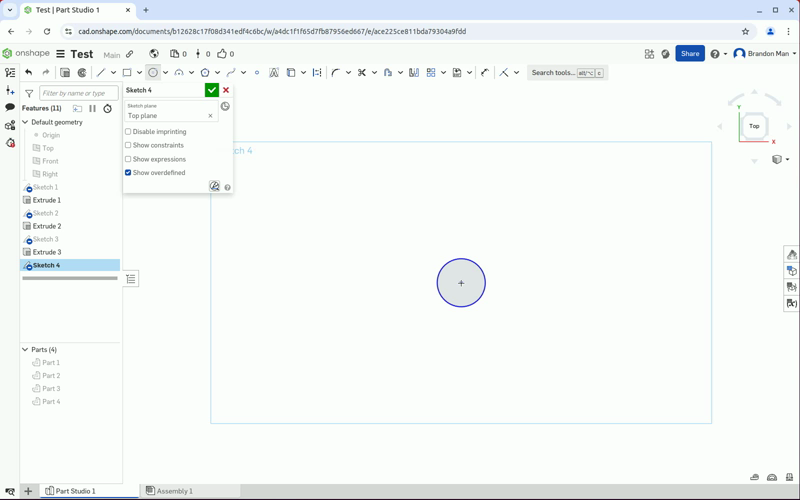
click(461, 282)
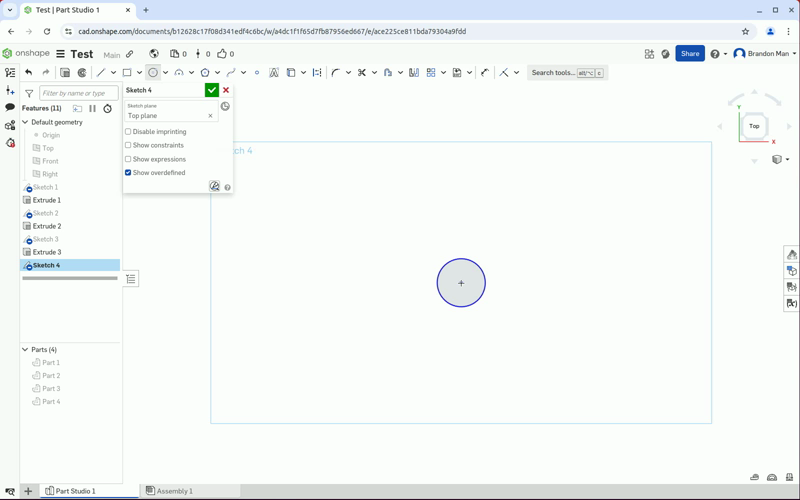
key_up(shift)
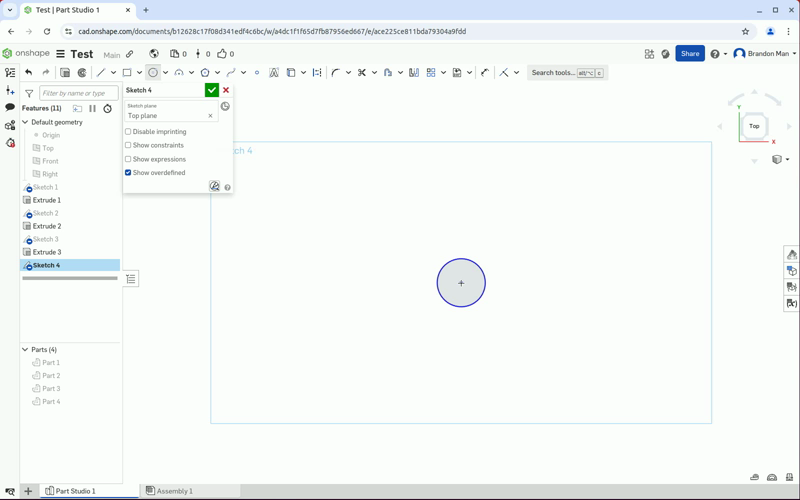
mouse_move(477, 282)
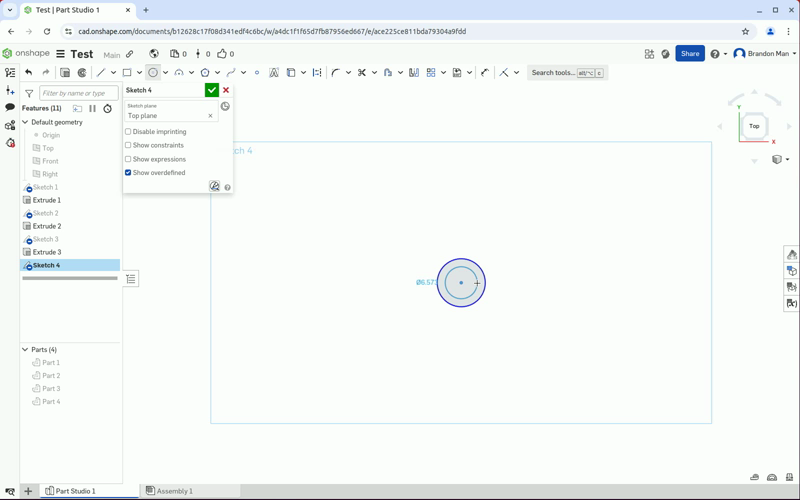
click(477, 282)
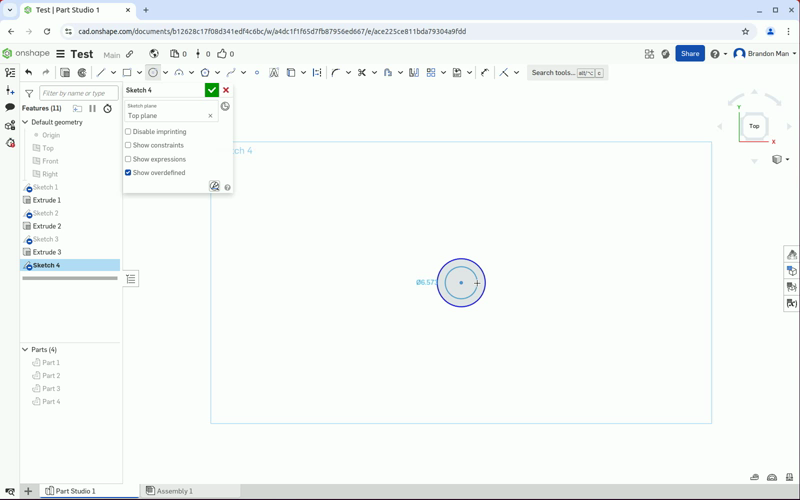
key(esc)
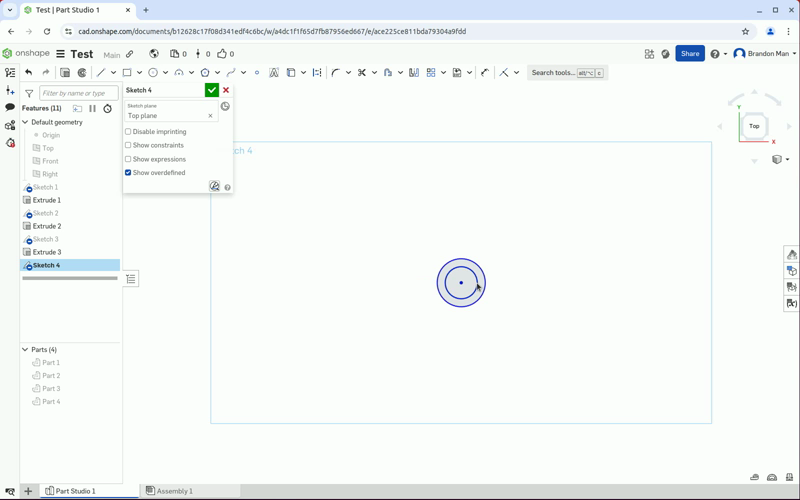
mouse_move(445, 292)
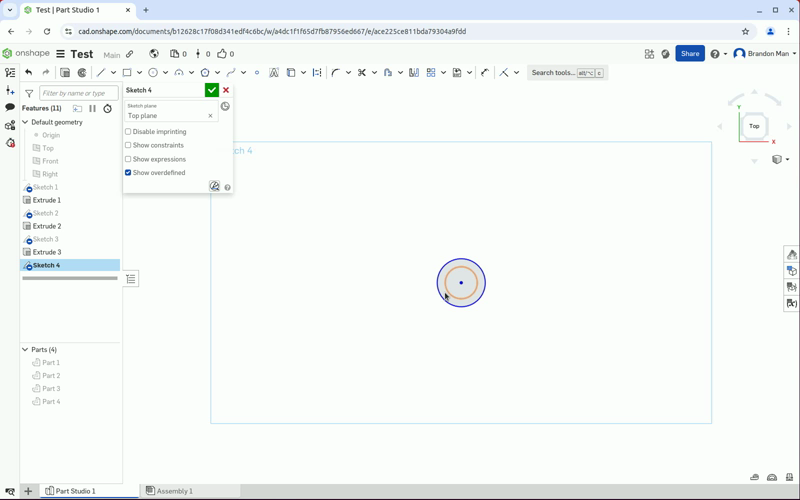
scroll(6)
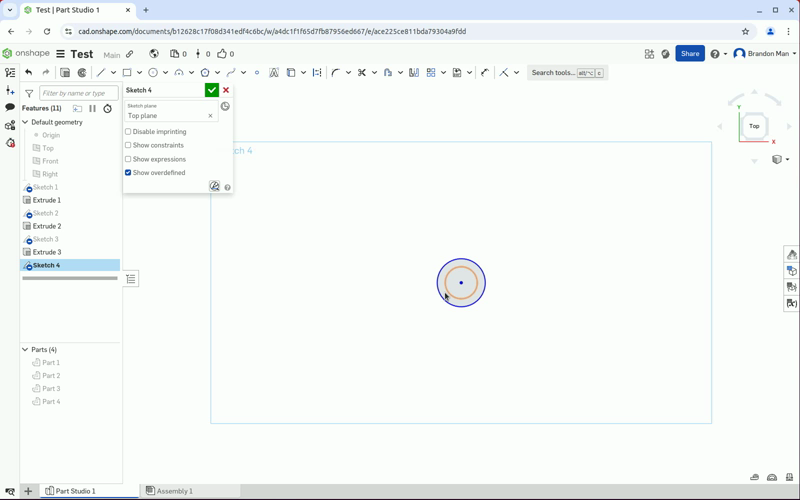
scroll(6)
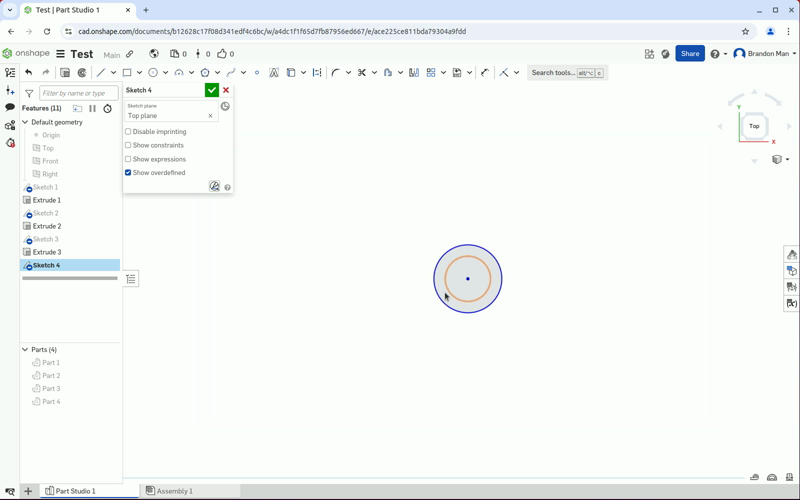
scroll(6)
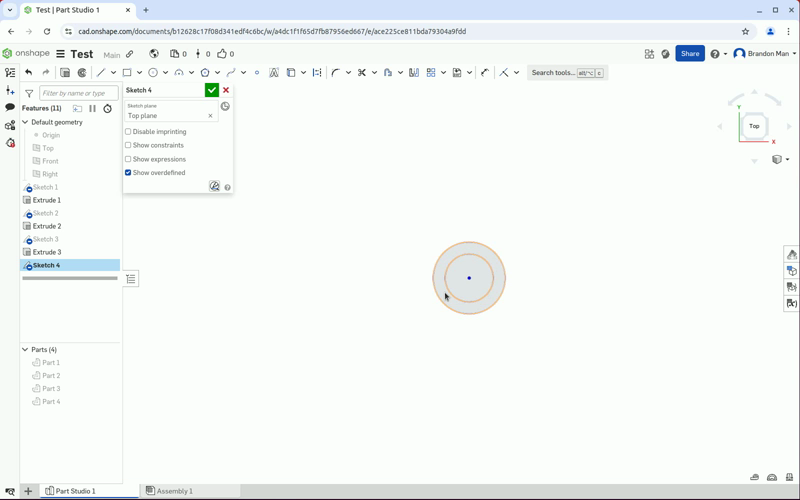
scroll(6)
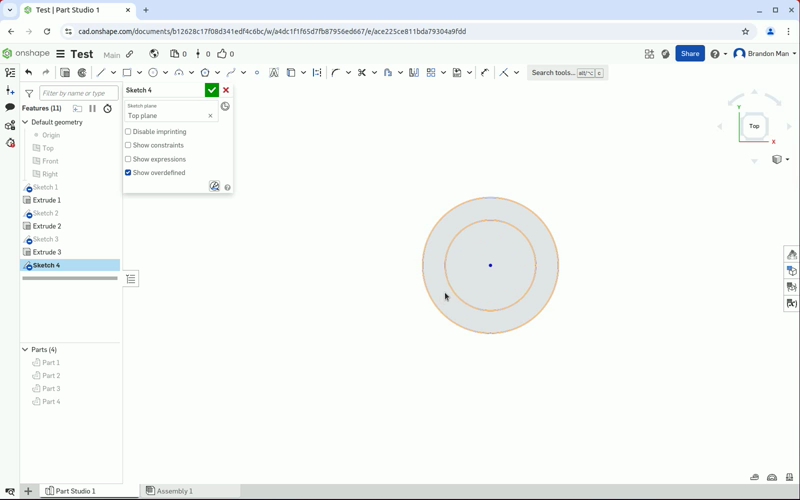
scroll(6)
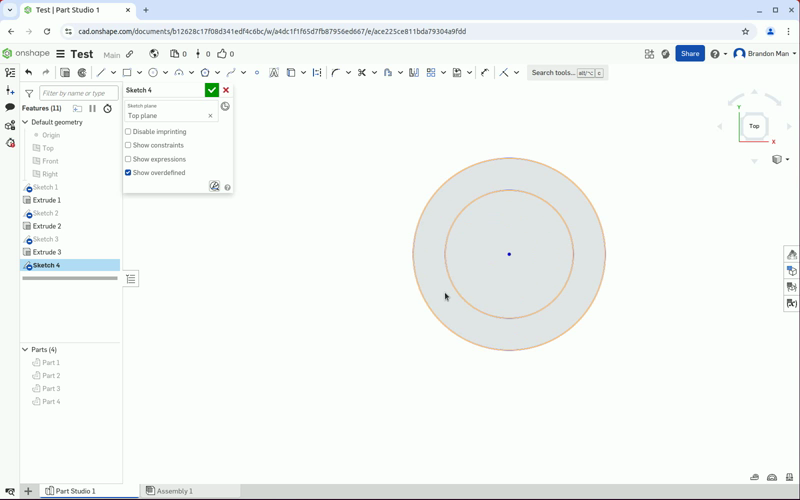
scroll(6)
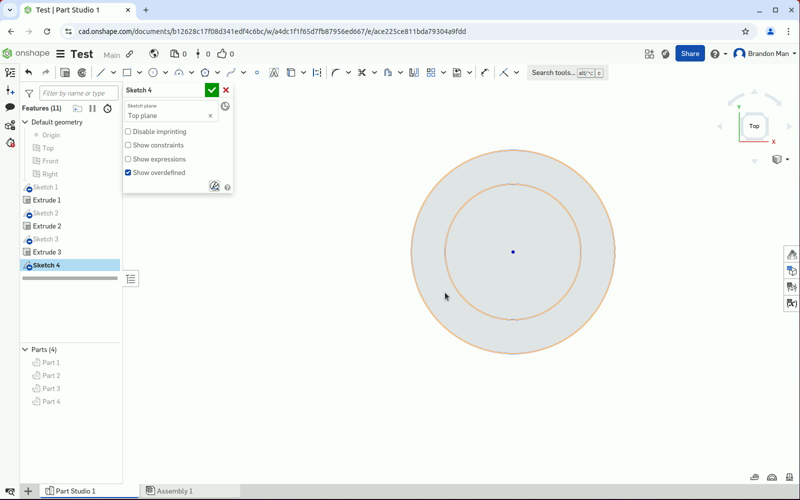
scroll(6)
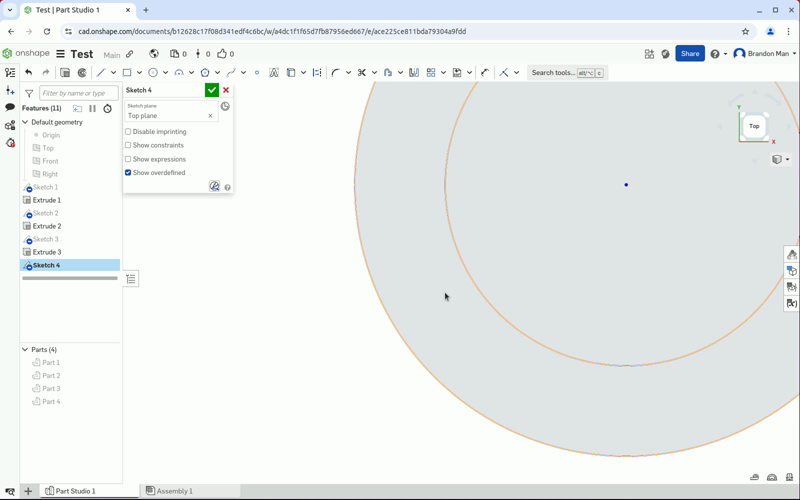
click(445, 292)
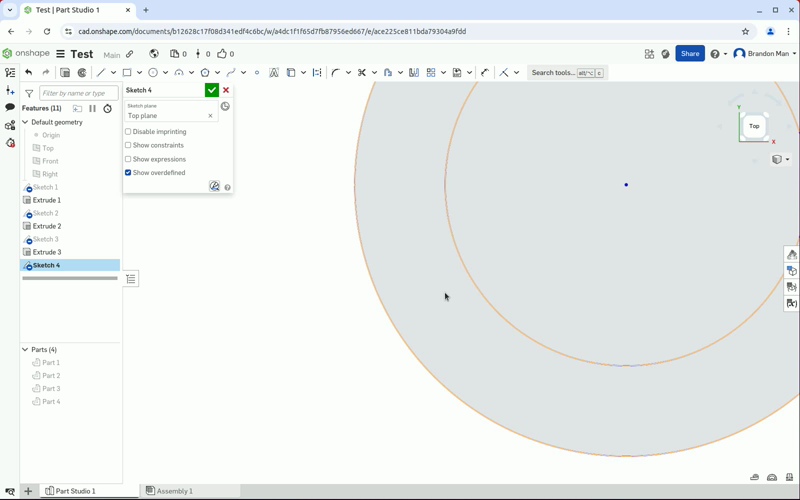
scroll(-6)
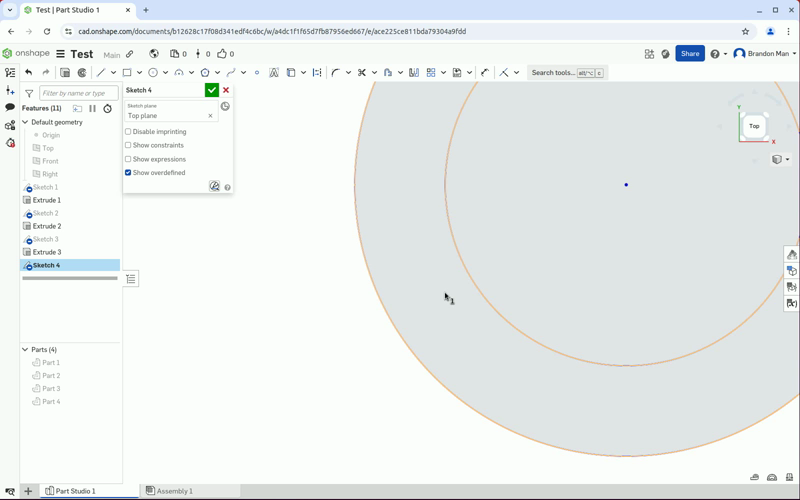
scroll(-6)
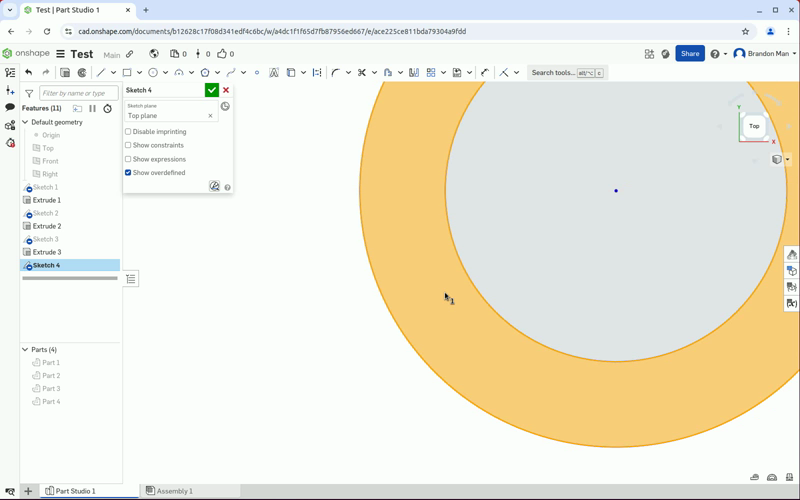
scroll(-6)
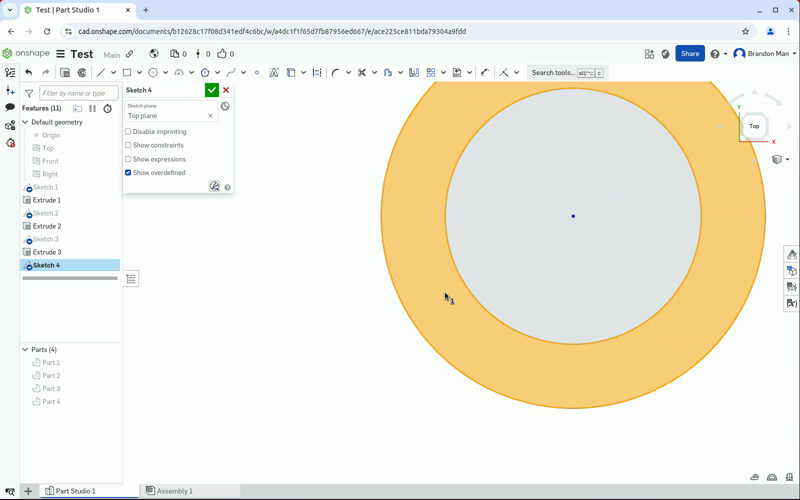
scroll(-6)
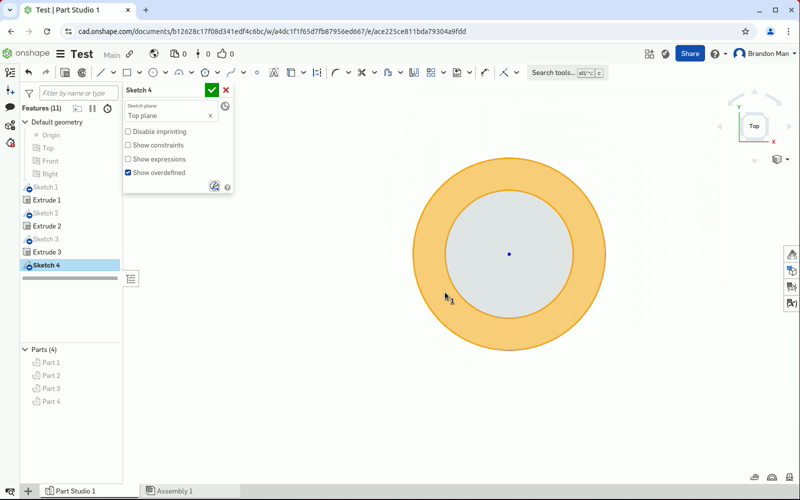
scroll(-6)
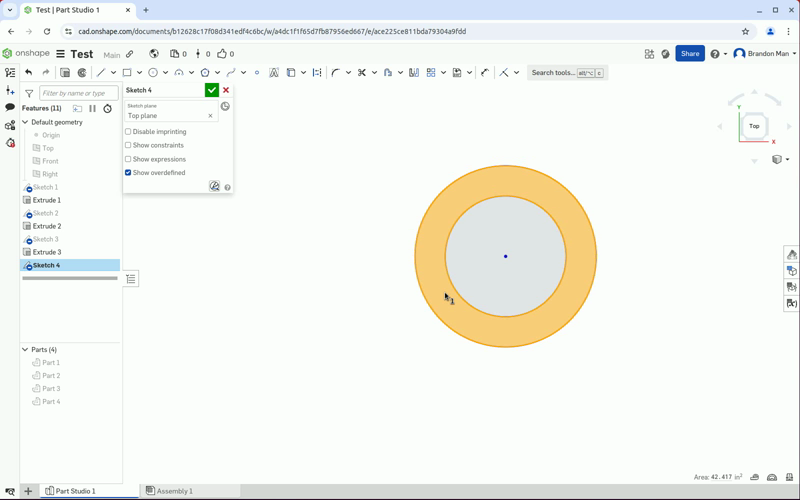
scroll(-6)
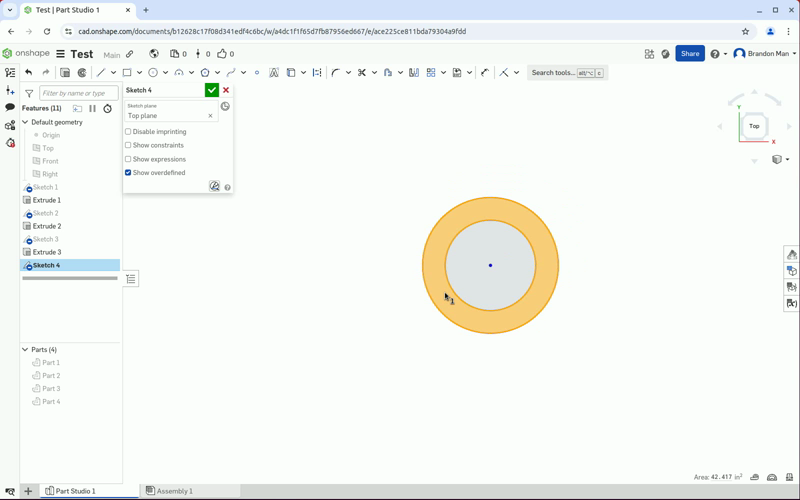
scroll(-6)
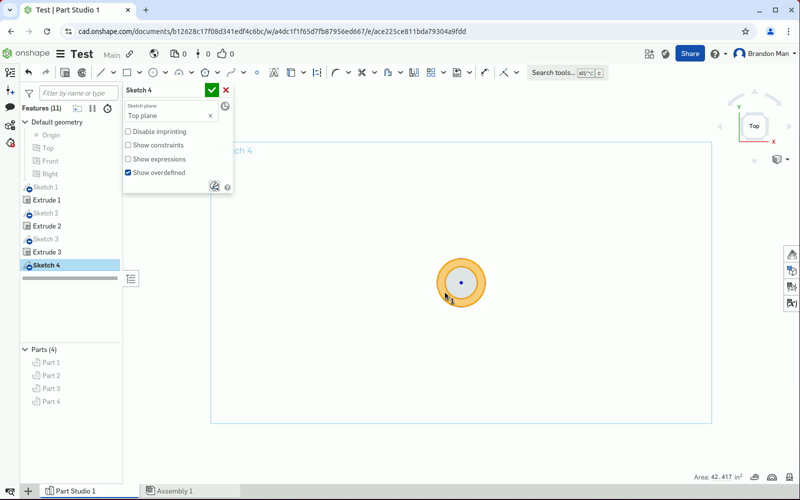
mouse_move(73, 352)
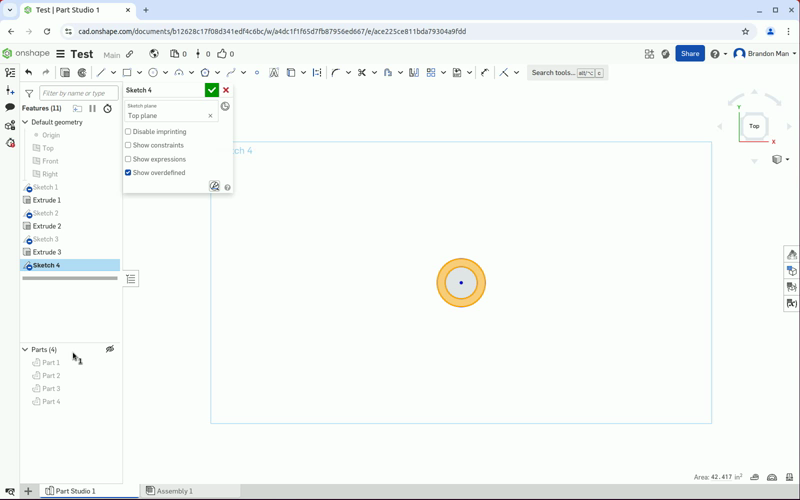
key(shift+y)
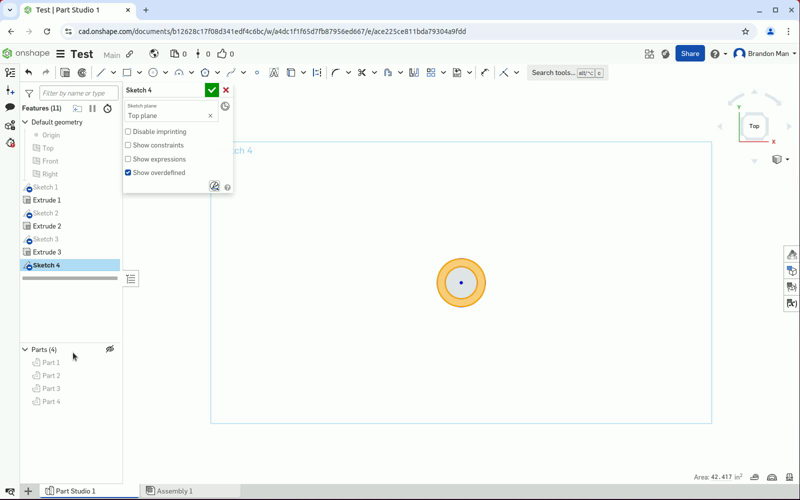
key(shift+e)
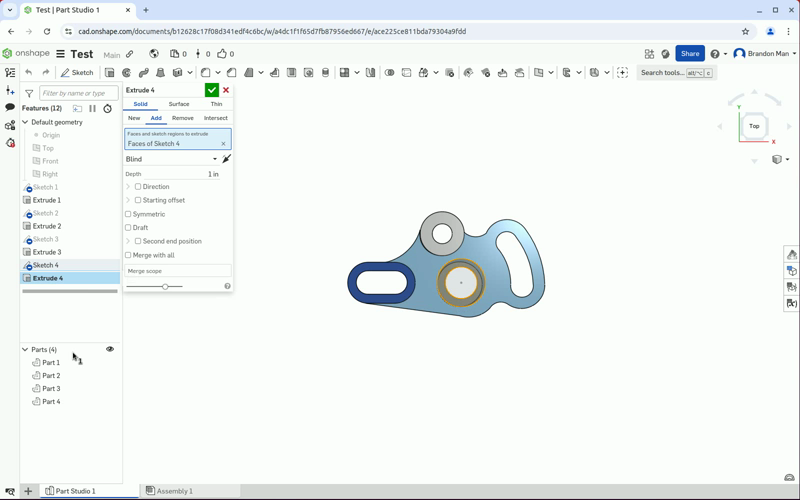
mouse_move(143, 106)
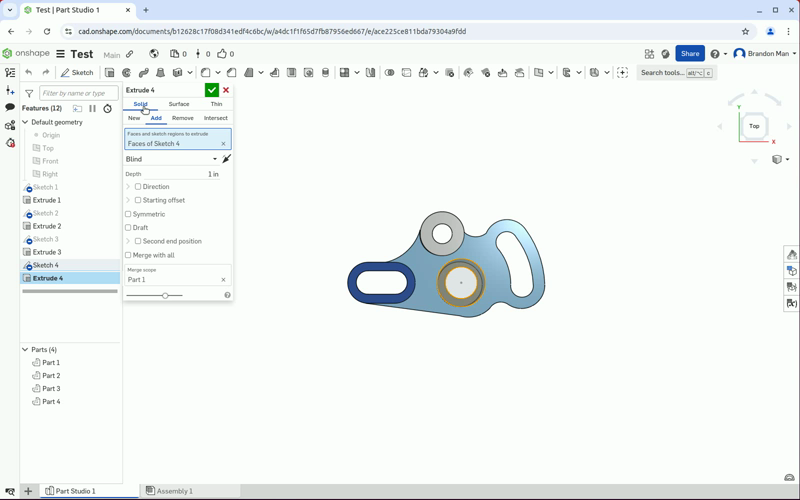
click(143, 106)
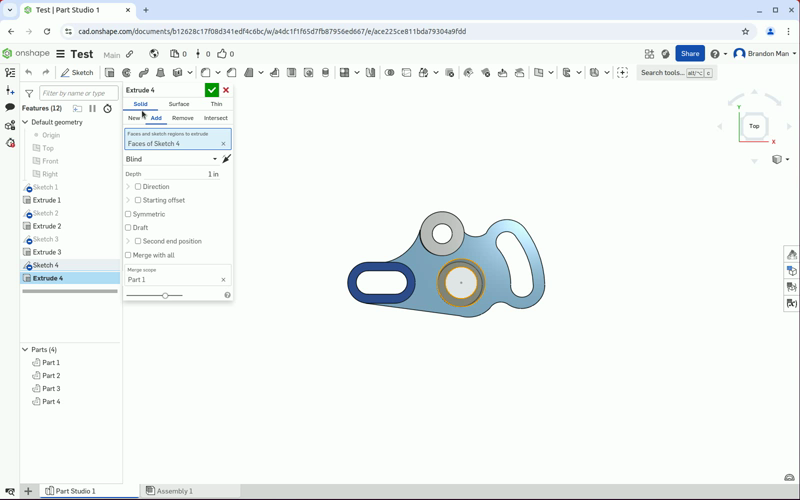
mouse_move(137, 120)
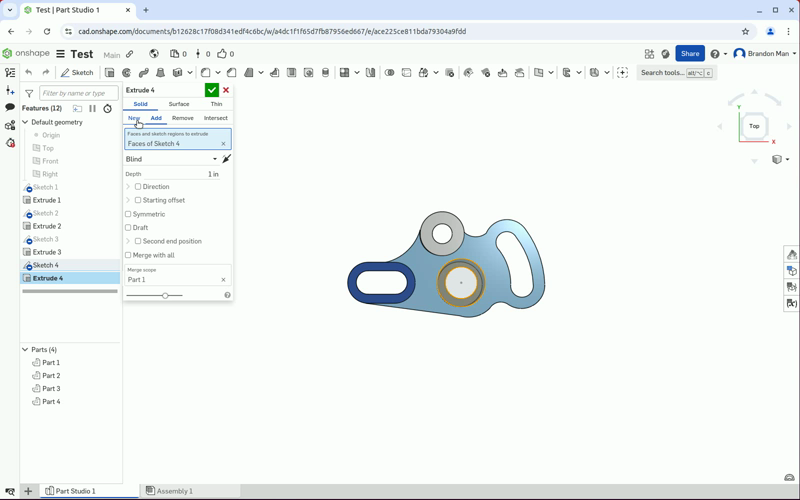
click(137, 120)
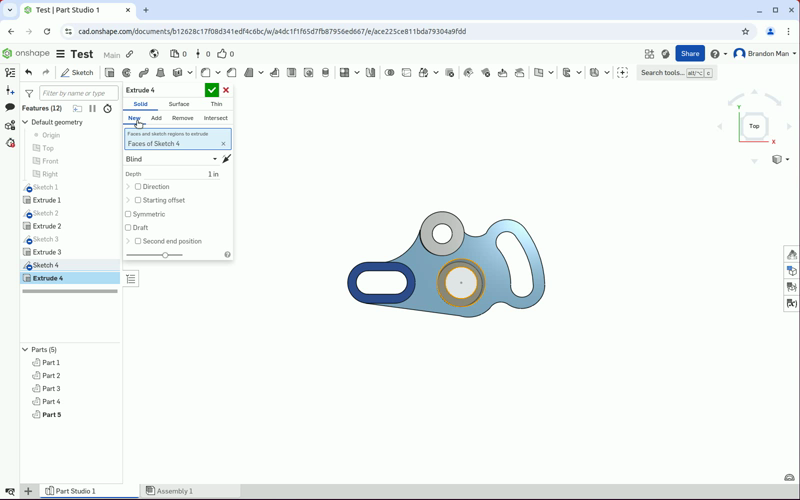
key(tab, 4)
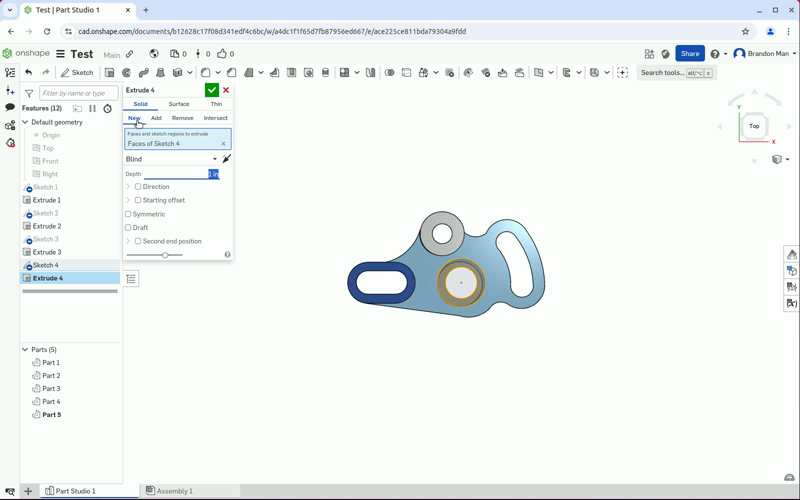
text(9.628)
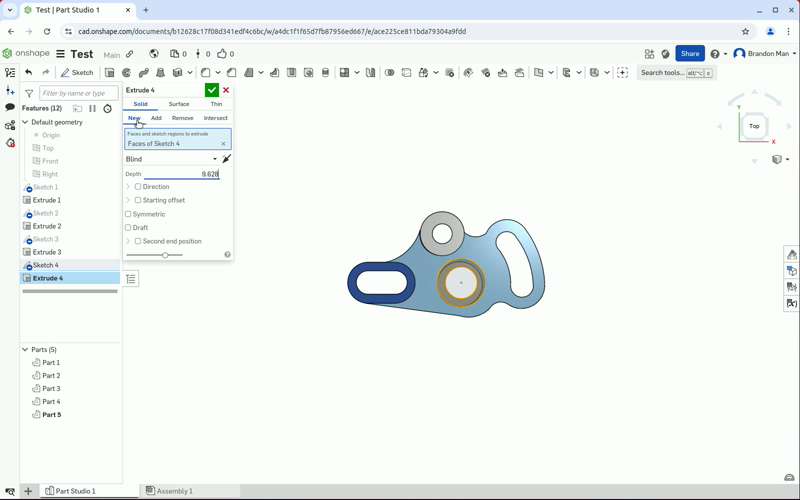
key(tab, 3)
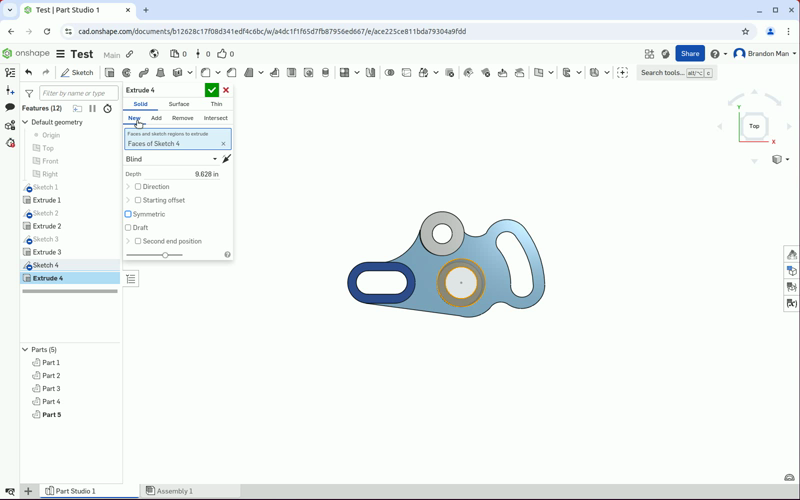
key(space)
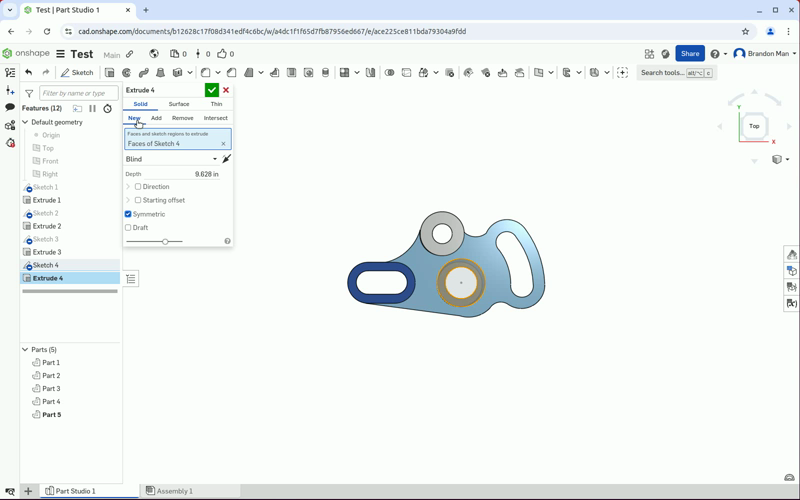
key(enter)
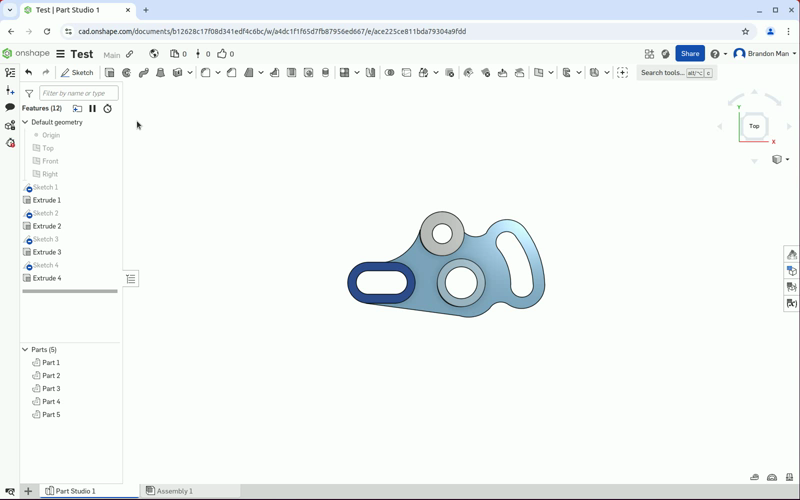
key(shift+h)
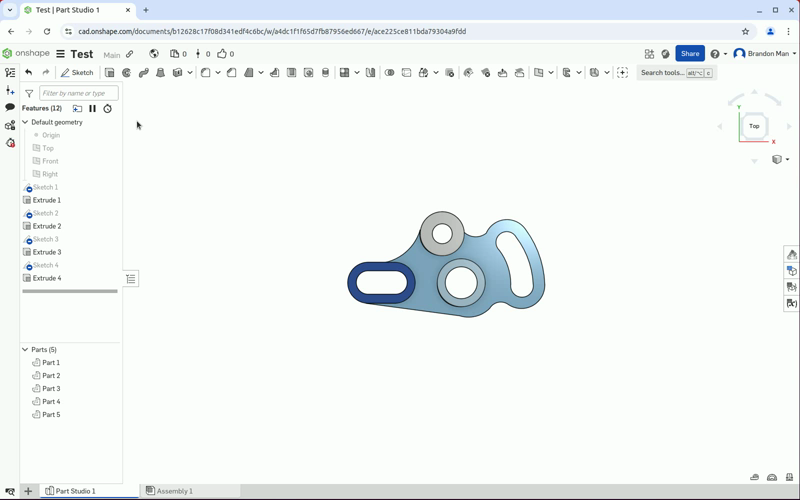
key(shift+h)
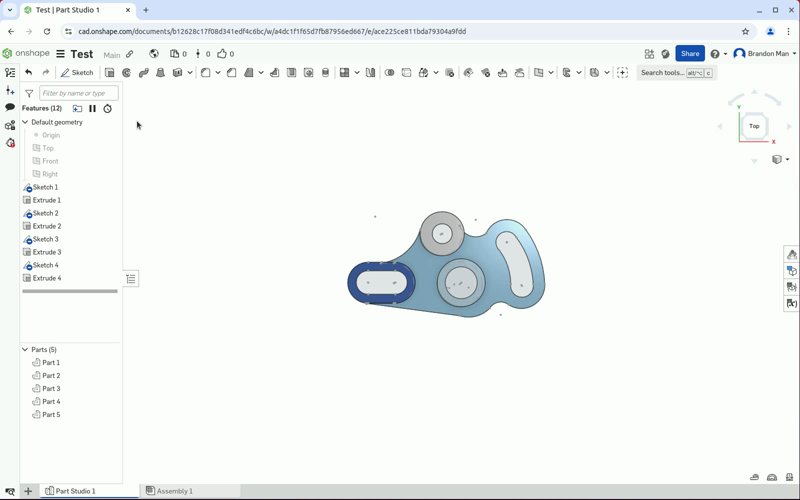
key(shift+7)
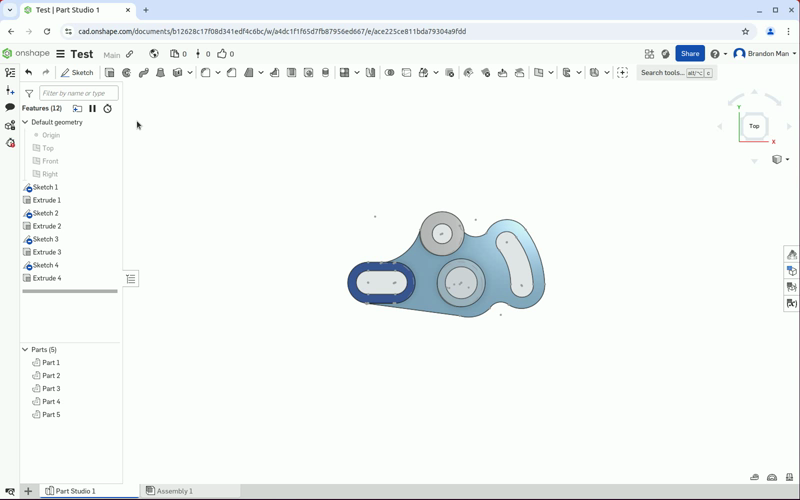
key(up, 3)
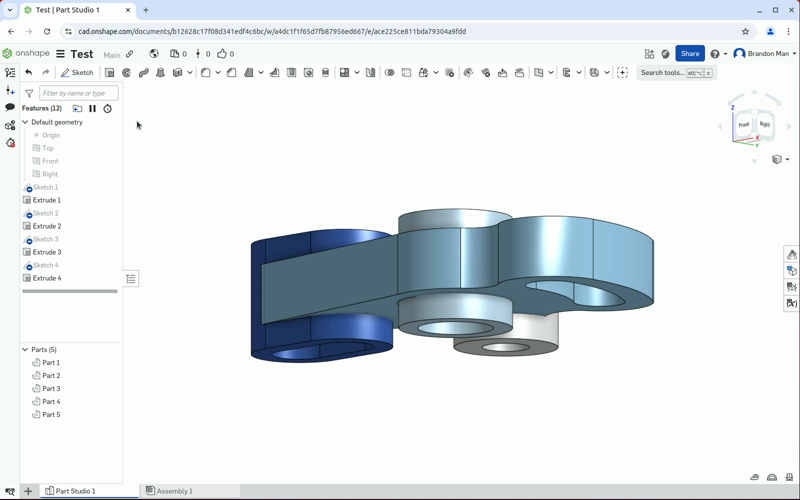
key(left, 3)
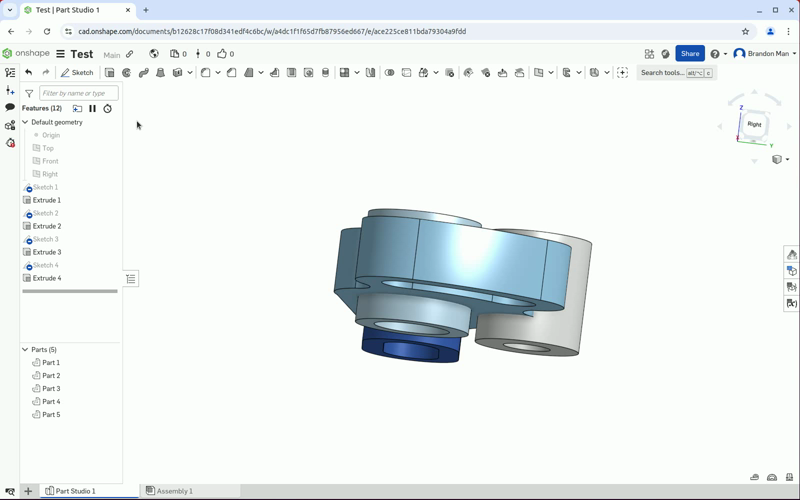
key(right, 3)
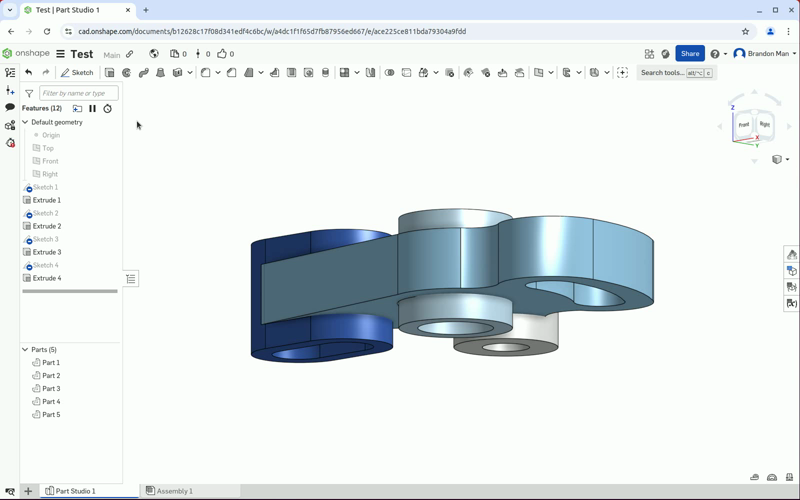
key(down, 3)
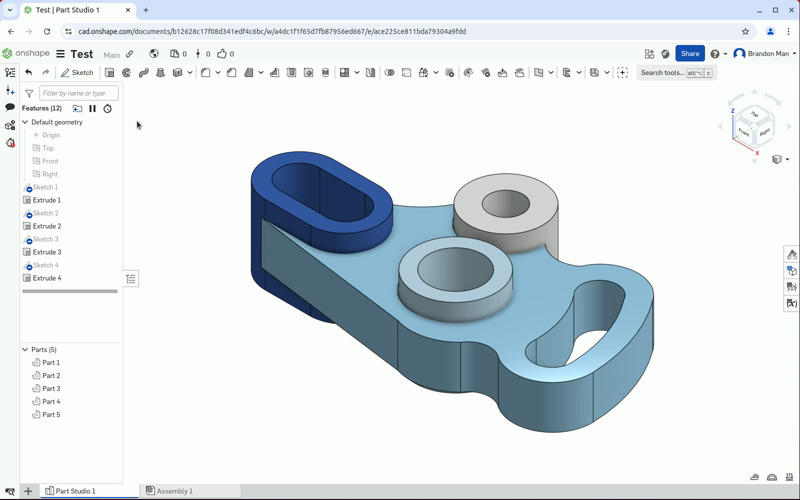
mouse_move(73, 189)
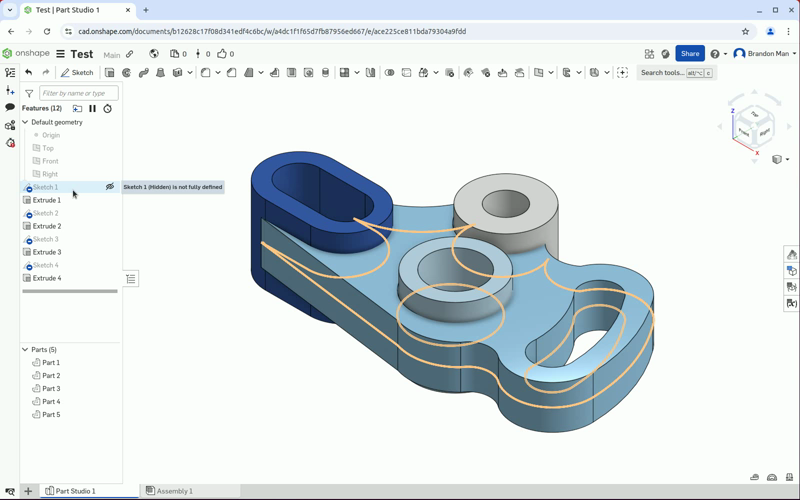
click(73, 189)